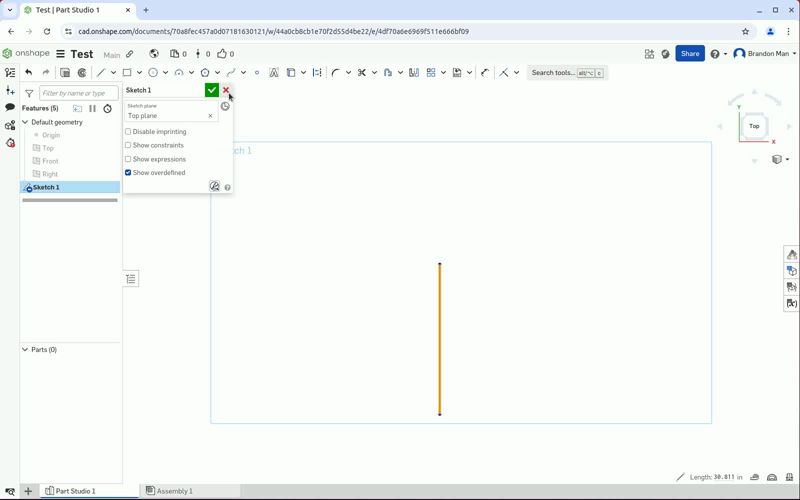
key(shift+h)
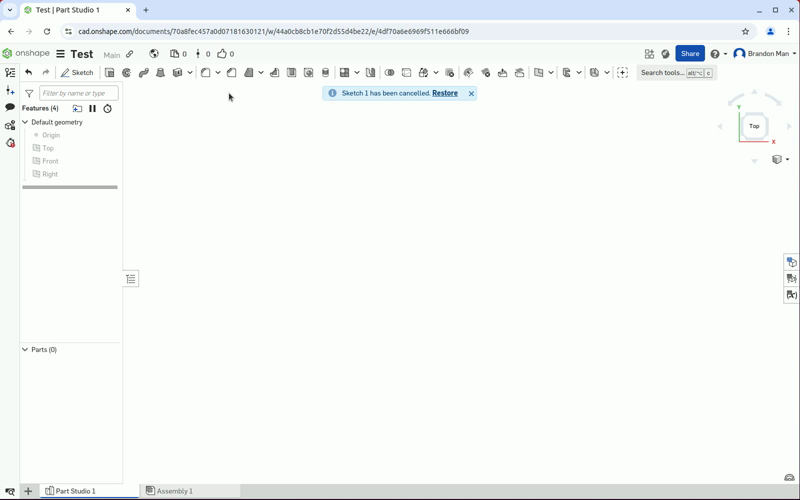
mouse_move(73, 352)
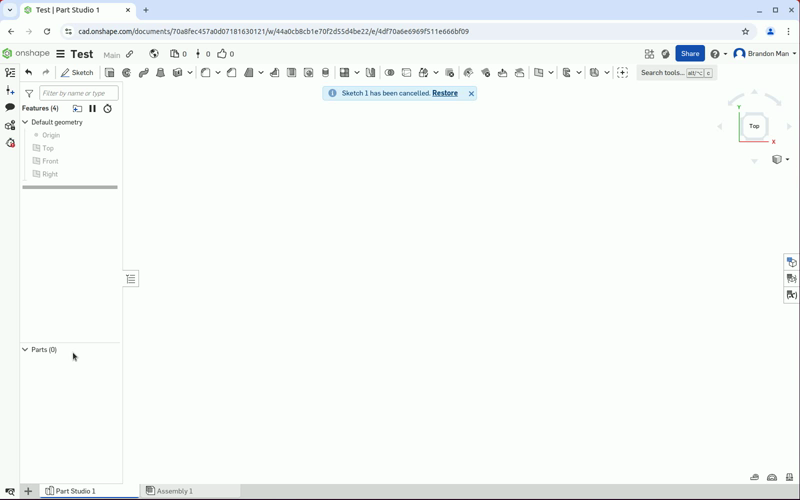
key(y)
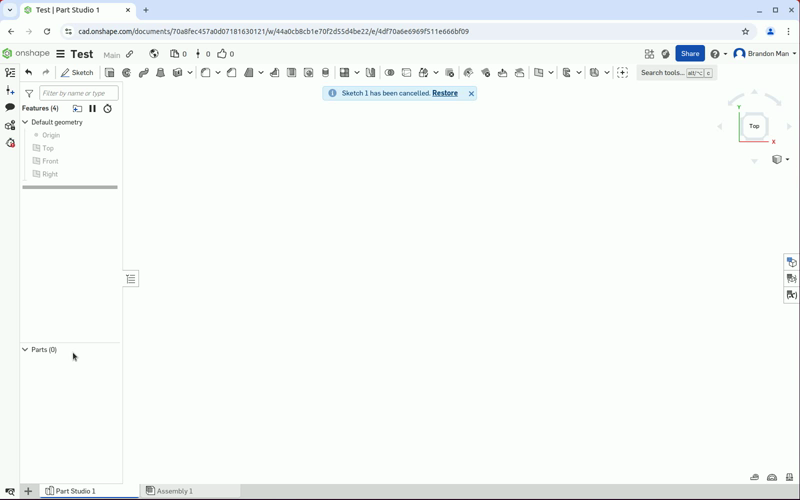
key(shift+p)
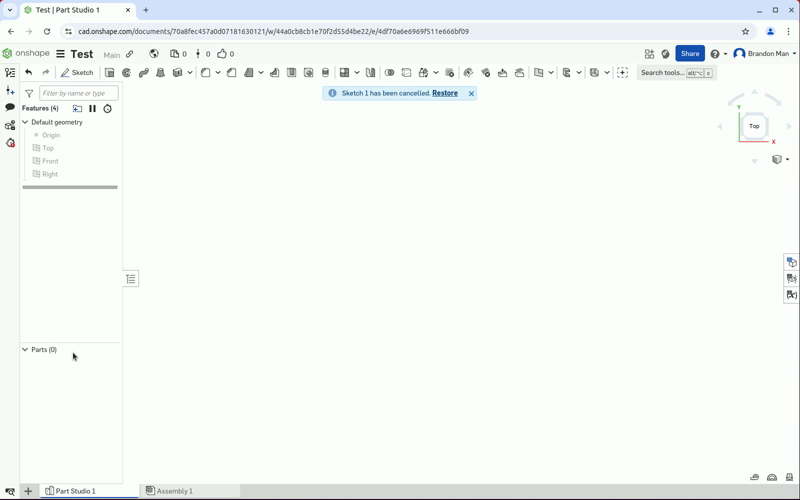
key(space)
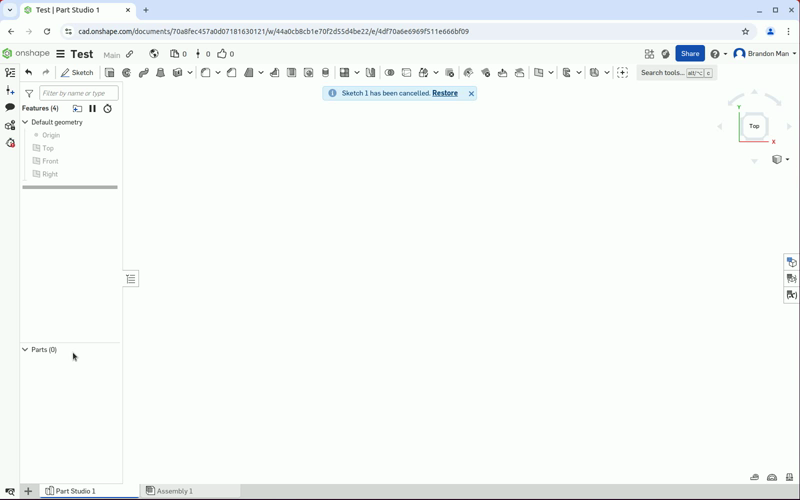
key_down(shift)
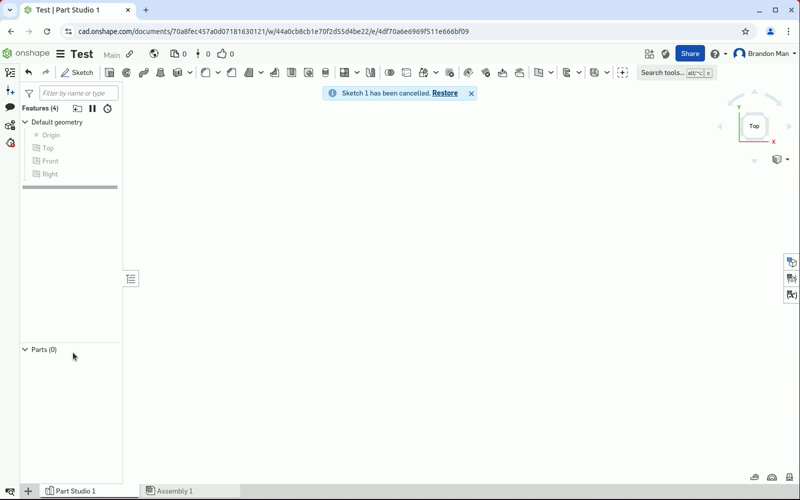
key(up)
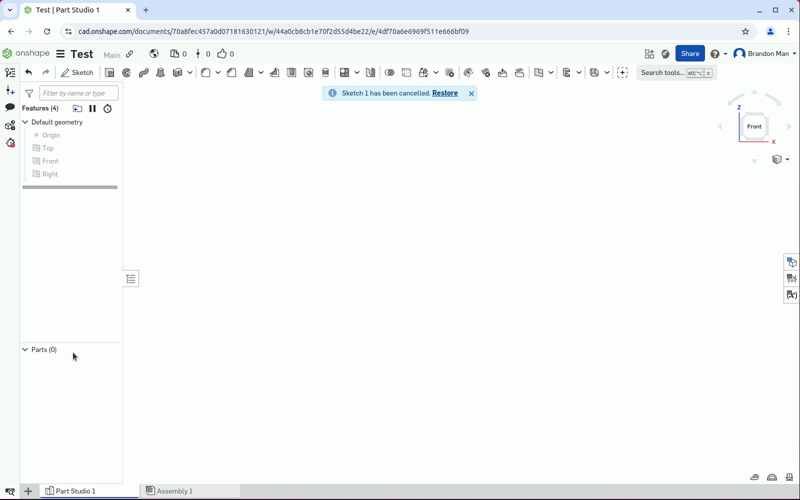
key_up(shift)
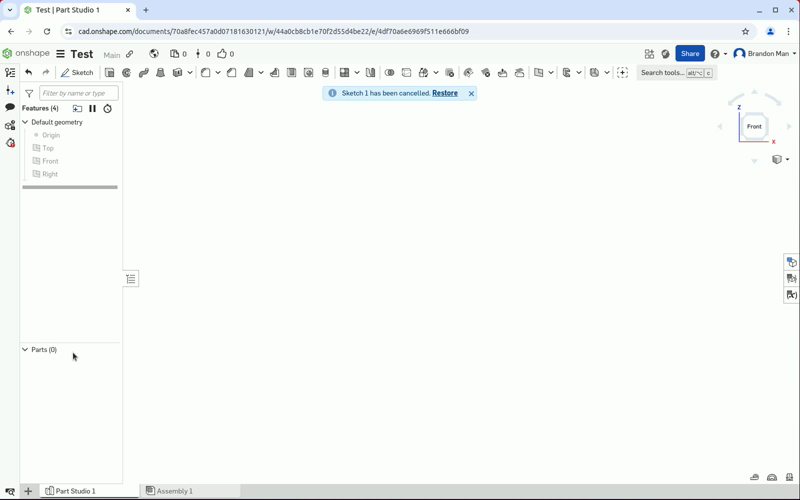
mouse_move(73, 352)
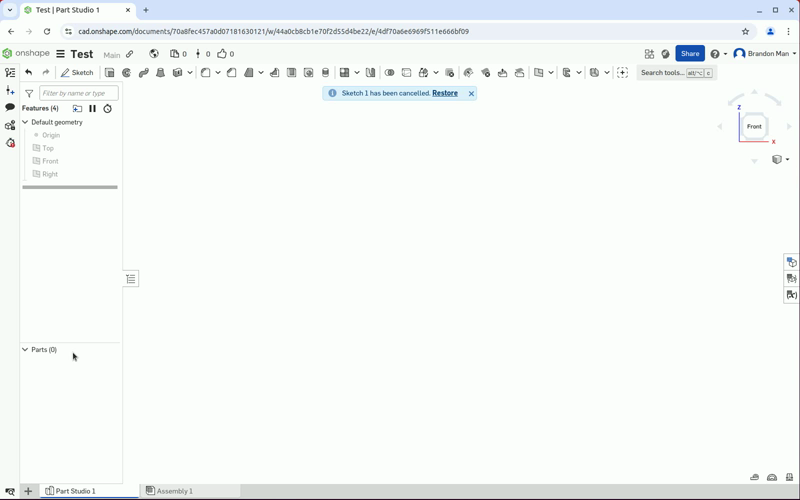
key(shift+y)
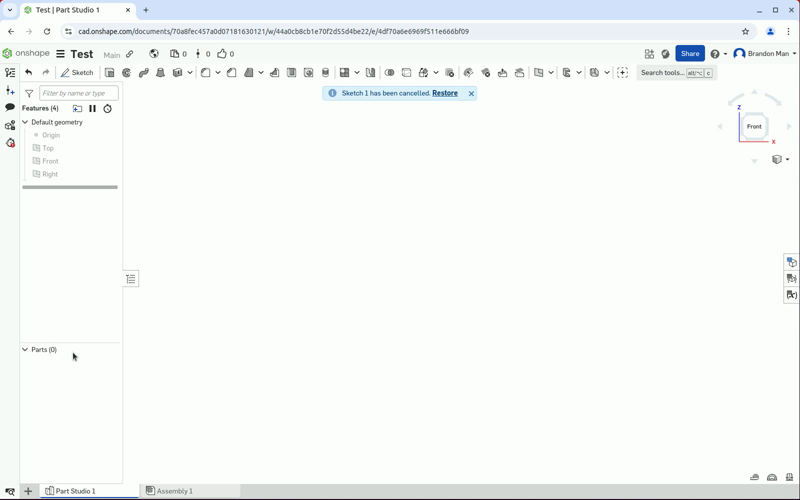
key(shift+s)
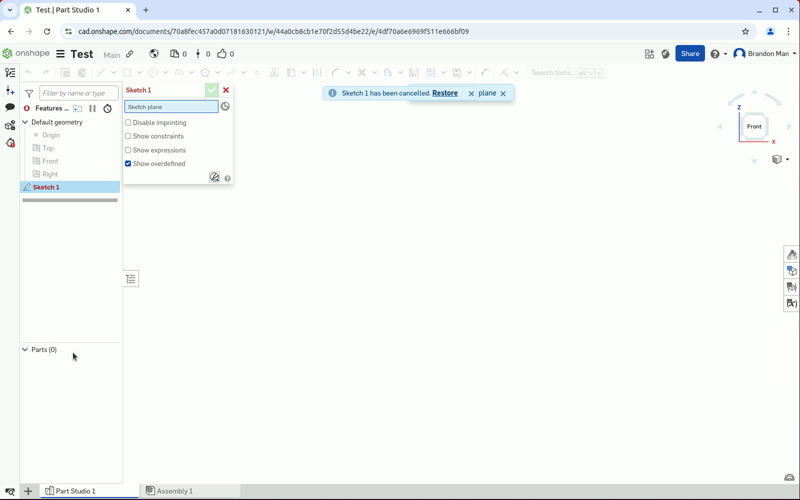
mouse_move(73, 163)
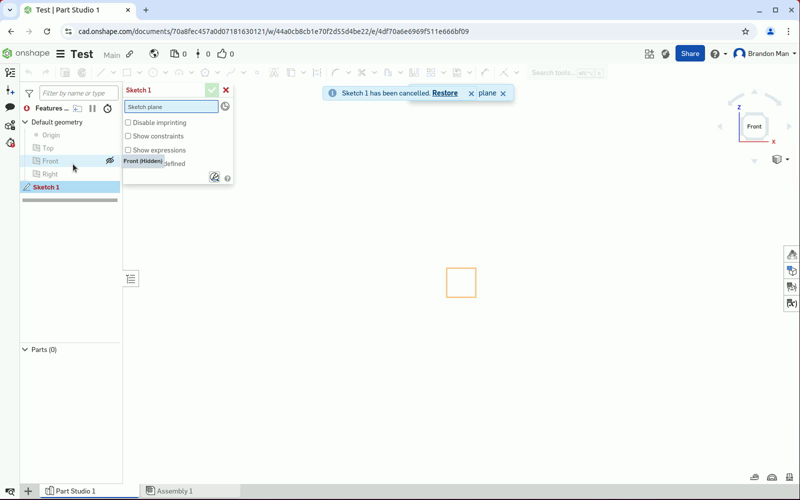
click(73, 163)
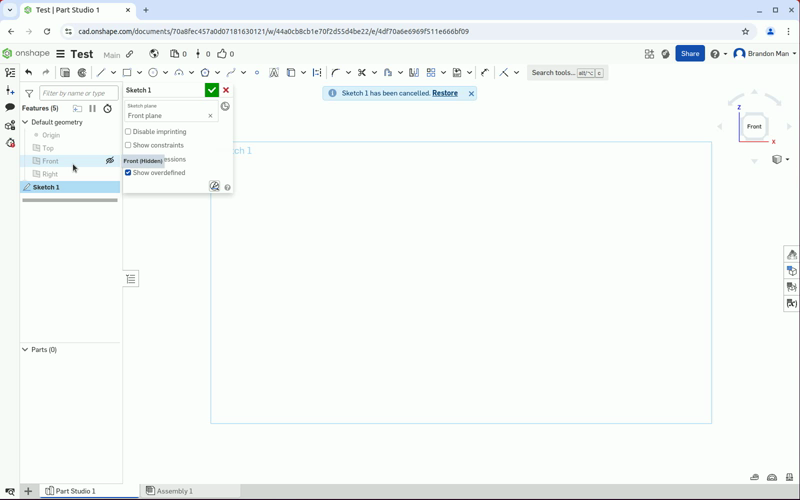
mouse_move(73, 352)
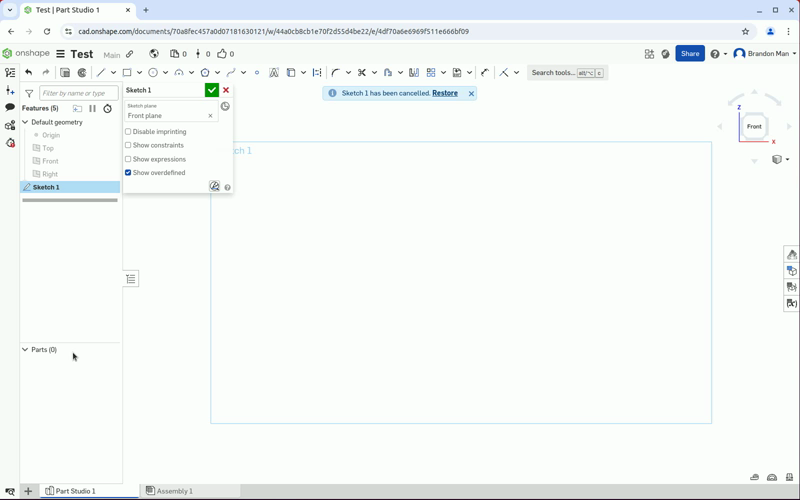
key(y)
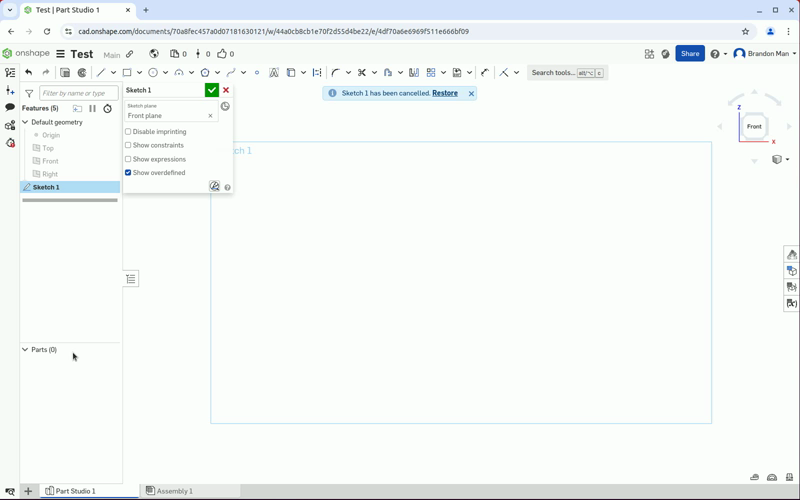
key(l)
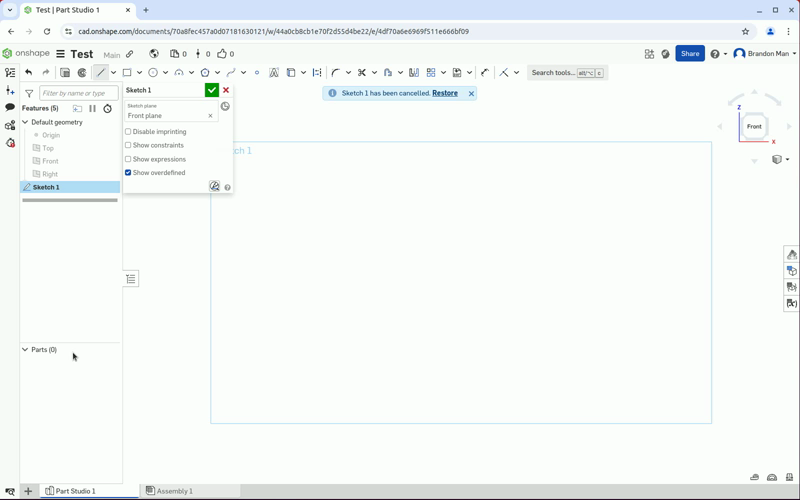
key_down(shift)
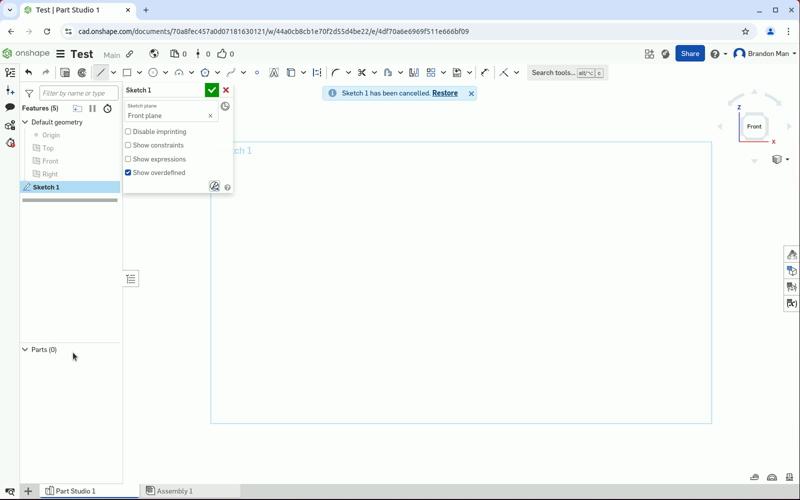
mouse_move(460, 305)
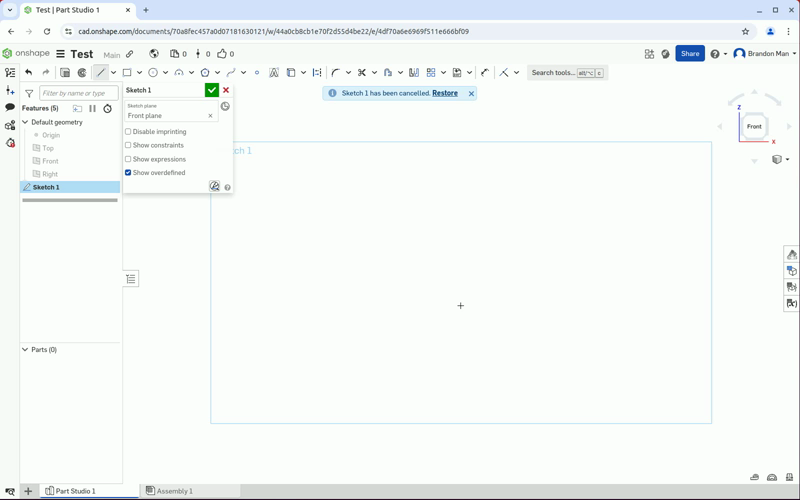
click(460, 305)
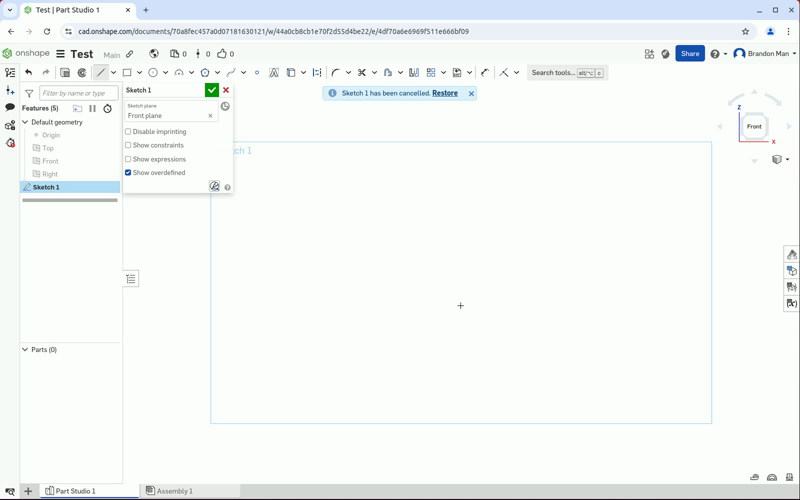
key_up(shift)
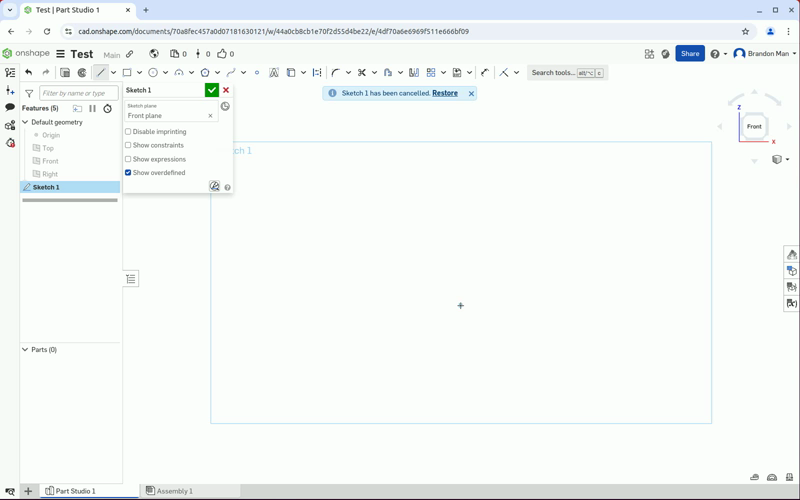
key_down(shift)
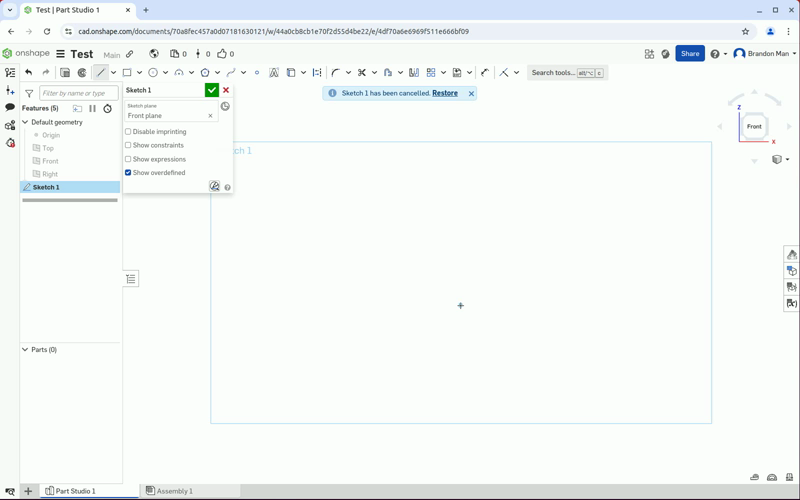
mouse_move(490, 305)
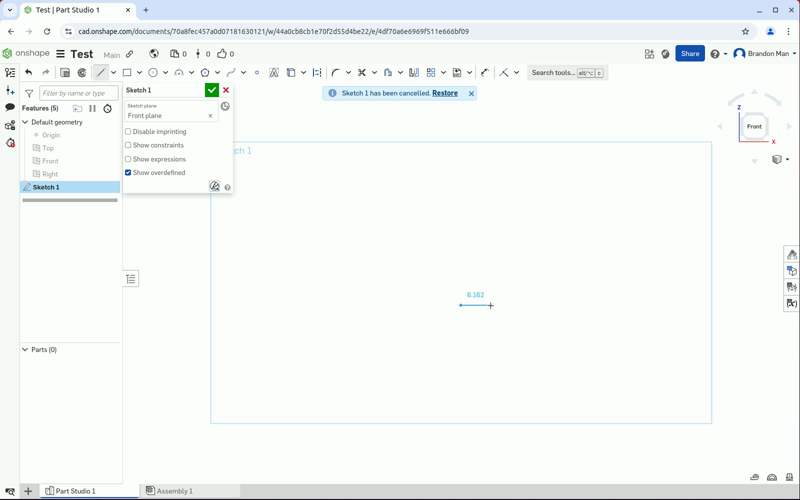
mouse_move(470, 305)
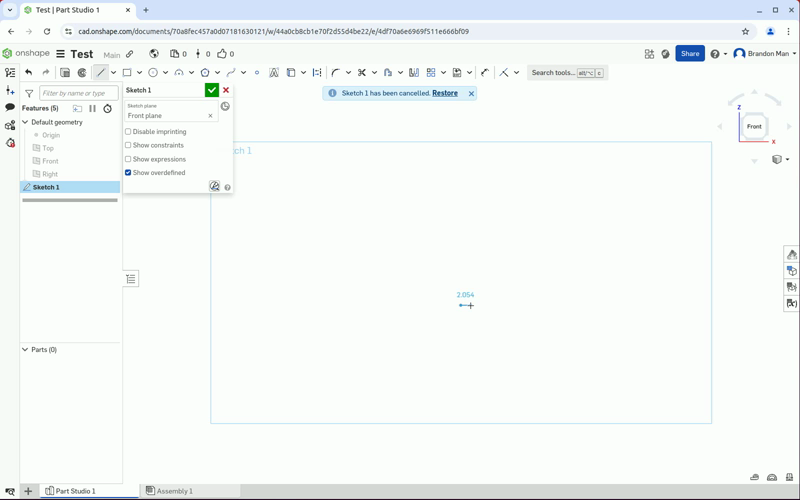
click(470, 305)
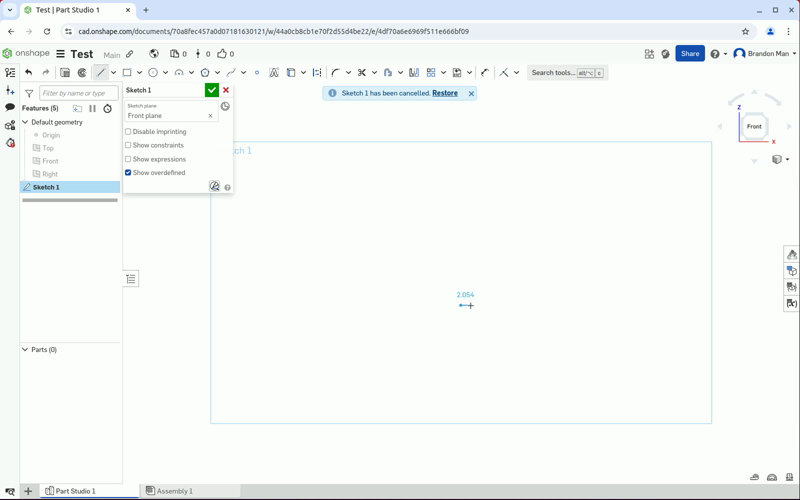
key_up(shift)
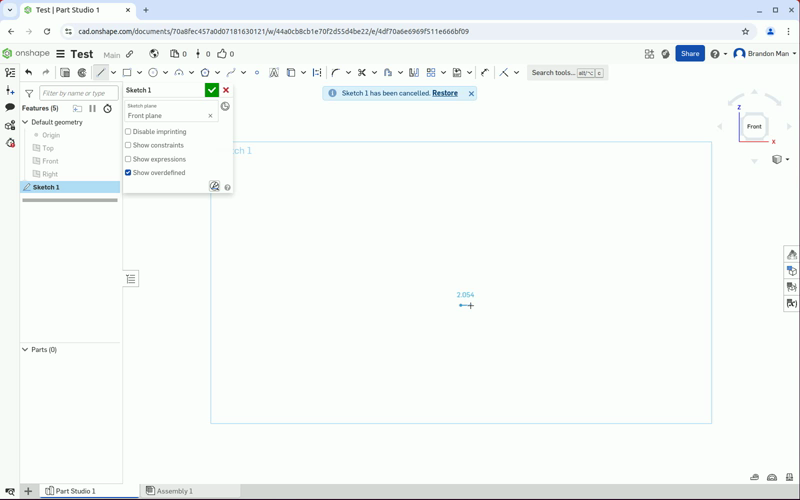
key_down(shift)
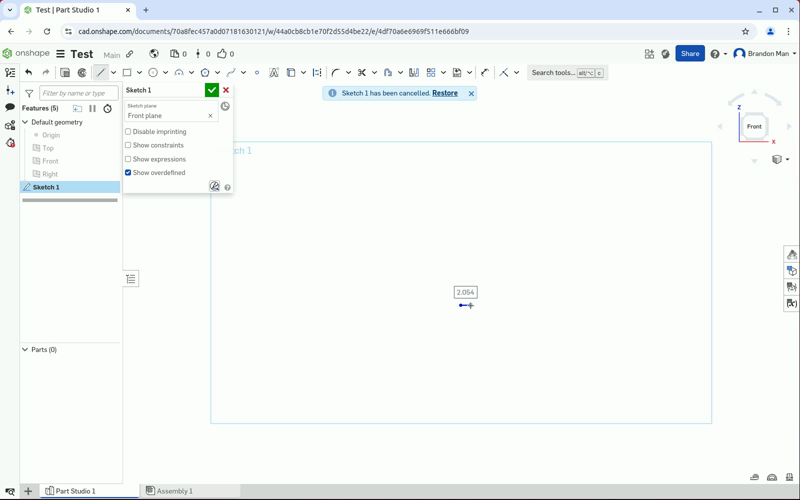
mouse_move(500, 305)
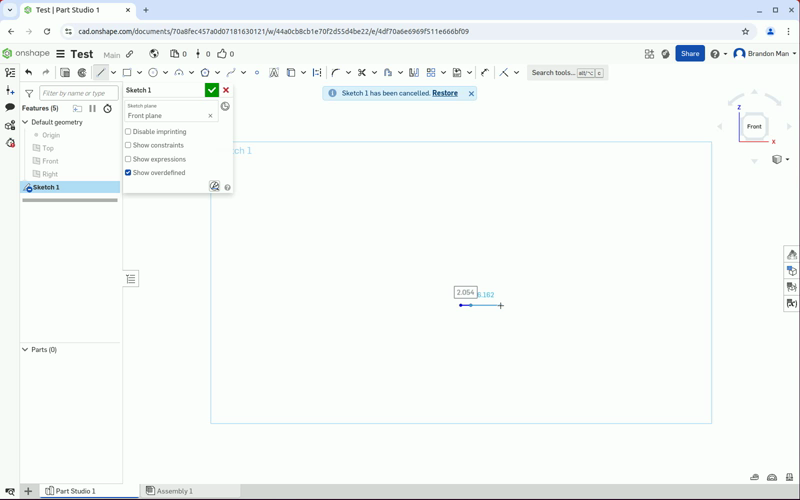
mouse_move(470, 282)
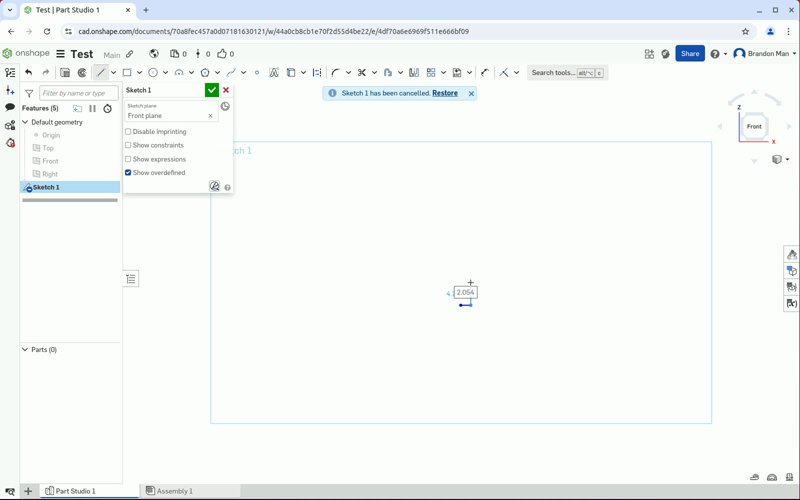
click(470, 282)
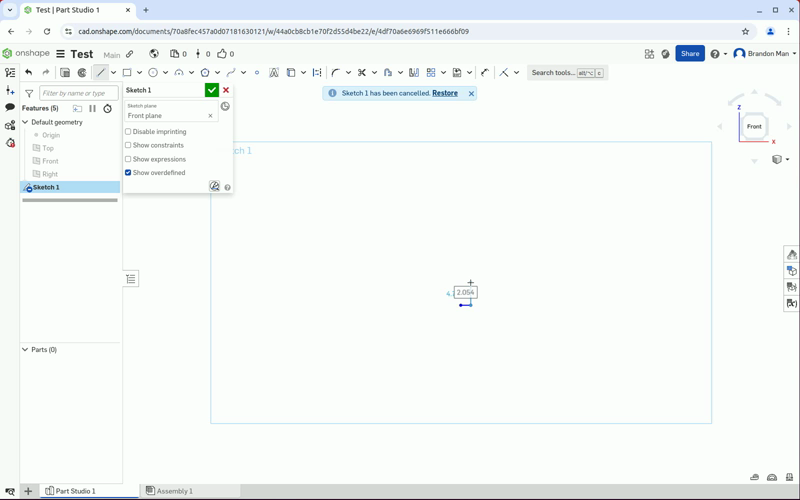
key_up(shift)
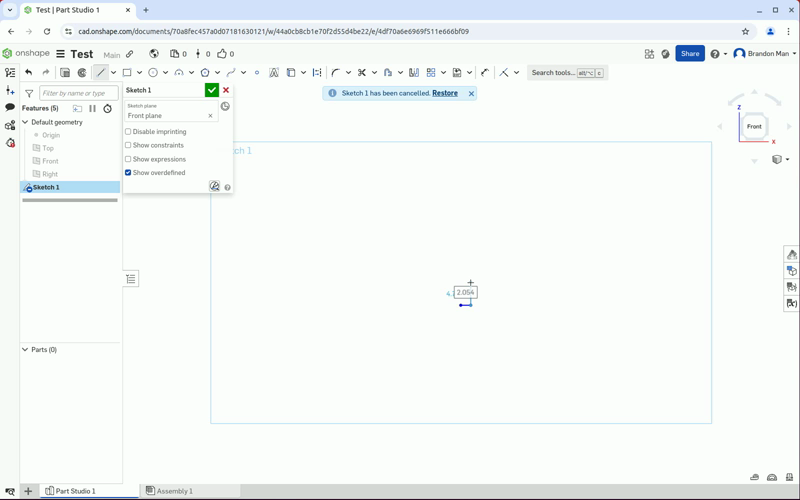
key_down(shift)
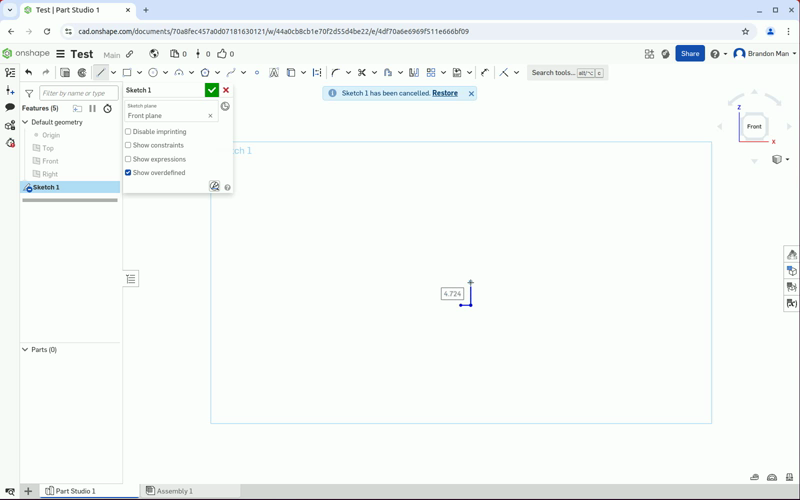
mouse_move(500, 282)
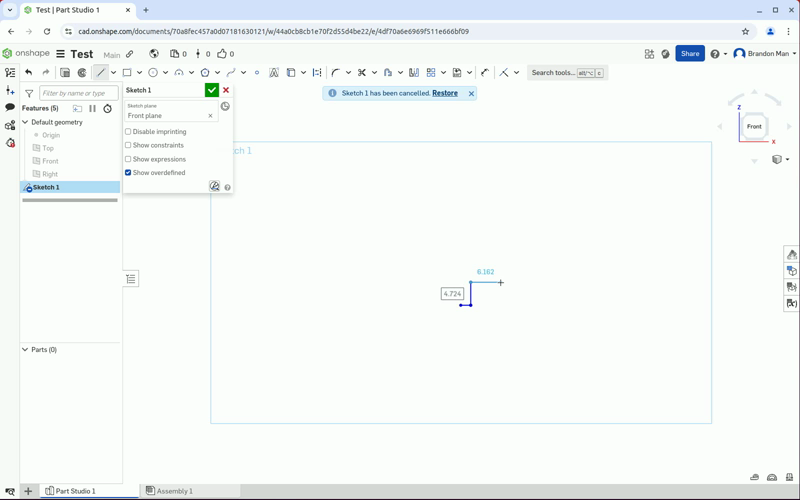
mouse_move(460, 282)
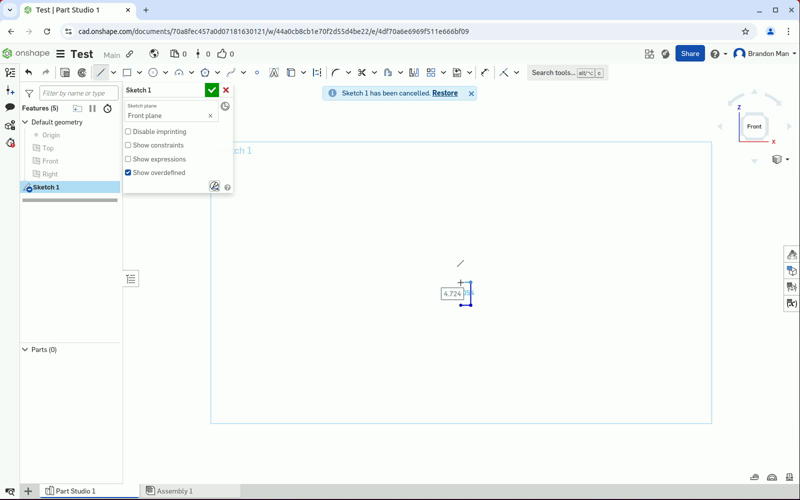
click(460, 282)
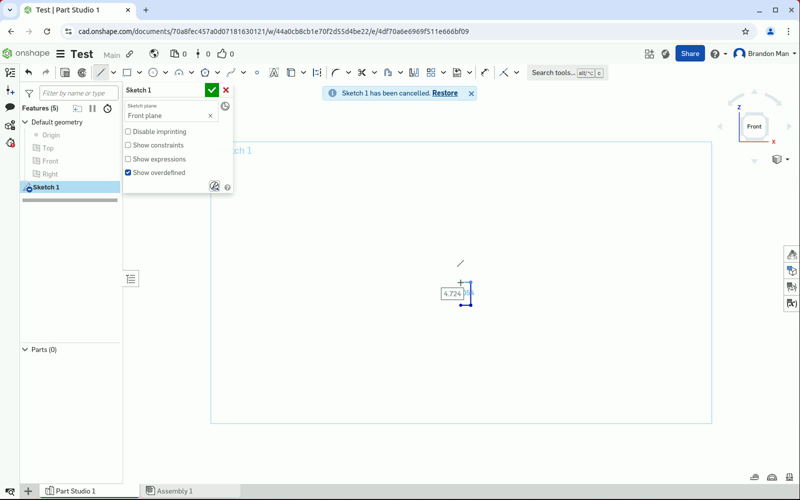
key_up(shift)
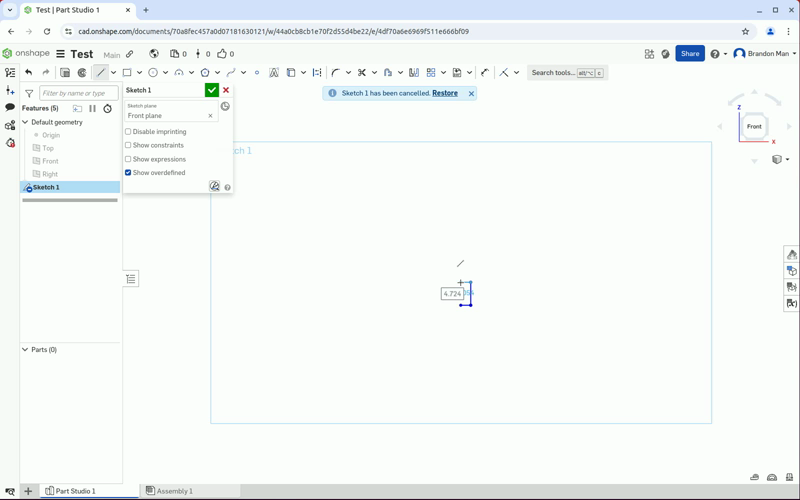
mouse_move(490, 282)
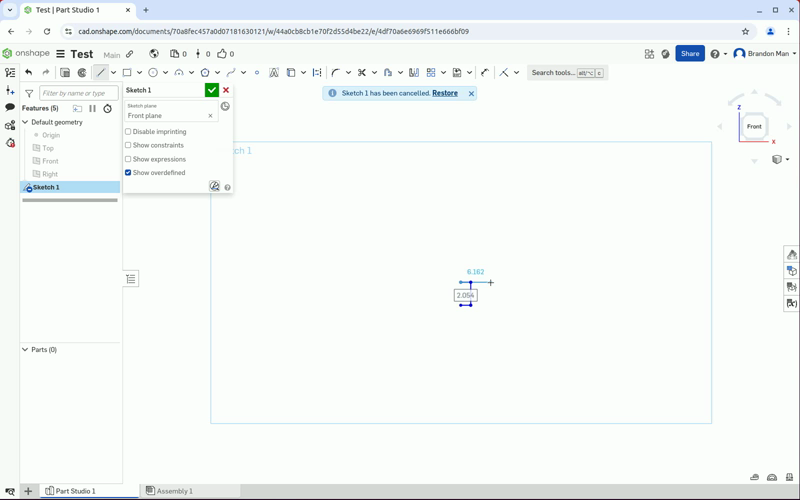
key_down(shift)
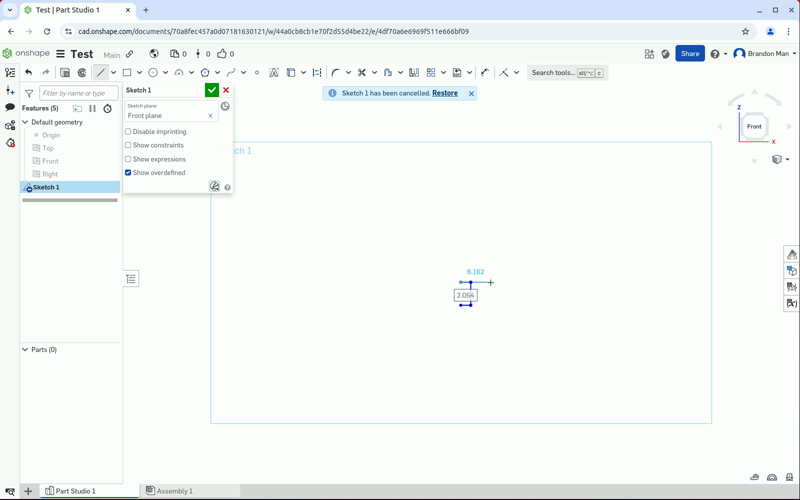
mouse_move(460, 305)
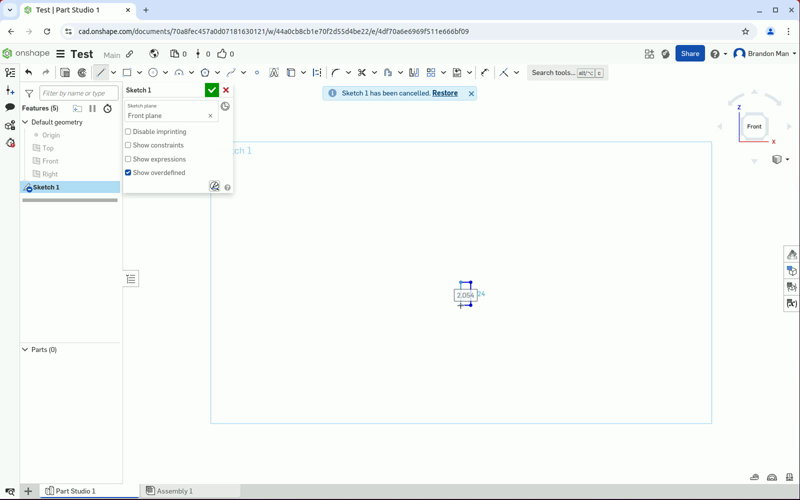
key_up(shift)
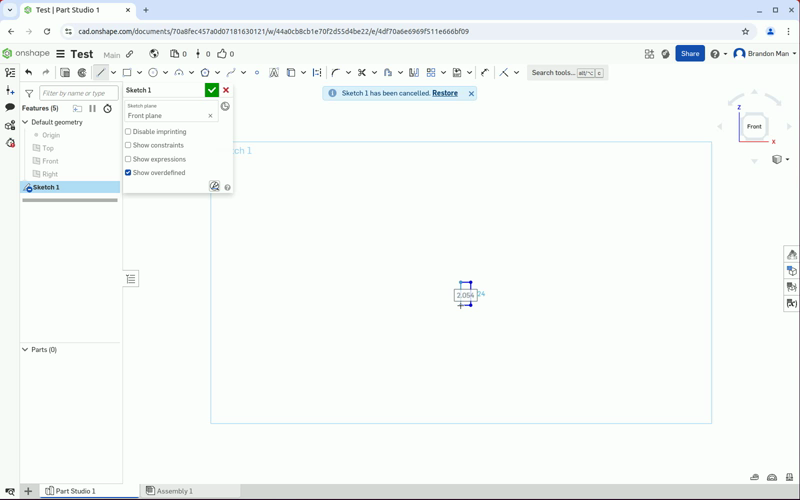
click(460, 305)
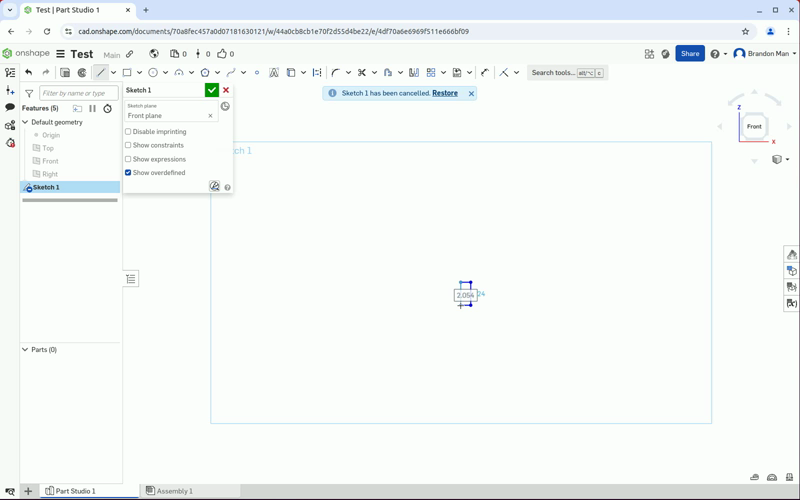
key(esc)
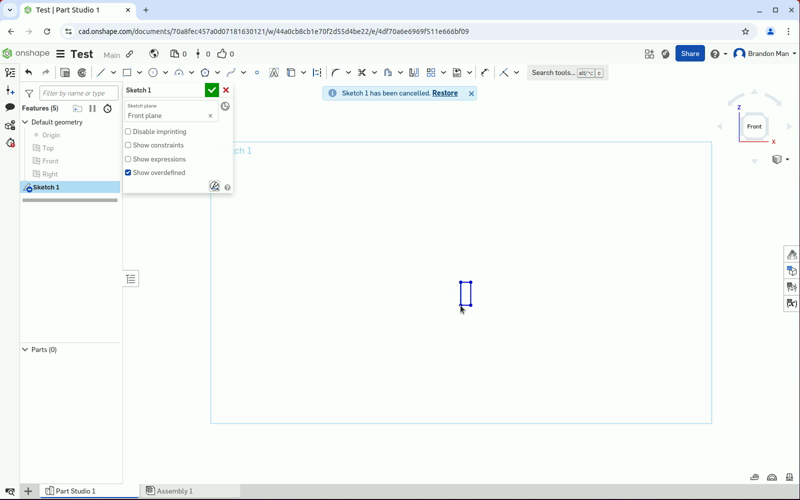
mouse_move(466, 294)
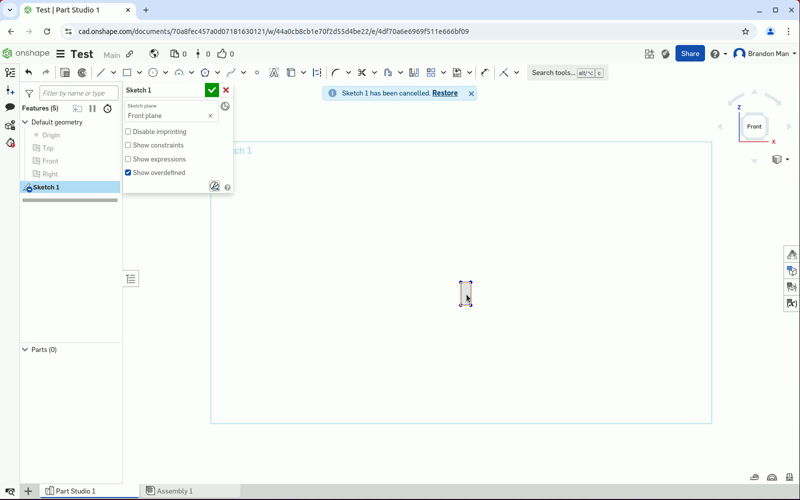
scroll(6)
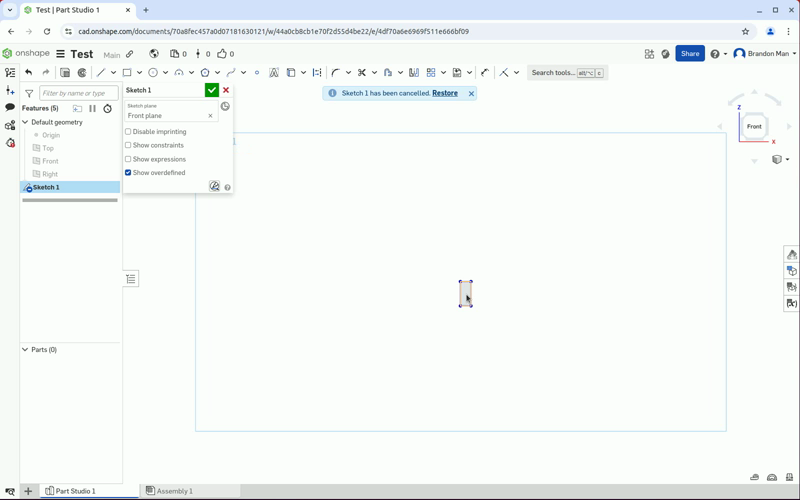
scroll(6)
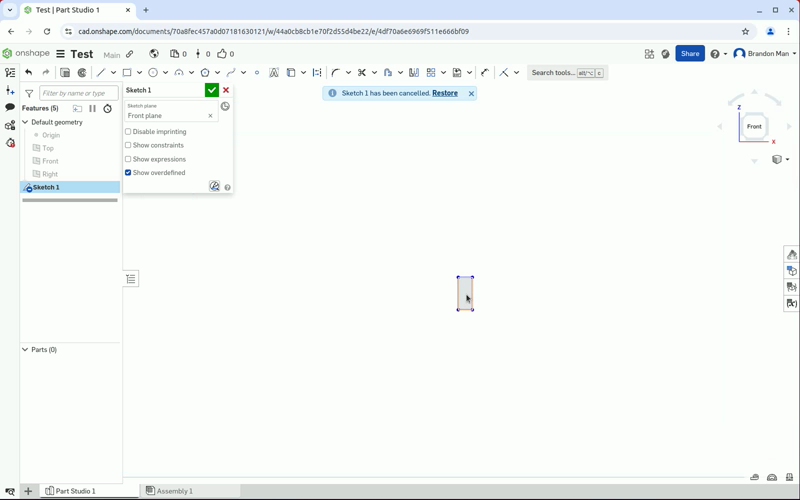
scroll(6)
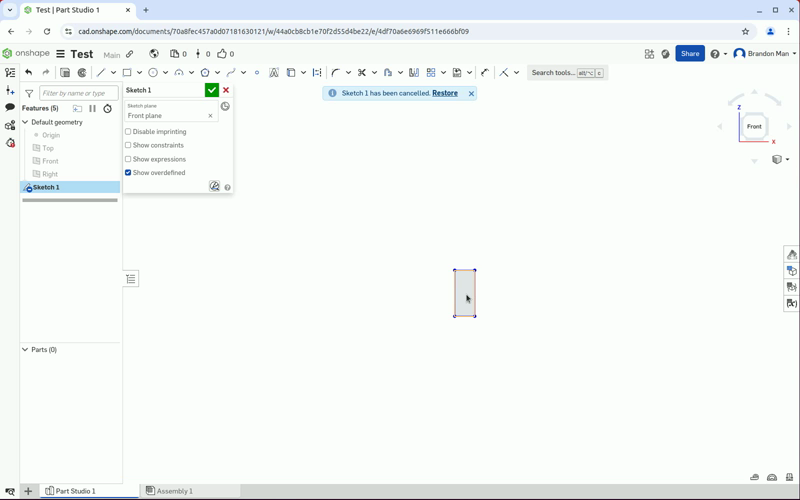
scroll(6)
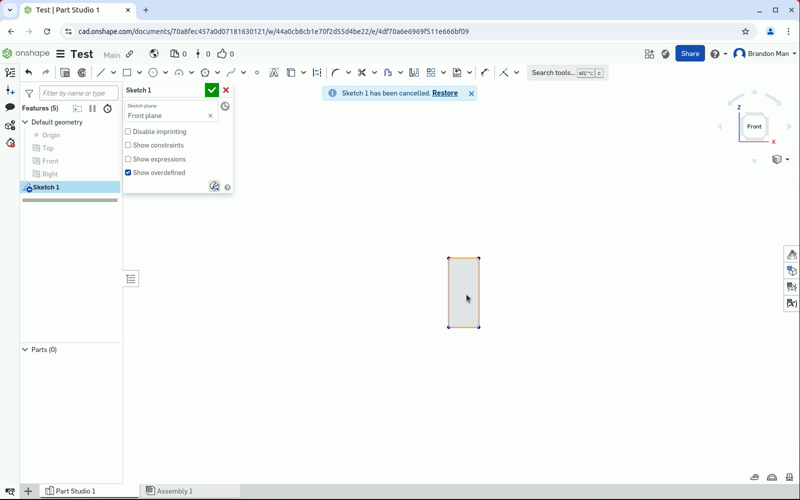
scroll(6)
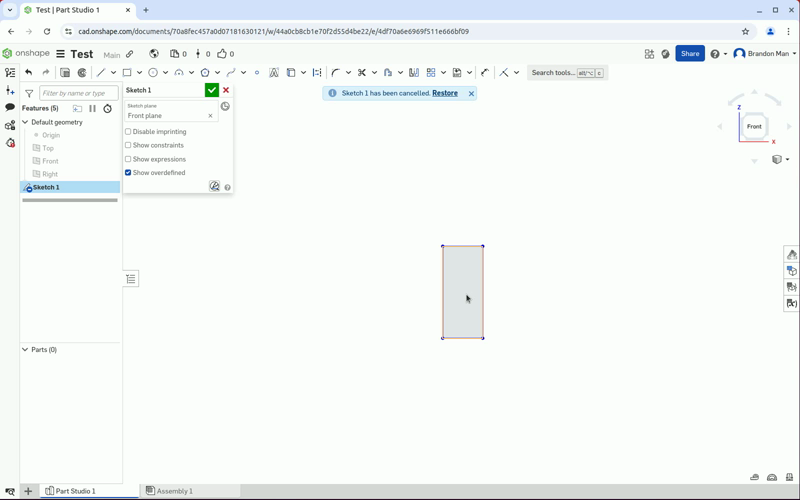
scroll(6)
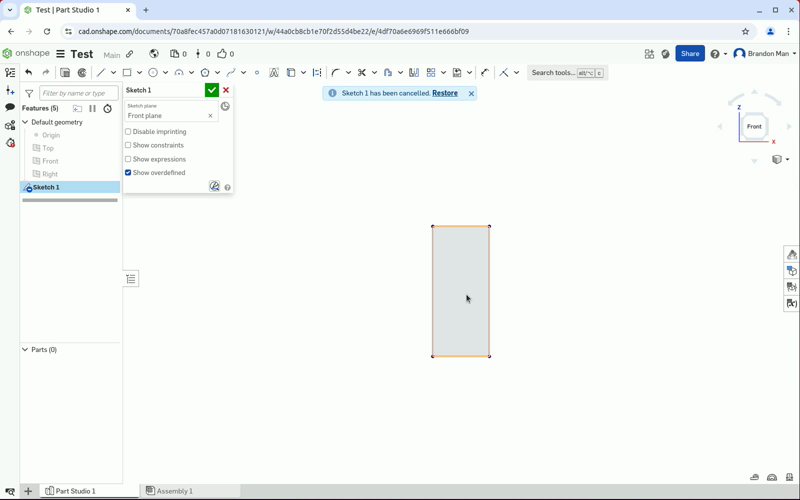
scroll(6)
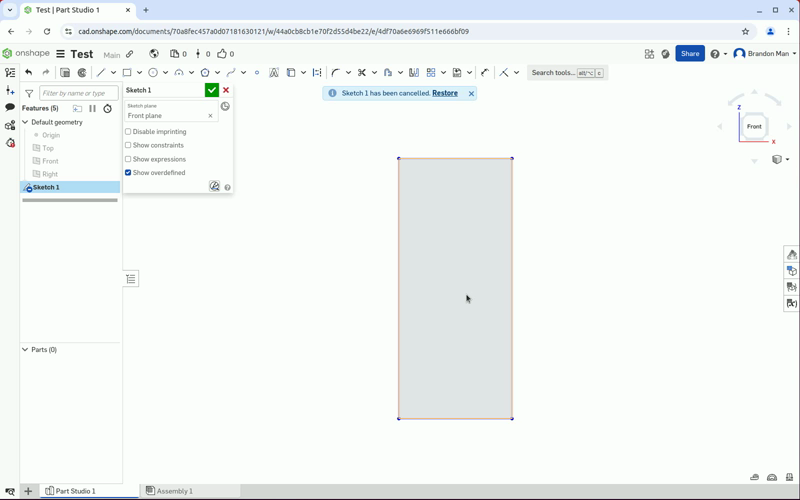
click(466, 294)
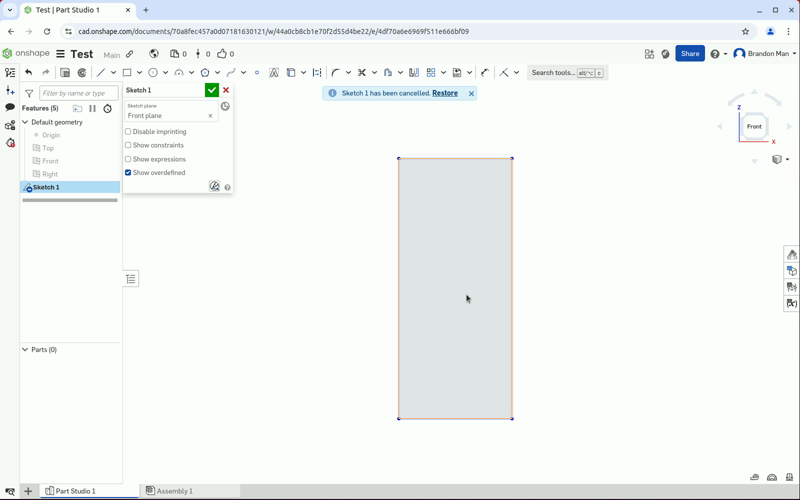
scroll(-6)
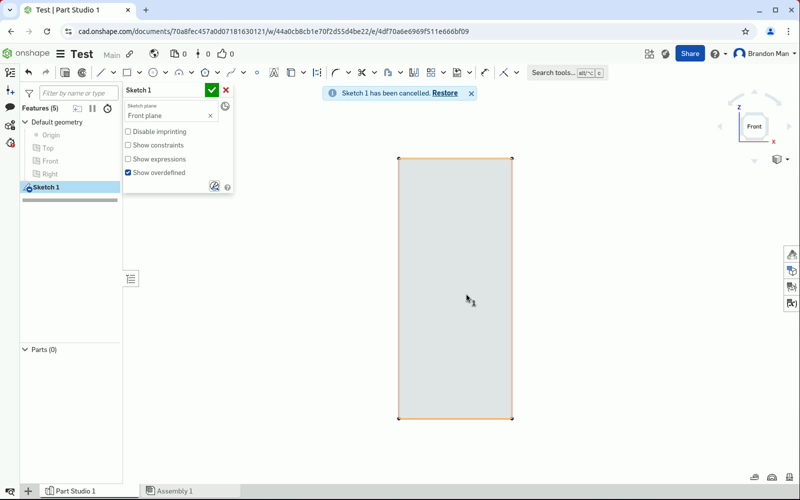
scroll(-6)
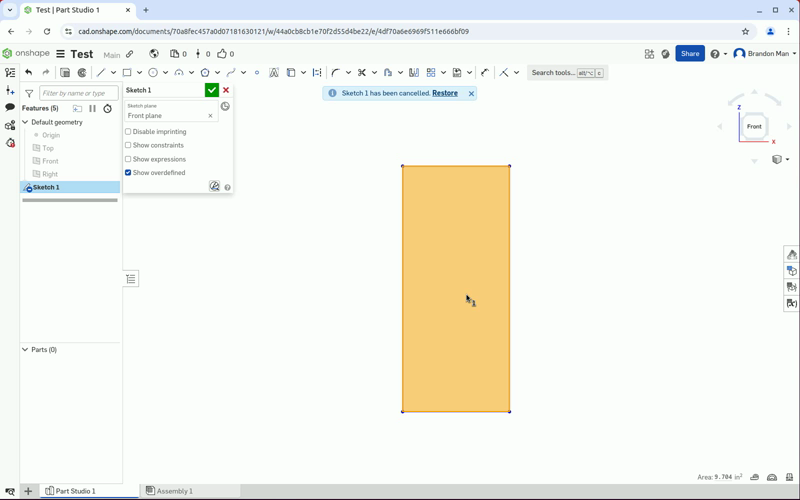
scroll(-6)
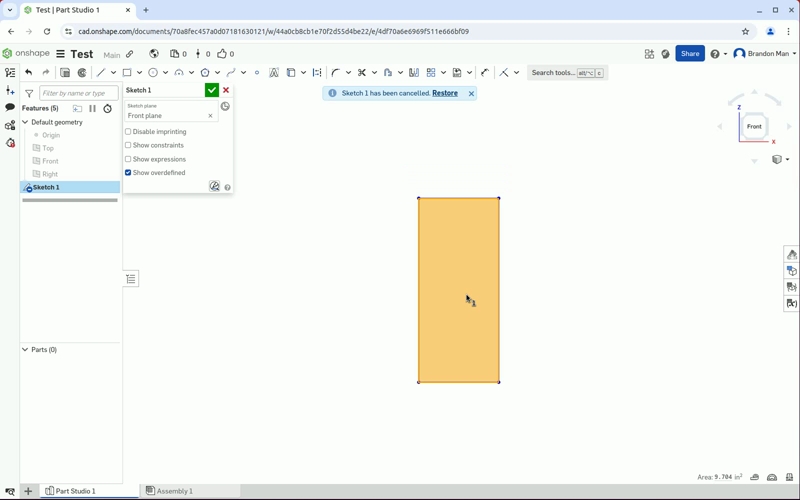
scroll(-6)
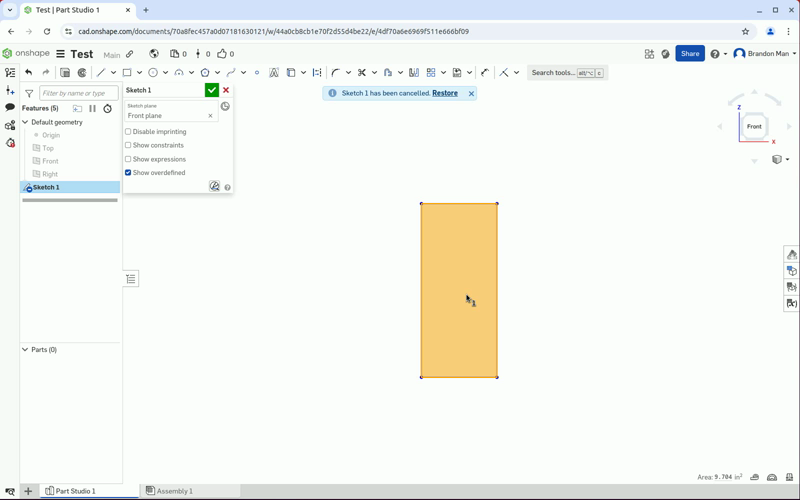
scroll(-6)
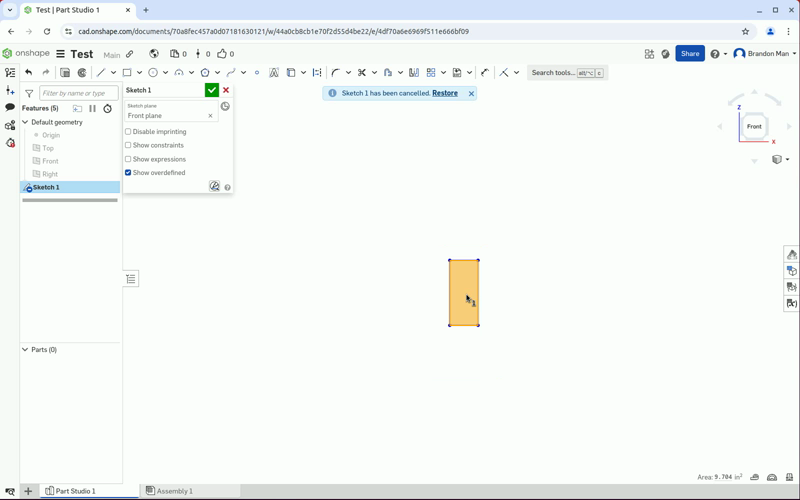
scroll(-6)
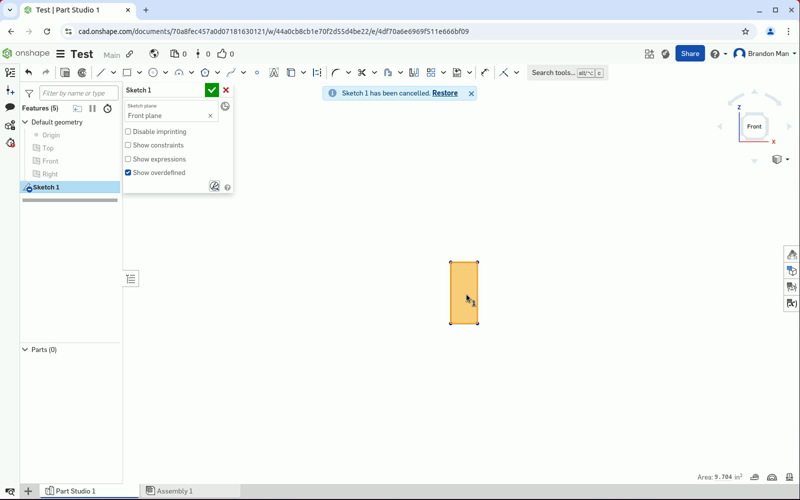
scroll(-6)
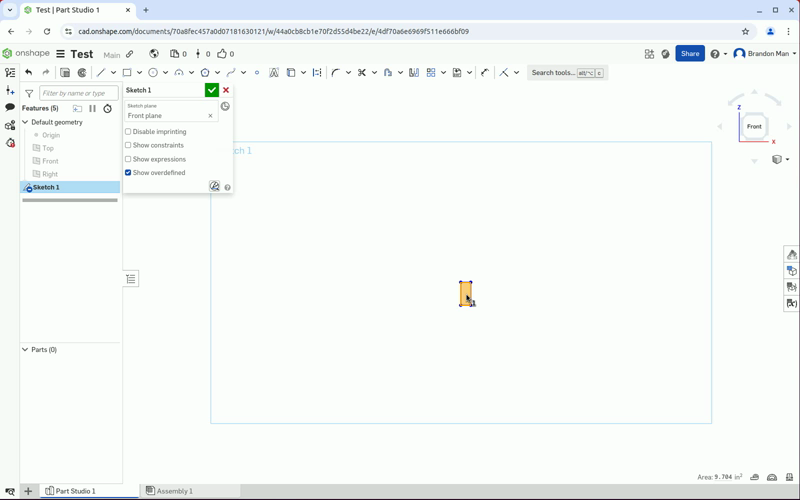
mouse_move(73, 352)
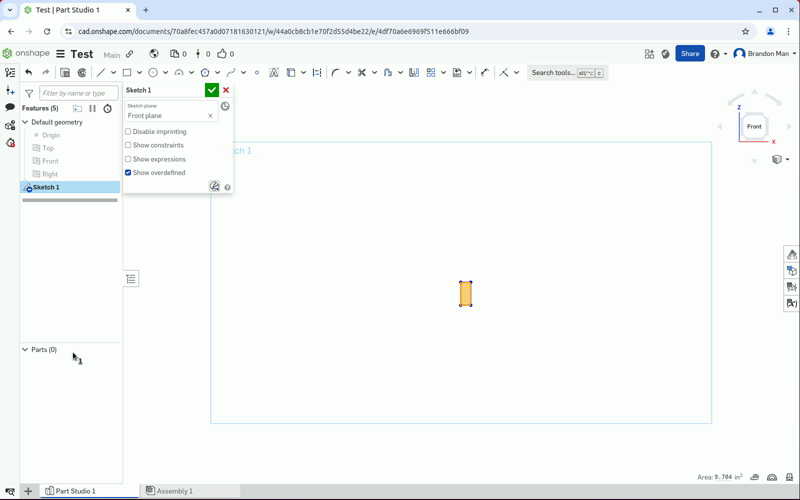
key(shift+y)
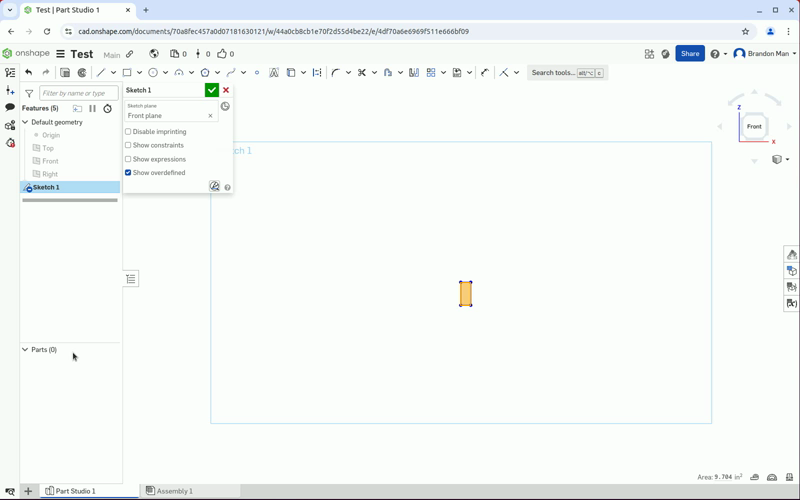
key(shift+e)
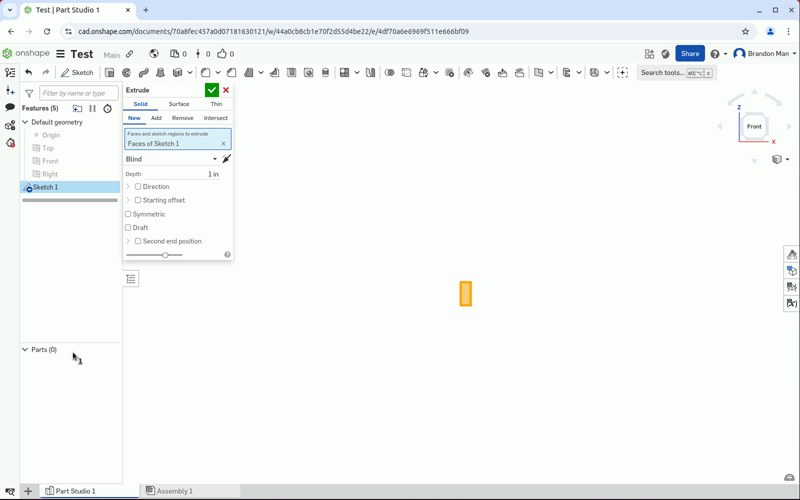
mouse_move(143, 106)
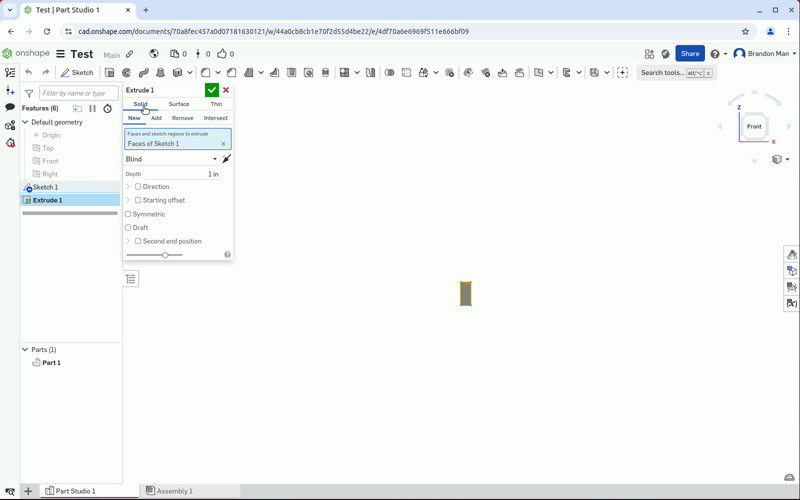
click(143, 106)
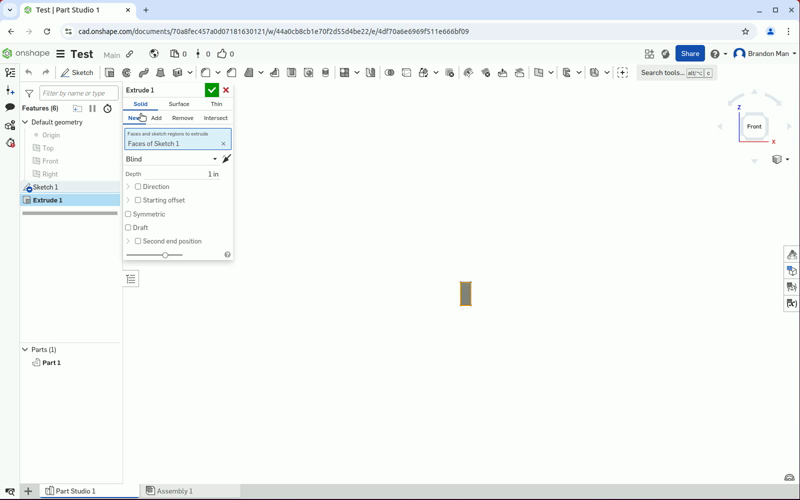
mouse_move(137, 120)
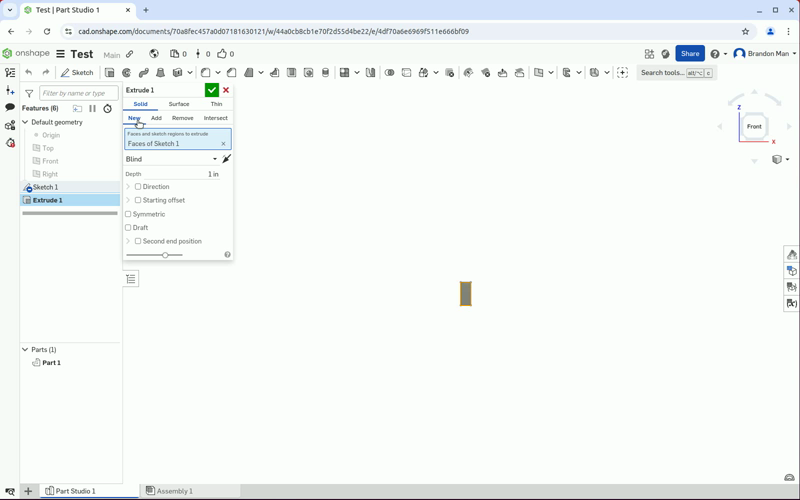
click(137, 120)
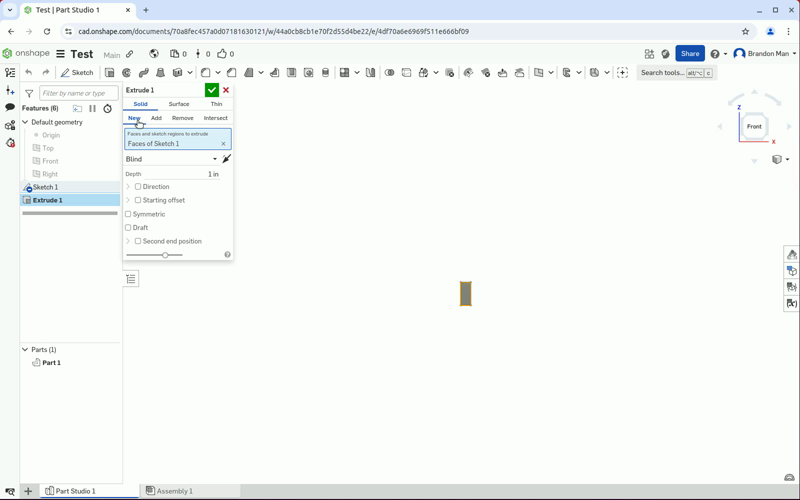
key(tab, 4)
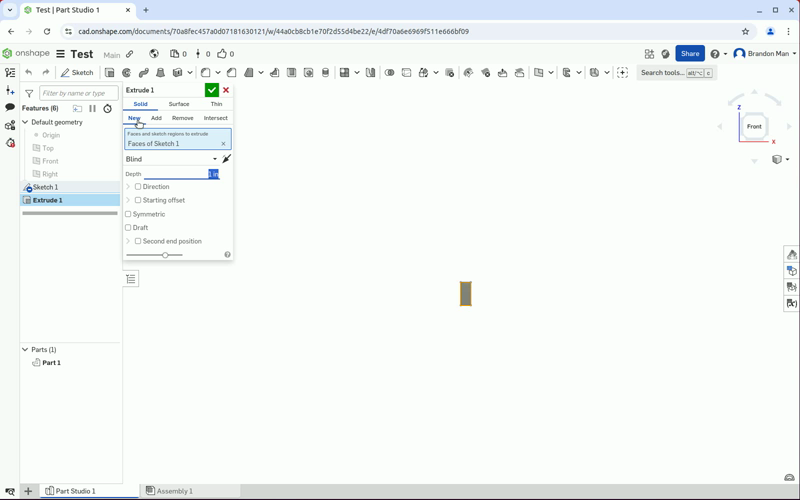
text(23.108)
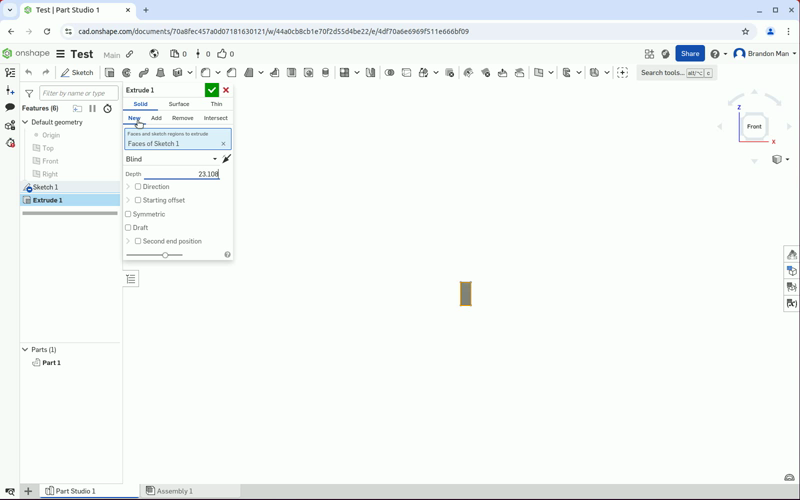
key(enter)
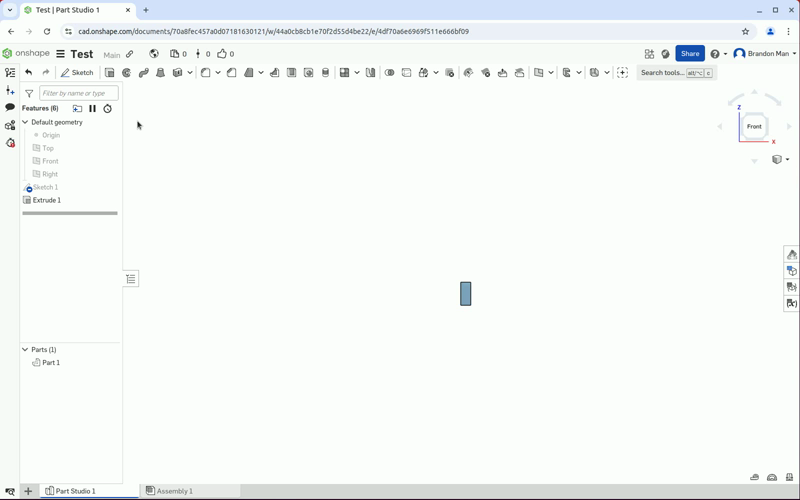
key(shift+h)
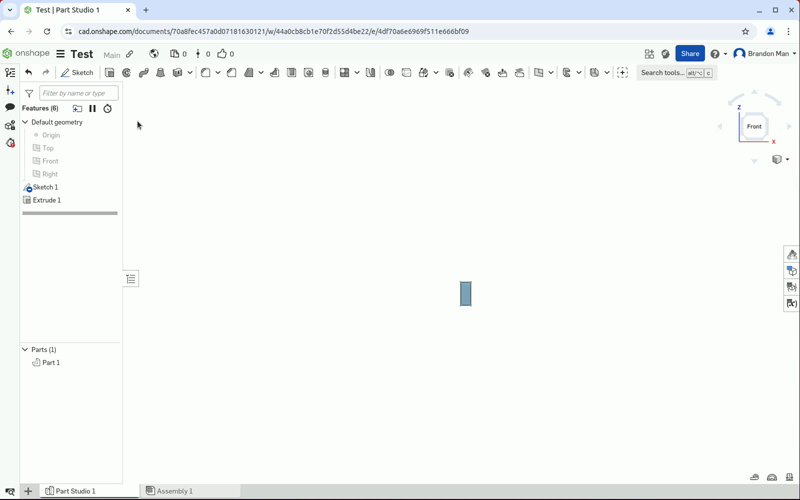
key(shift+h)
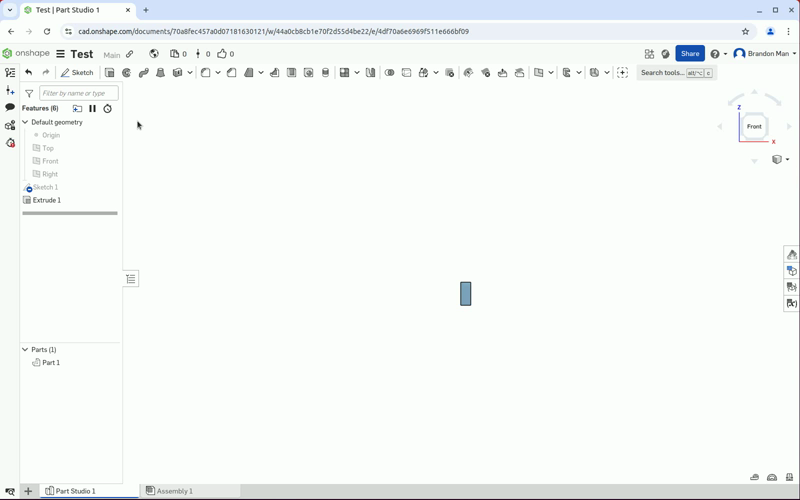
mouse_move(73, 189)
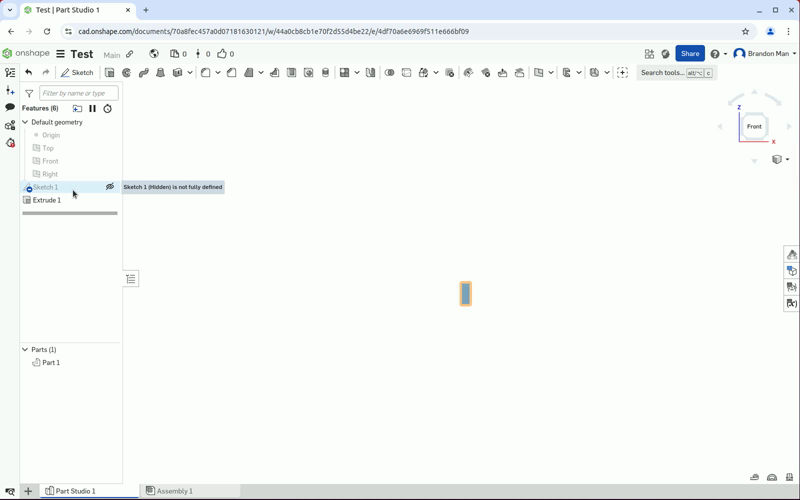
click(73, 189)
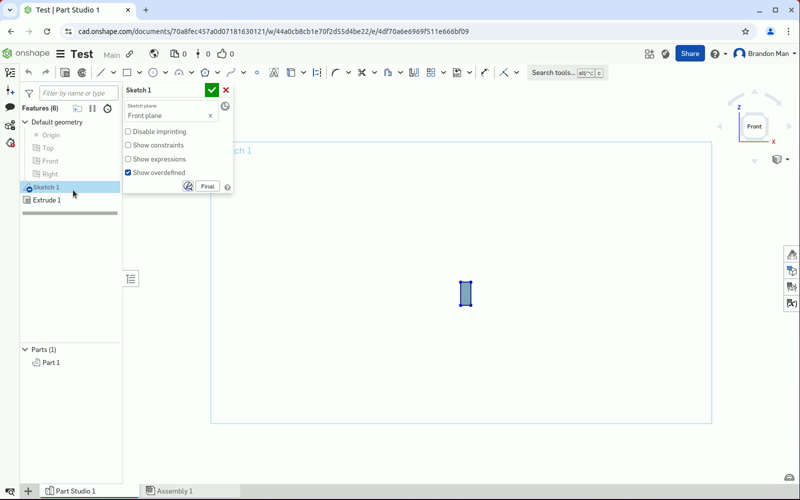
mouse_move(229, 92)
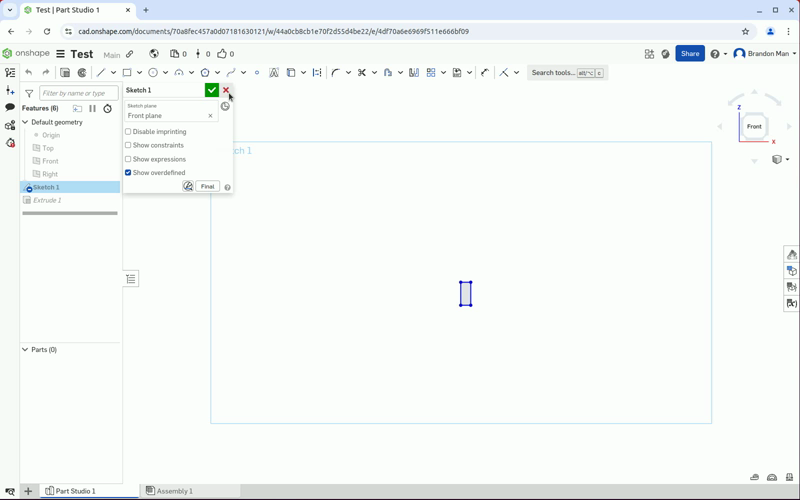
click(229, 92)
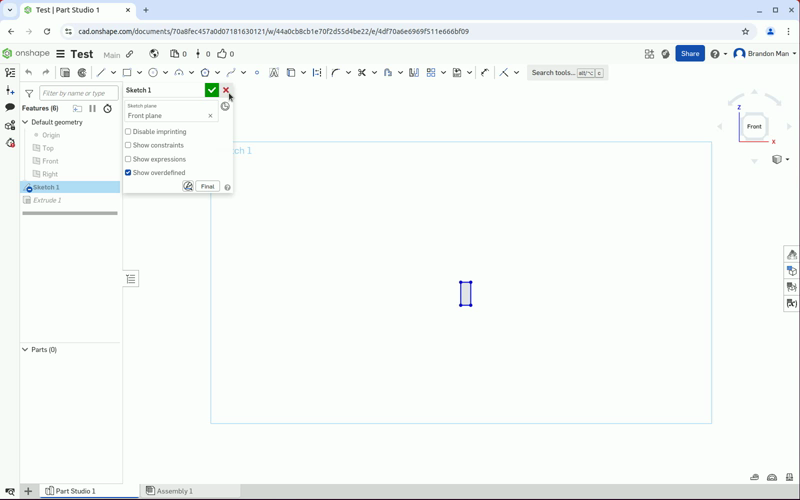
key(shift+s)
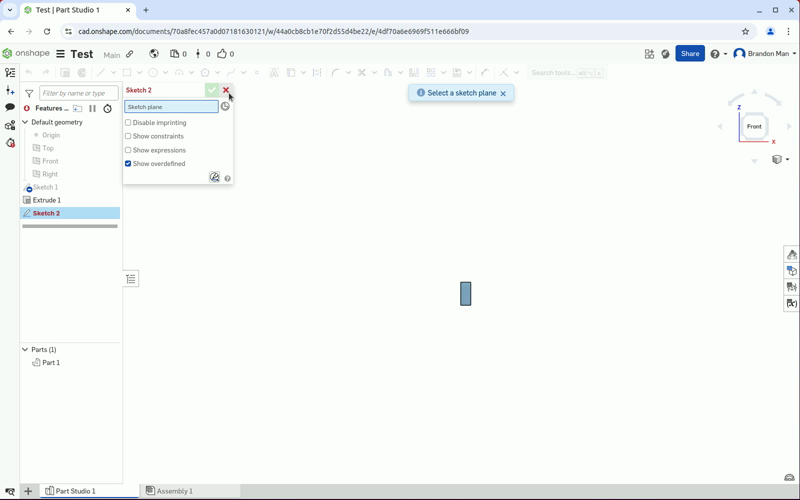
mouse_move(73, 163)
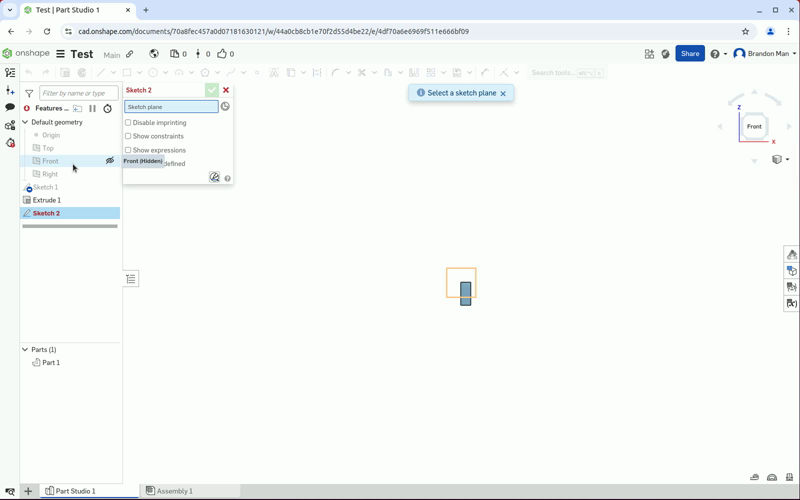
click(73, 163)
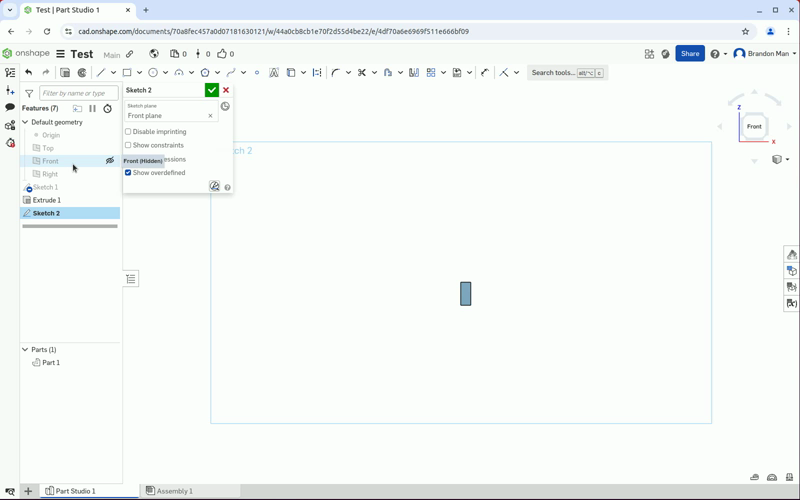
mouse_move(73, 352)
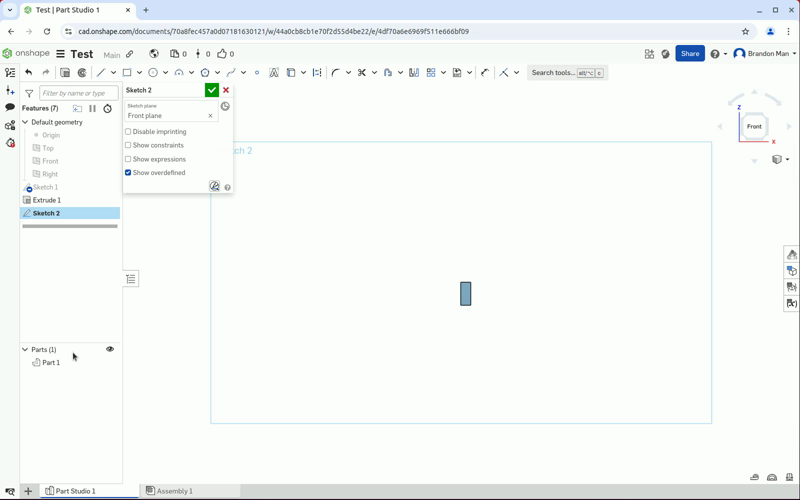
key(y)
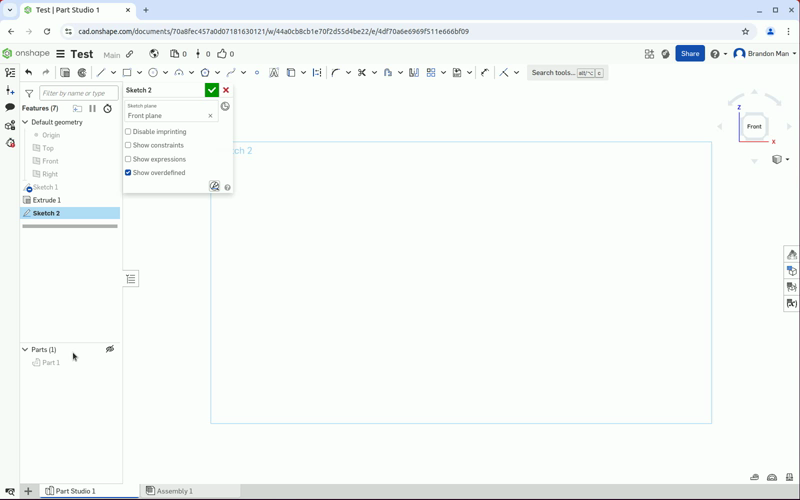
key(c)
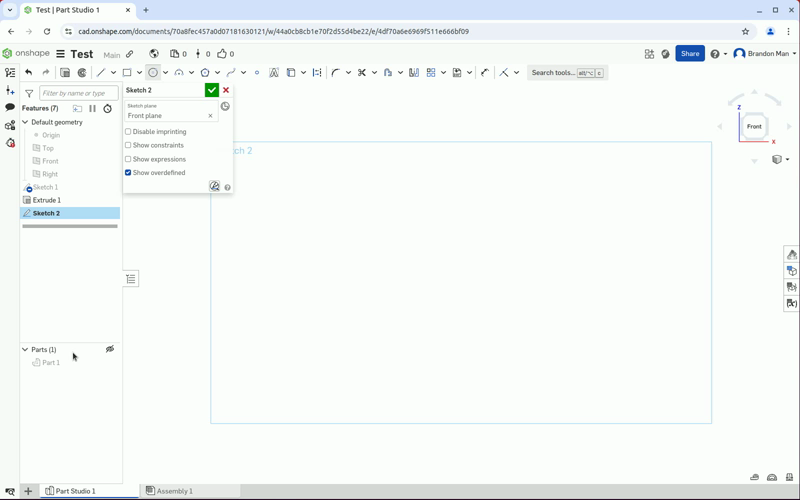
key_down(shift)
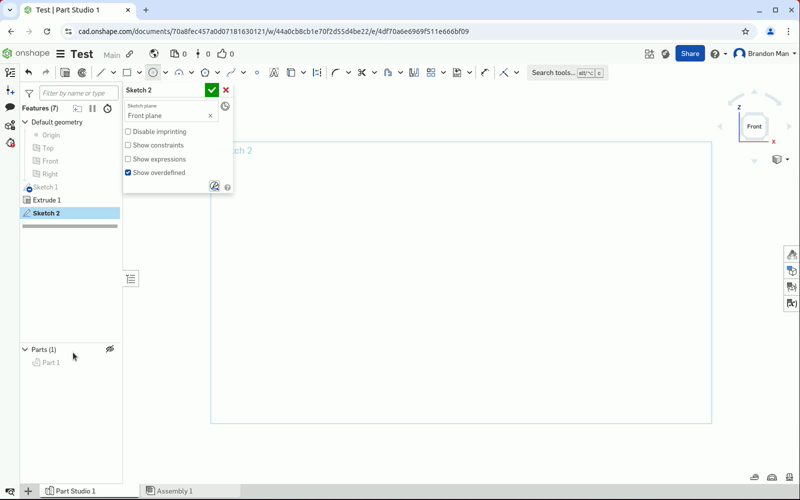
mouse_move(466, 287)
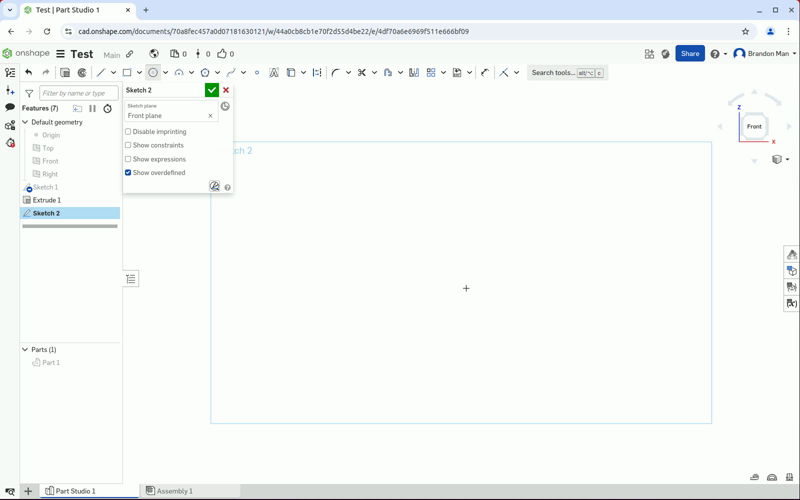
click(466, 287)
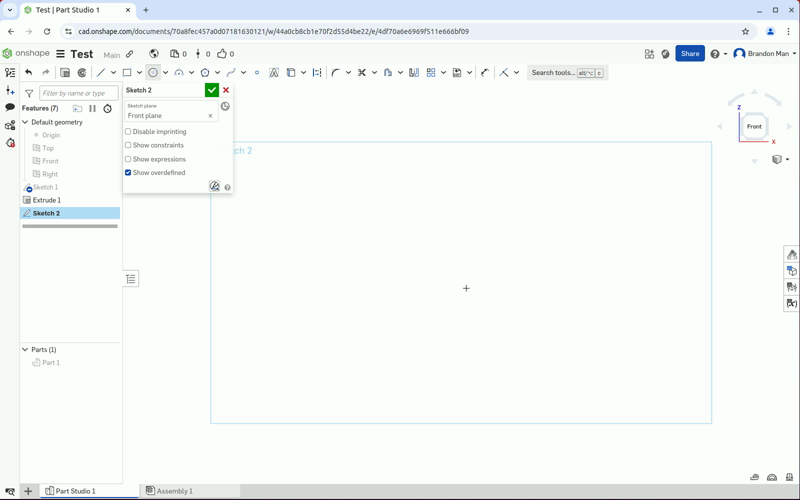
key_up(shift)
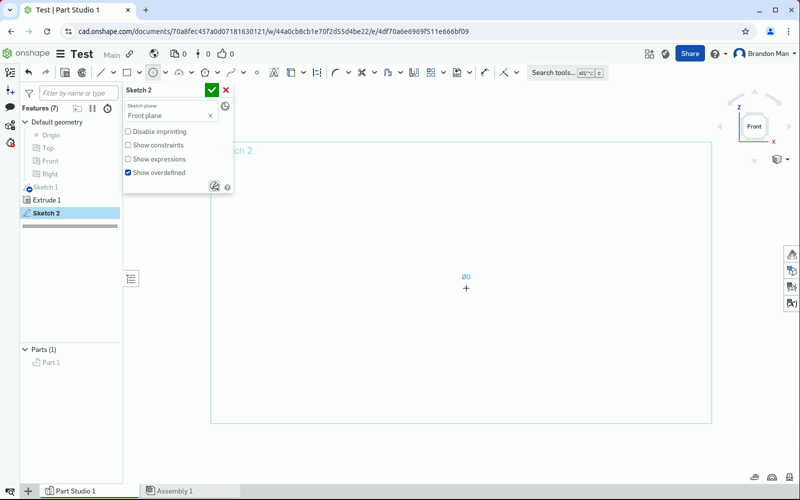
mouse_move(467, 287)
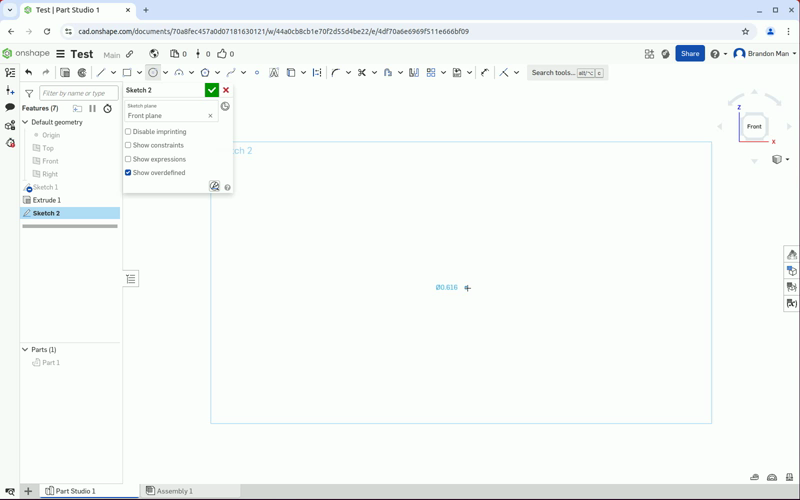
scroll(6)
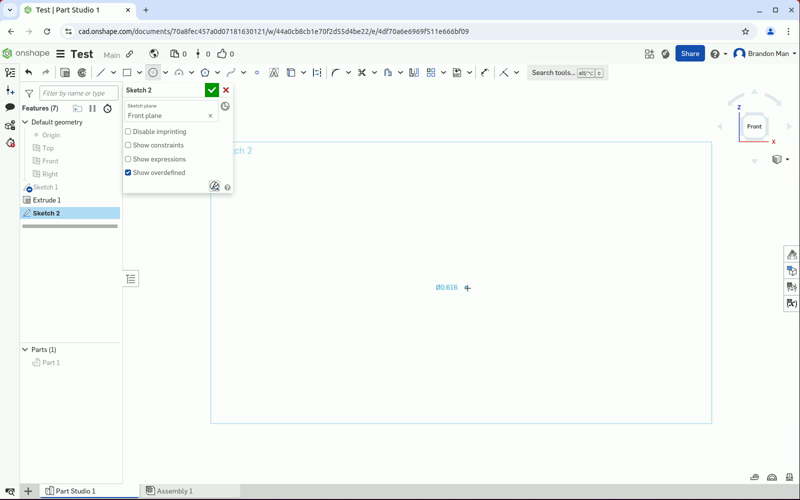
scroll(6)
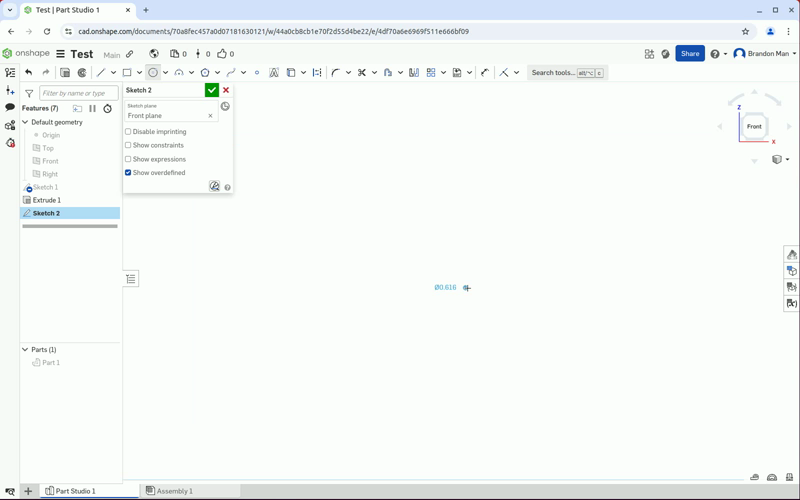
scroll(6)
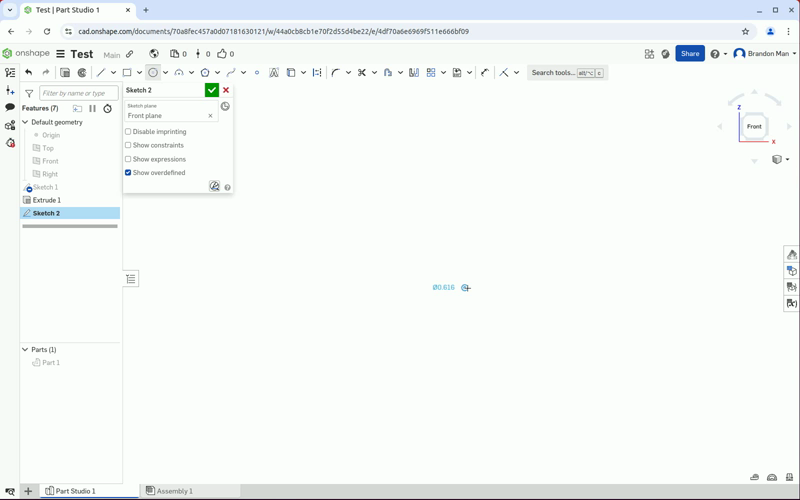
scroll(6)
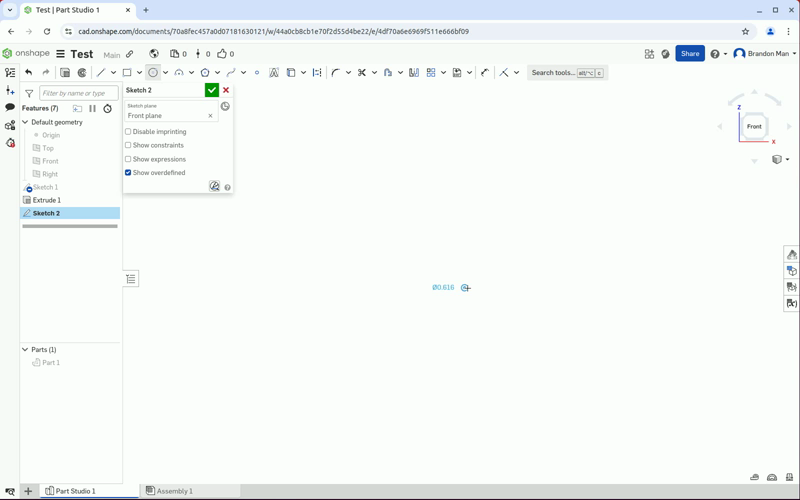
scroll(6)
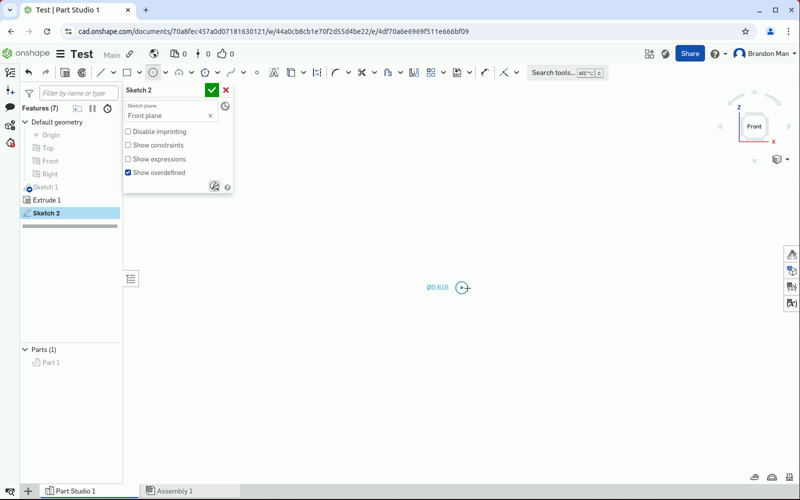
scroll(6)
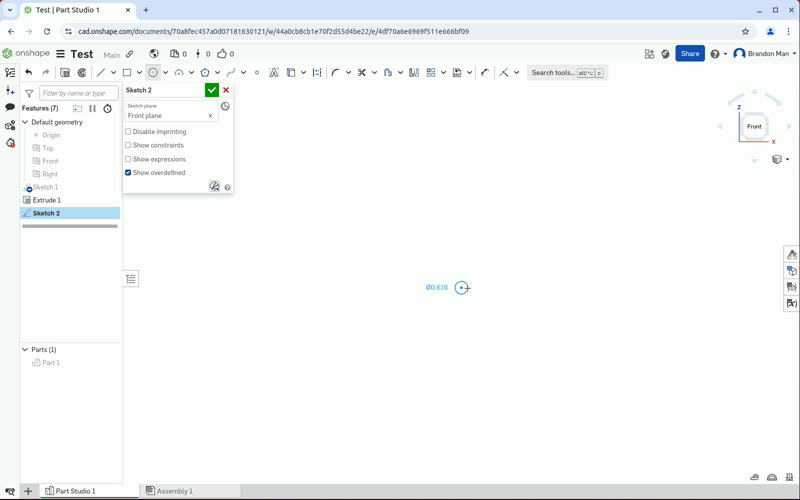
scroll(6)
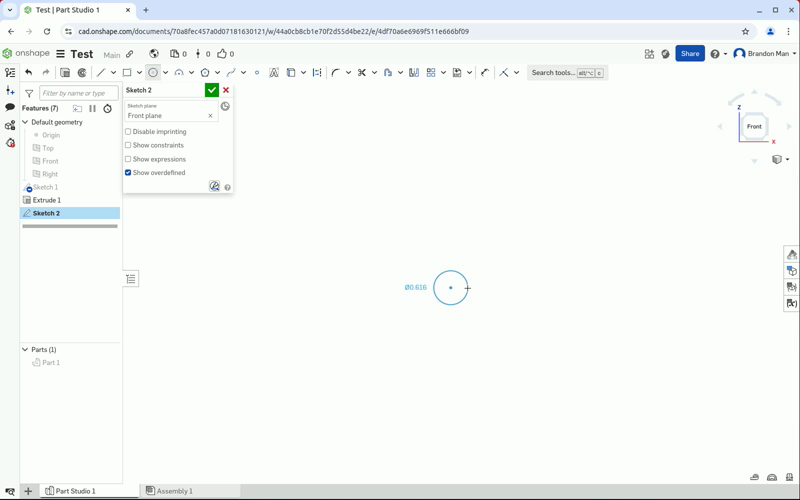
click(467, 287)
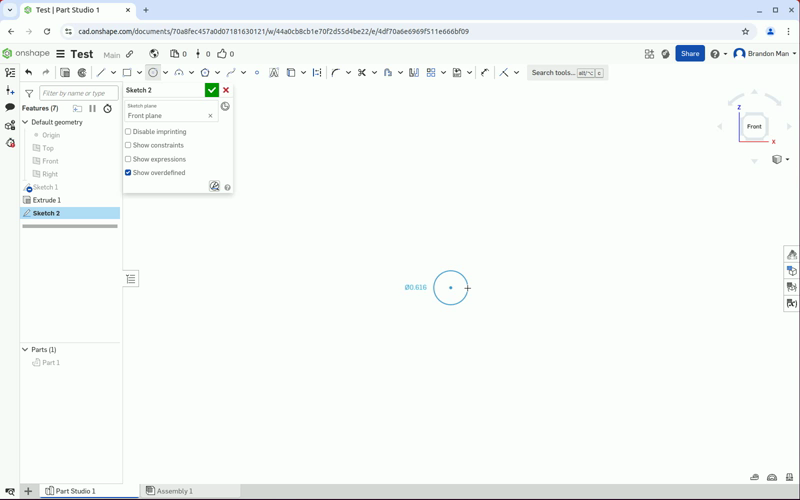
scroll(-6)
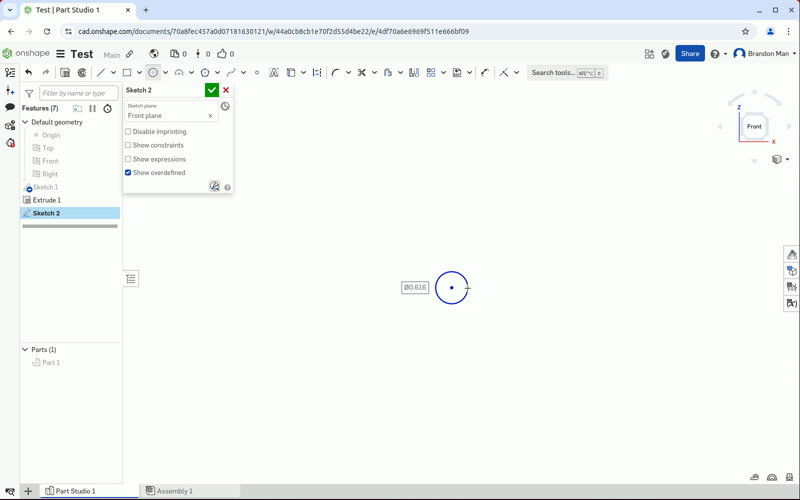
scroll(-6)
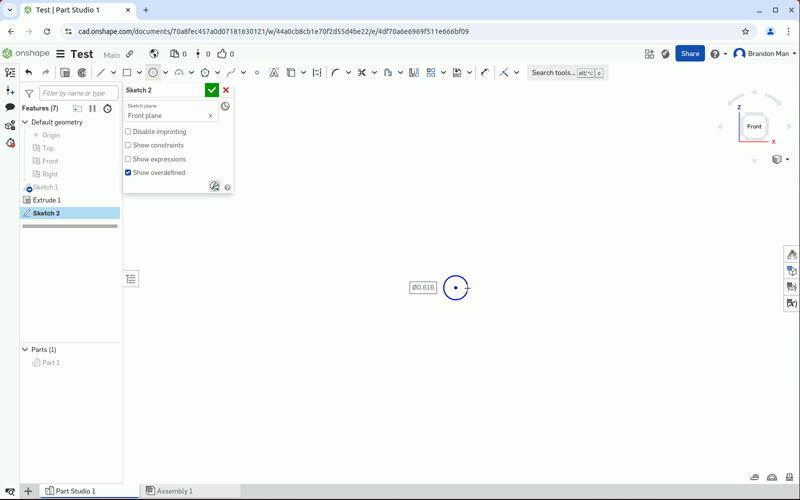
scroll(-6)
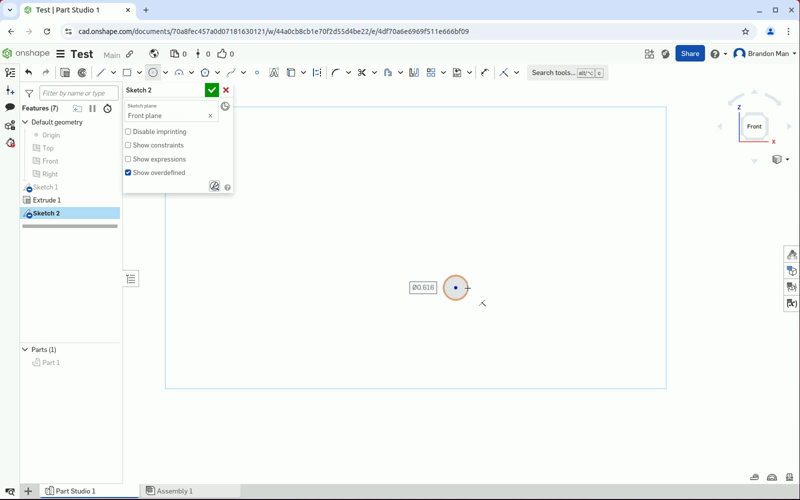
scroll(-6)
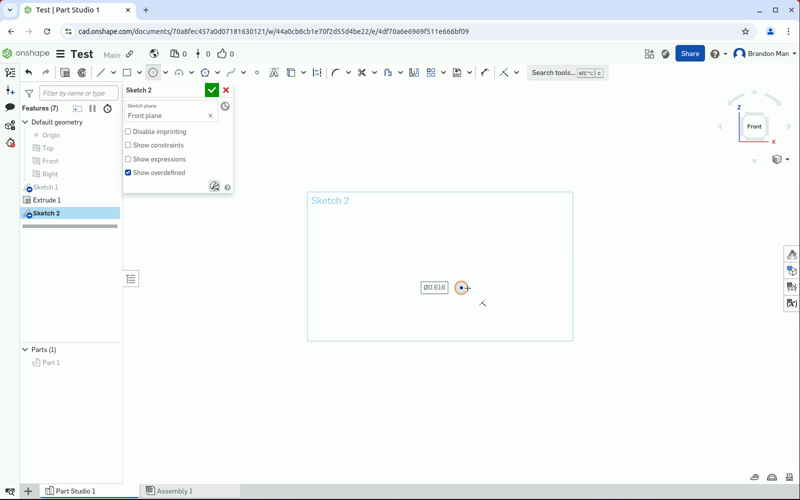
scroll(-6)
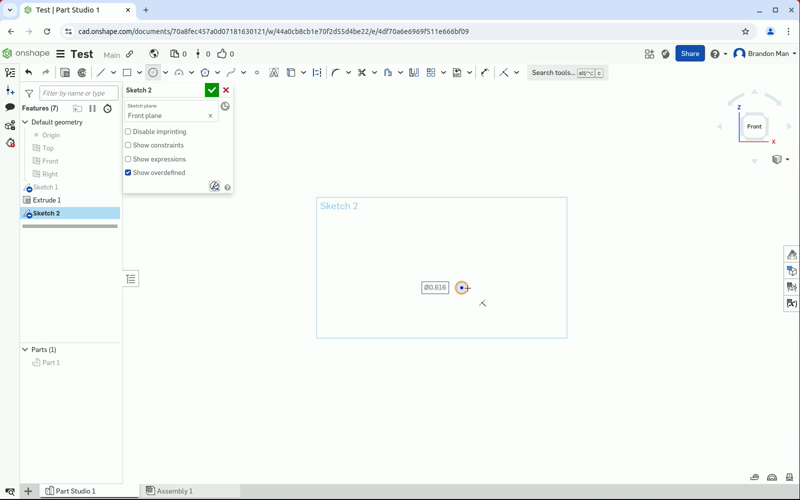
scroll(-6)
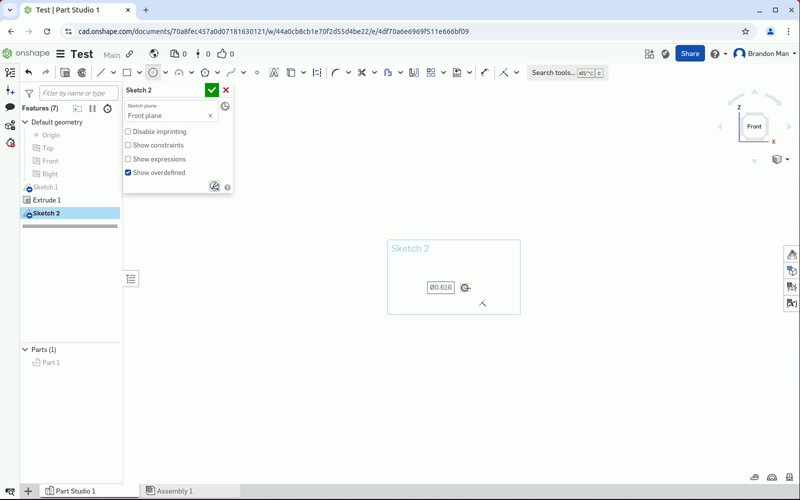
scroll(-6)
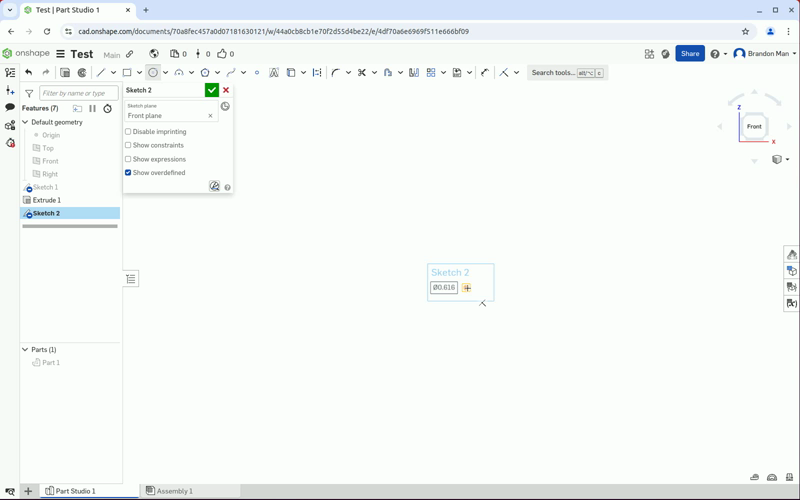
key(esc)
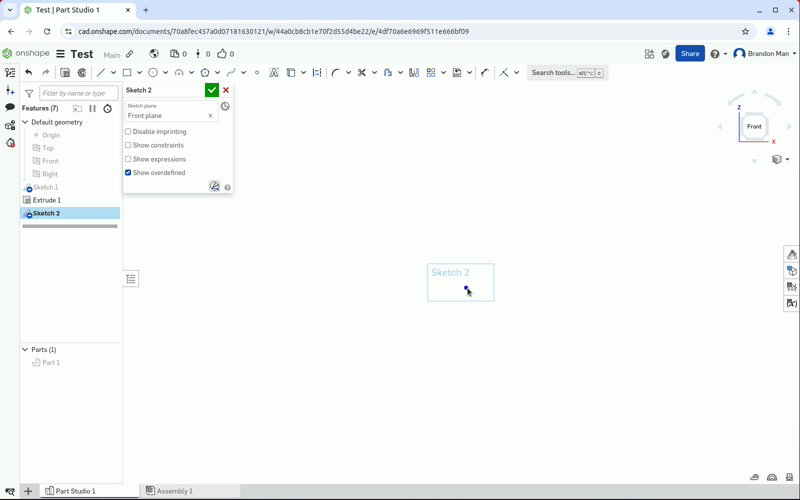
mouse_move(466, 287)
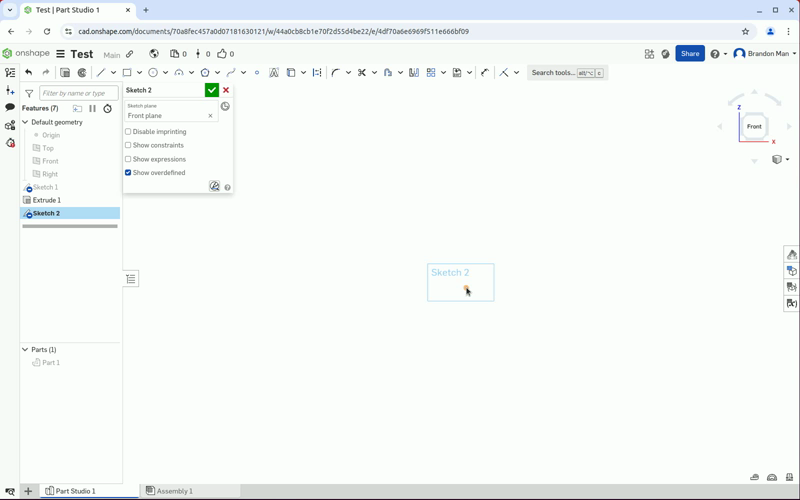
scroll(6)
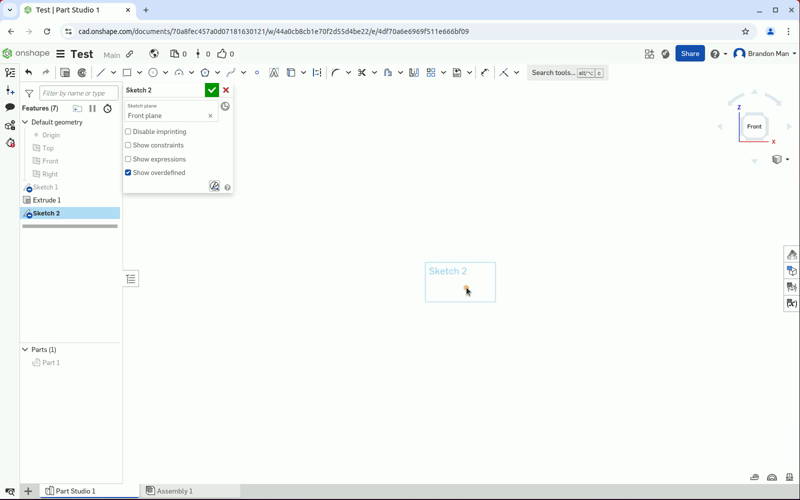
scroll(6)
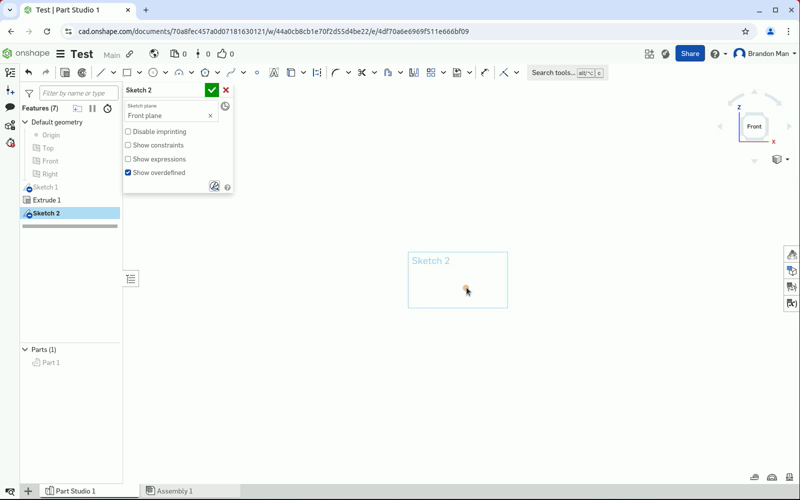
scroll(6)
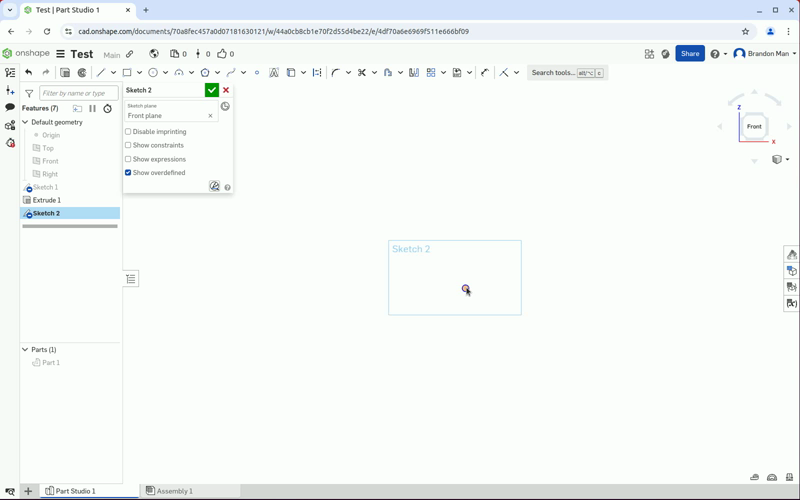
scroll(6)
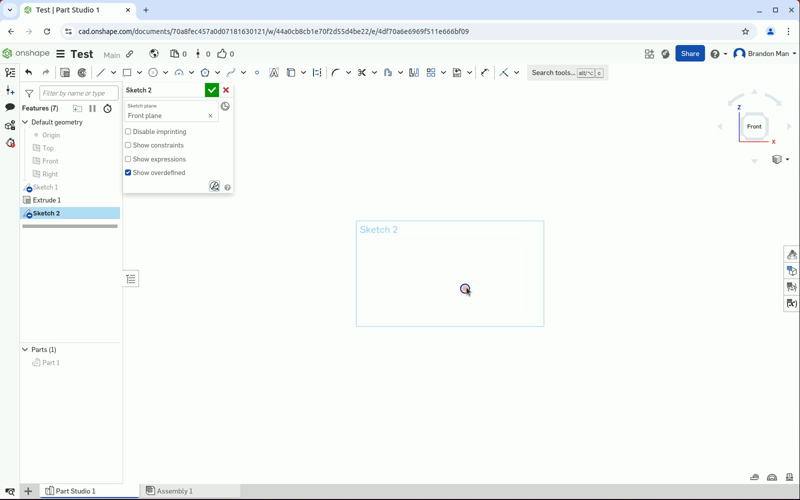
scroll(6)
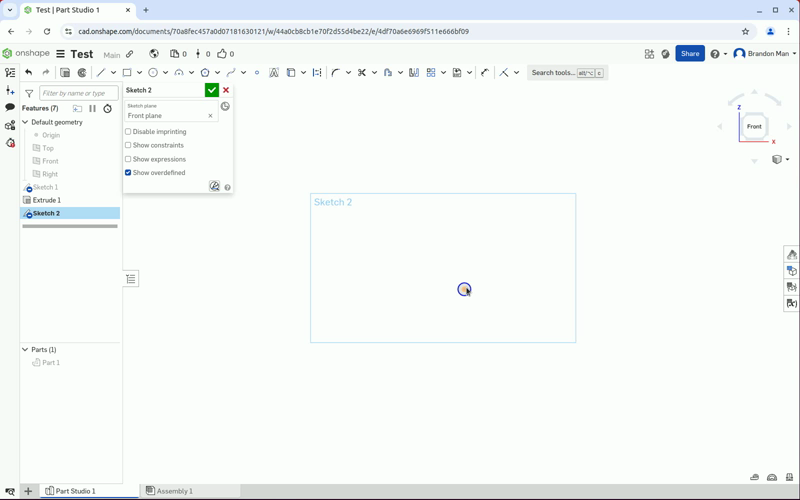
scroll(6)
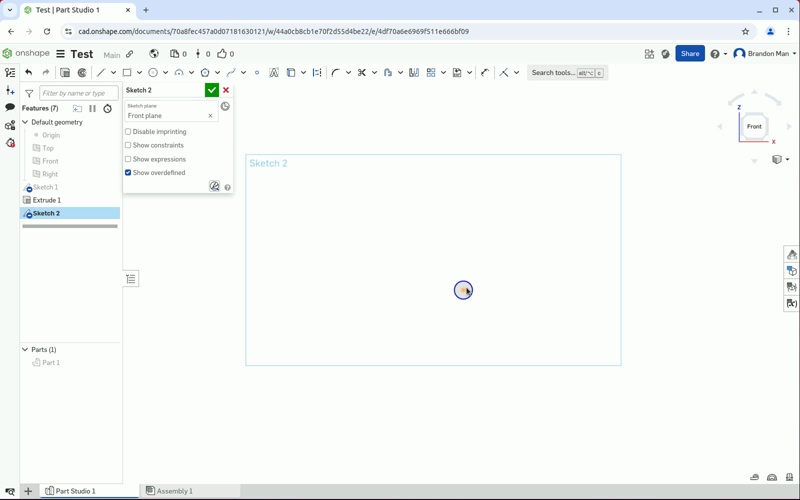
scroll(6)
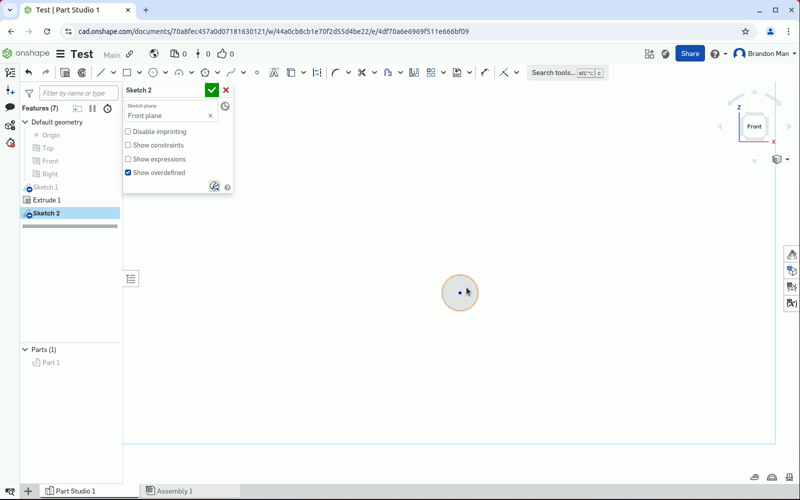
click(466, 287)
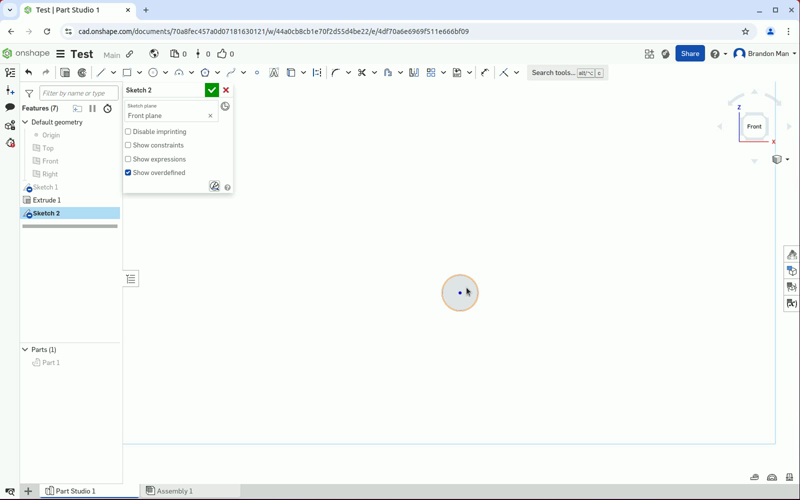
scroll(-6)
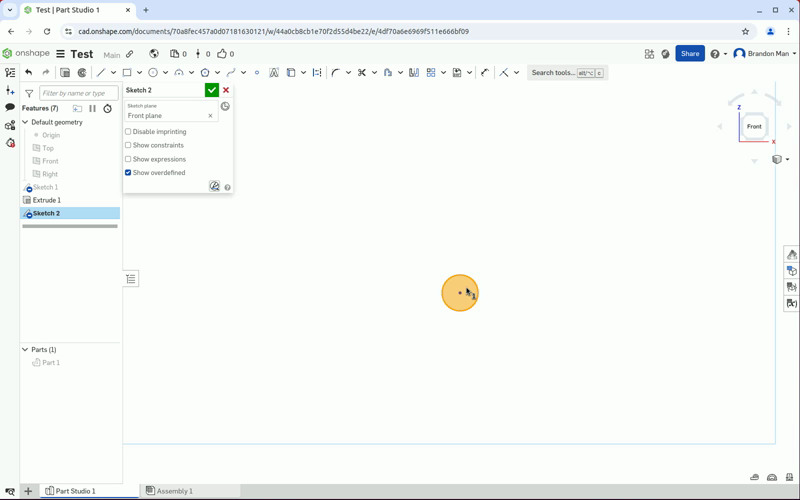
scroll(-6)
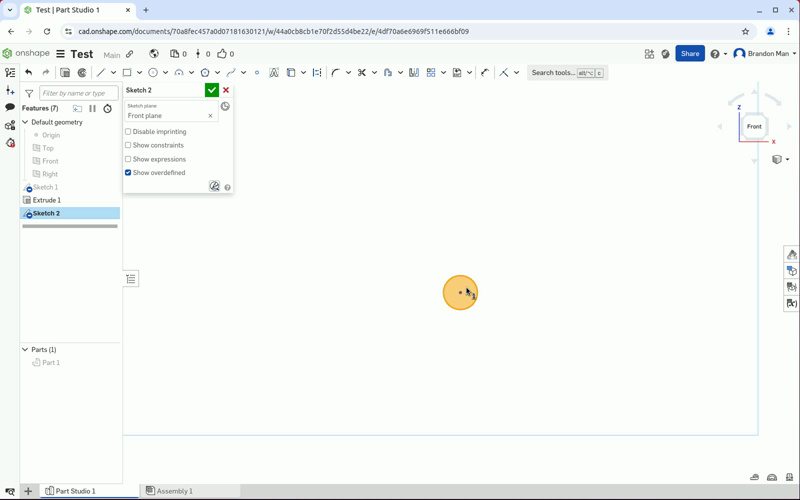
scroll(-6)
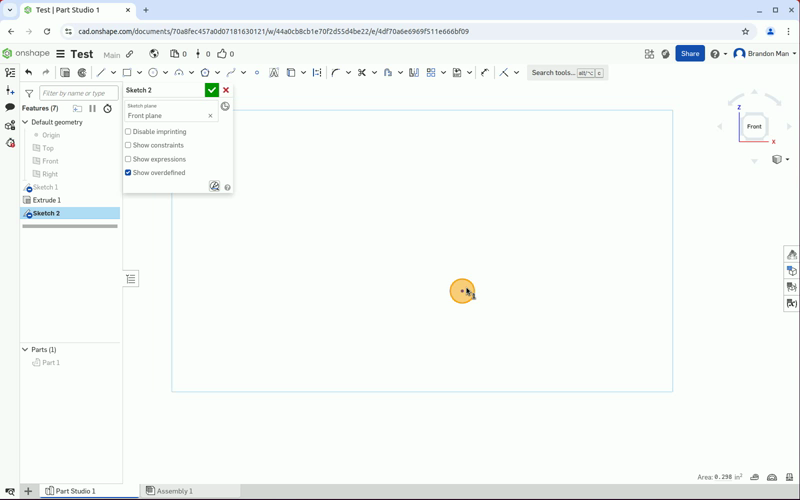
scroll(-6)
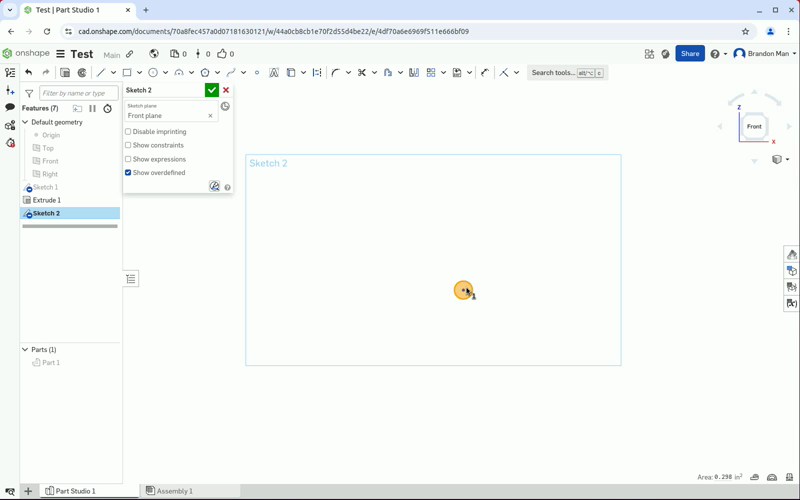
scroll(-6)
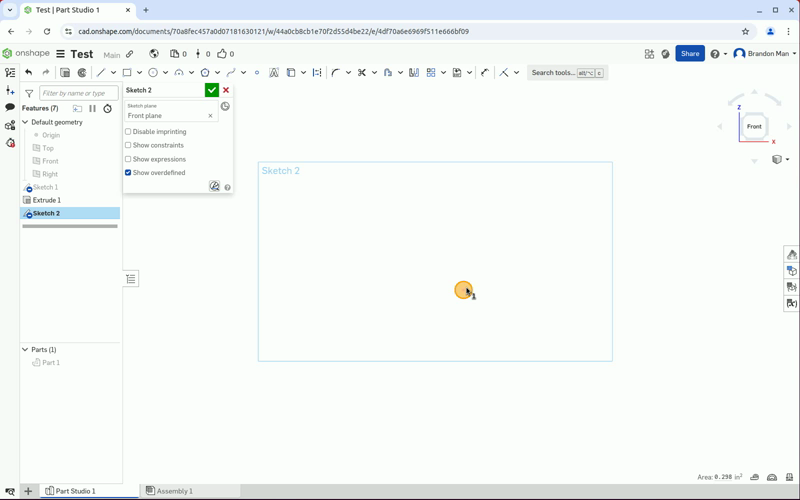
scroll(-6)
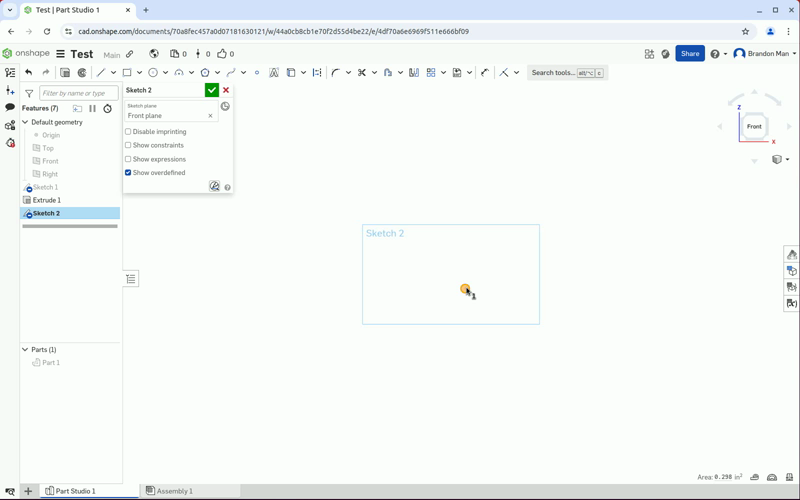
scroll(-6)
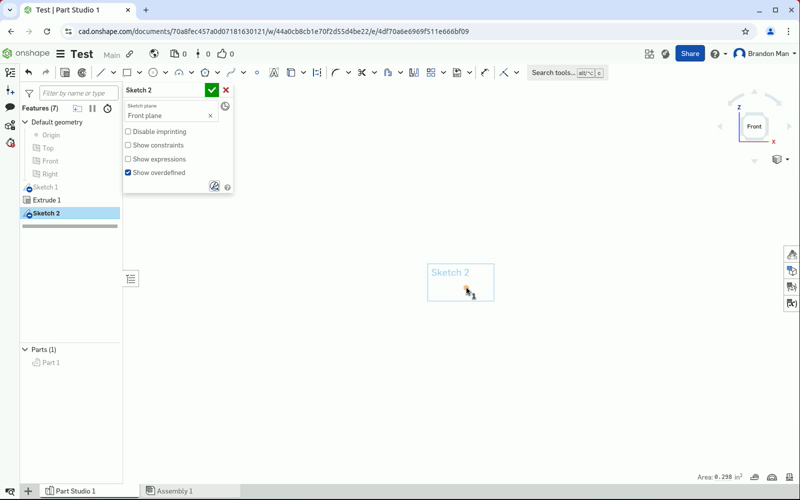
mouse_move(73, 352)
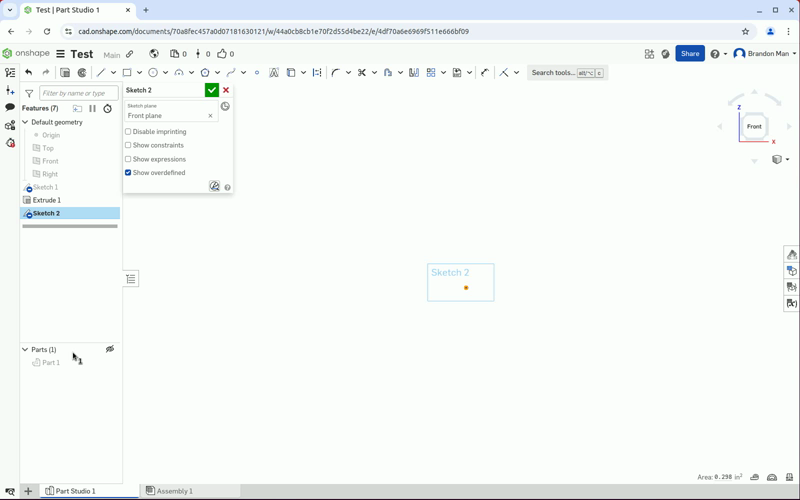
key(shift+y)
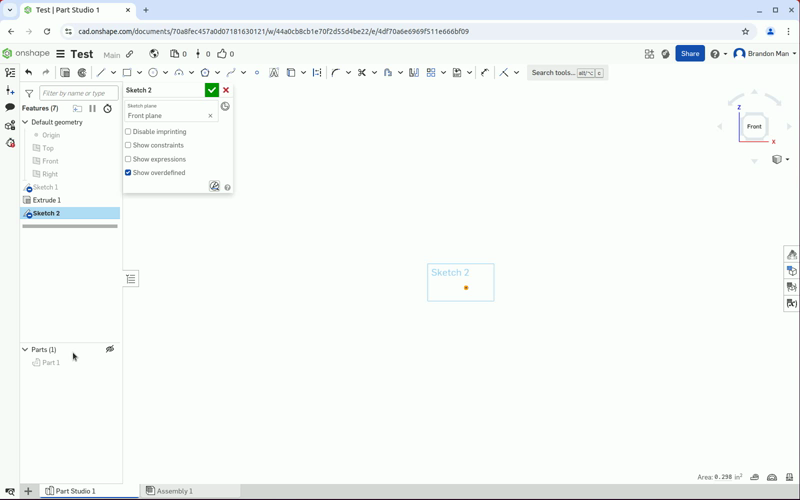
key(shift+e)
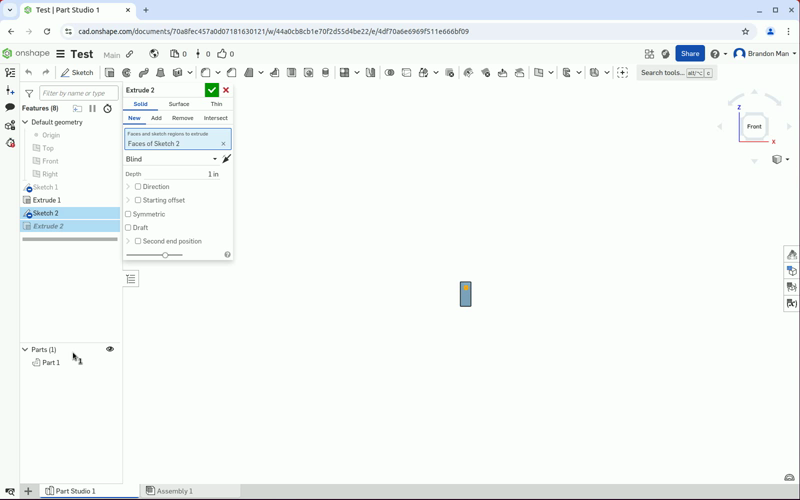
mouse_move(143, 106)
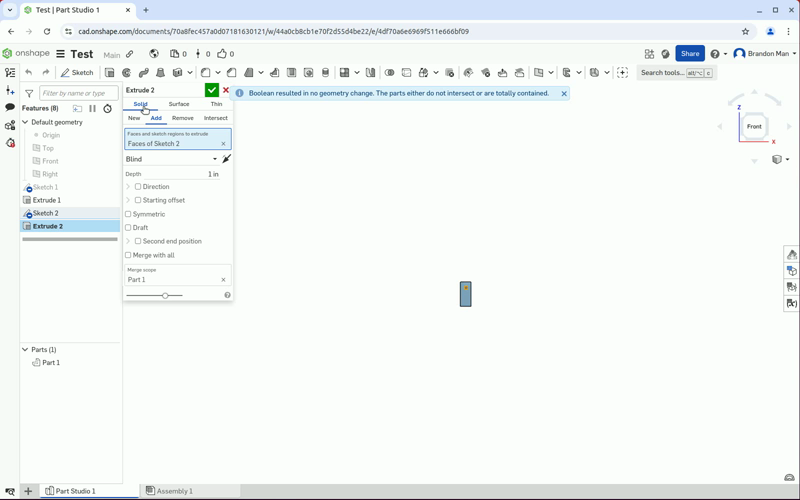
click(143, 106)
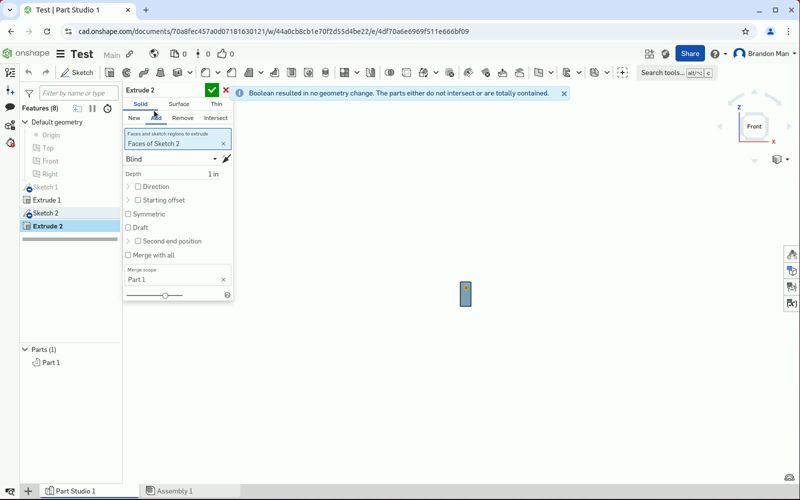
mouse_move(186, 120)
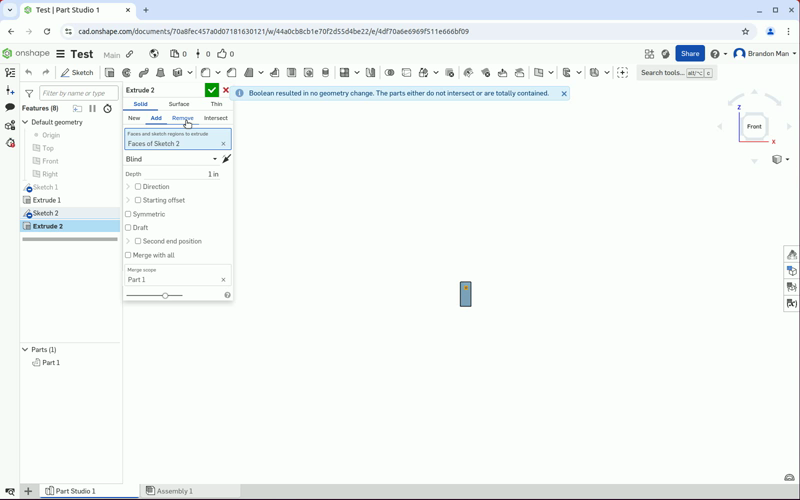
click(186, 120)
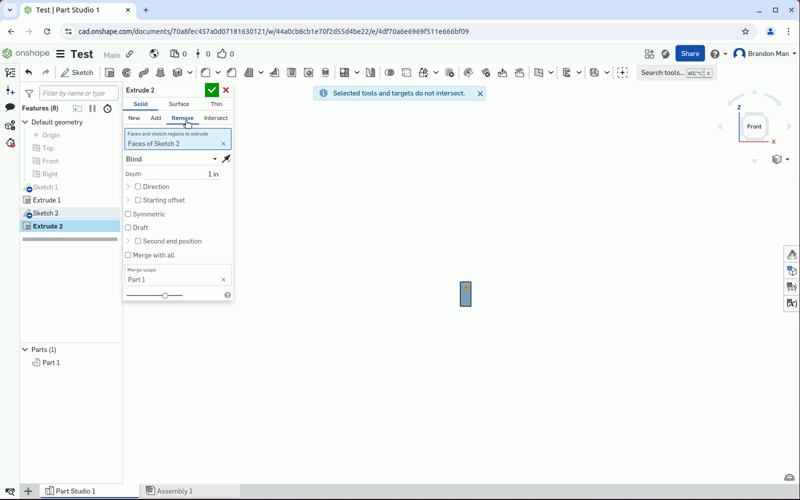
key(tab, 4)
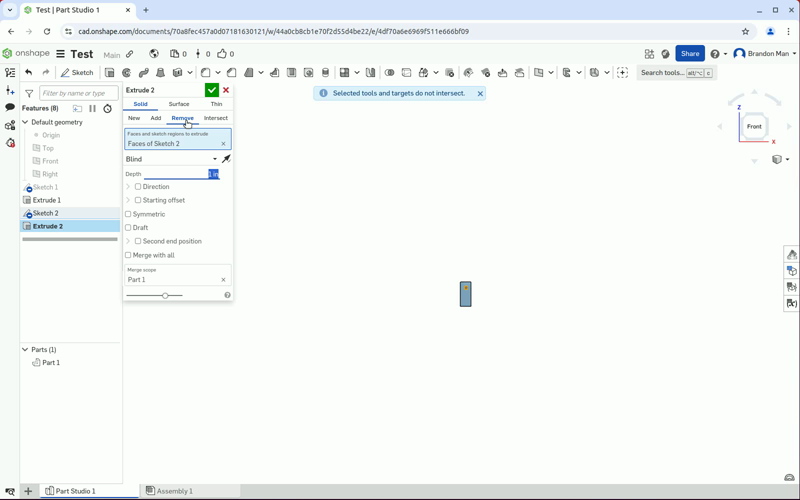
text(-23.108)
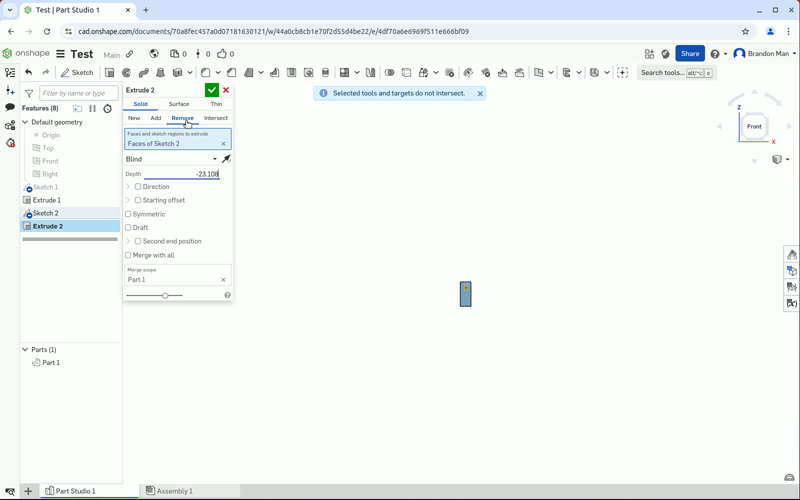
key(tab, 6)
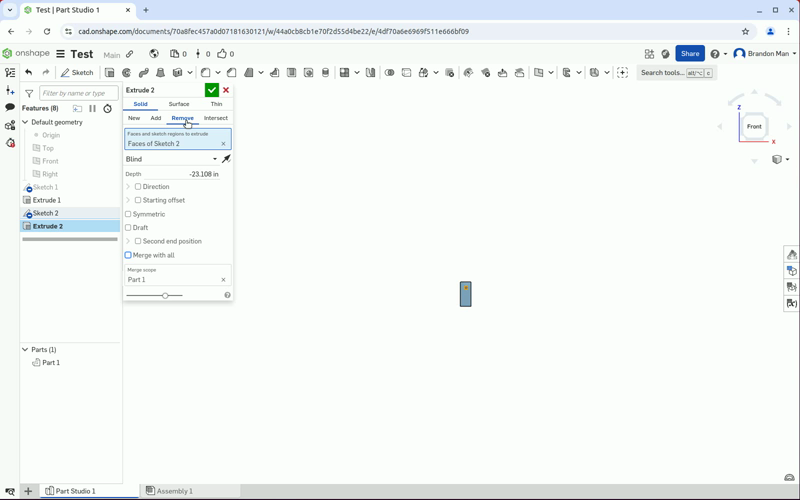
key(space)
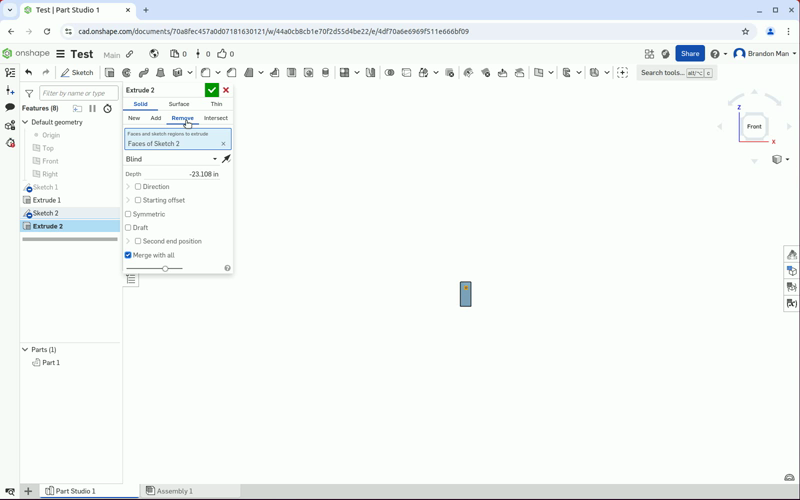
key(enter)
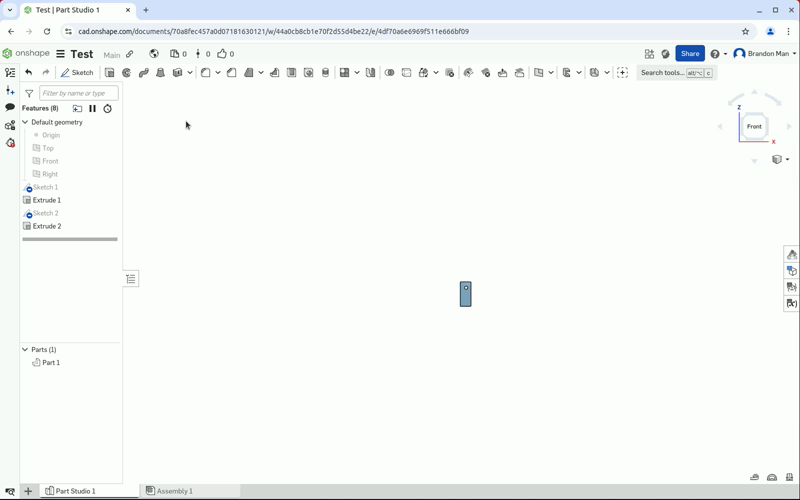
key(shift+h)
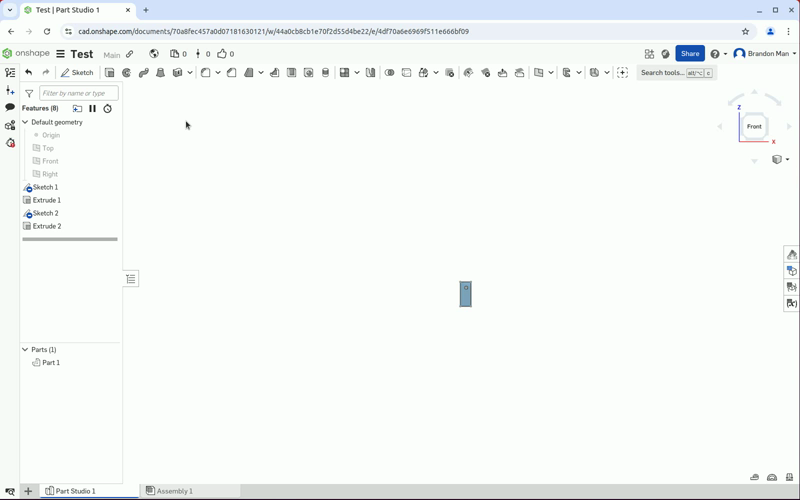
key(shift+h)
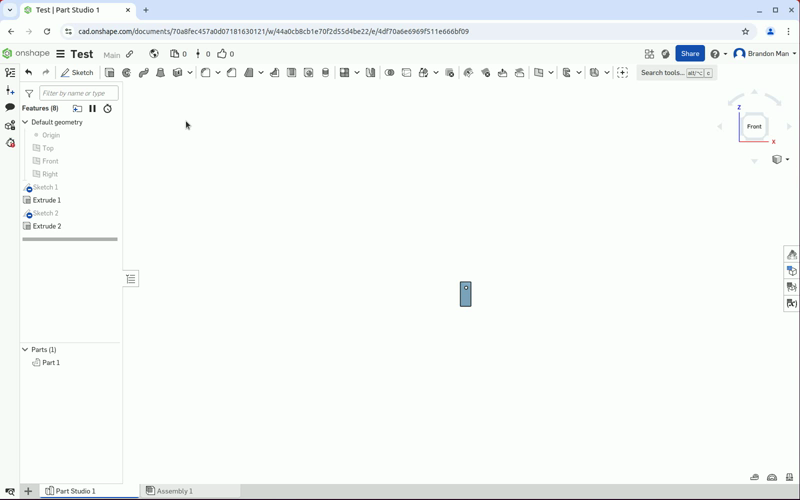
mouse_move(73, 189)
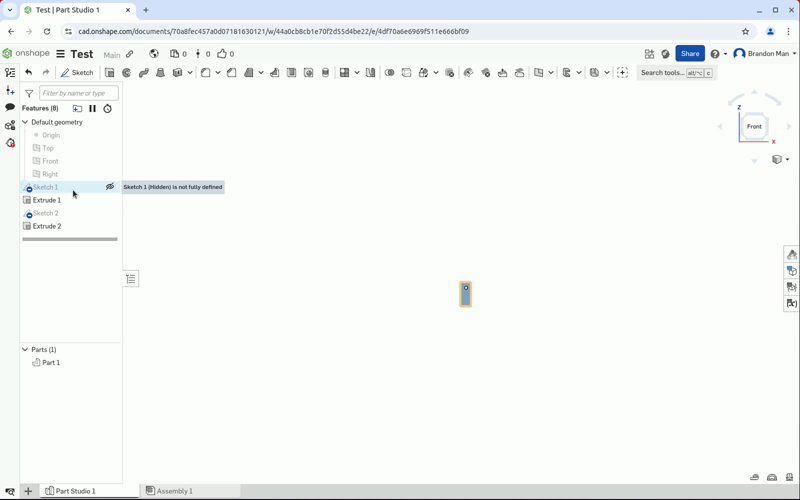
click(73, 189)
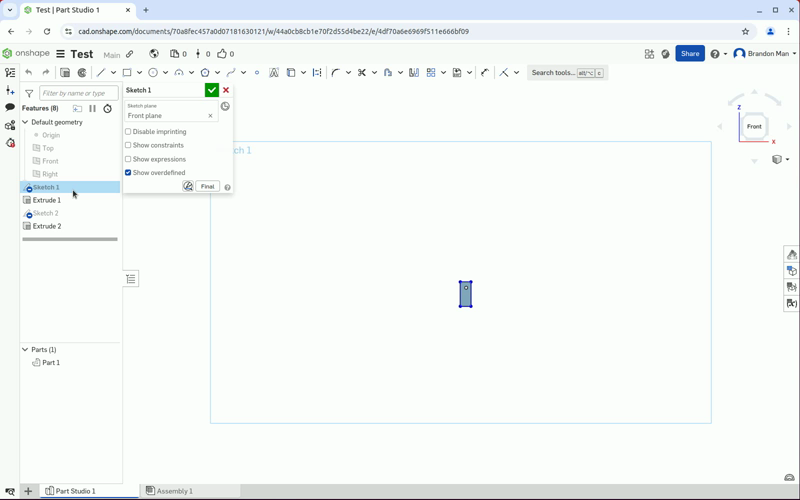
mouse_move(229, 92)
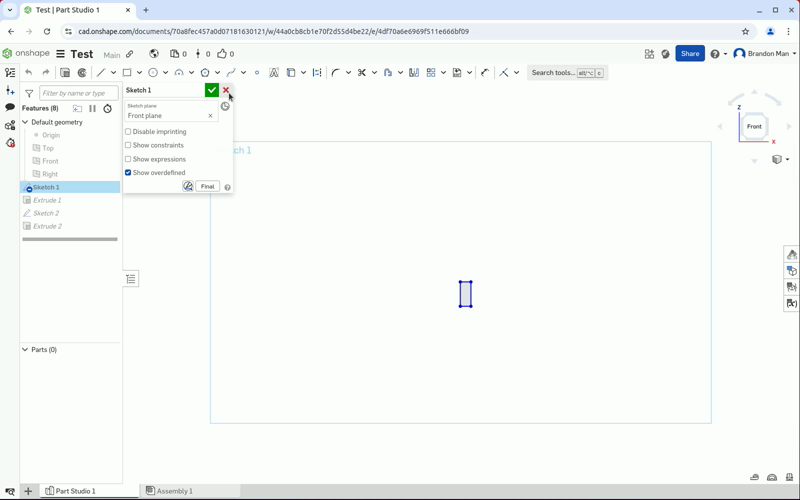
click(229, 92)
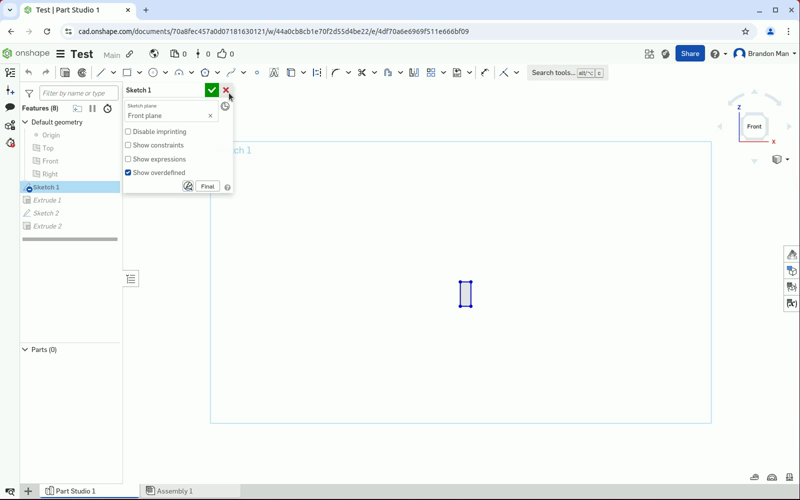
key(shift+s)
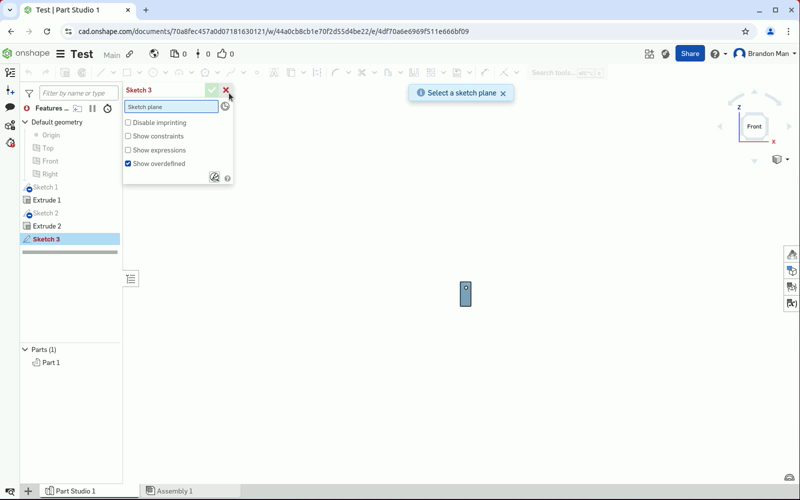
mouse_move(73, 163)
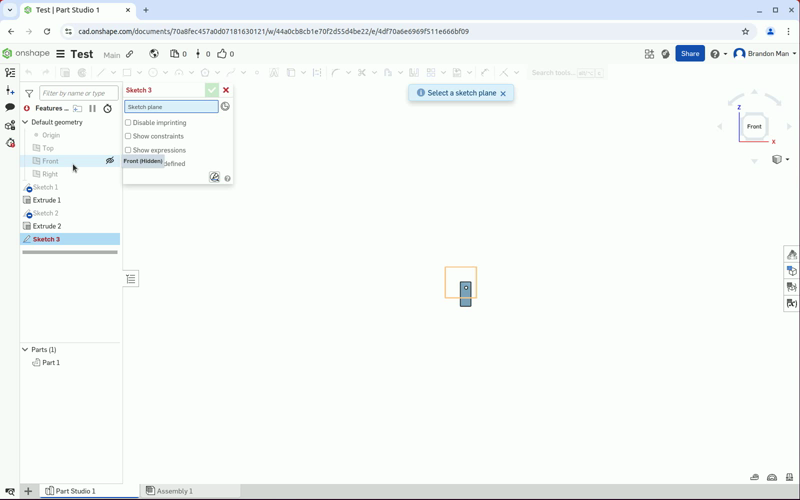
click(73, 163)
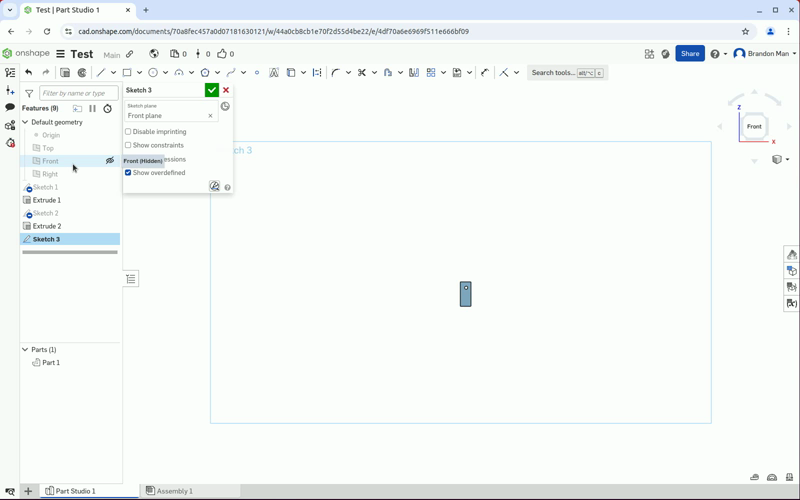
mouse_move(73, 352)
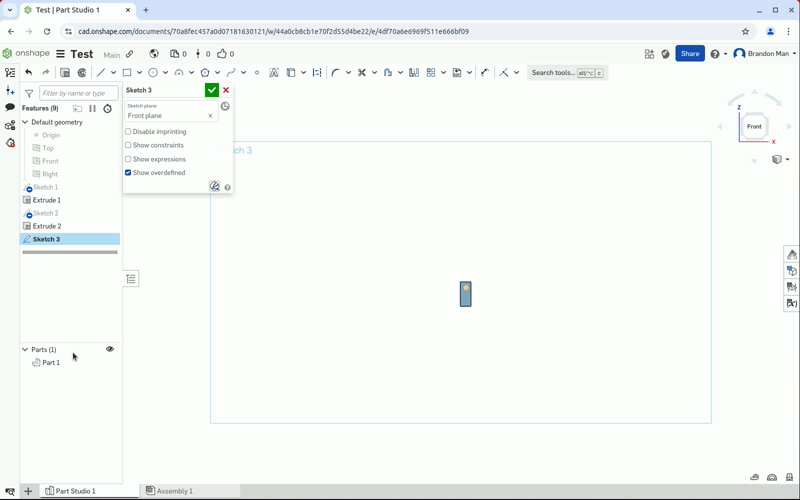
key(y)
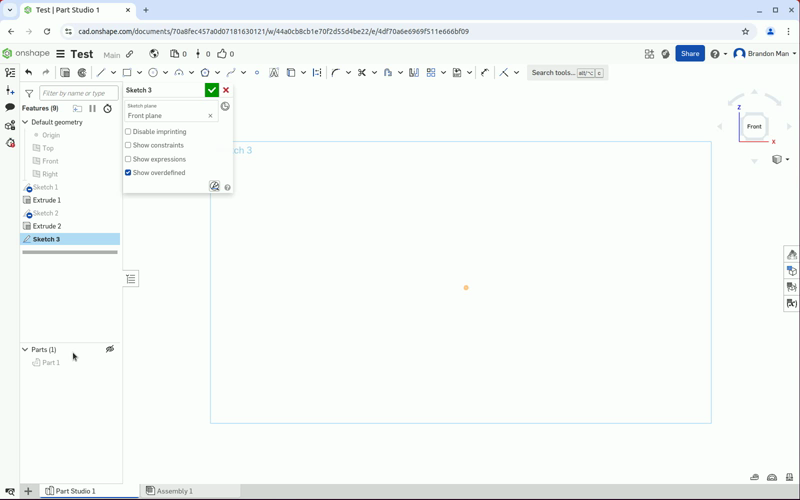
key(c)
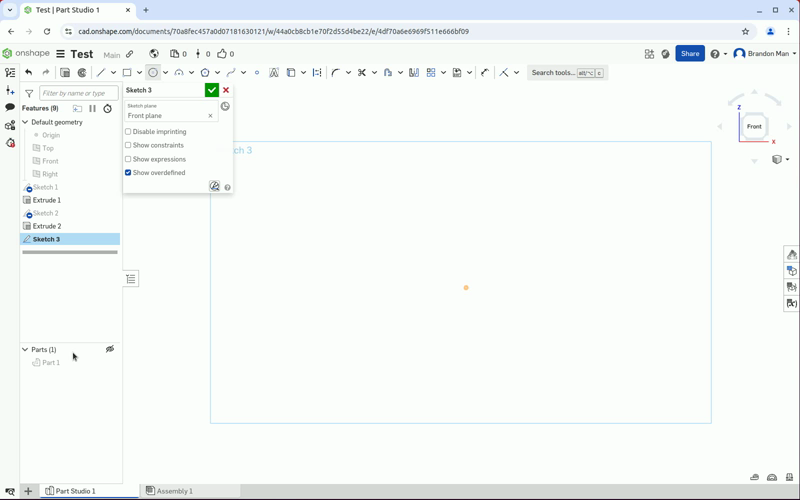
key_down(shift)
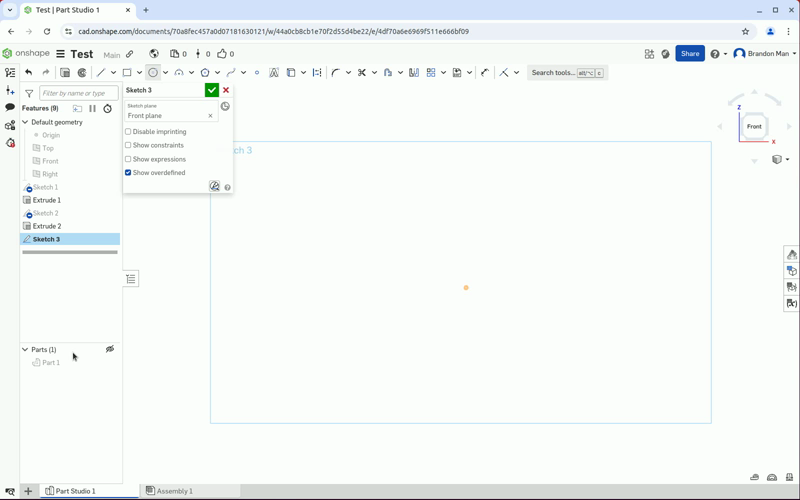
mouse_move(466, 300)
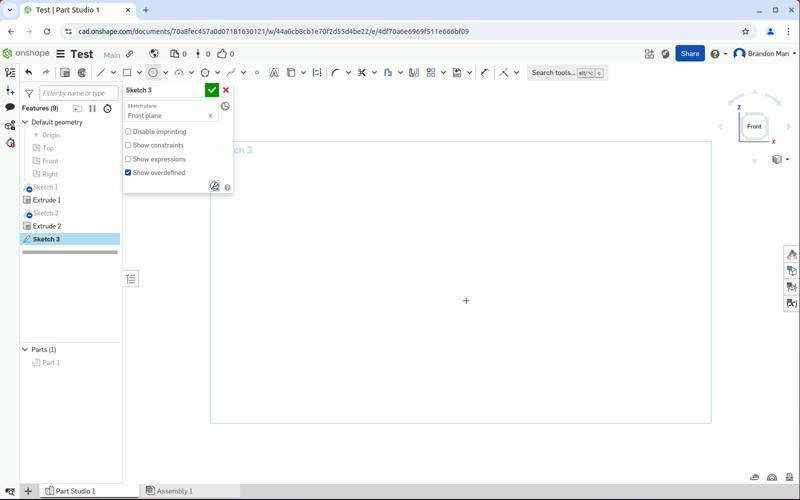
click(466, 300)
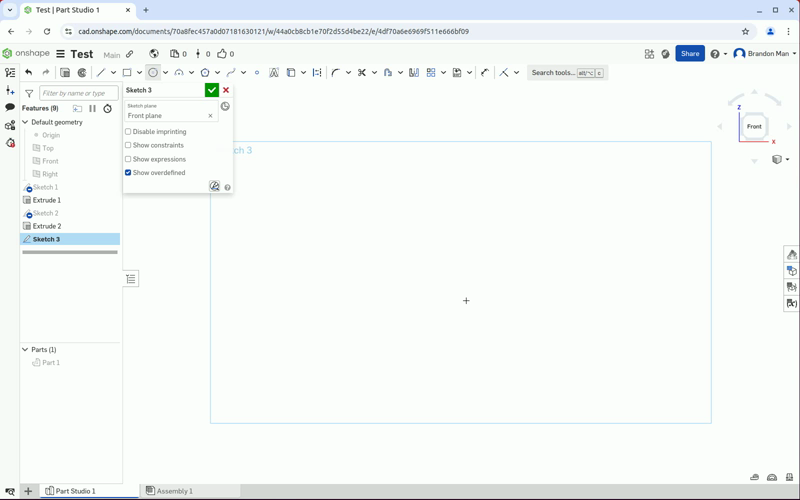
key_up(shift)
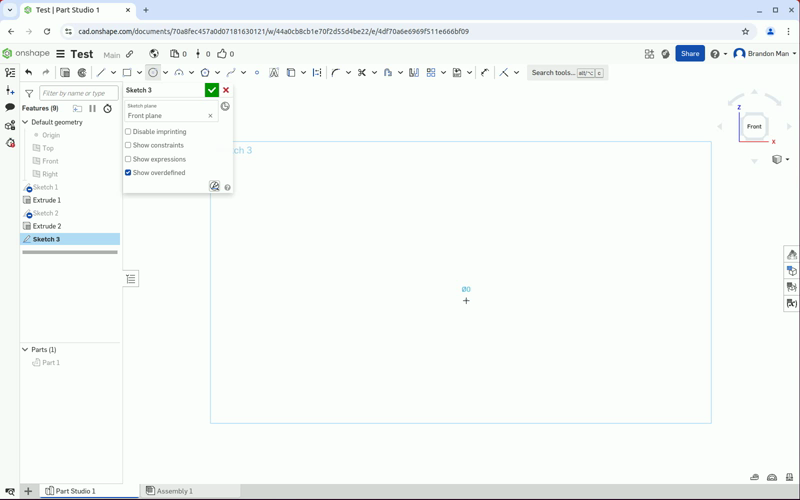
mouse_move(467, 300)
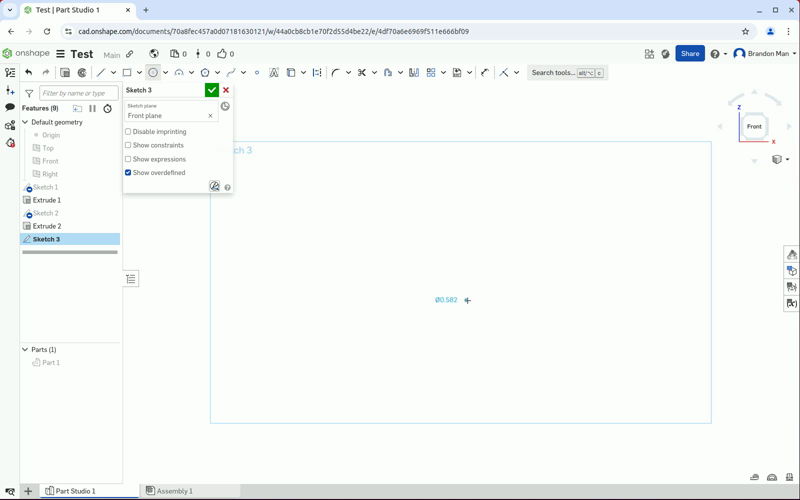
scroll(6)
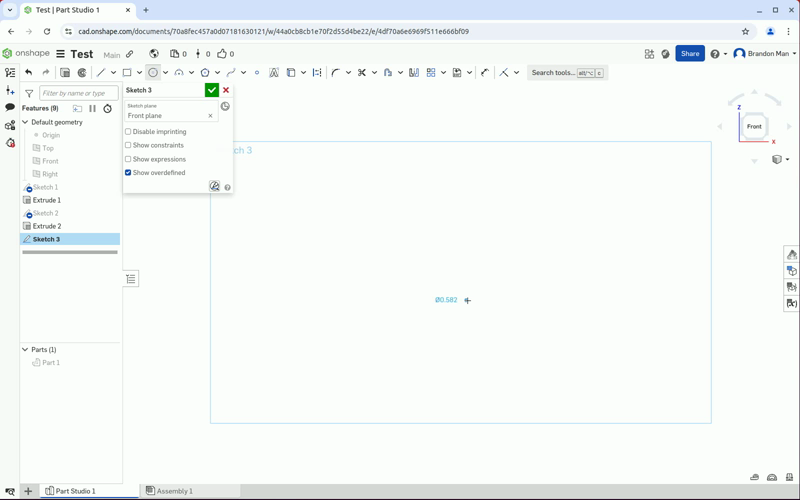
scroll(6)
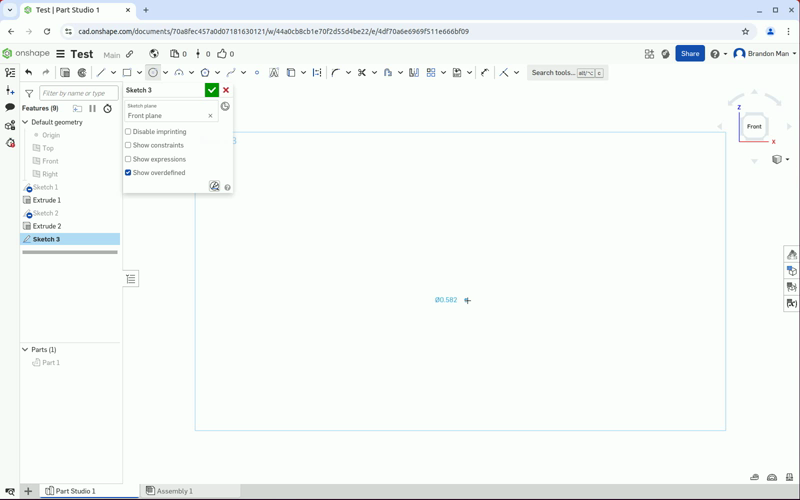
scroll(6)
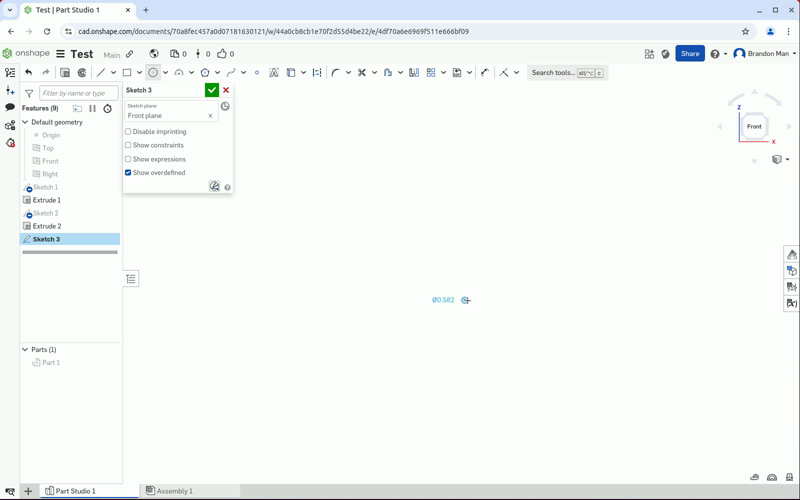
scroll(6)
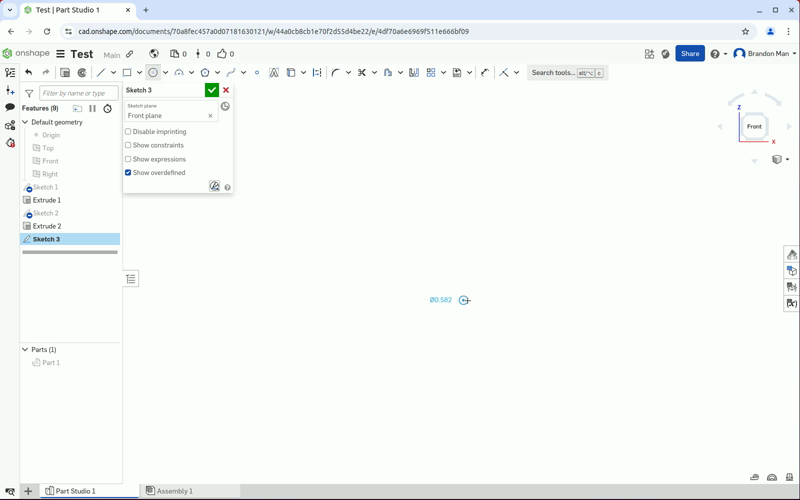
scroll(6)
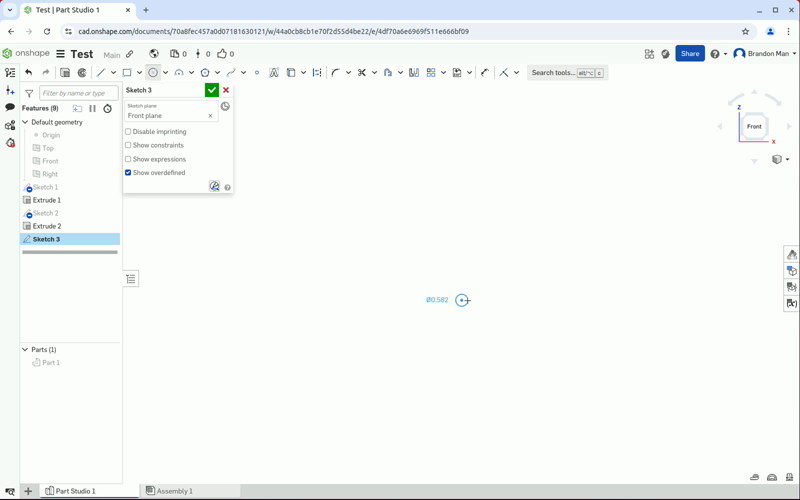
scroll(6)
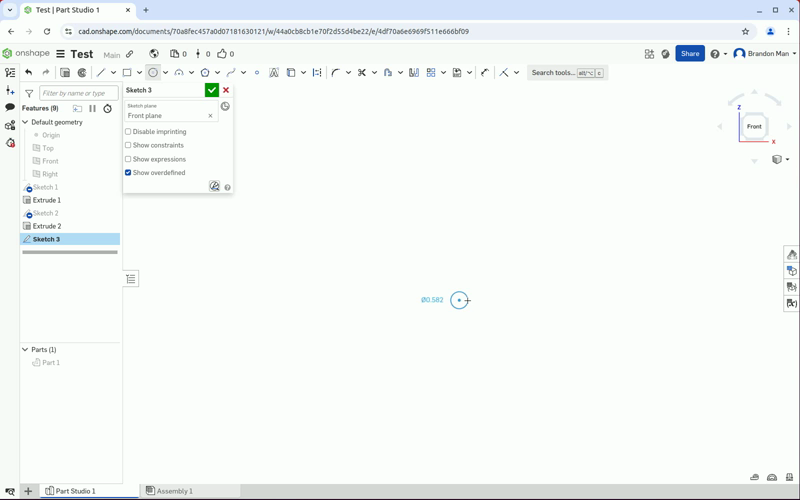
scroll(6)
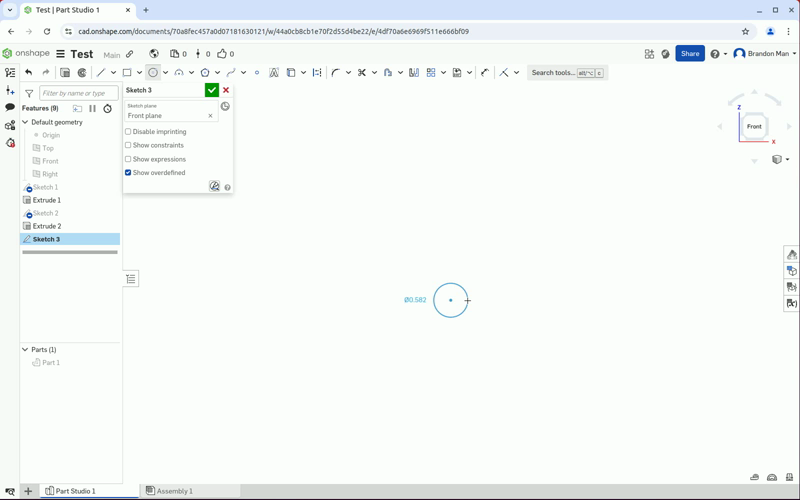
click(467, 300)
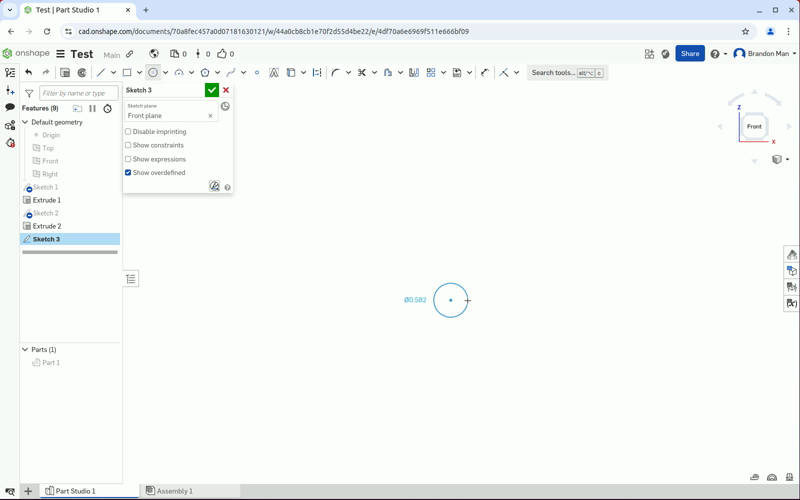
scroll(-6)
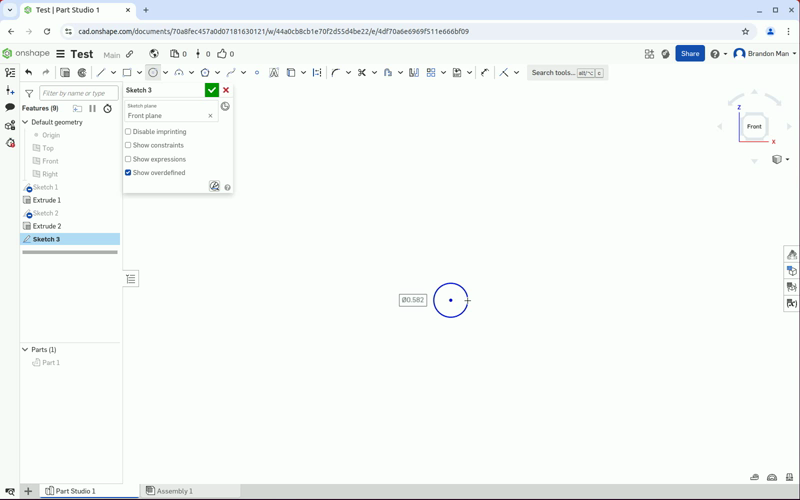
scroll(-6)
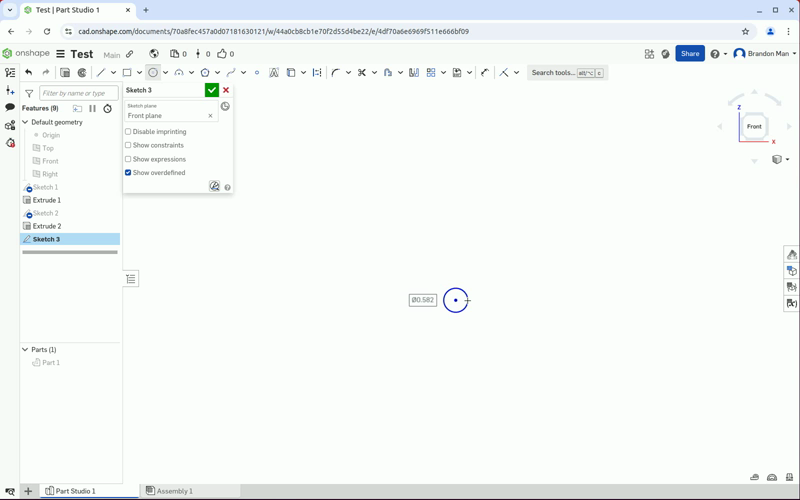
scroll(-6)
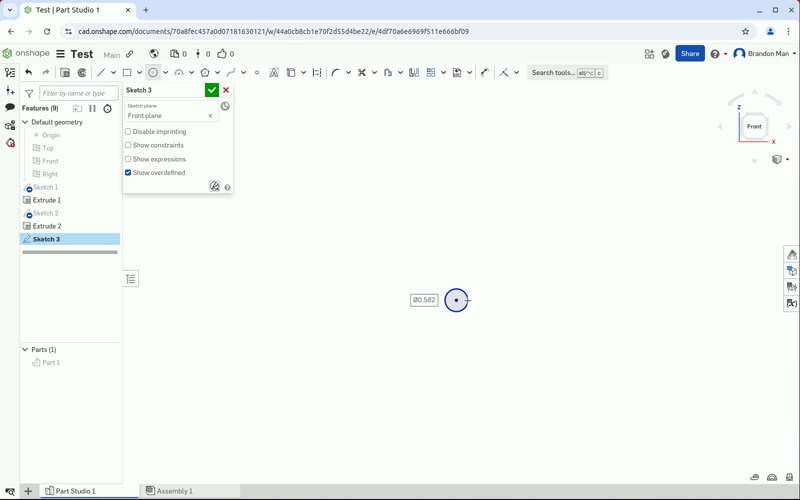
scroll(-6)
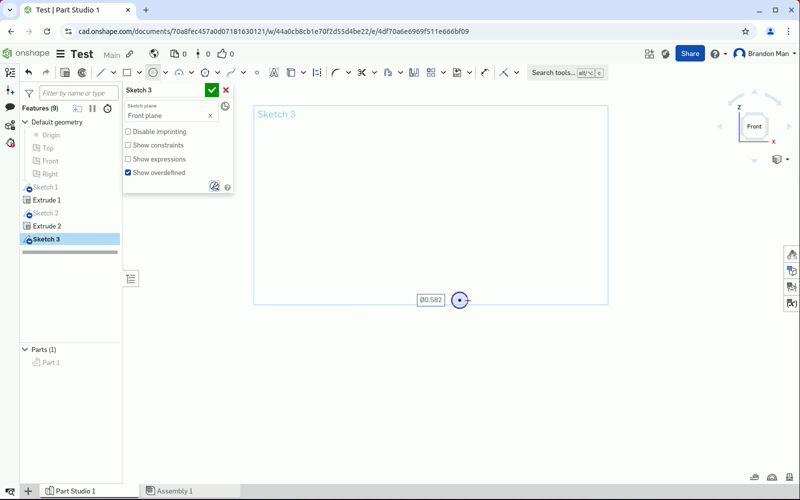
scroll(-6)
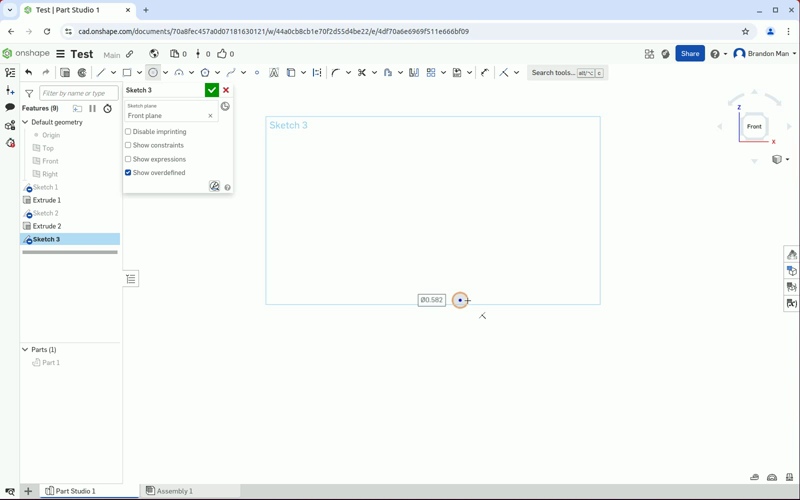
scroll(-6)
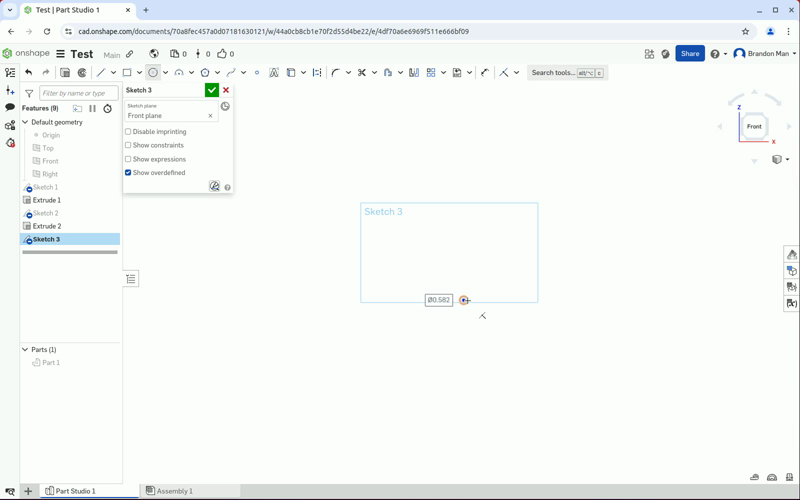
scroll(-6)
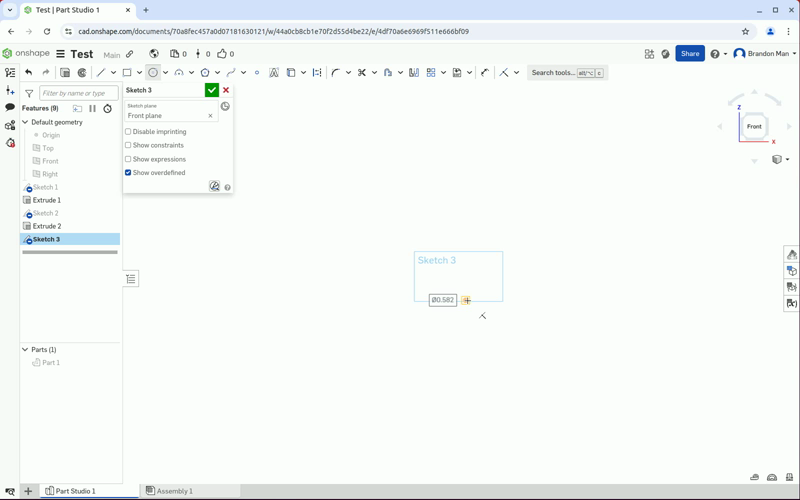
key(esc)
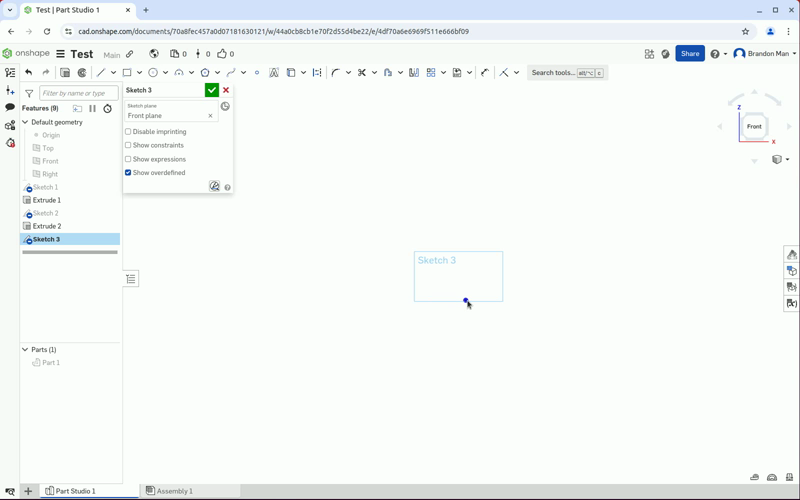
mouse_move(467, 300)
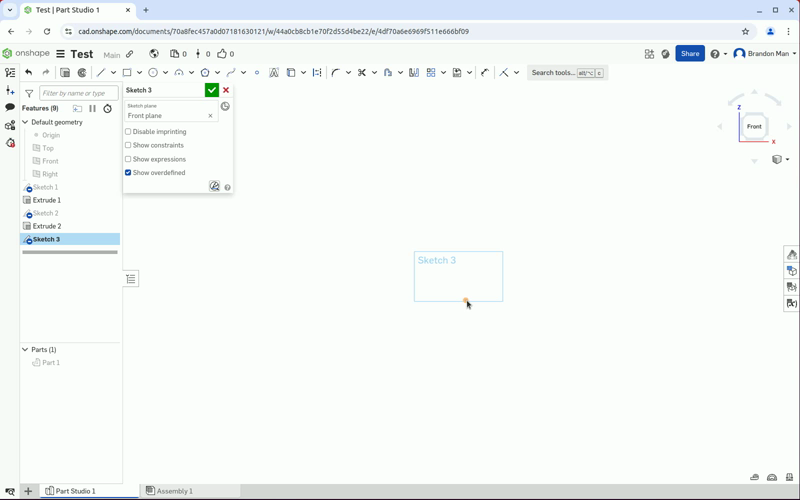
scroll(6)
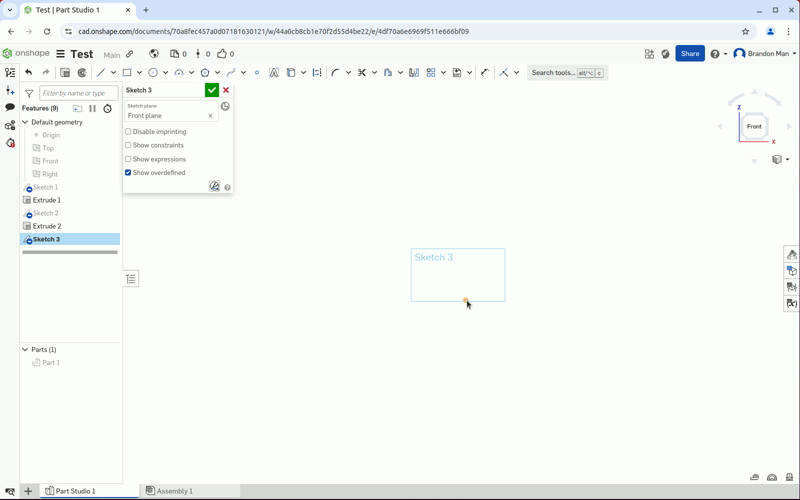
scroll(6)
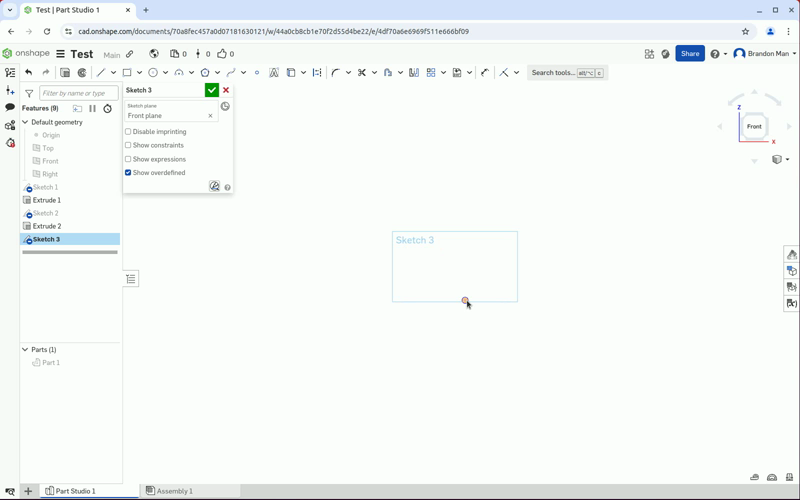
scroll(6)
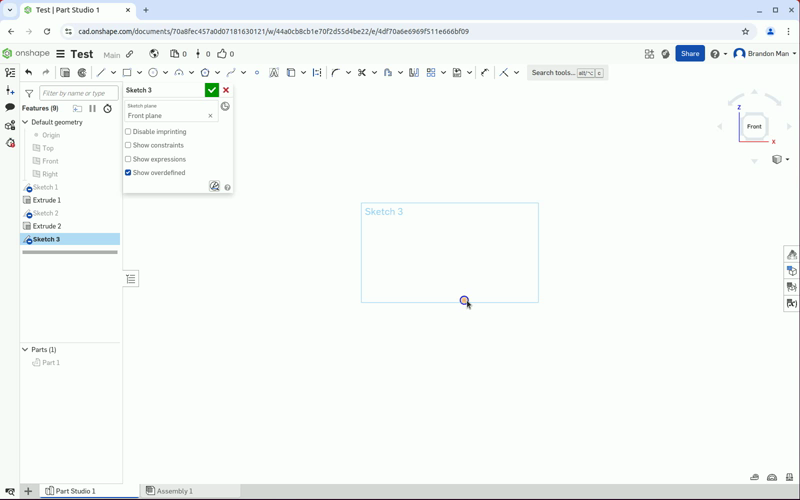
scroll(6)
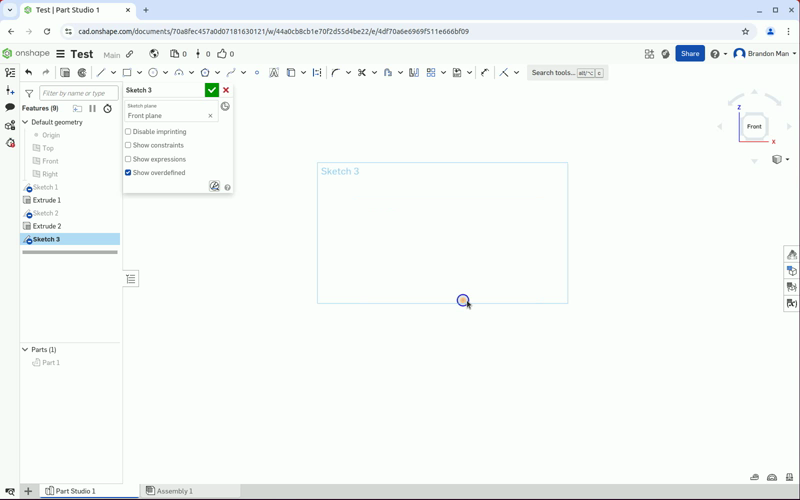
scroll(6)
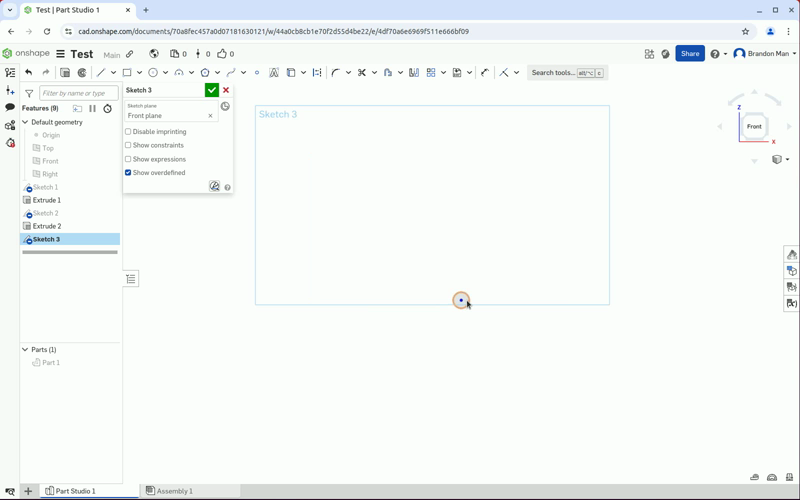
scroll(6)
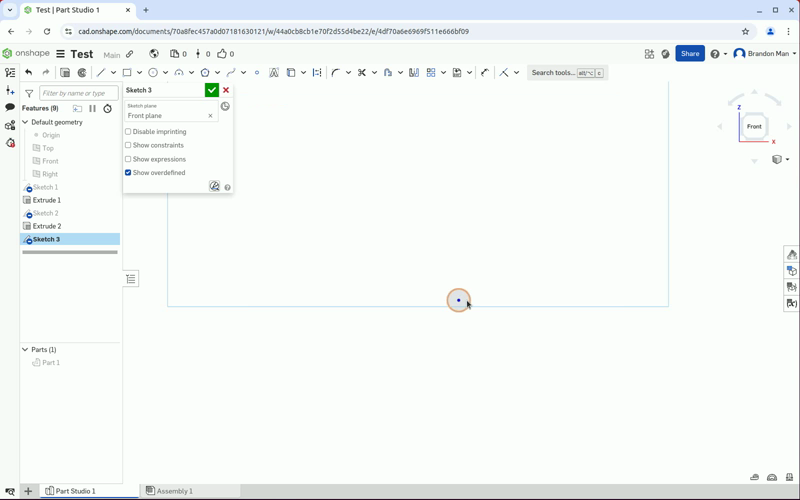
scroll(6)
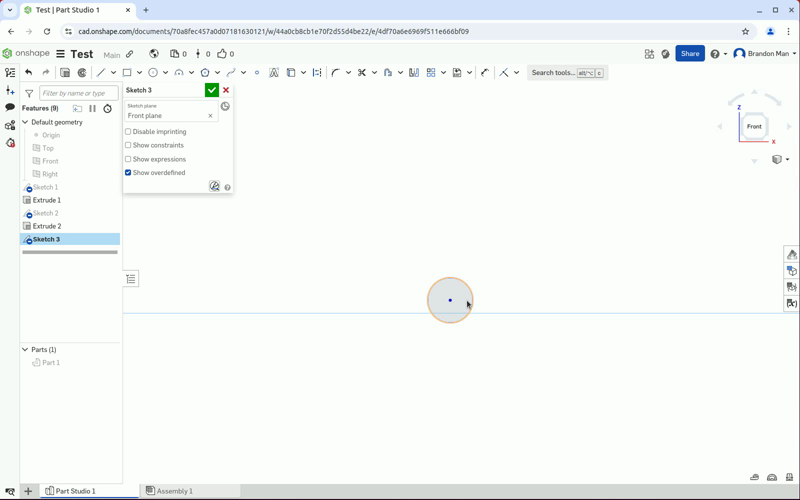
click(467, 300)
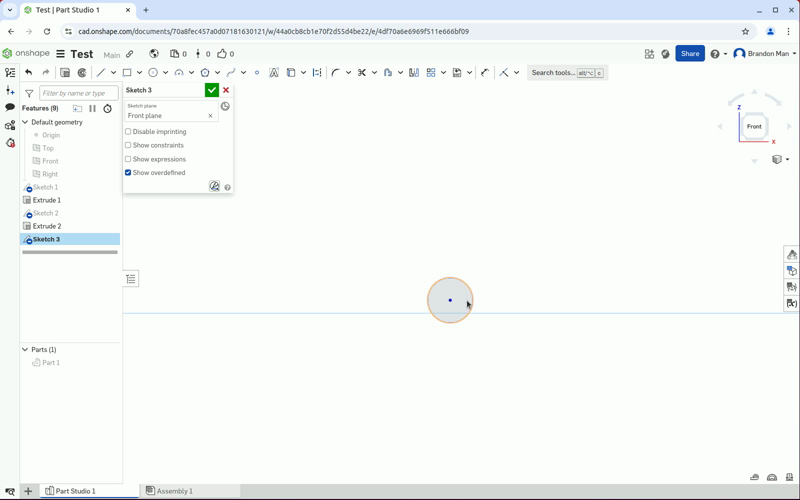
scroll(-6)
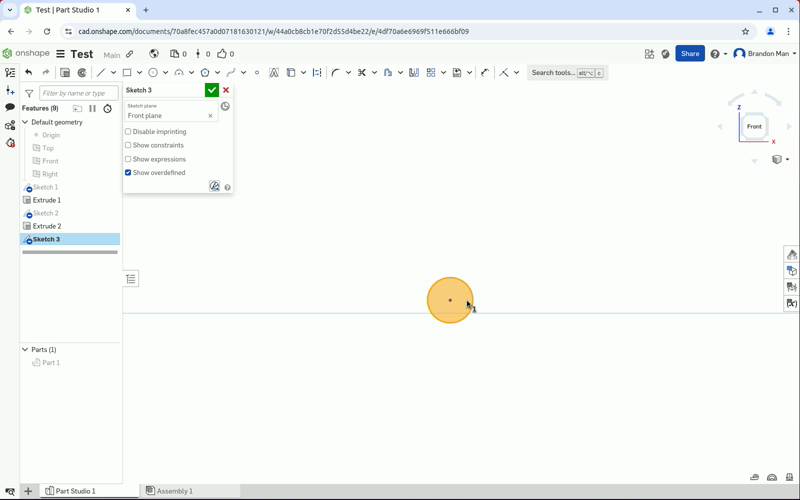
scroll(-6)
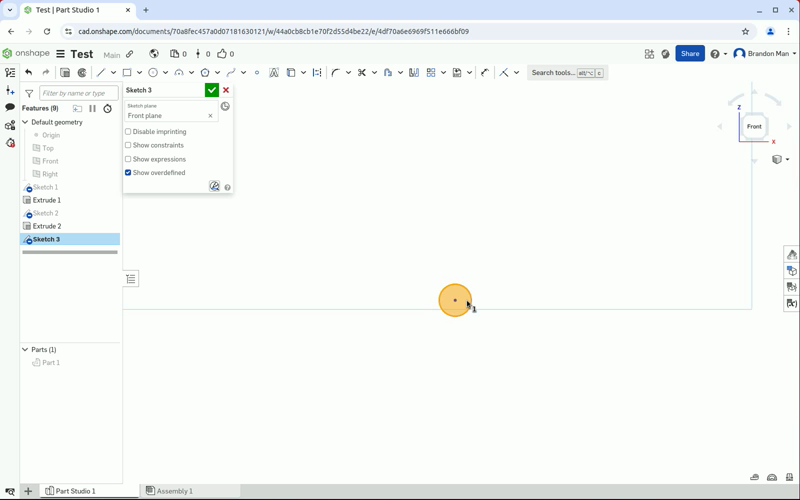
scroll(-6)
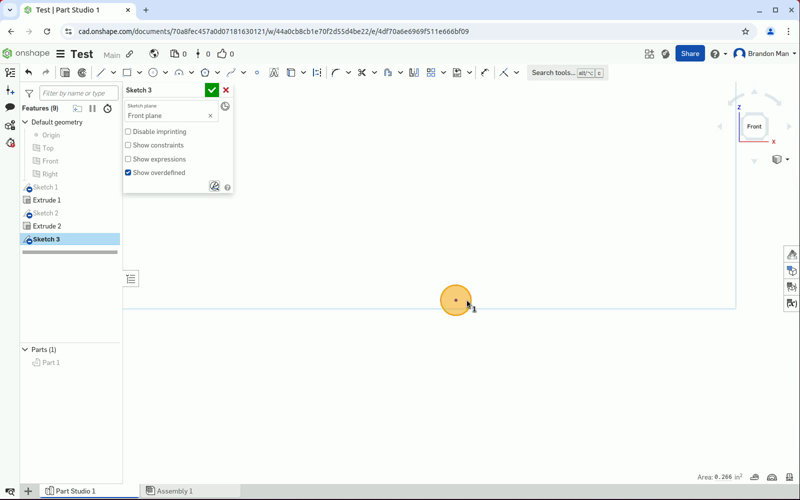
scroll(-6)
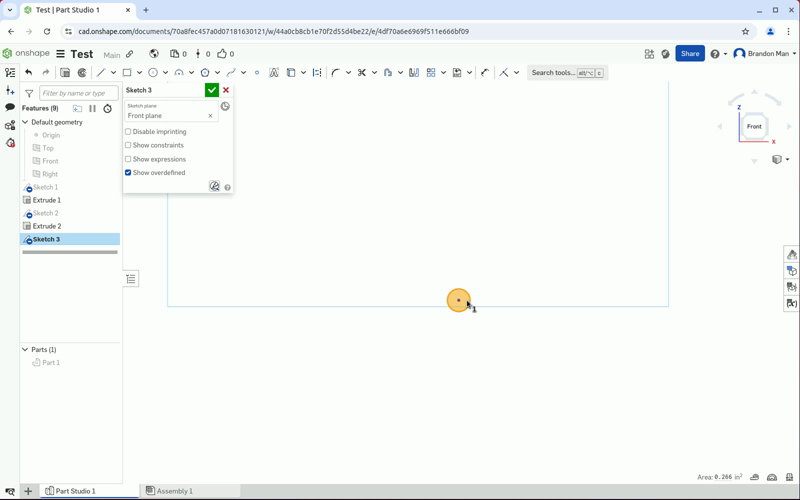
scroll(-6)
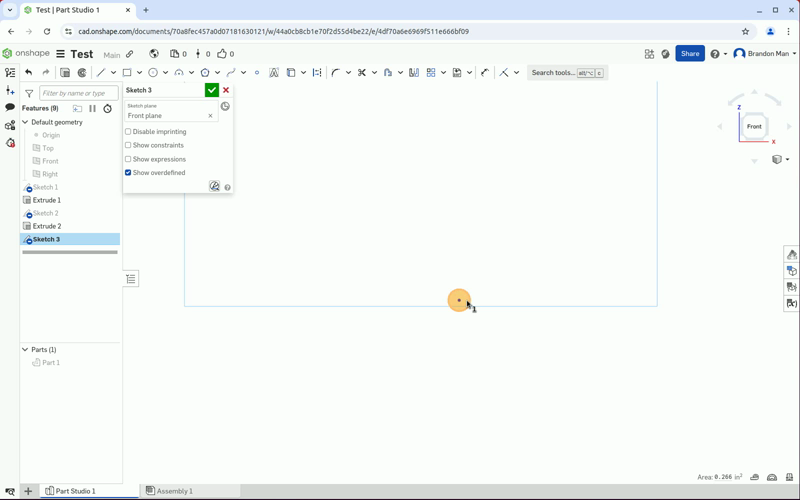
scroll(-6)
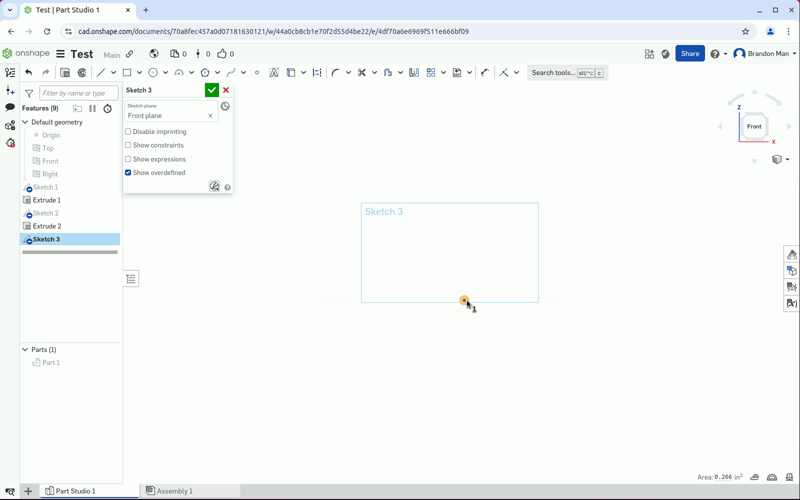
scroll(-6)
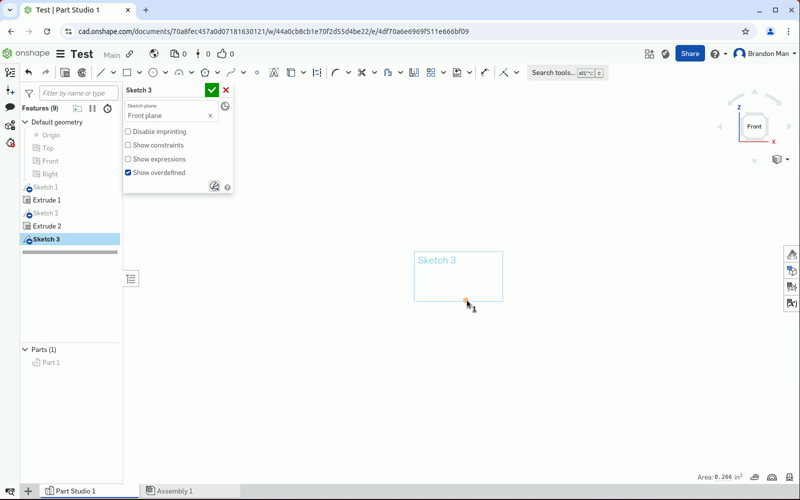
mouse_move(73, 352)
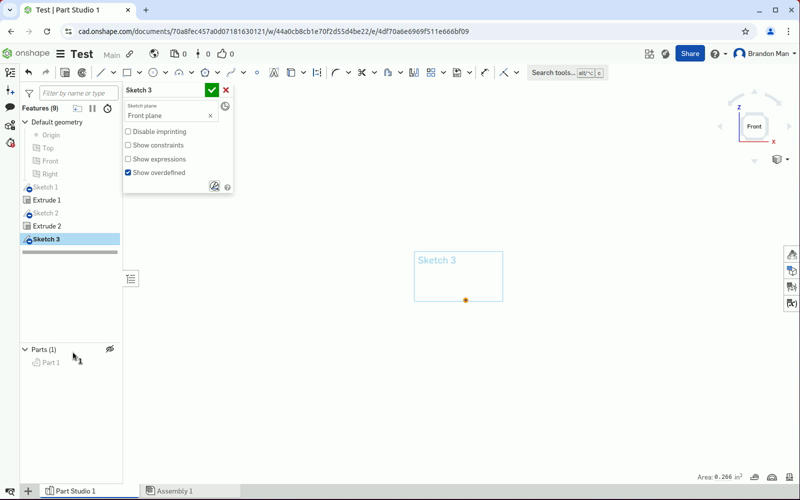
key(shift+y)
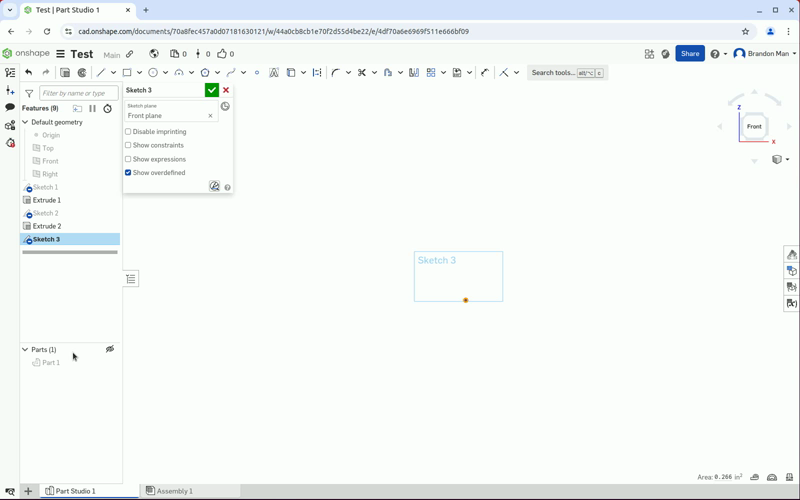
key(shift+e)
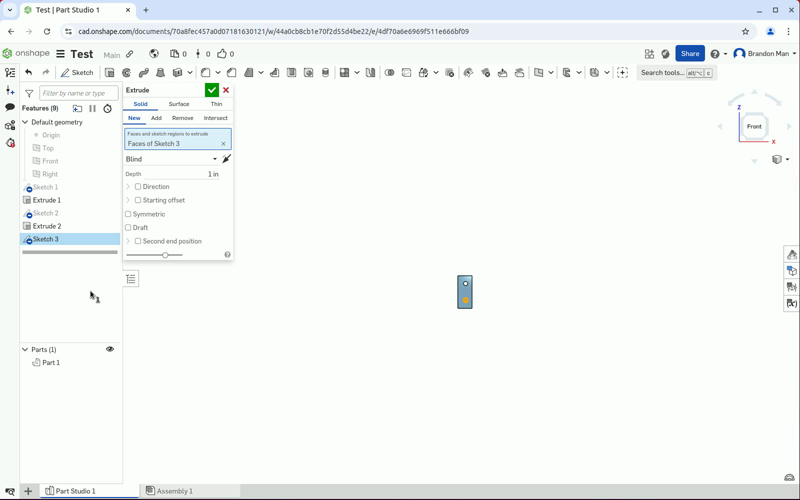
mouse_move(143, 106)
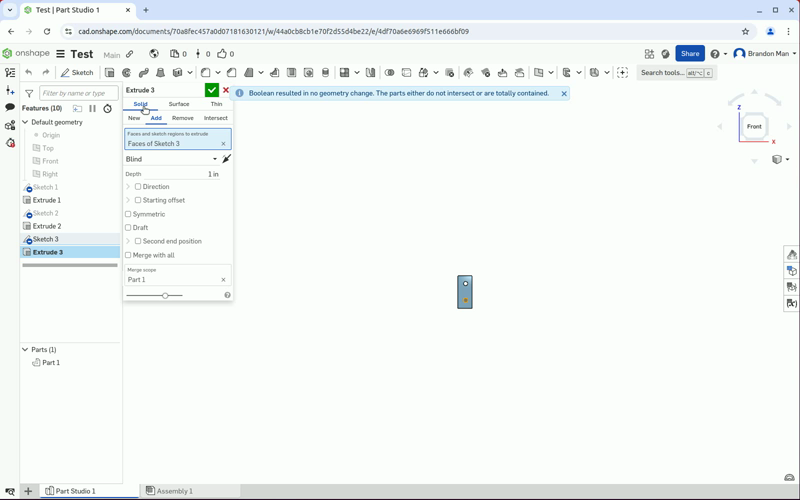
click(143, 106)
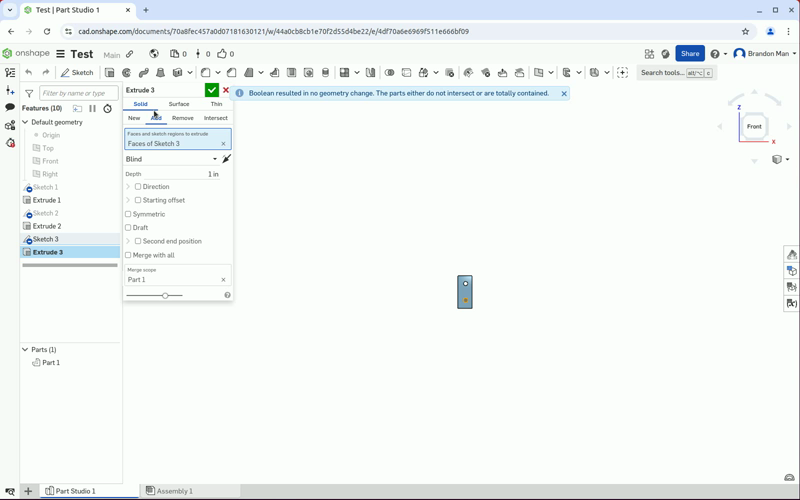
mouse_move(186, 120)
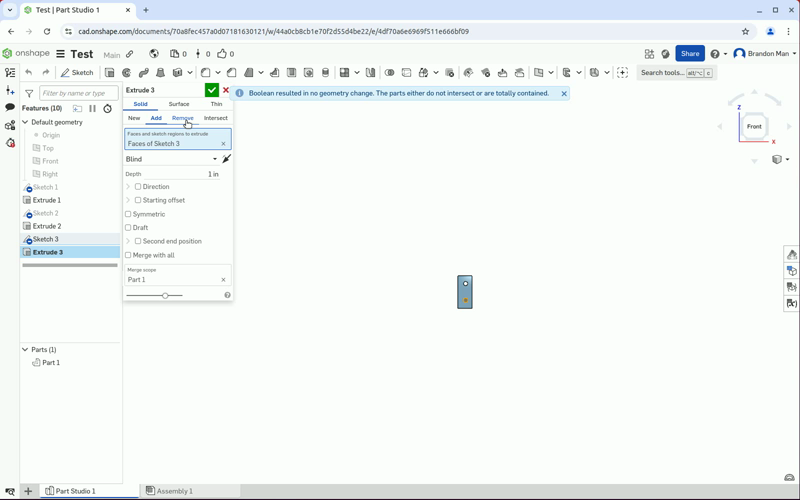
click(186, 120)
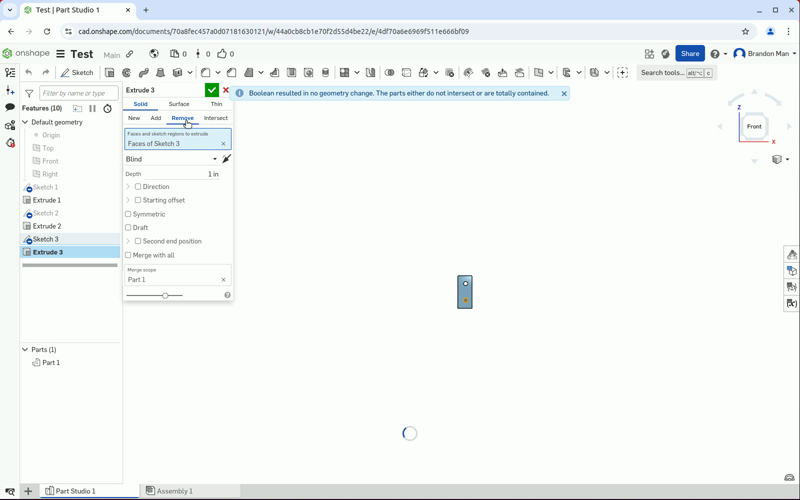
key(tab, 4)
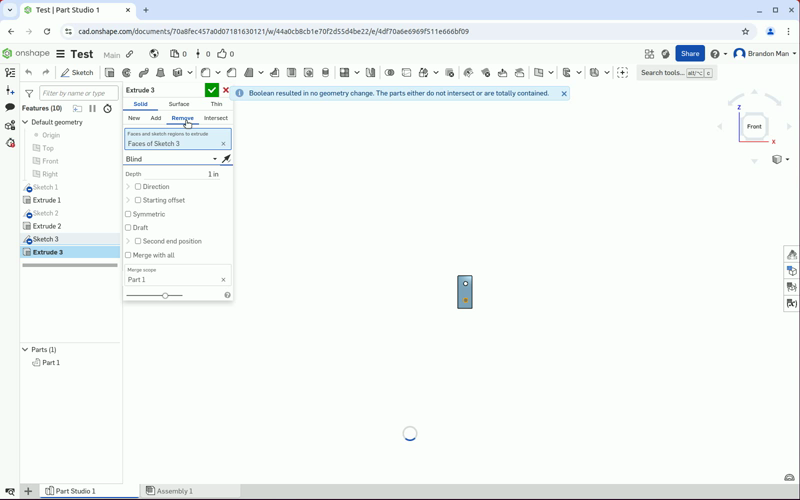
text(-23.108)
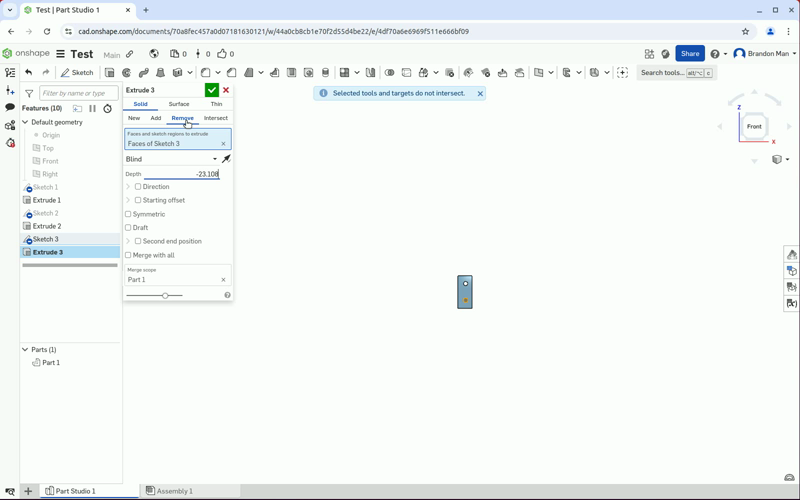
key(tab, 6)
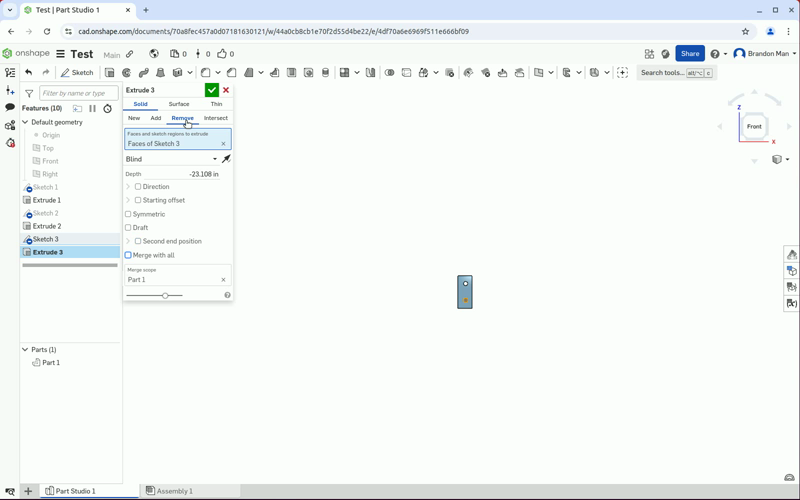
key(space)
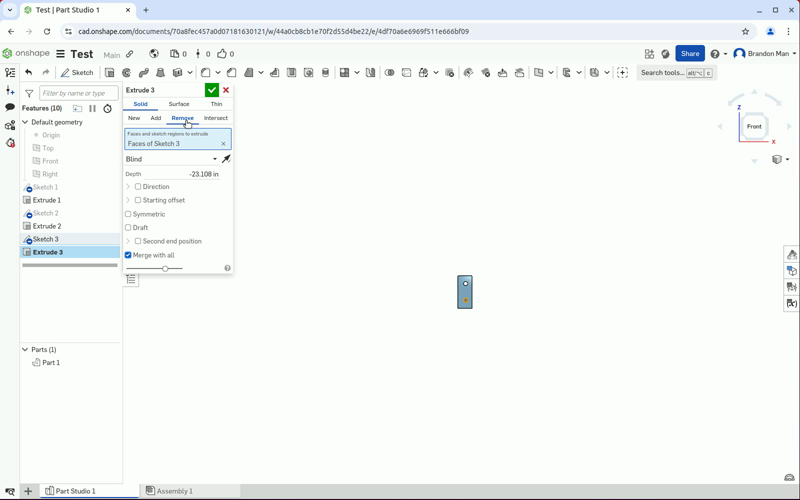
key(enter)
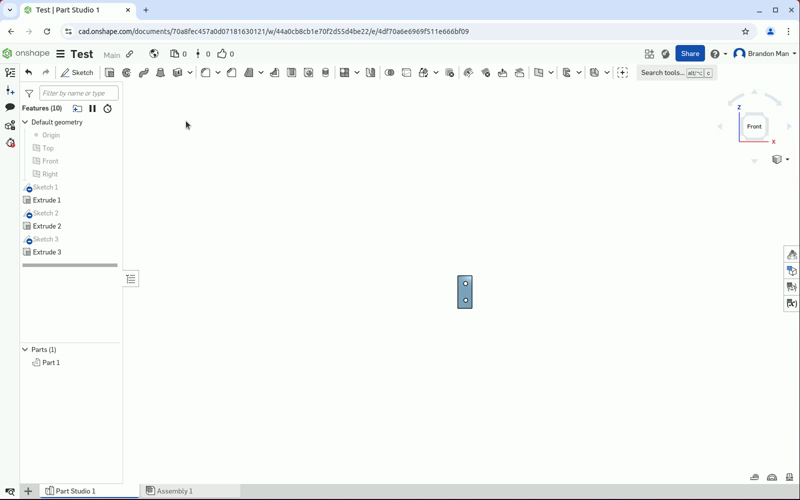
key(shift+h)
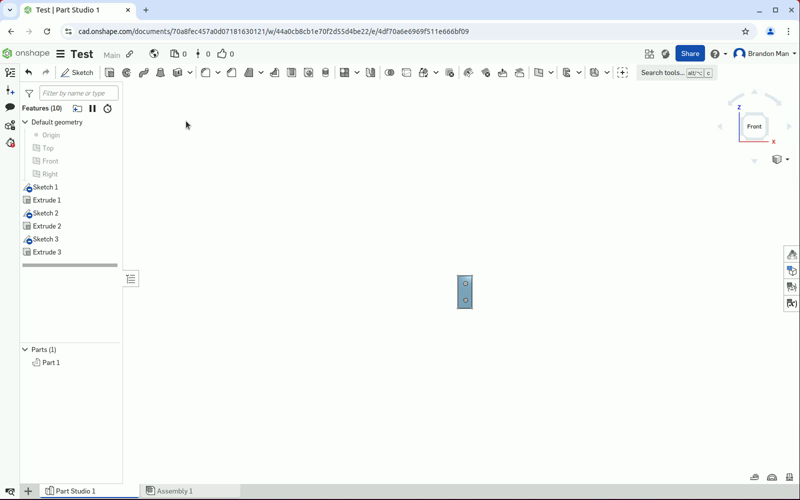
key(shift+h)
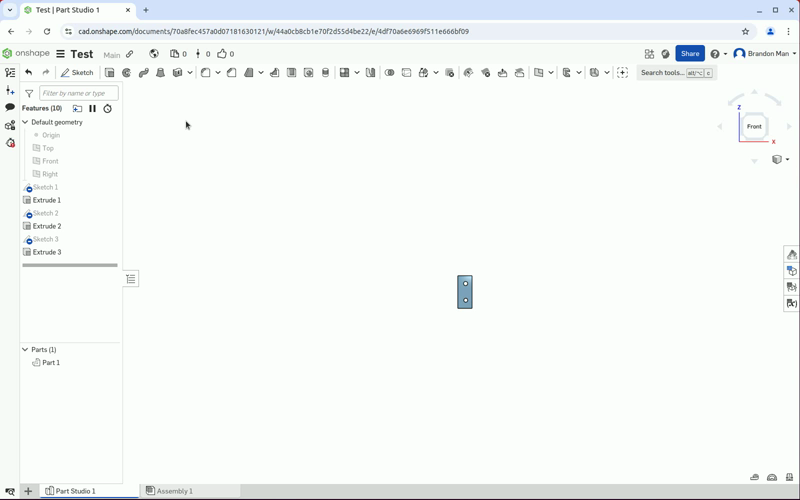
mouse_move(73, 189)
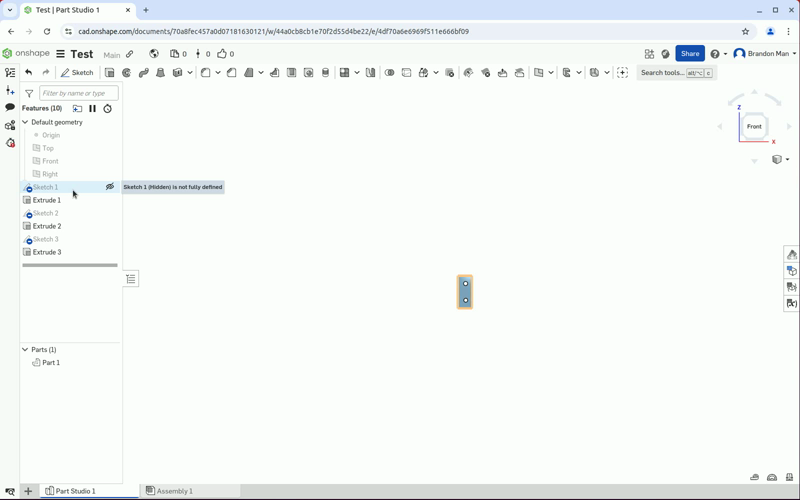
click(73, 189)
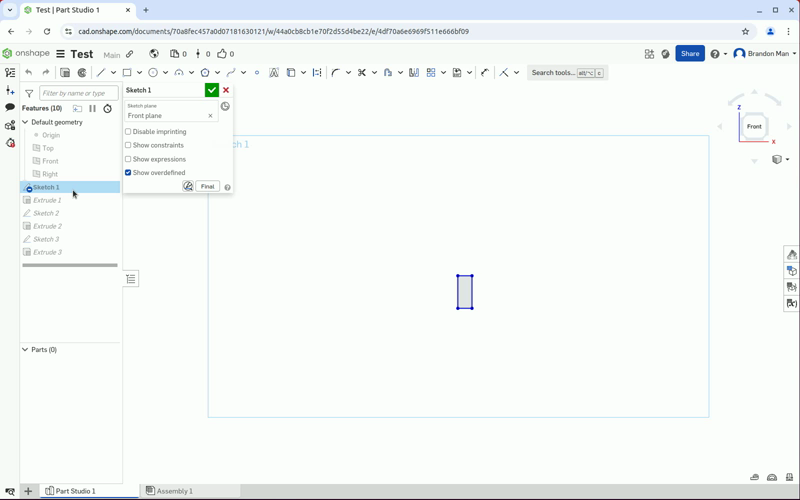
mouse_move(229, 92)
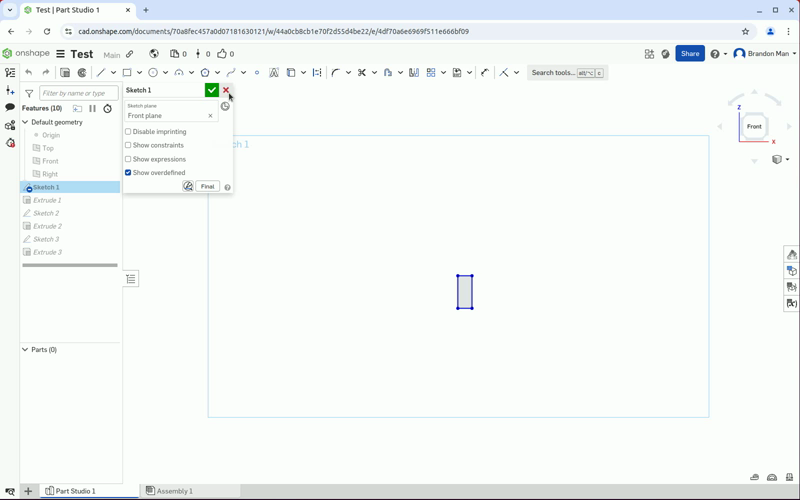
click(229, 92)
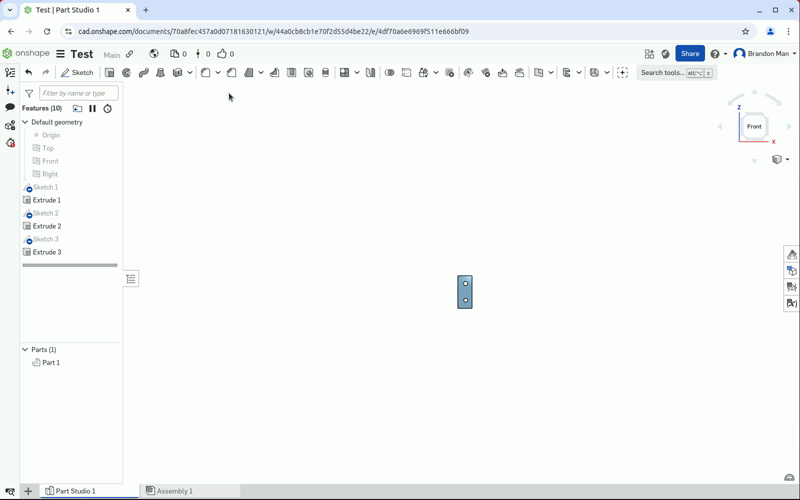
mouse_move(73, 352)
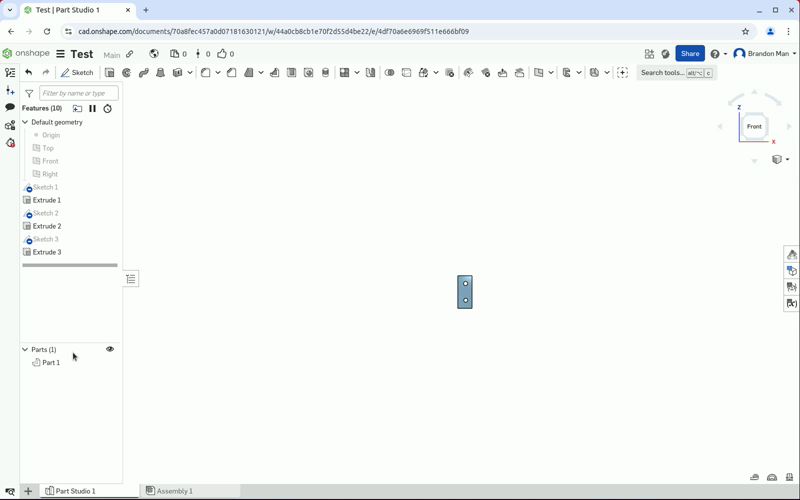
key(y)
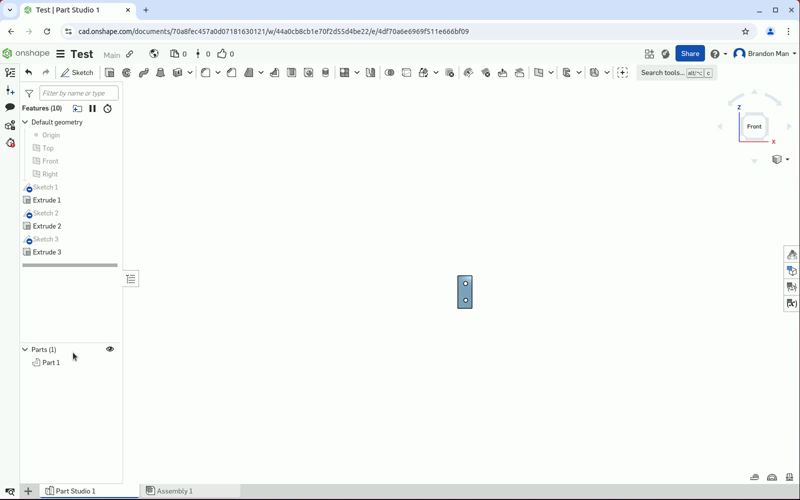
key(shift+p)
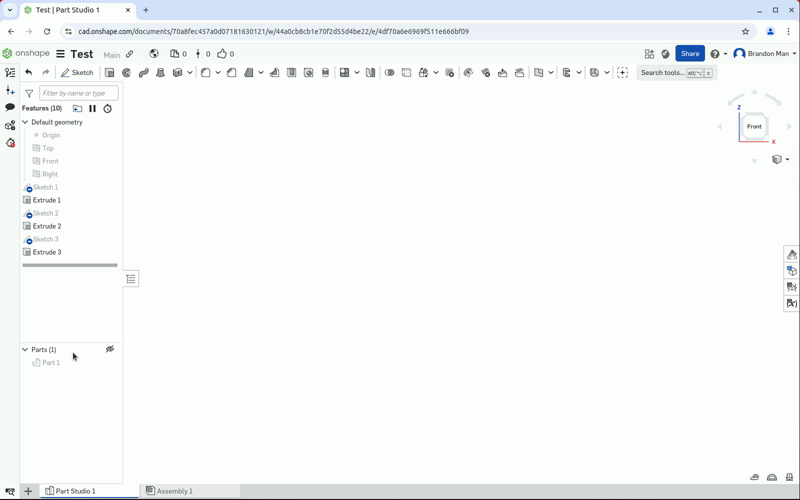
key(space)
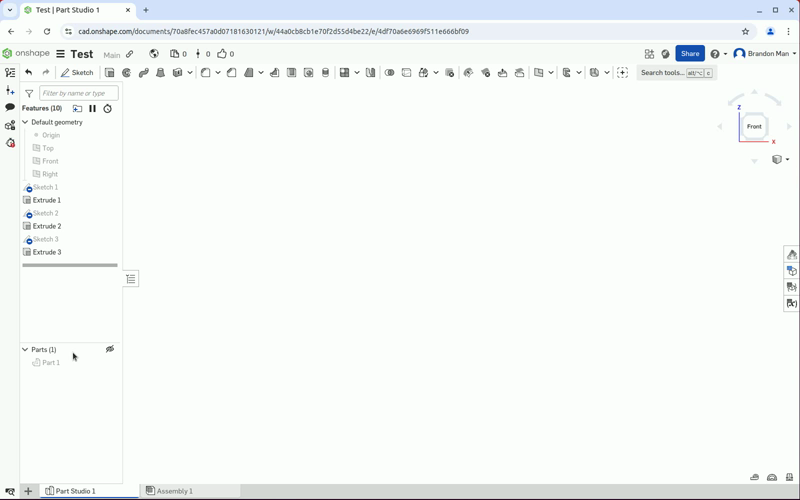
key_down(shift)
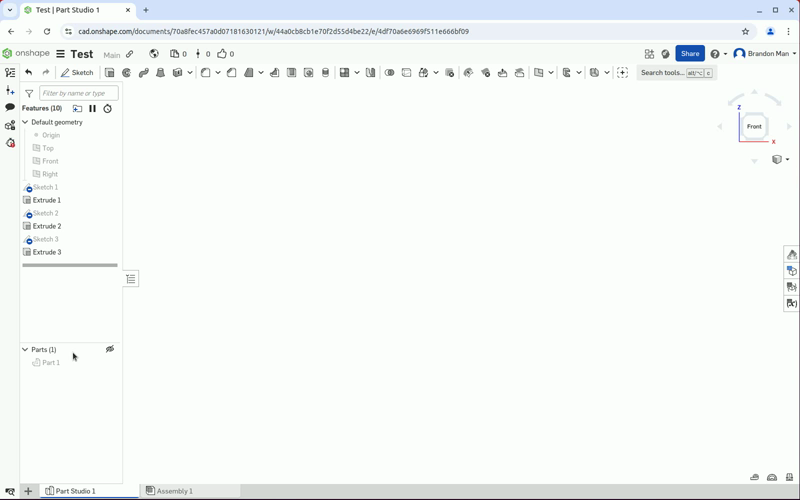
key(down)
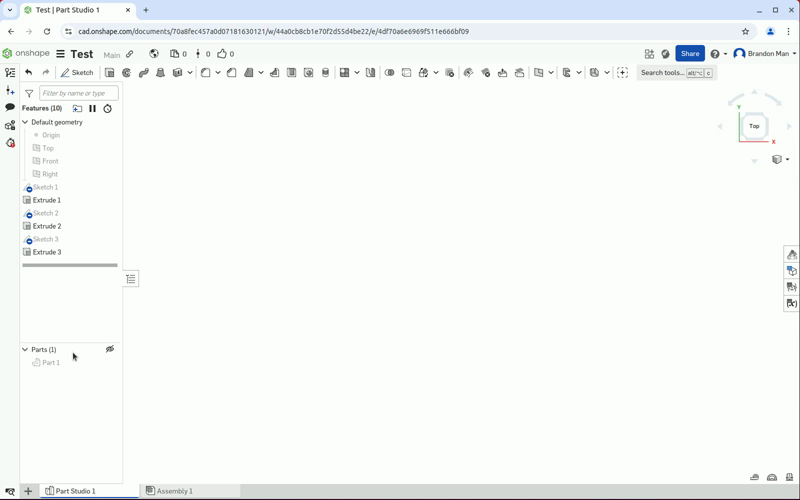
key_up(shift)
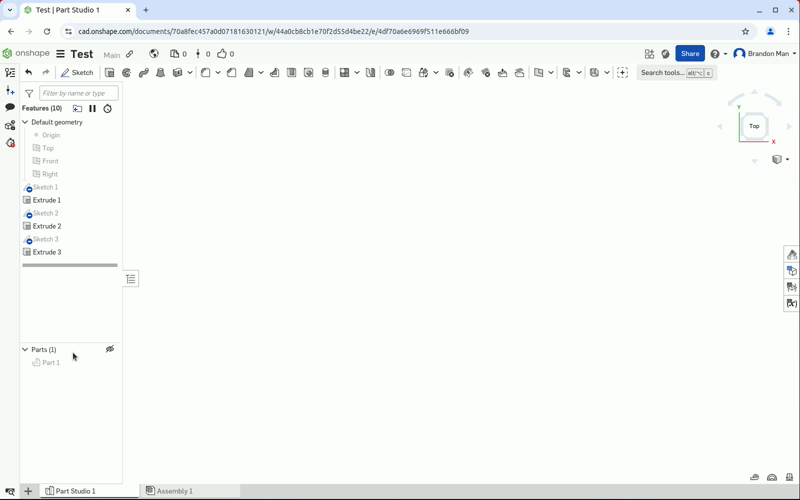
mouse_move(73, 352)
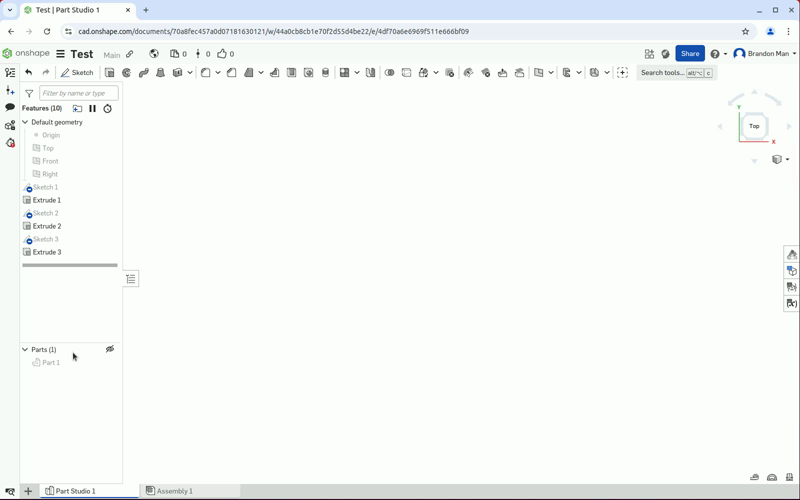
key(shift+y)
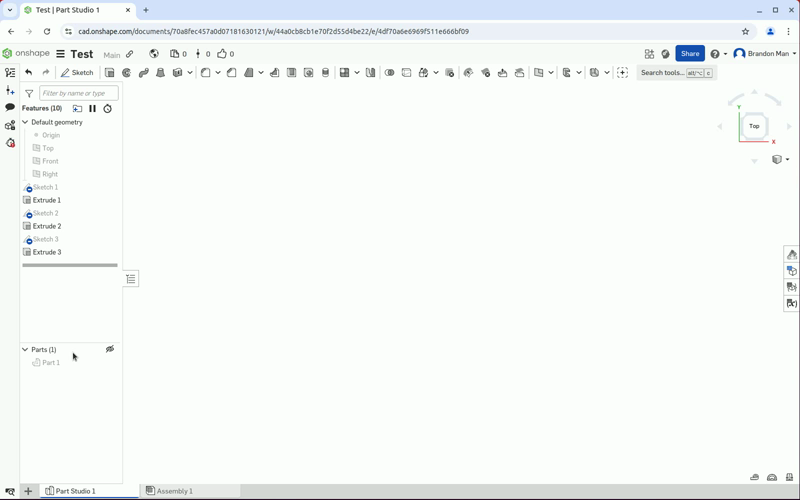
key(shift+s)
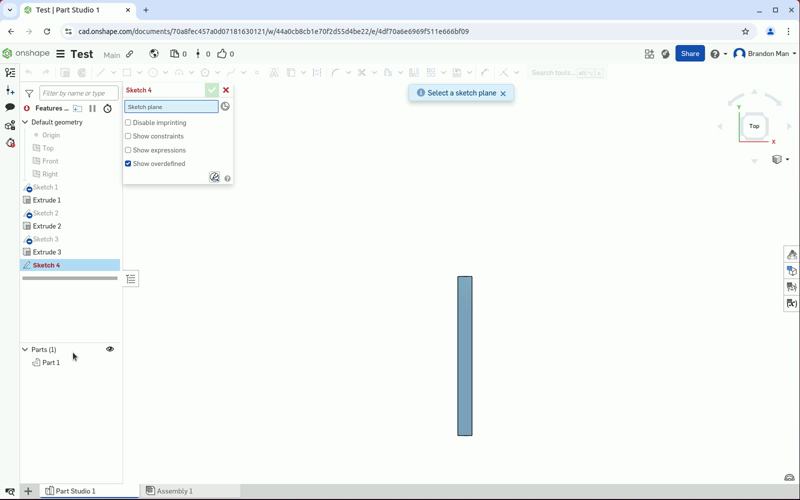
mouse_move(73, 150)
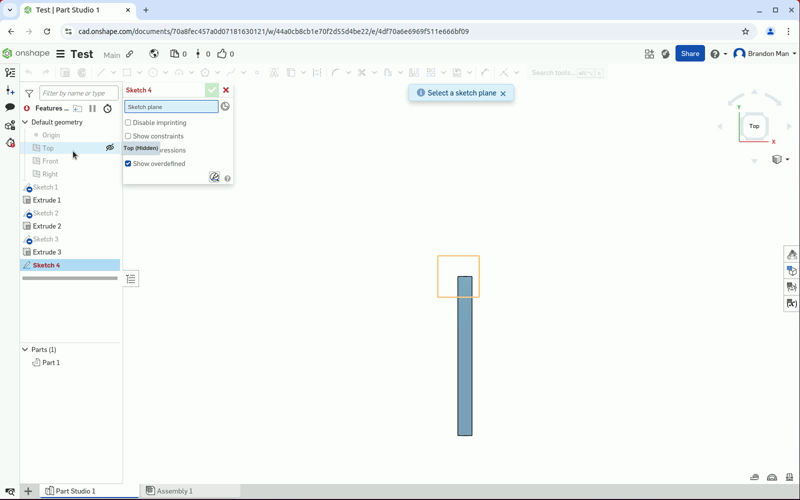
click(73, 150)
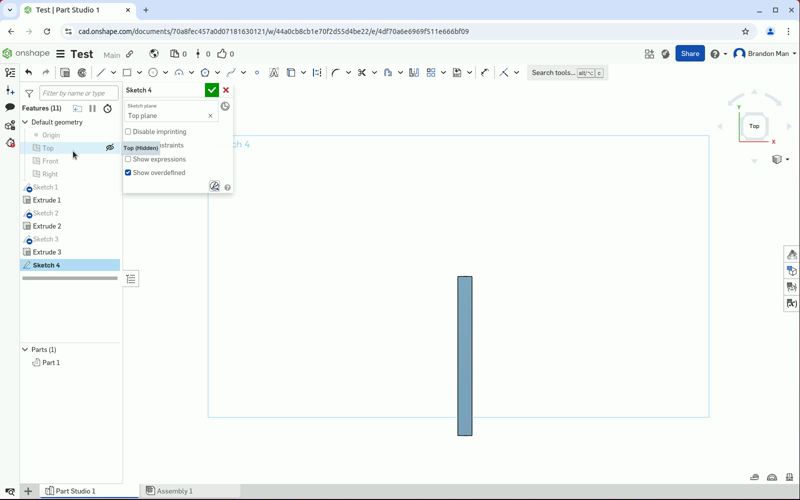
mouse_move(73, 352)
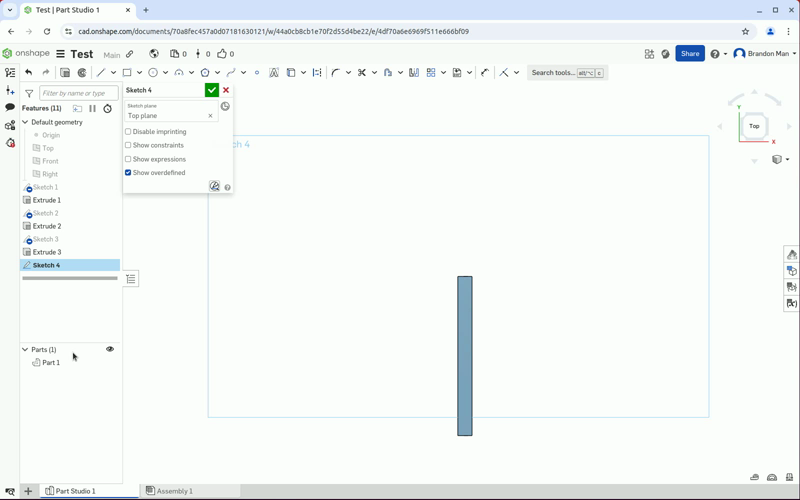
key(y)
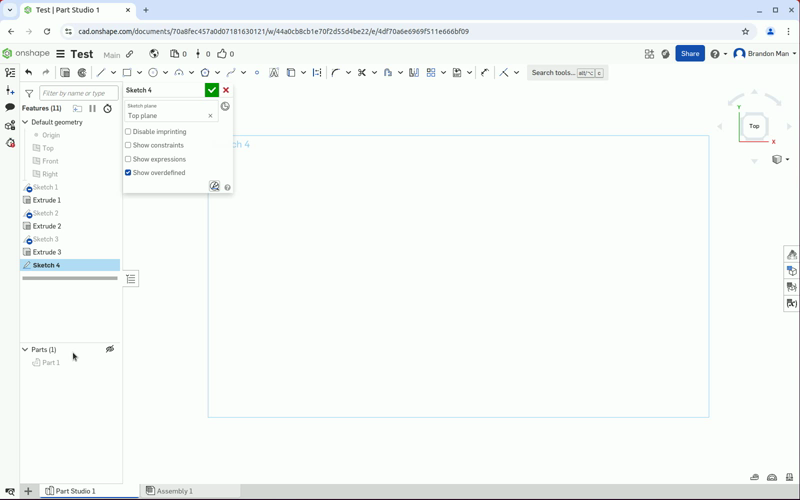
key(c)
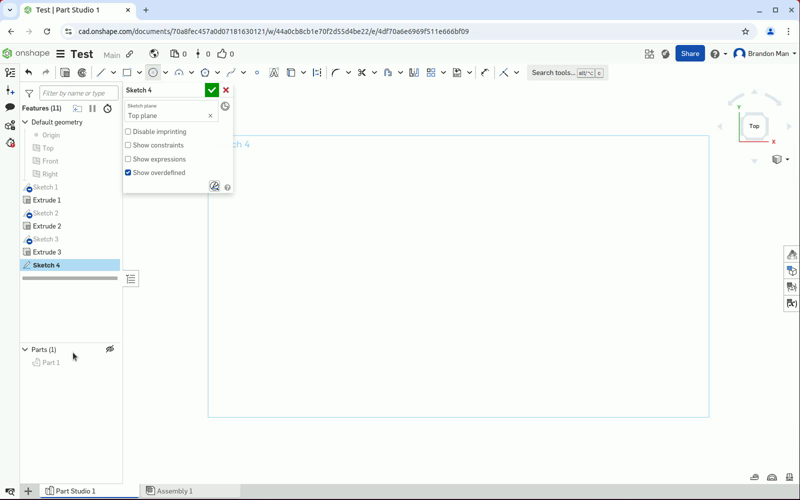
key_down(shift)
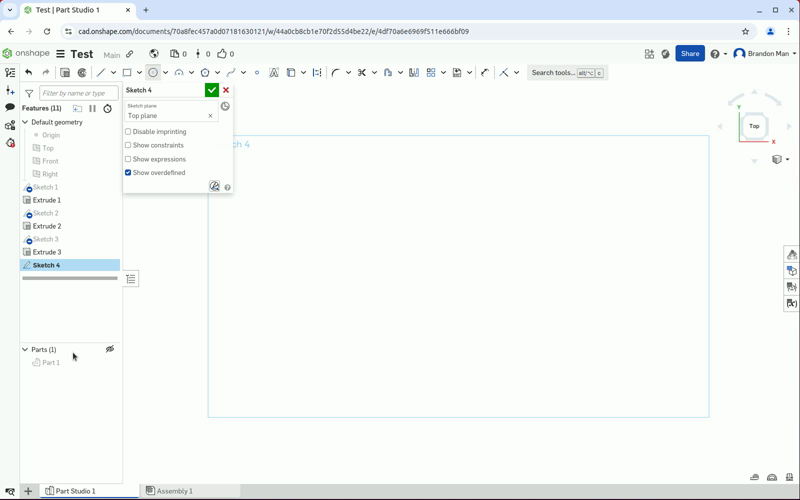
mouse_move(468, 301)
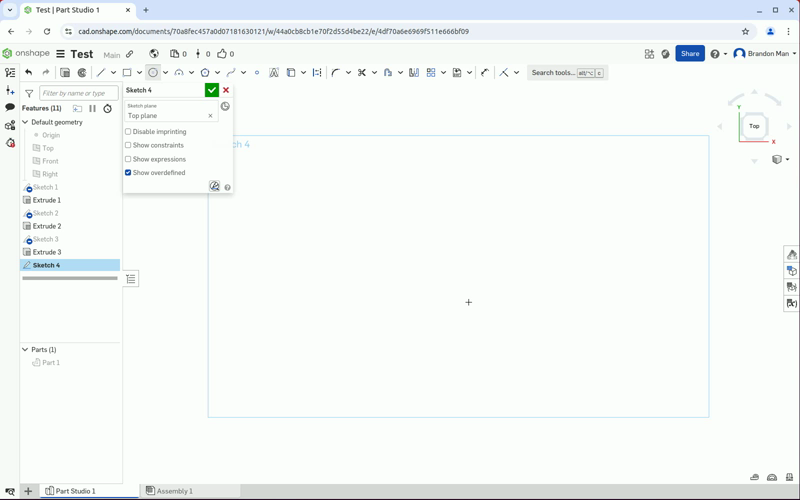
click(468, 301)
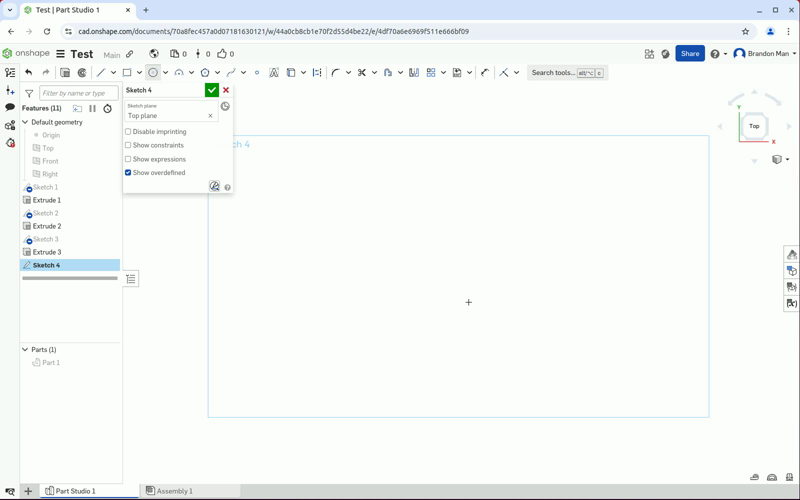
key_up(shift)
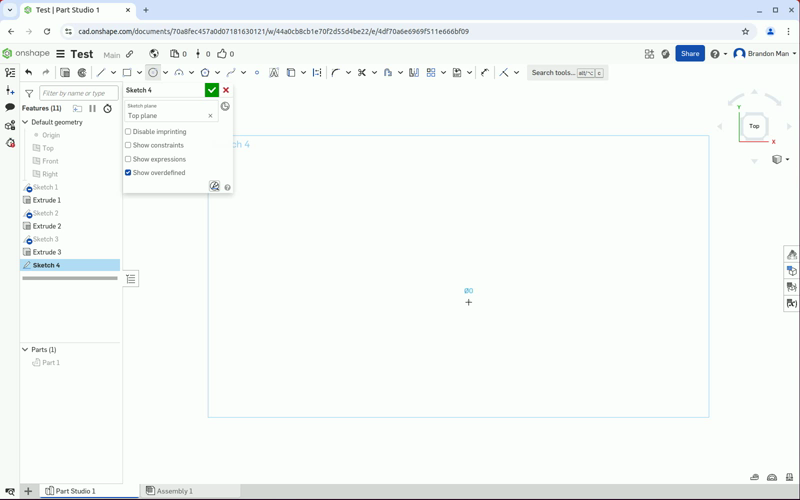
mouse_move(470, 301)
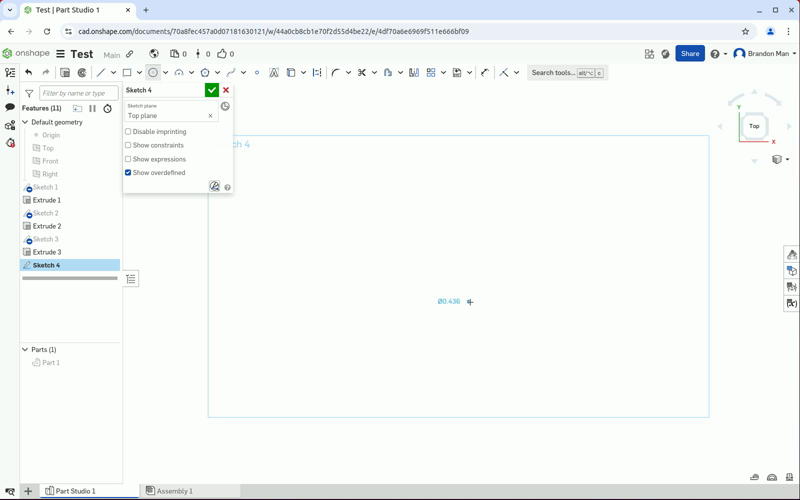
scroll(6)
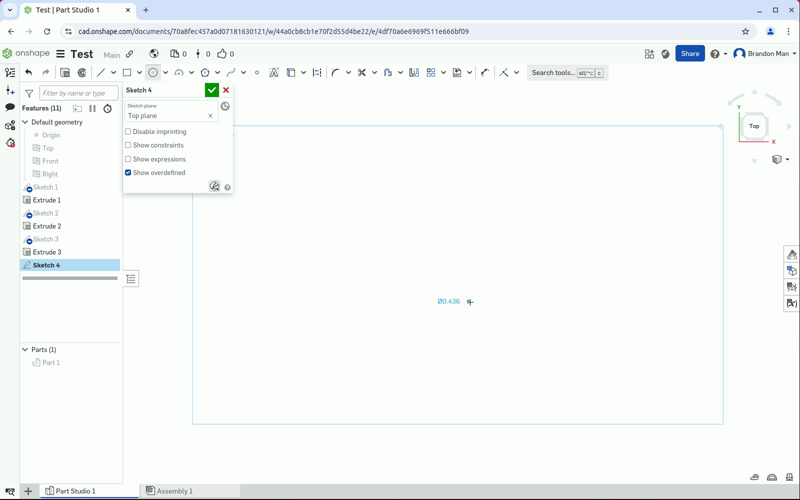
scroll(6)
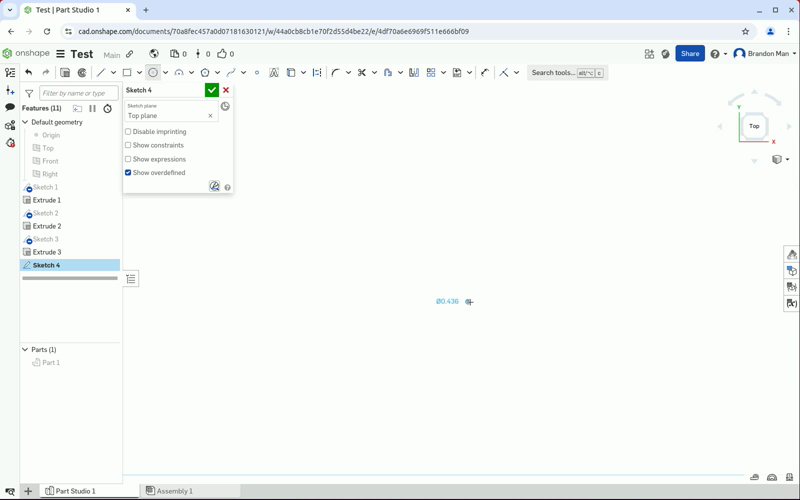
scroll(6)
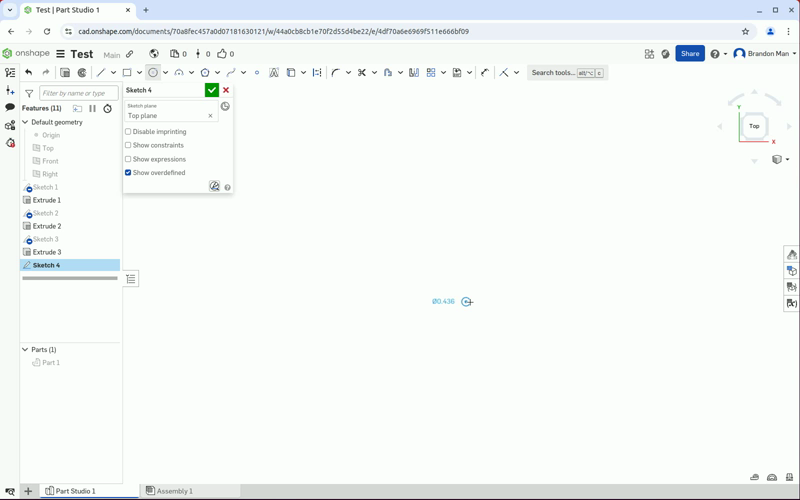
scroll(6)
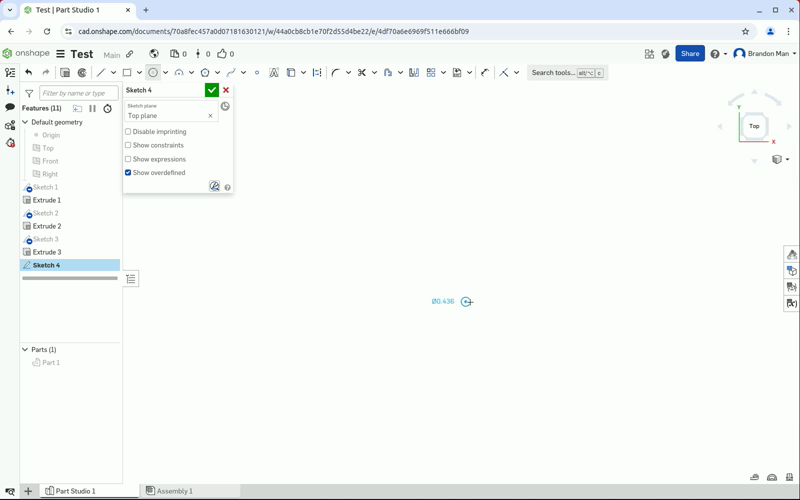
scroll(6)
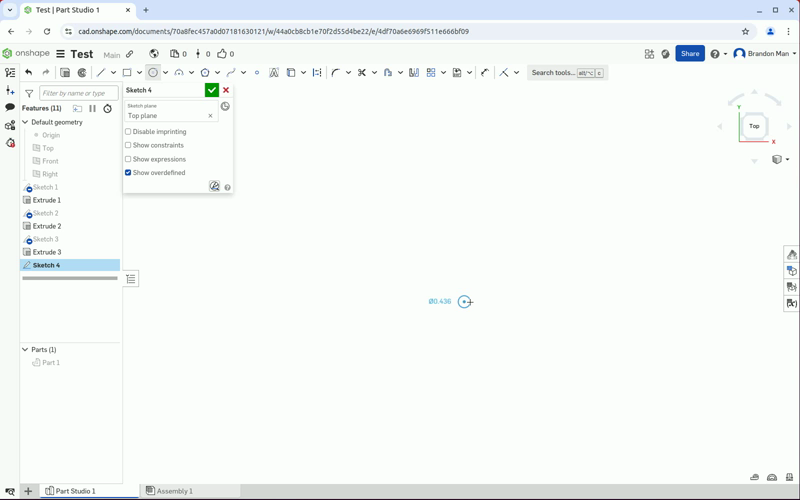
scroll(6)
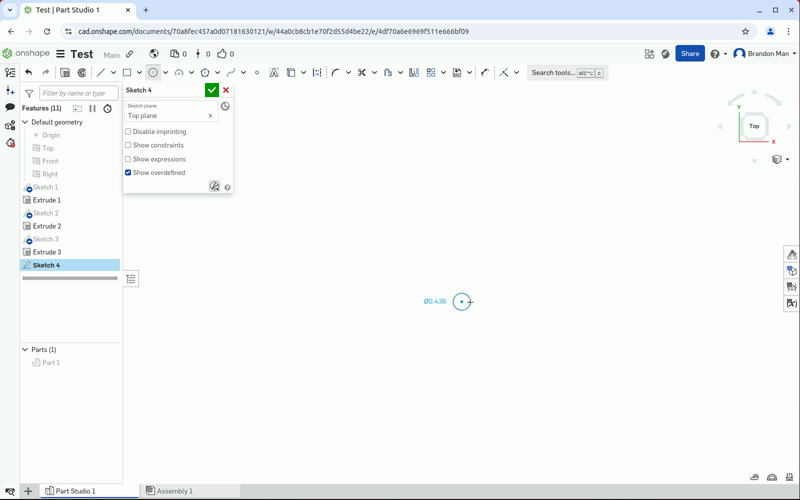
scroll(6)
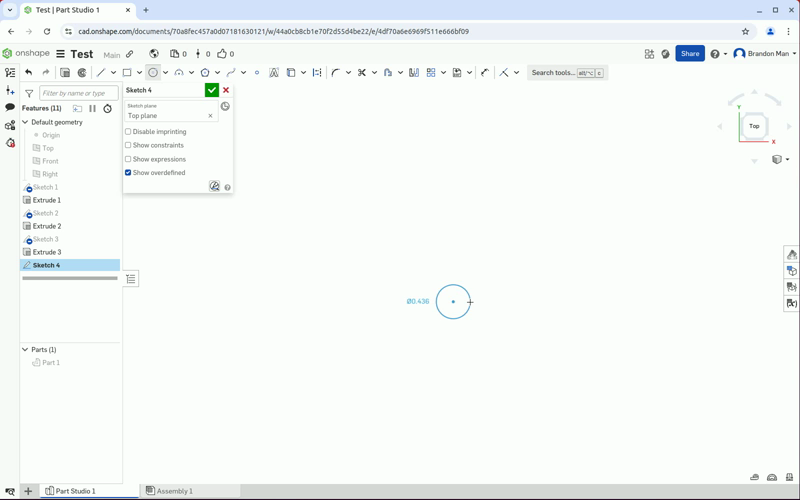
click(470, 301)
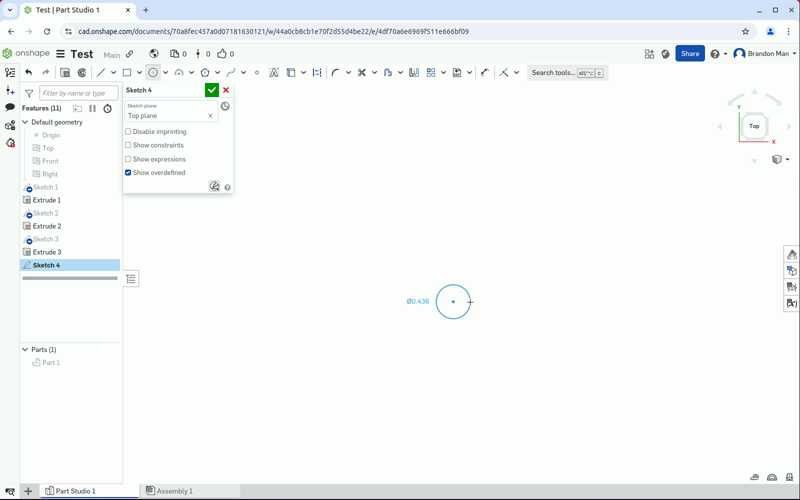
scroll(-6)
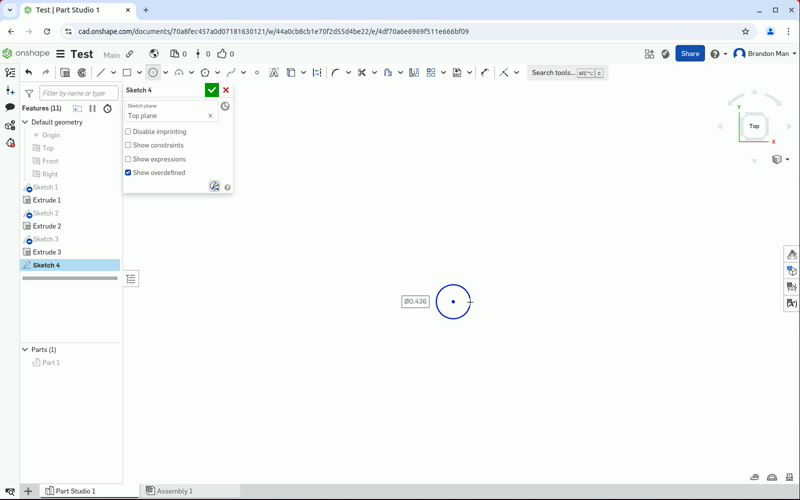
scroll(-6)
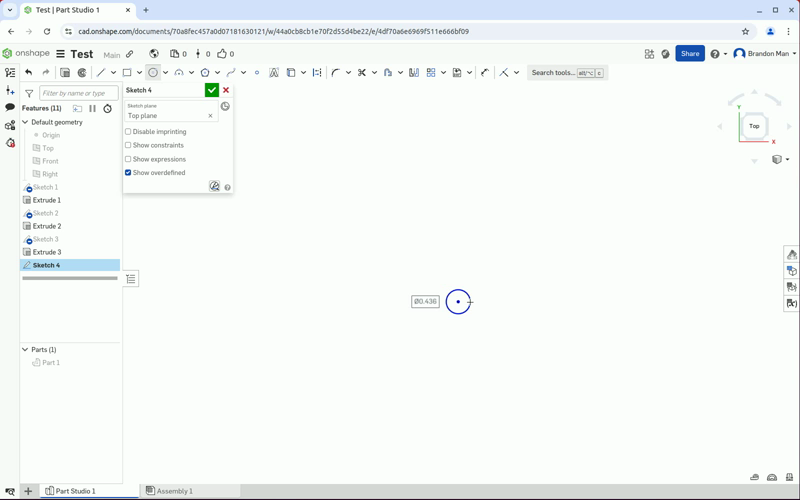
scroll(-6)
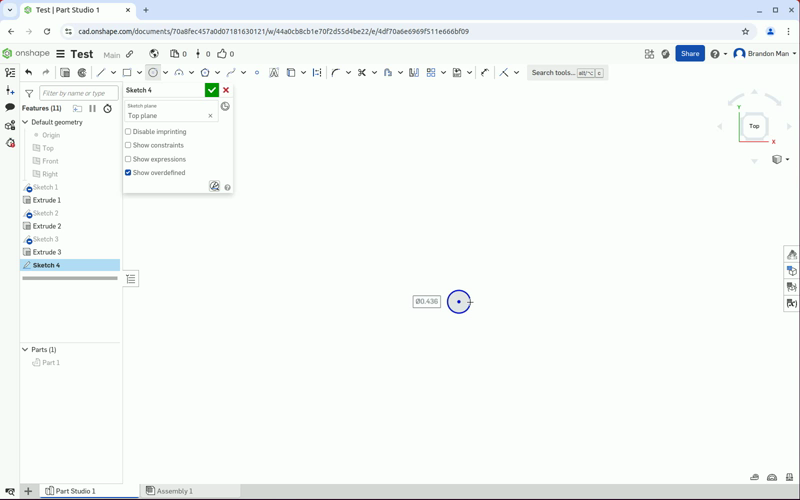
scroll(-6)
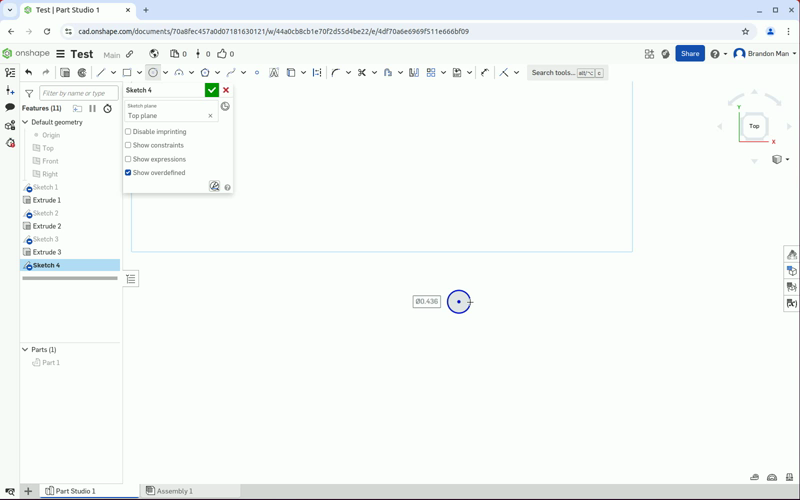
scroll(-6)
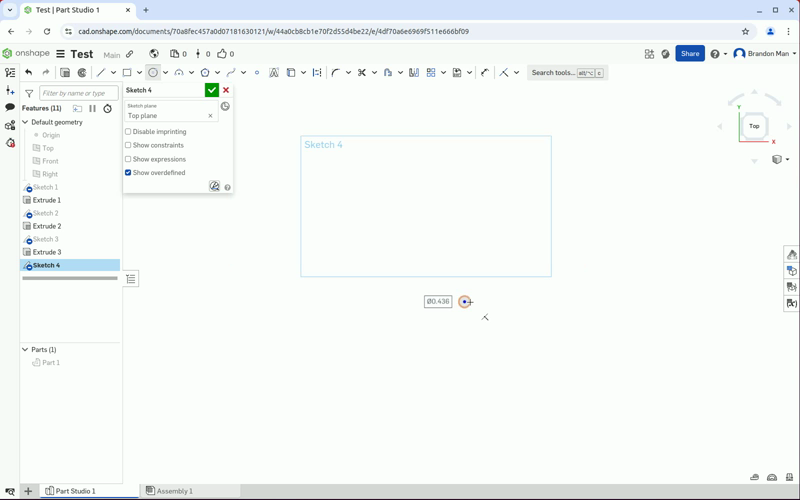
scroll(-6)
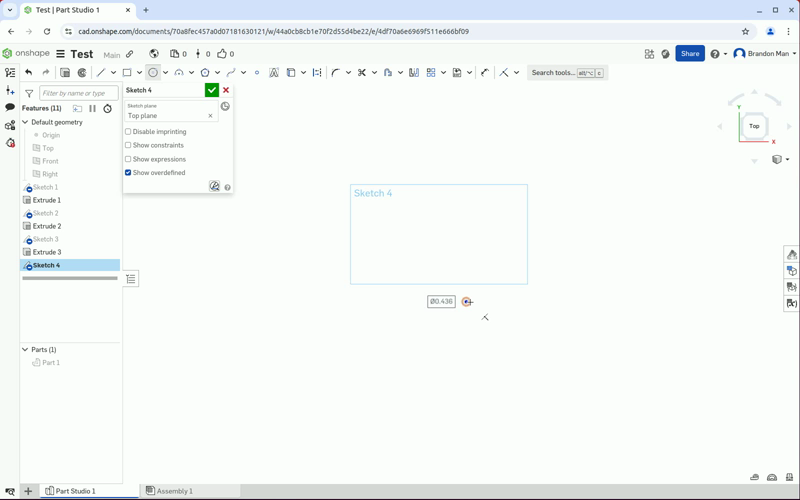
scroll(-6)
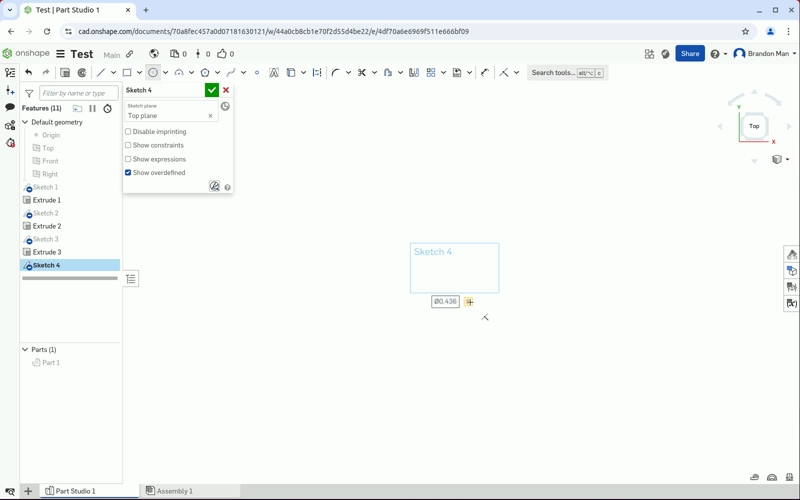
key(esc)
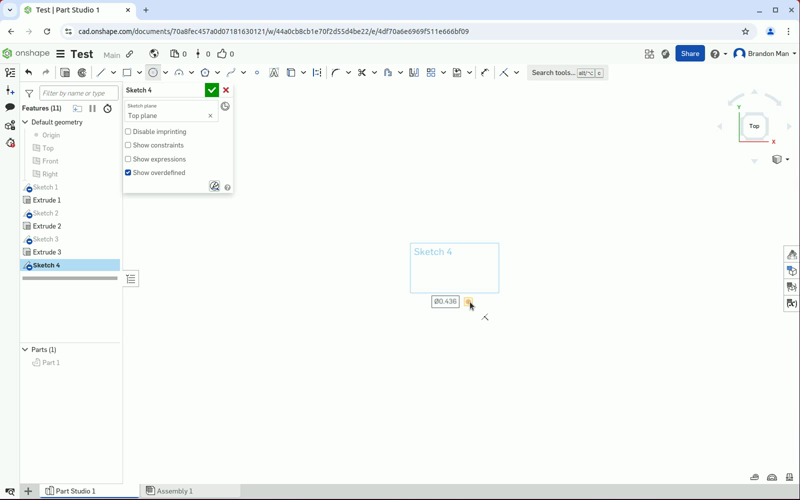
mouse_move(469, 302)
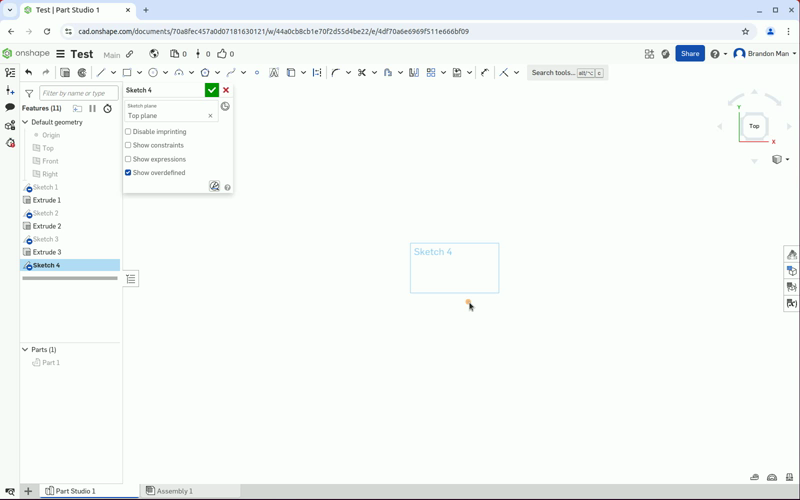
scroll(6)
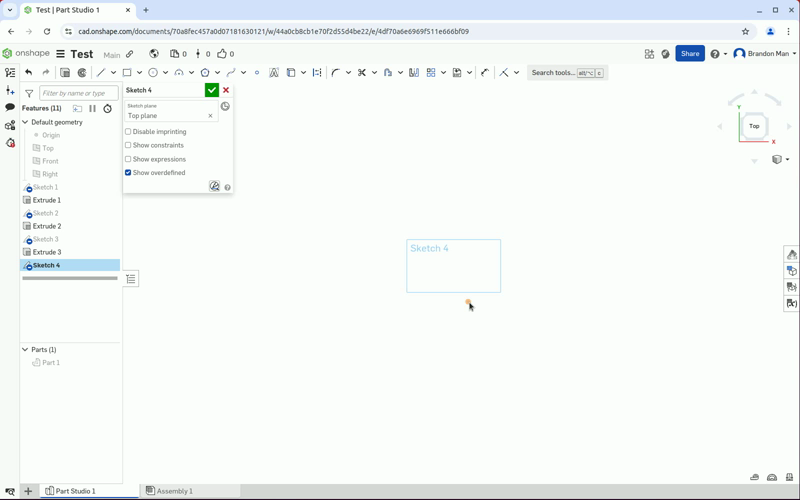
scroll(6)
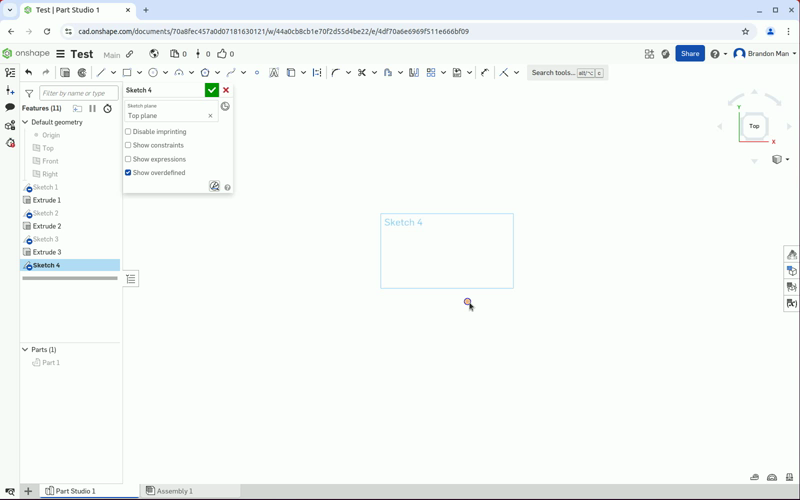
scroll(6)
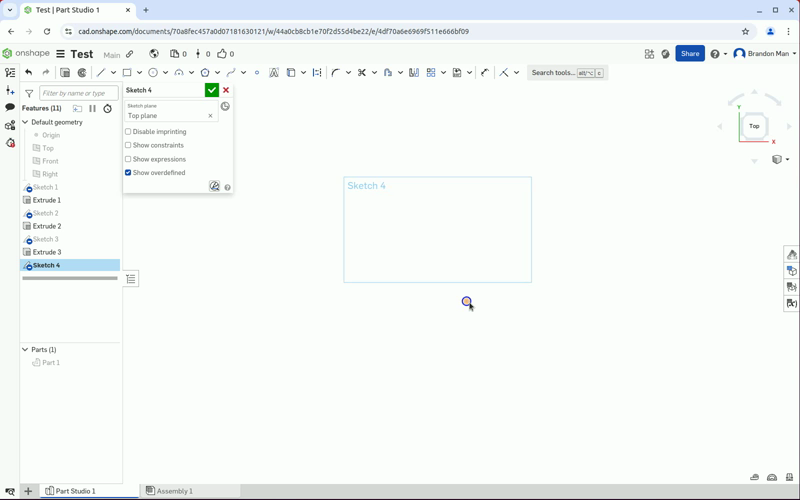
scroll(6)
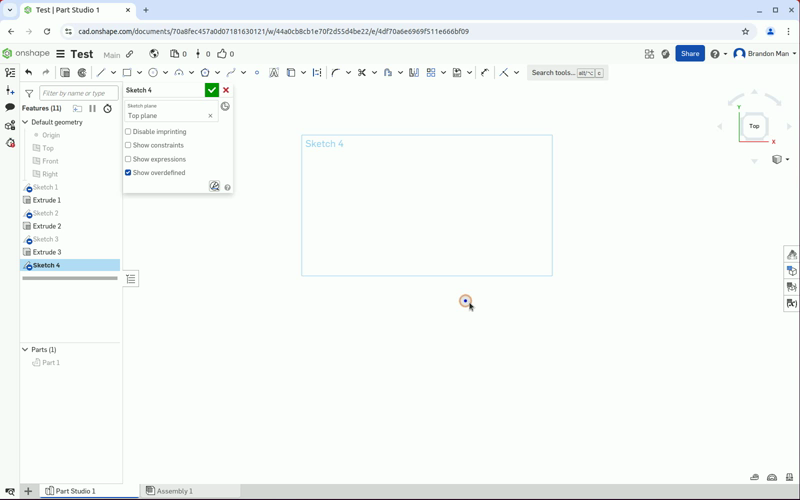
scroll(6)
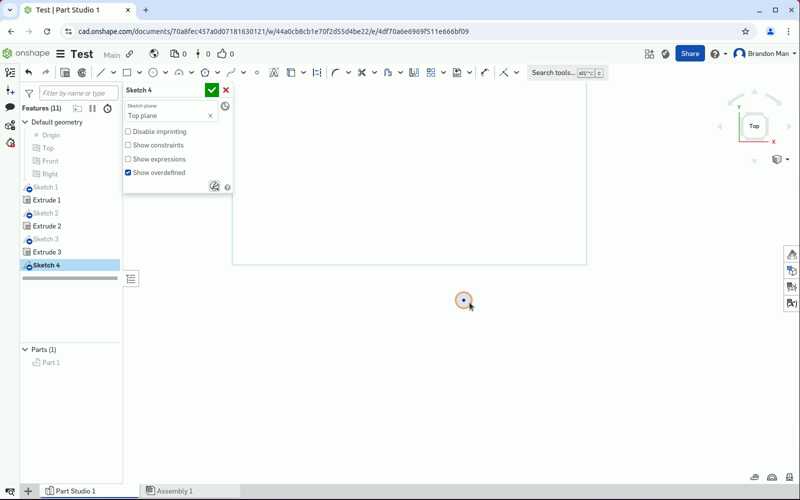
scroll(6)
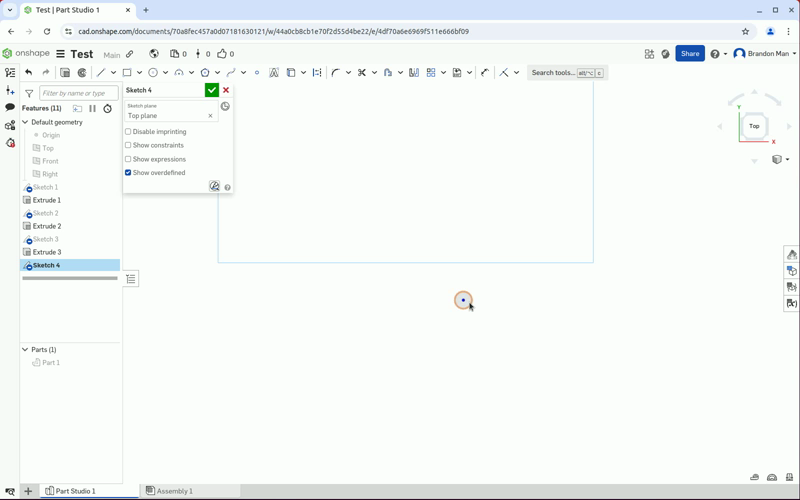
scroll(6)
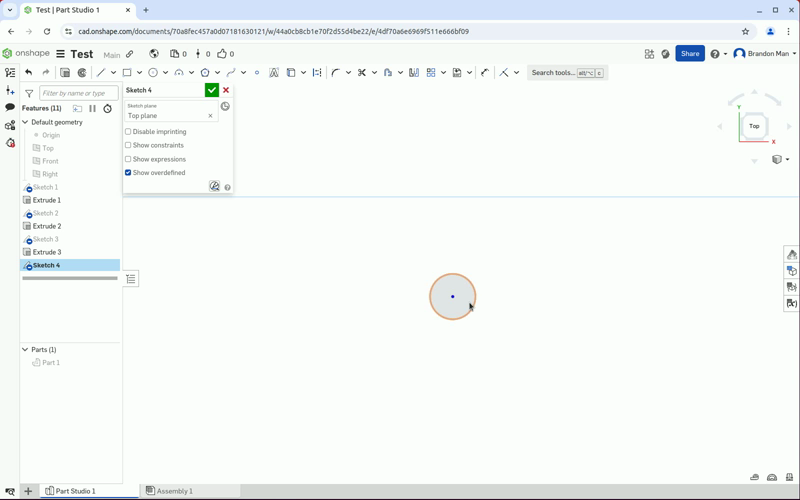
click(469, 302)
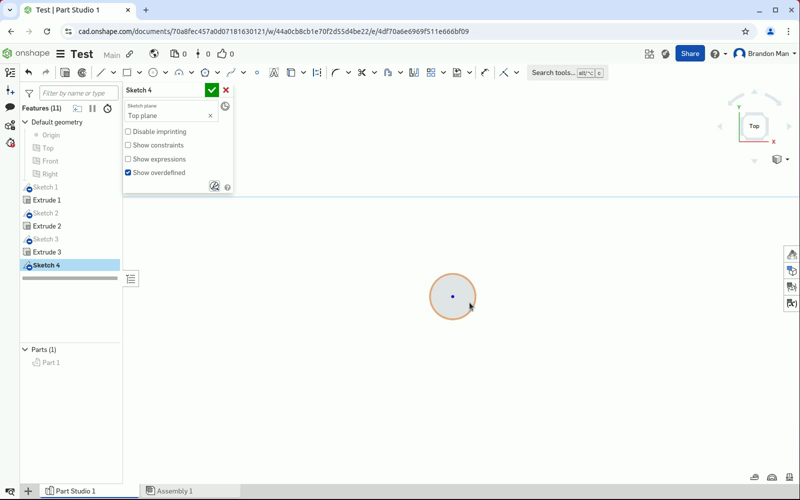
scroll(-6)
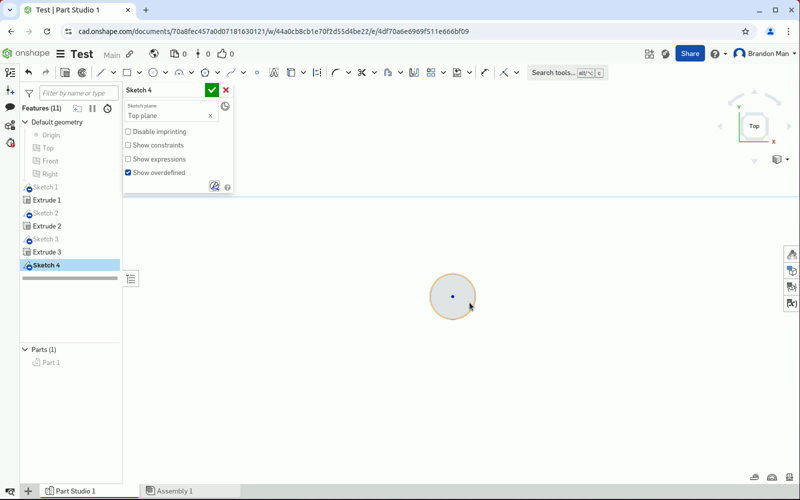
scroll(-6)
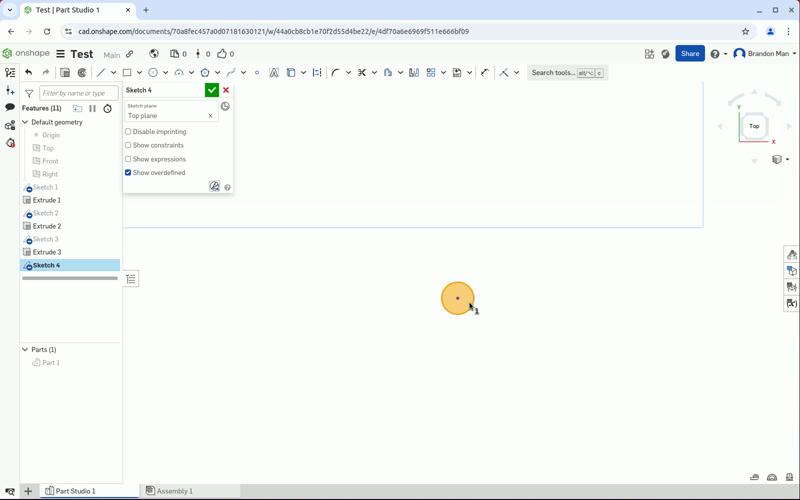
scroll(-6)
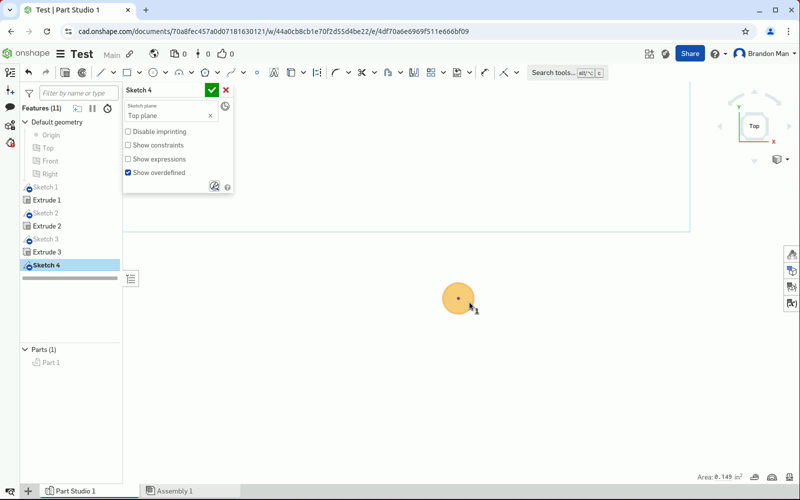
scroll(-6)
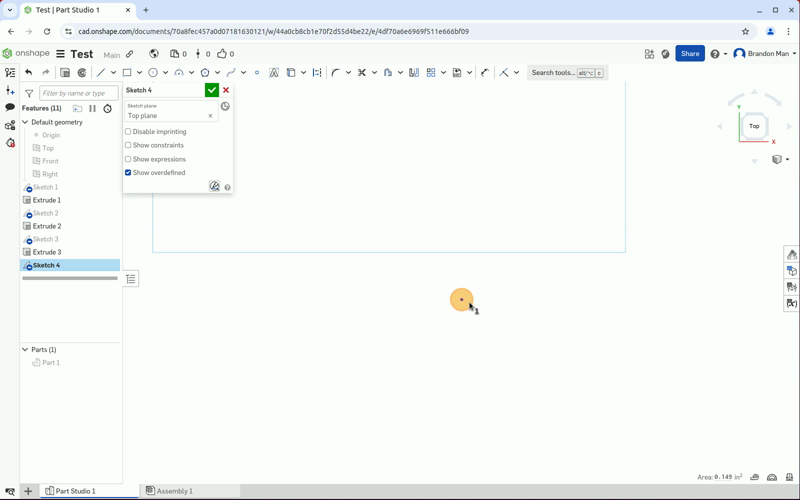
scroll(-6)
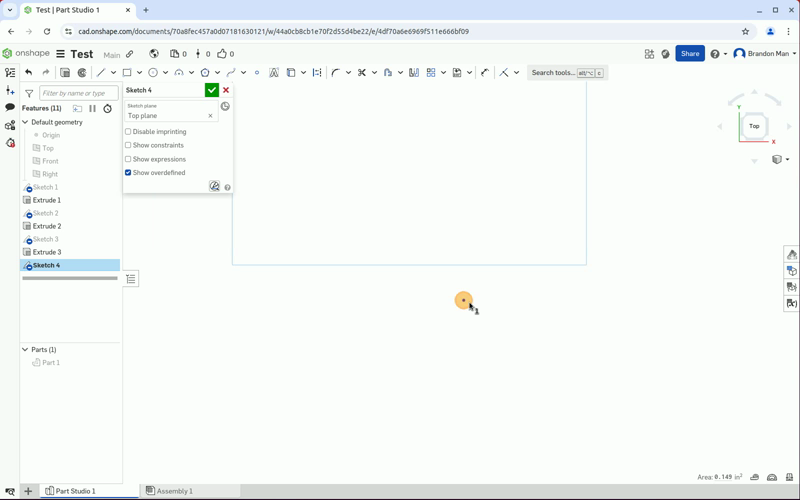
scroll(-6)
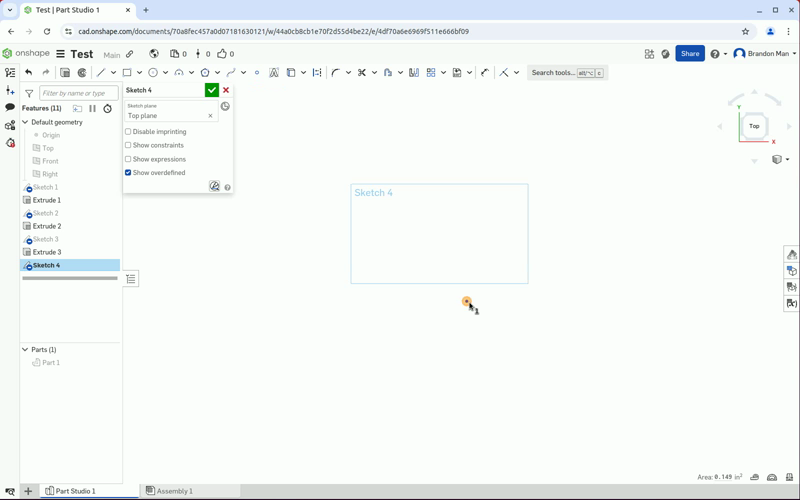
scroll(-6)
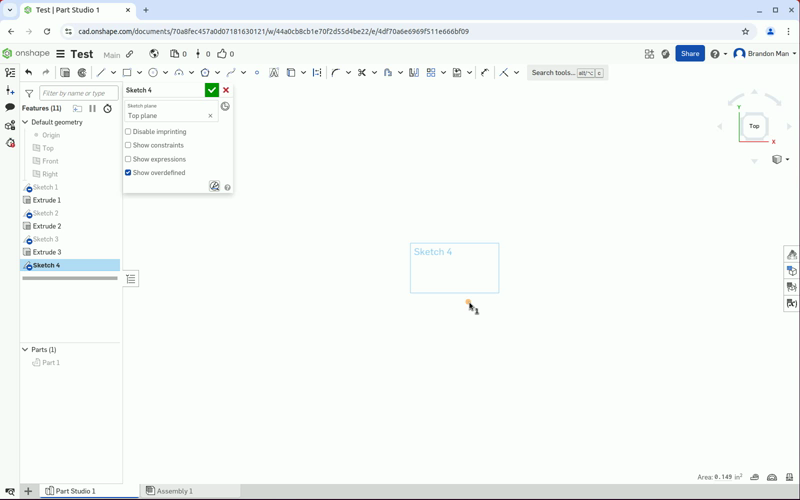
mouse_move(73, 352)
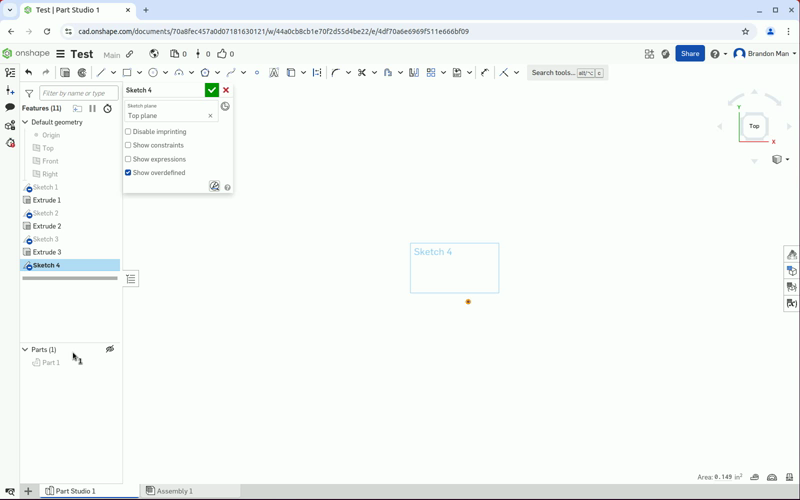
key(shift+y)
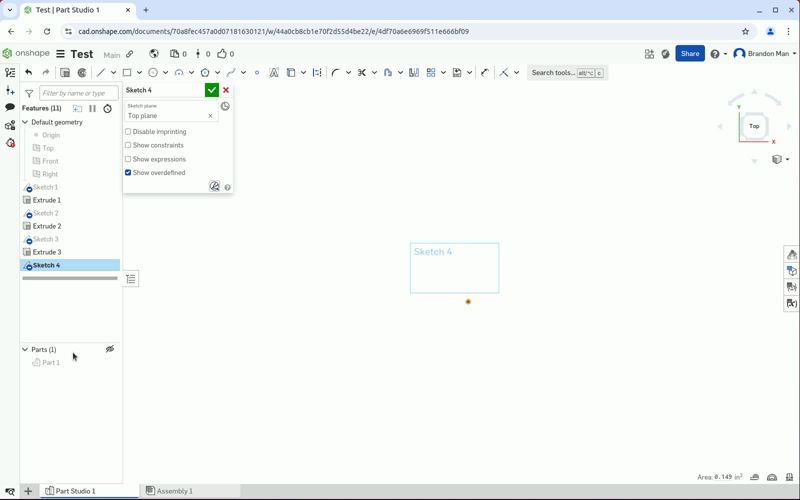
key(shift+e)
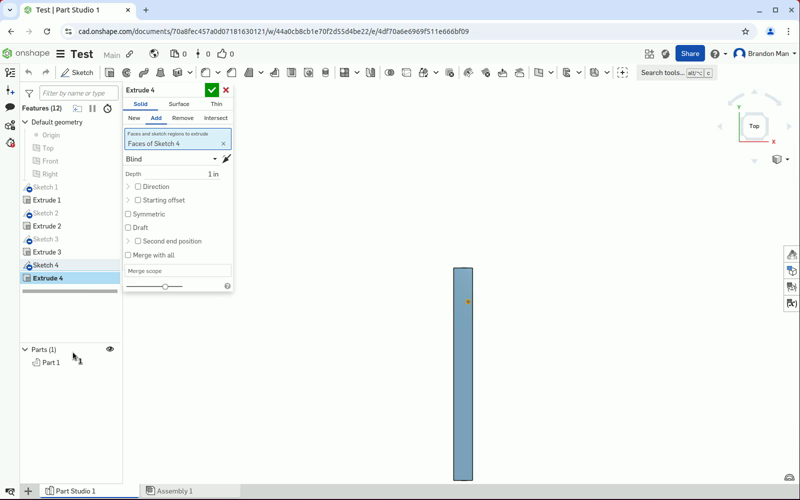
mouse_move(143, 106)
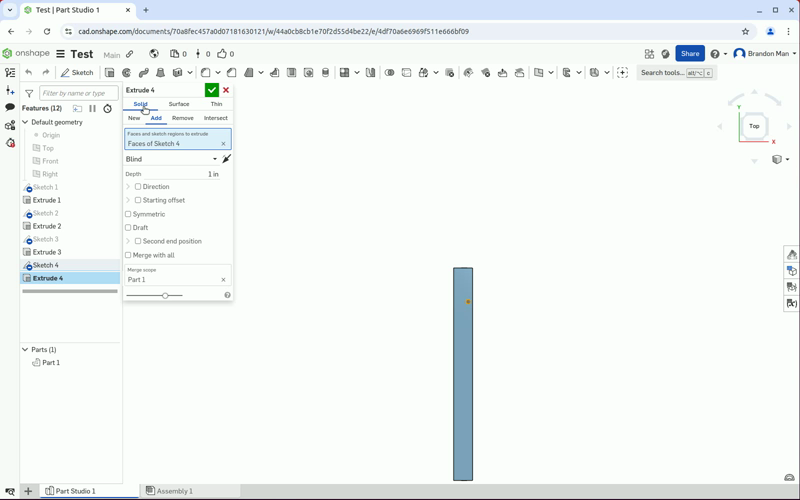
click(143, 106)
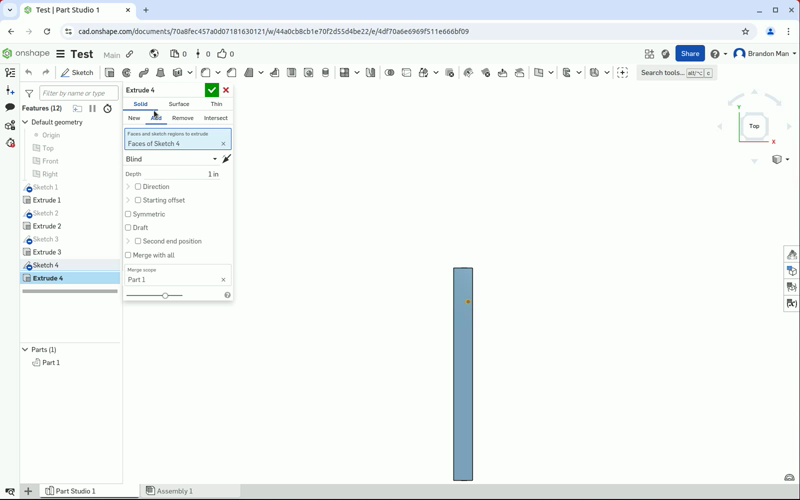
mouse_move(186, 120)
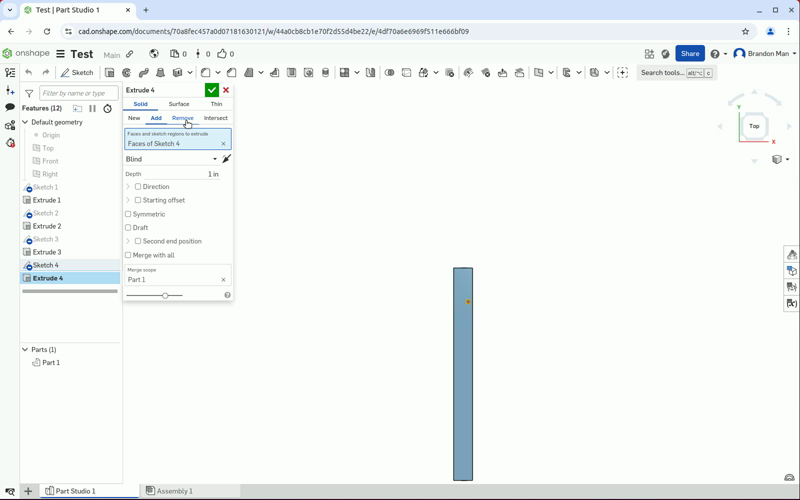
click(186, 120)
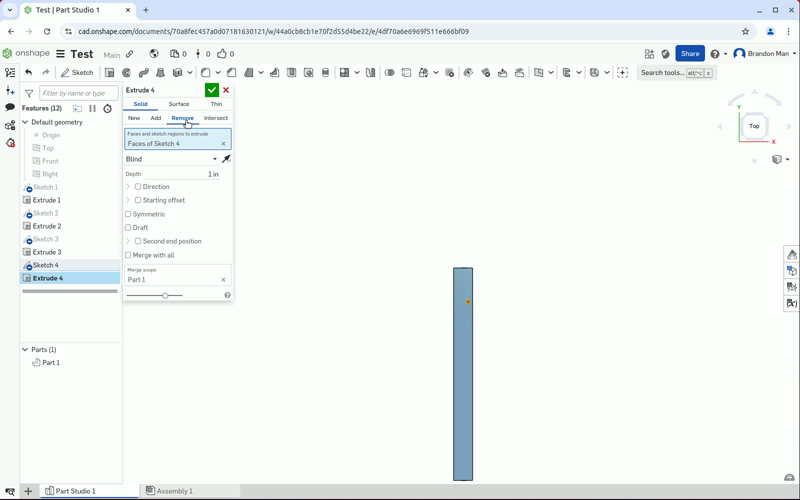
key(tab, 4)
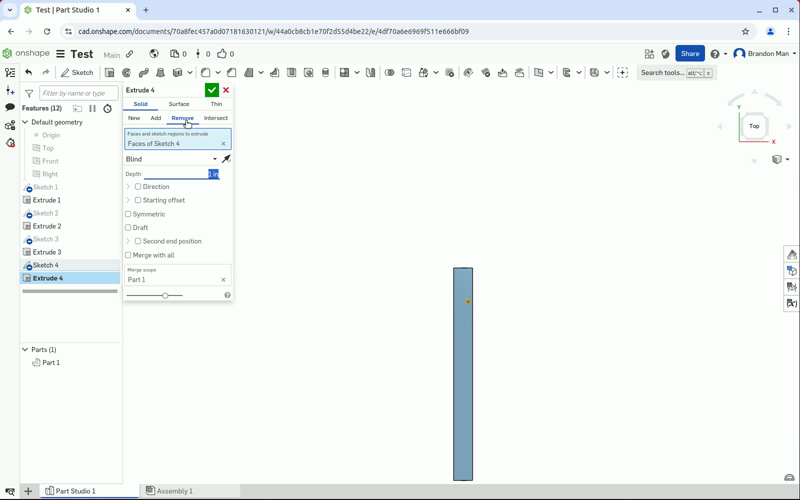
text(1.204)
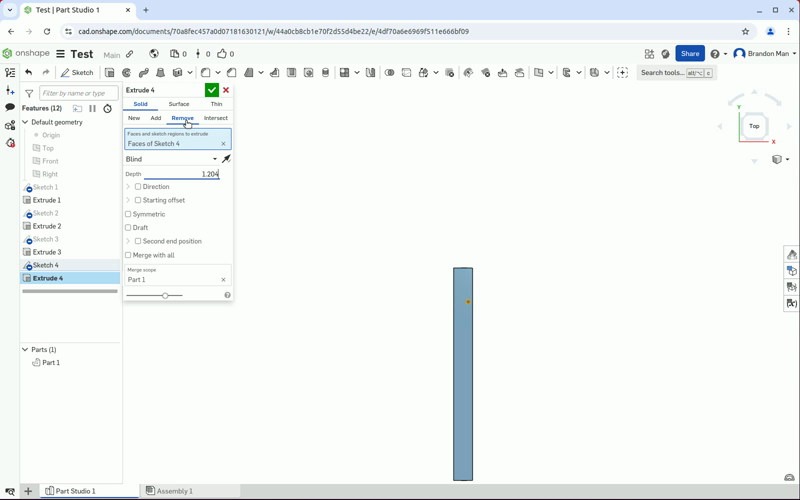
key(tab, 6)
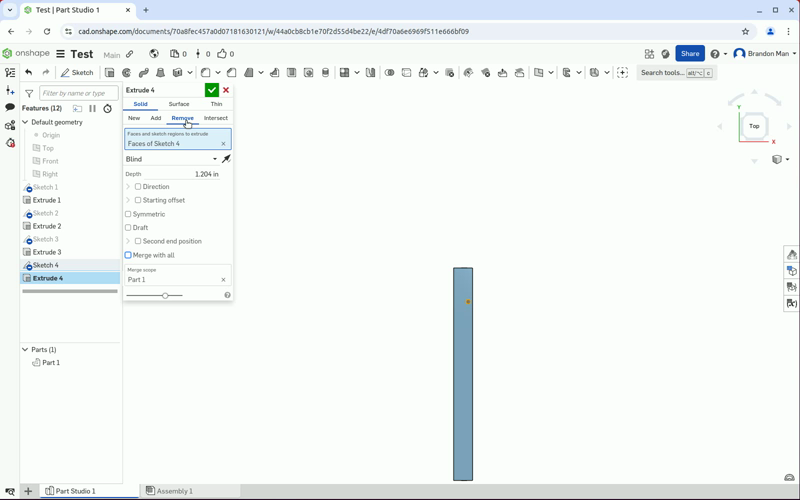
key(space)
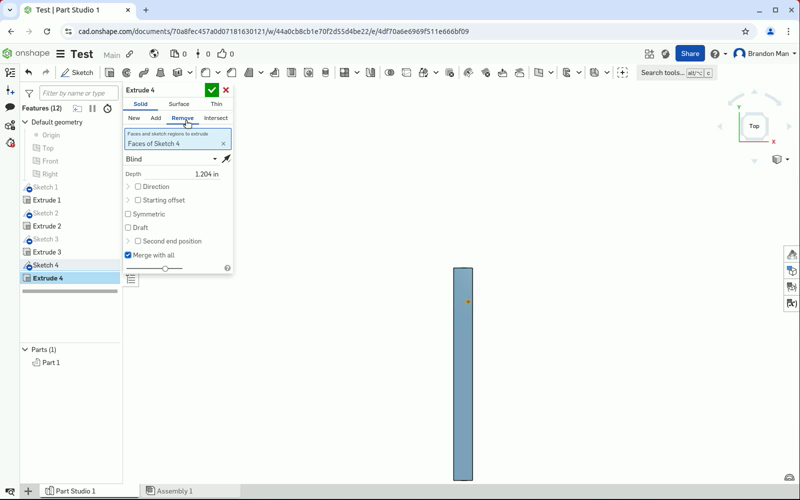
key(enter)
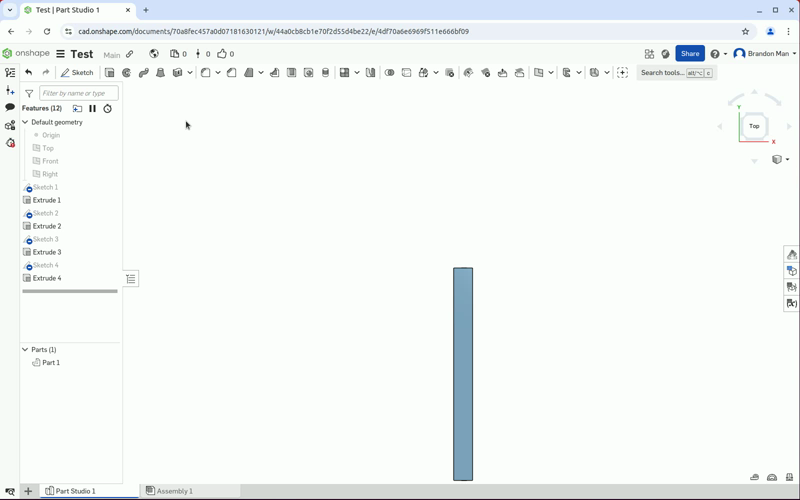
key(shift+h)
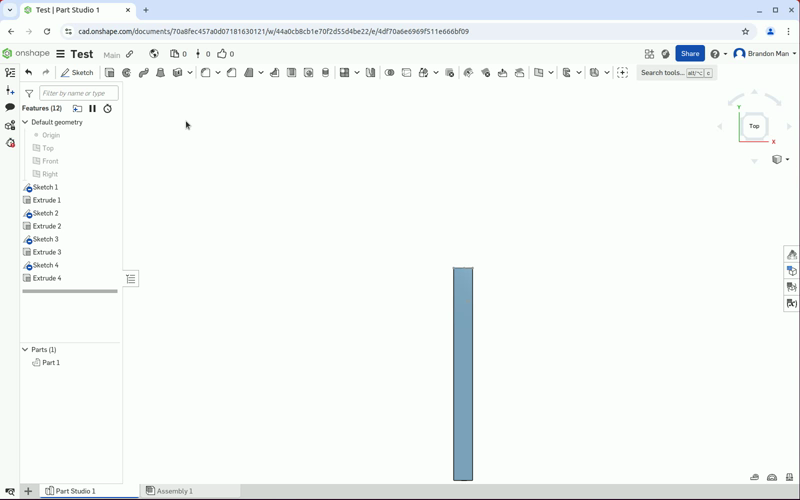
key(shift+h)
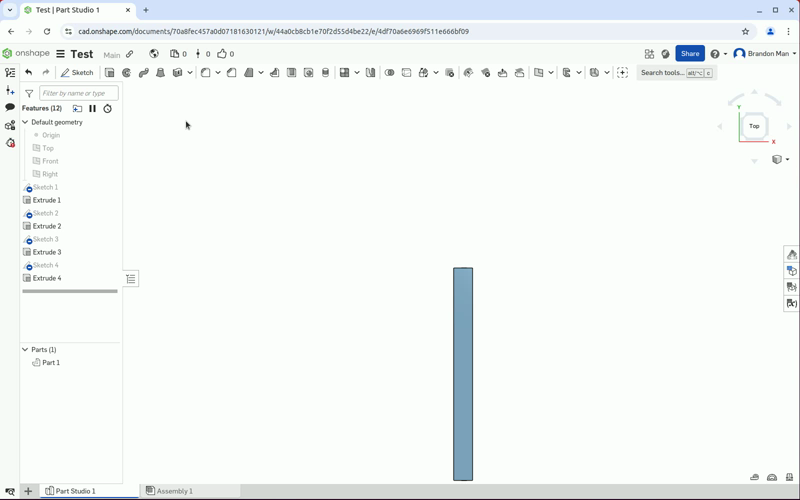
mouse_move(73, 189)
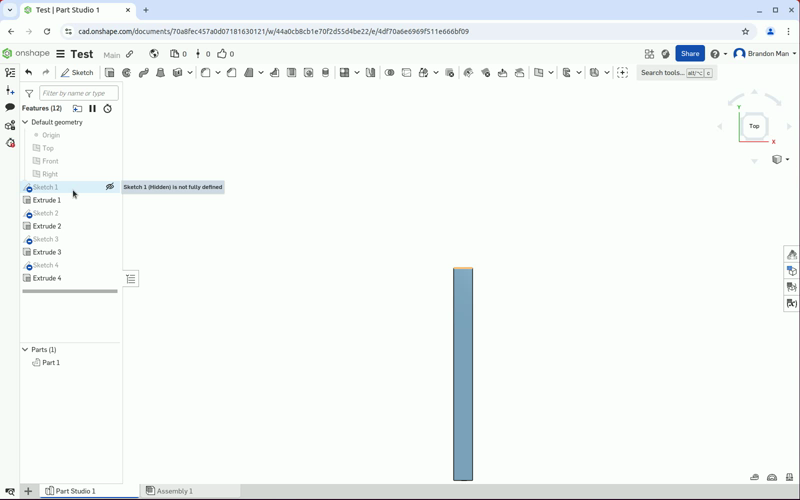
click(73, 189)
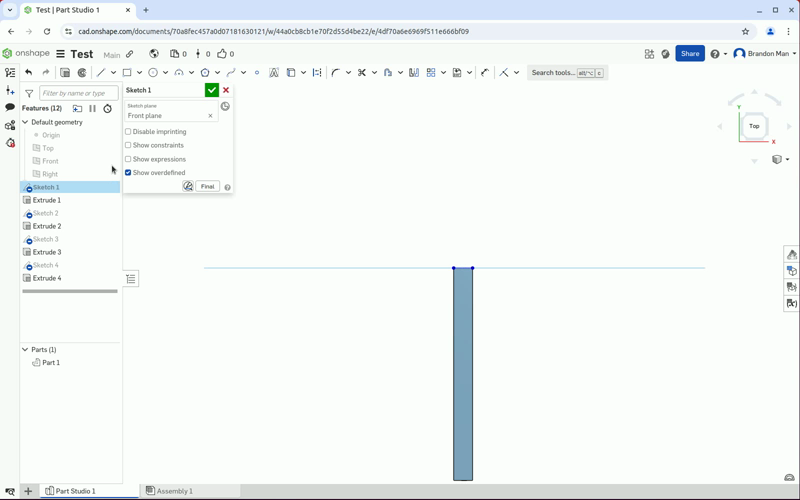
mouse_move(229, 92)
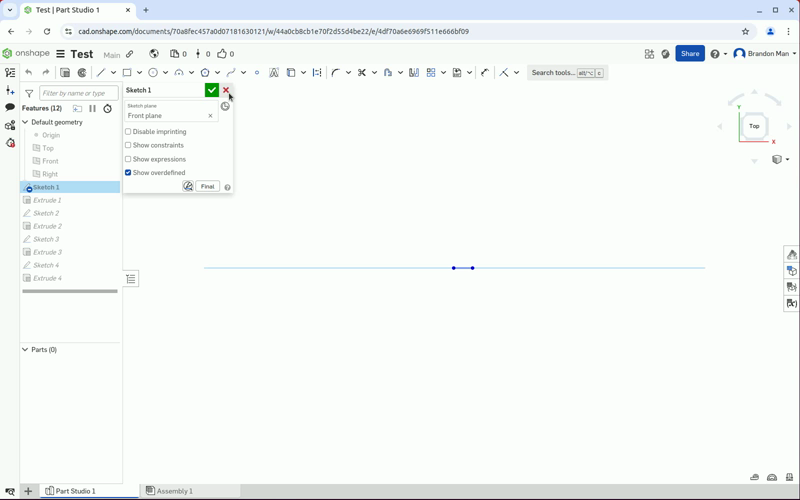
click(229, 92)
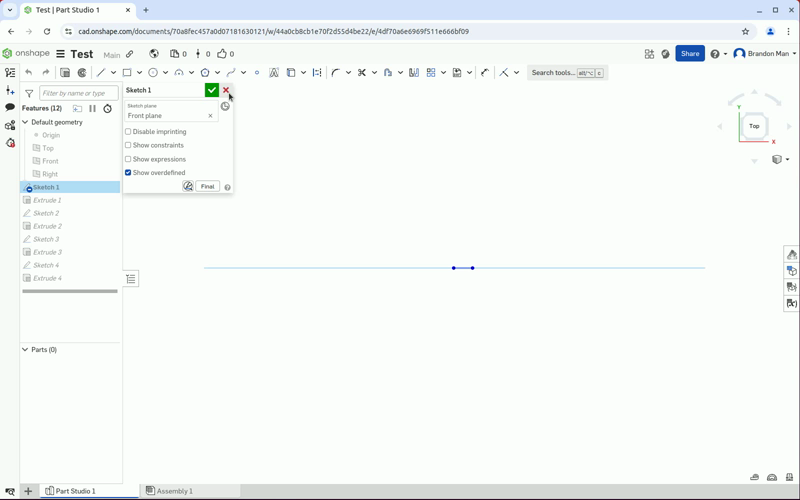
key(shift+s)
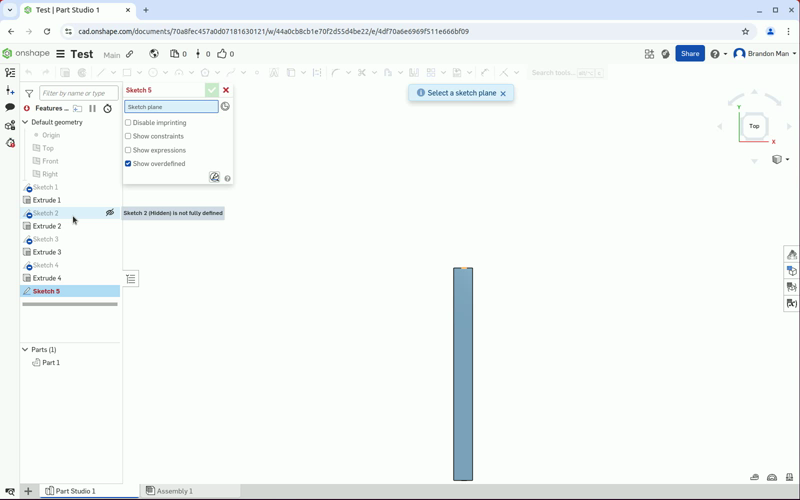
scroll(3)
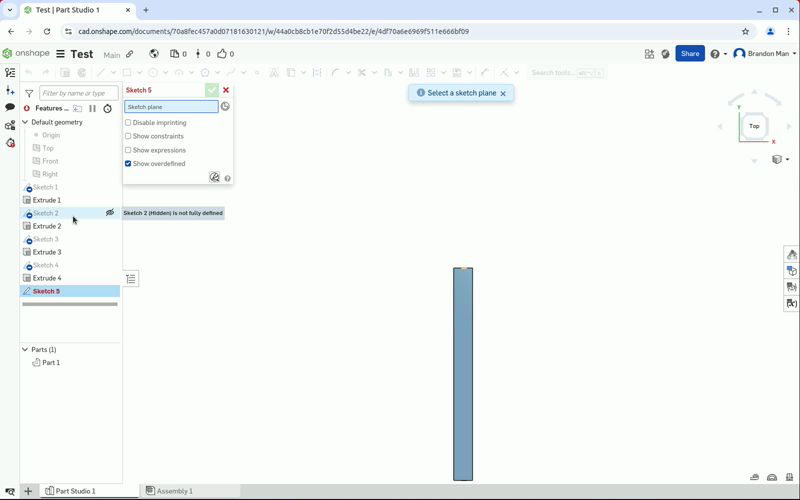
mouse_move(73, 150)
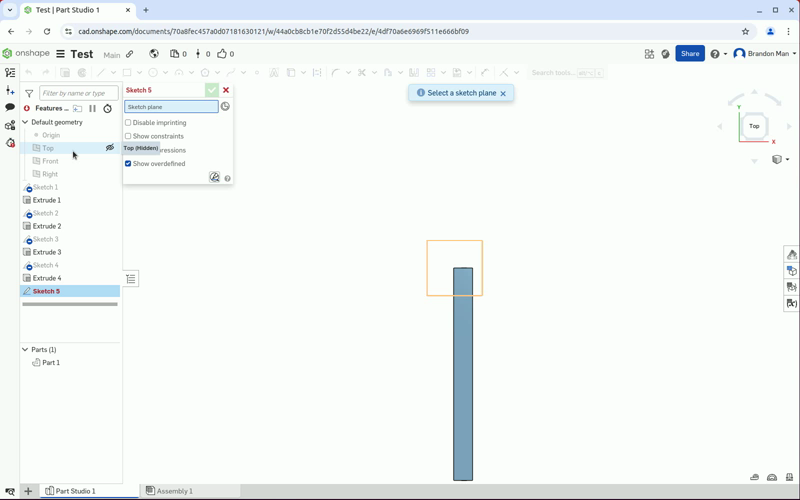
click(73, 150)
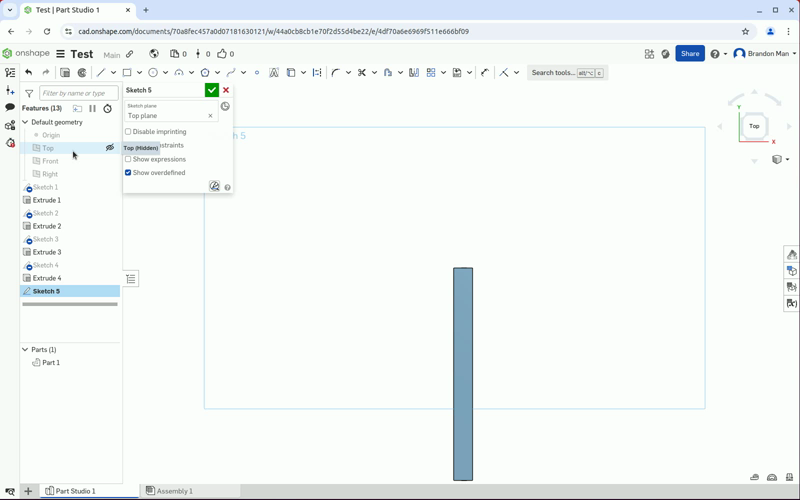
mouse_move(73, 352)
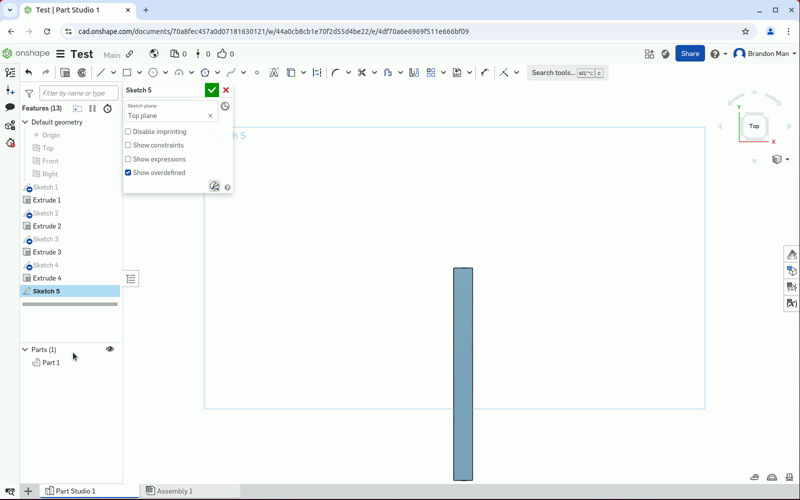
key(y)
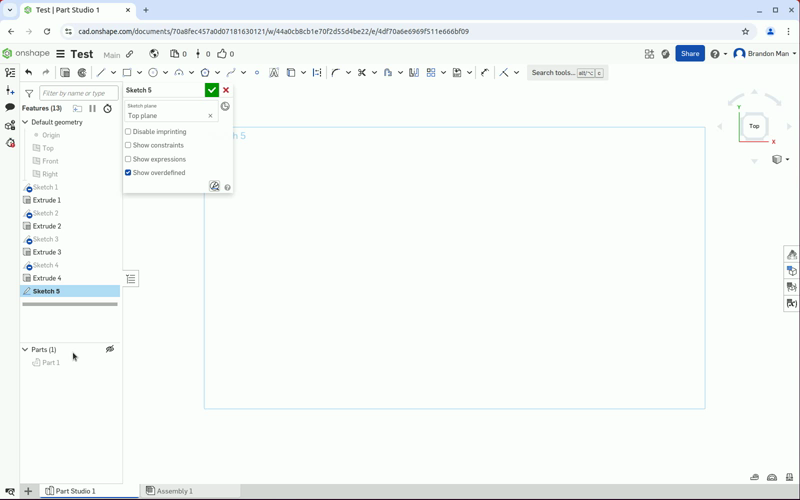
key(c)
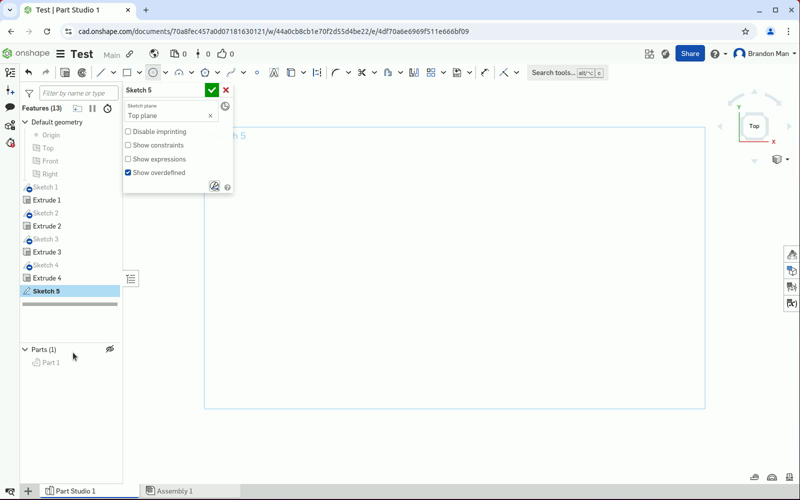
key_down(shift)
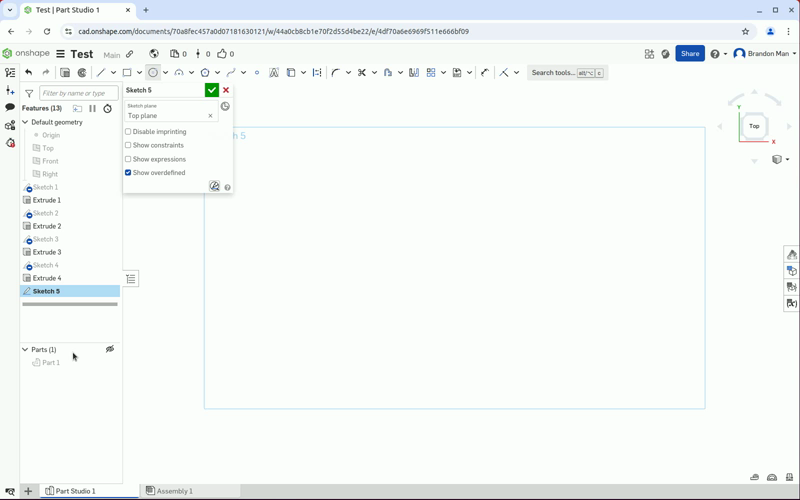
mouse_move(468, 339)
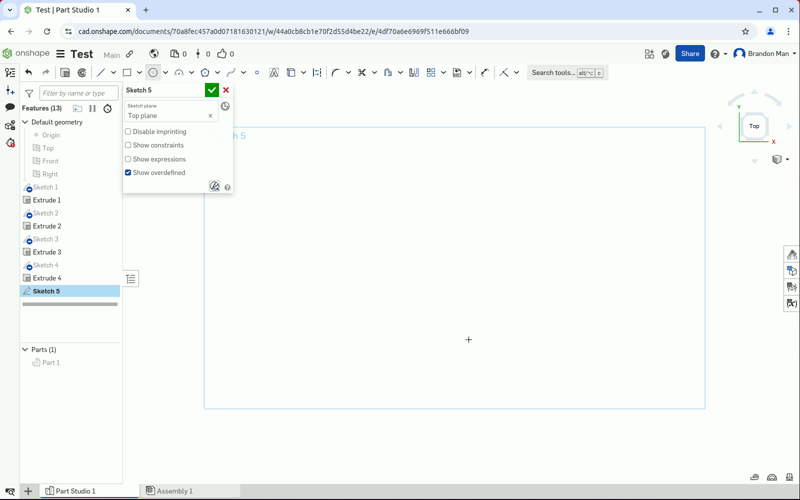
click(468, 339)
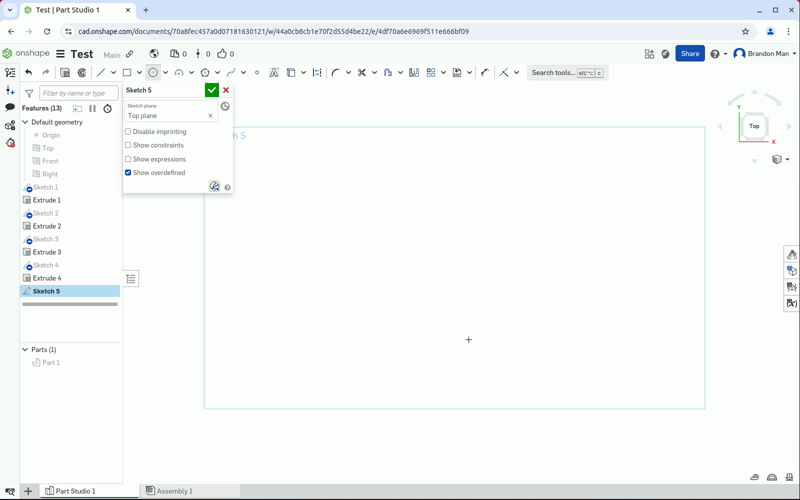
key_up(shift)
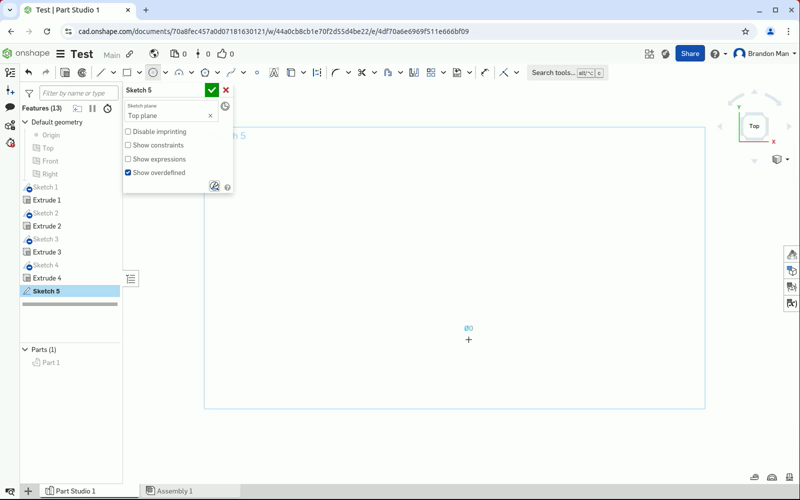
mouse_move(470, 339)
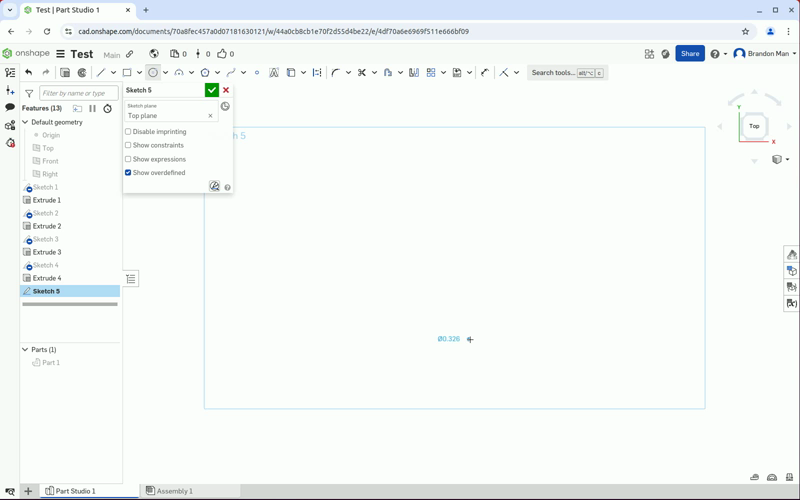
scroll(6)
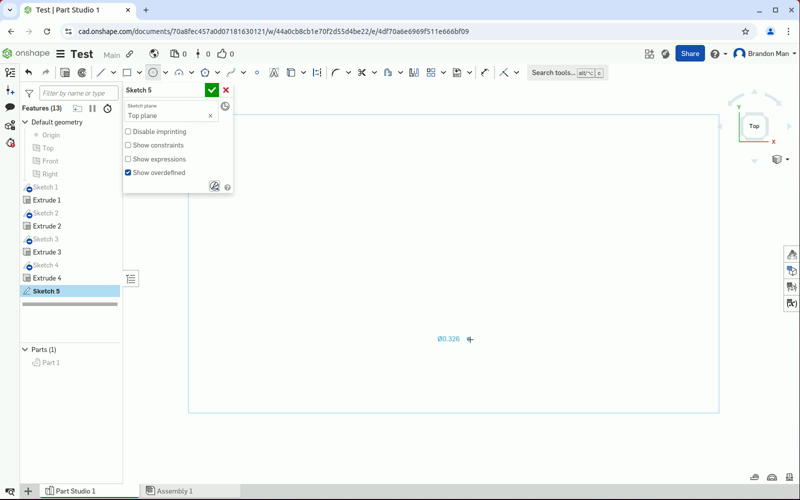
scroll(6)
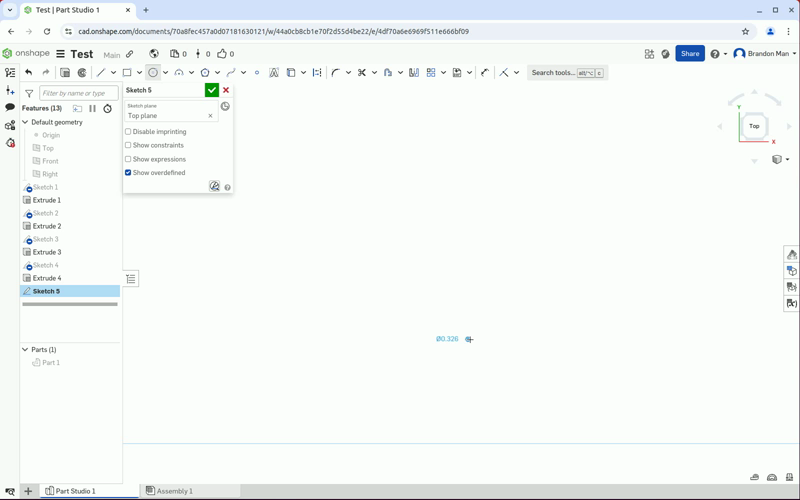
scroll(6)
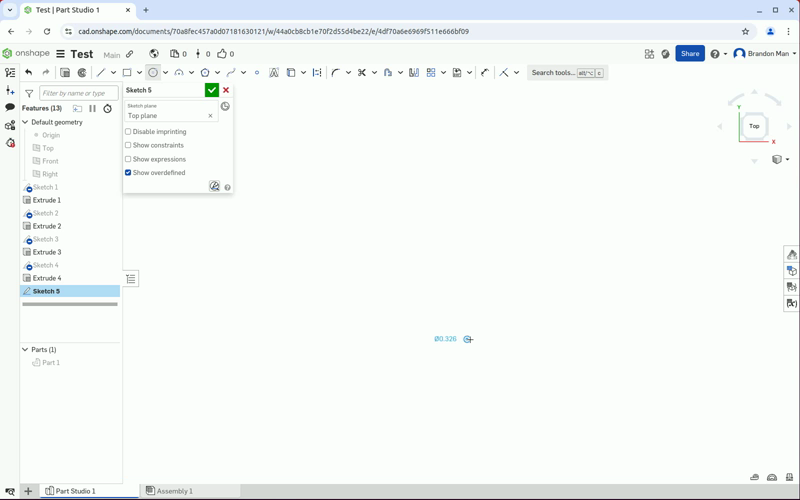
scroll(6)
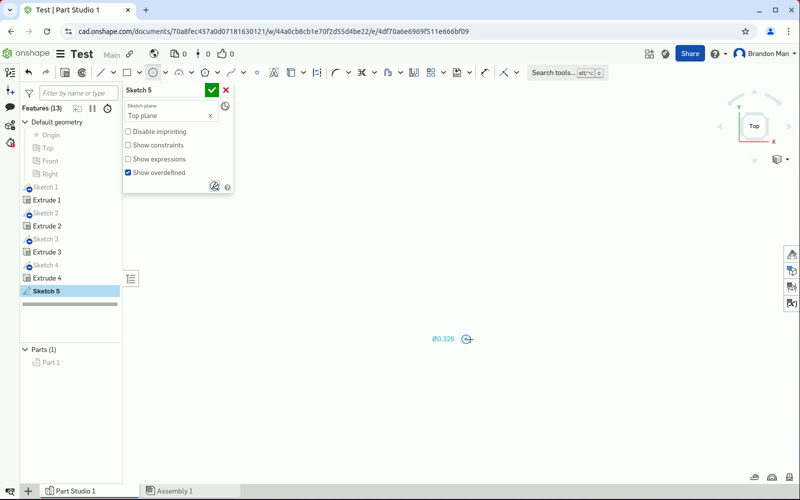
scroll(6)
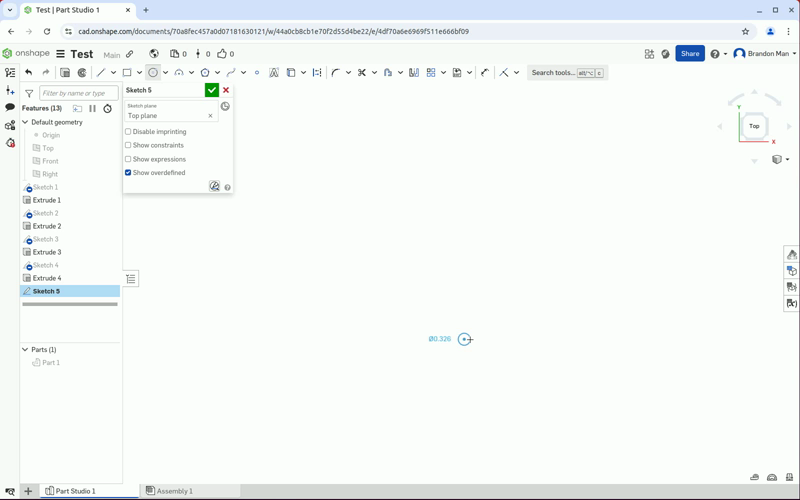
scroll(6)
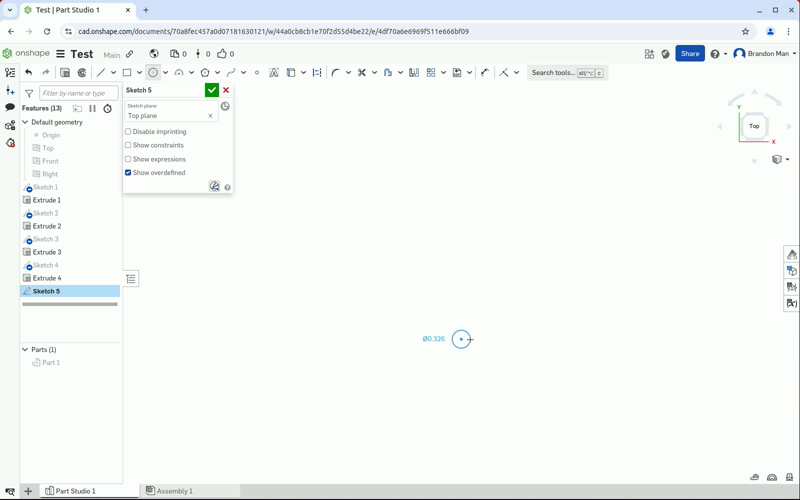
scroll(6)
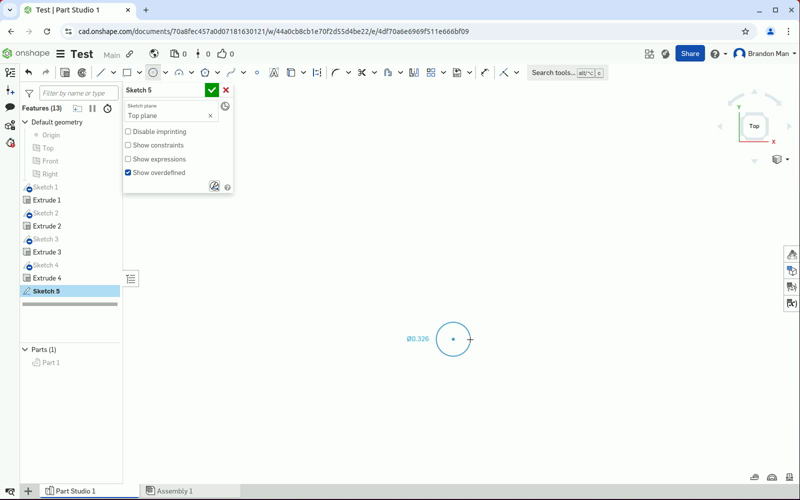
click(470, 339)
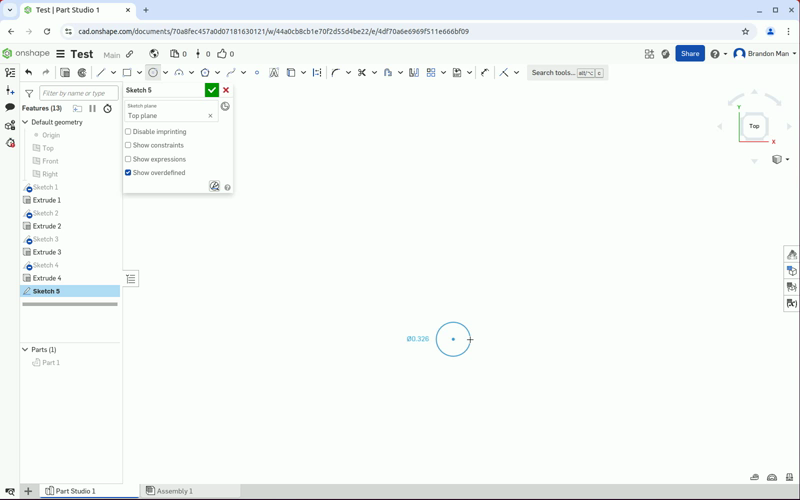
scroll(-6)
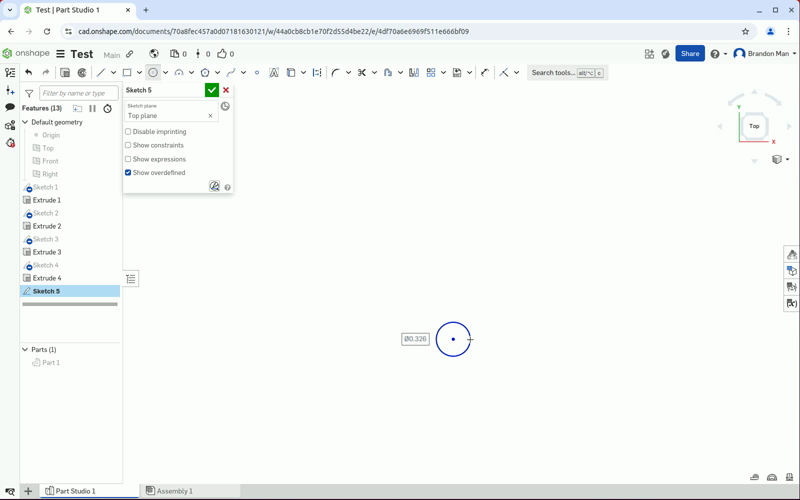
scroll(-6)
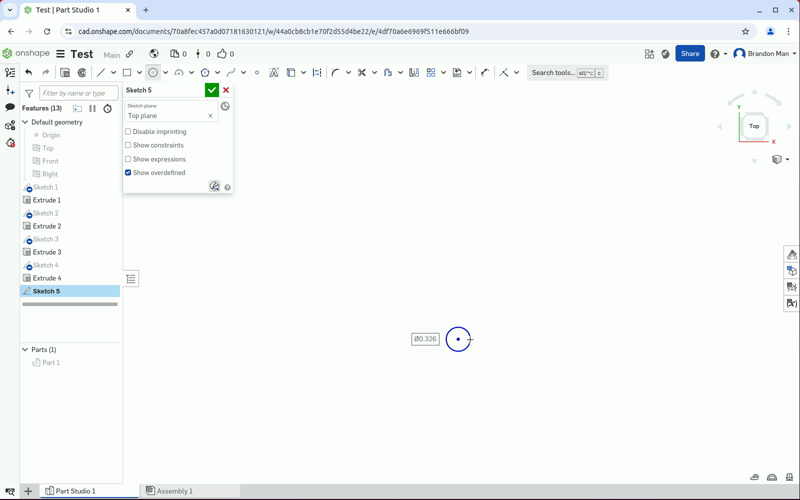
scroll(-6)
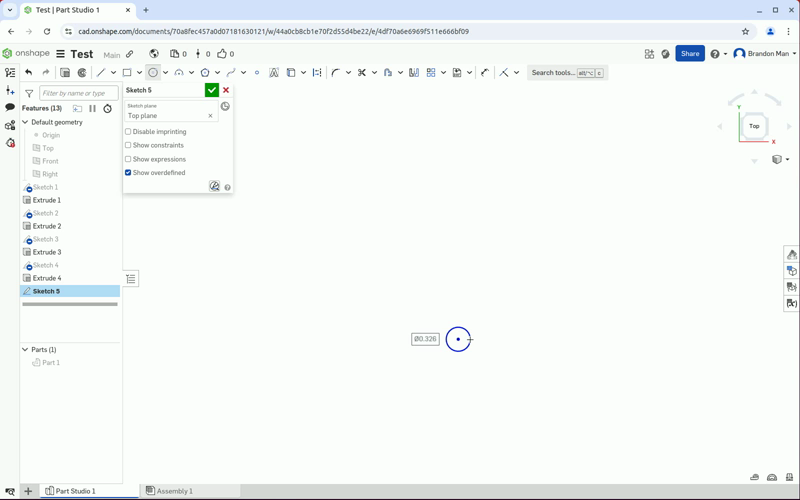
scroll(-6)
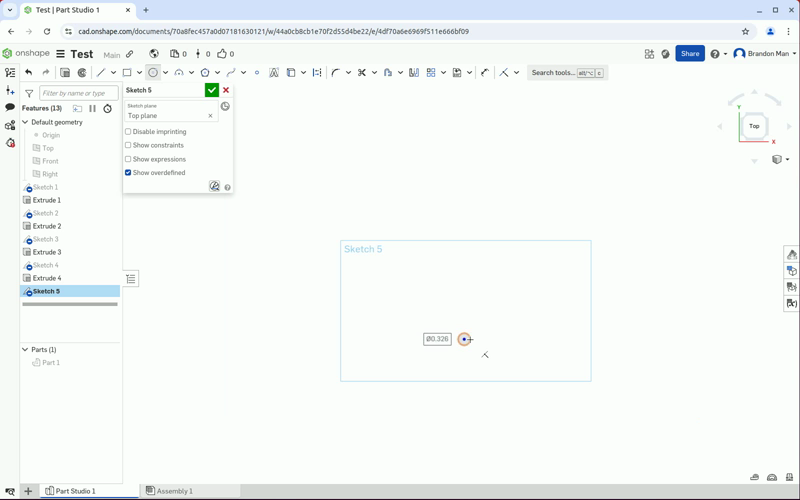
scroll(-6)
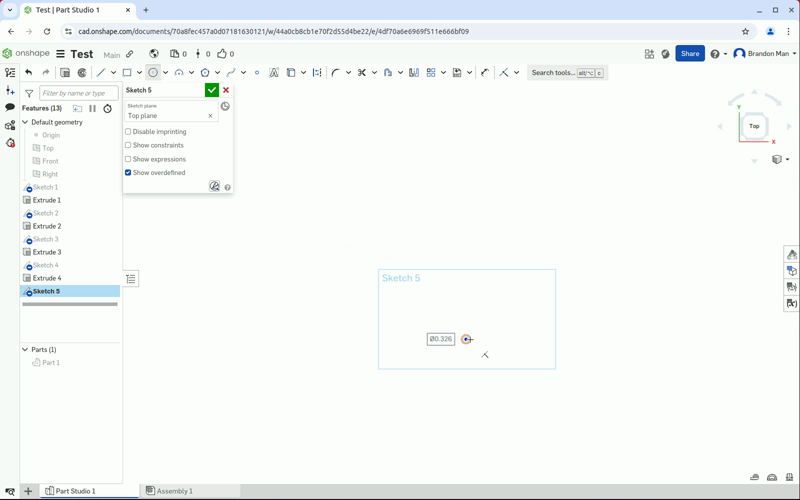
scroll(-6)
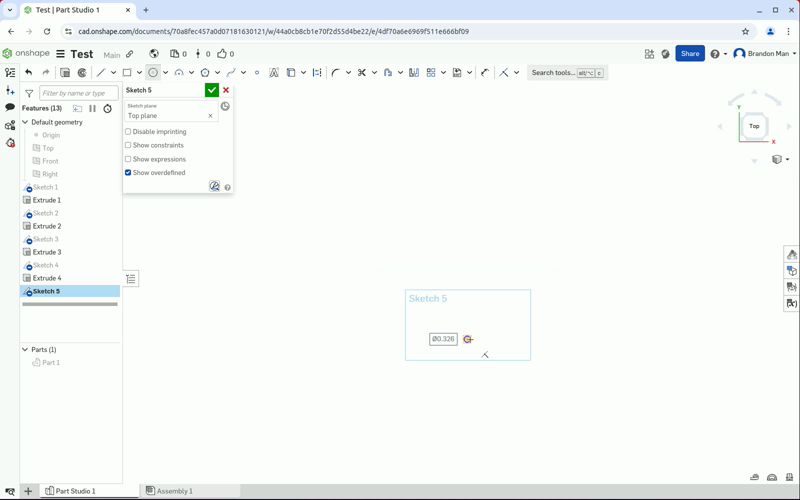
scroll(-6)
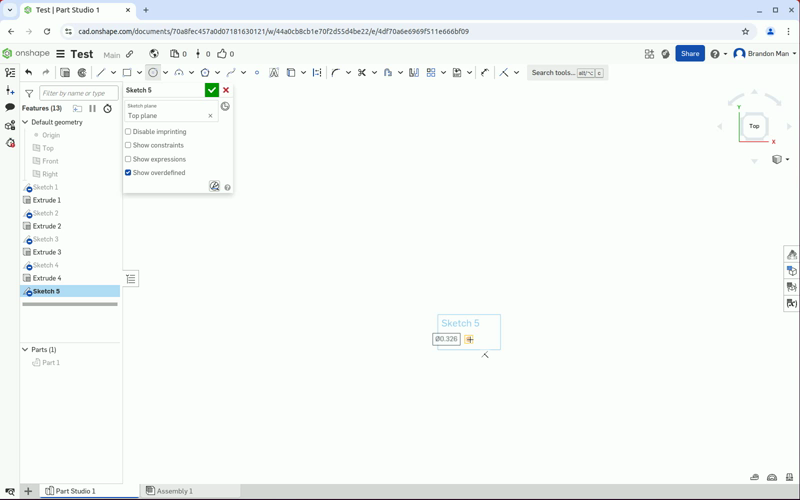
key(esc)
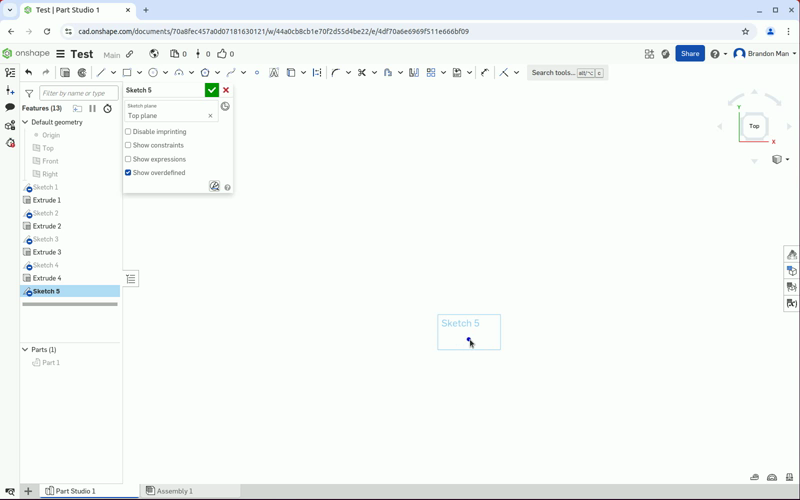
mouse_move(469, 338)
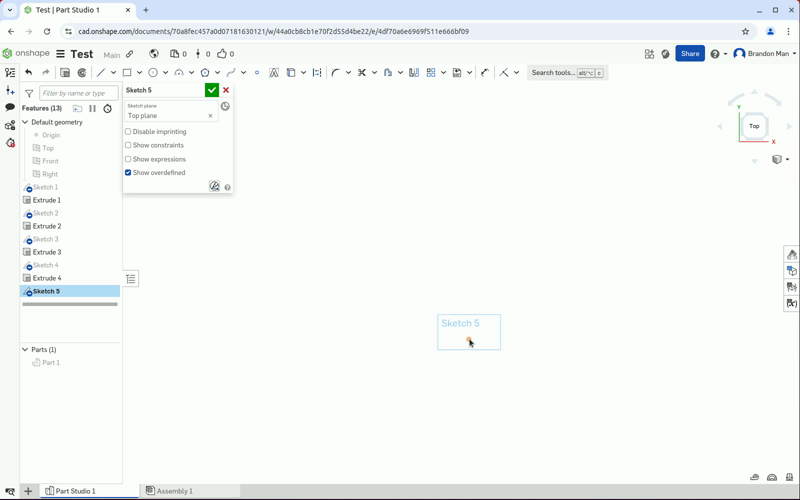
scroll(6)
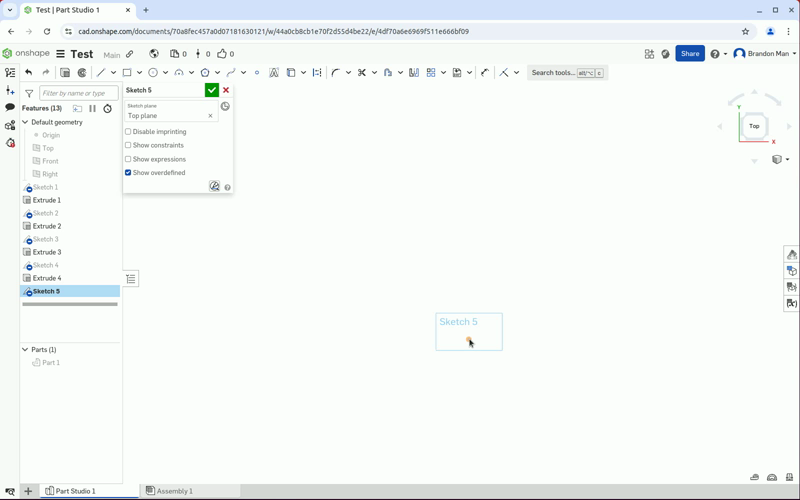
scroll(6)
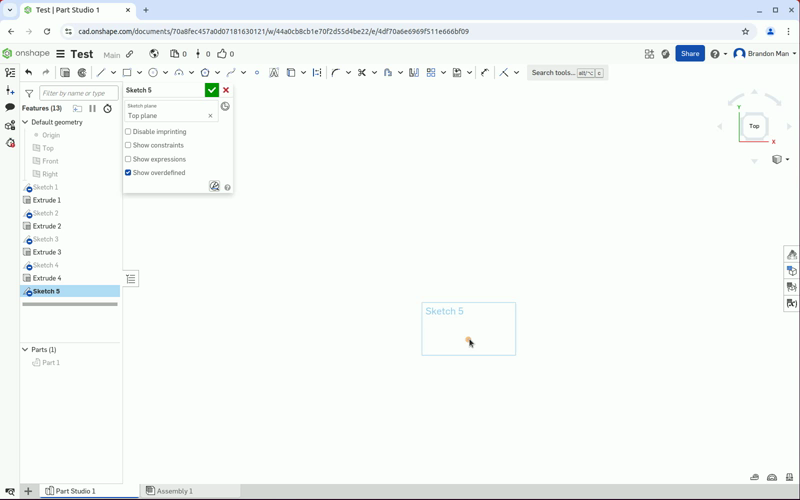
scroll(6)
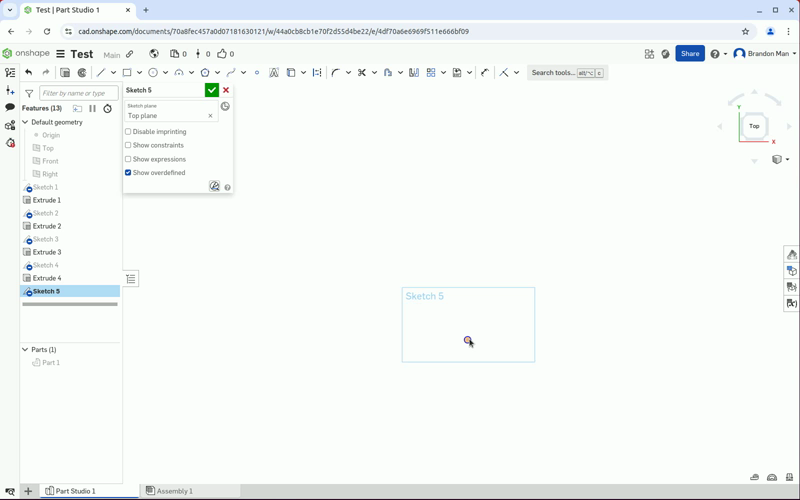
scroll(6)
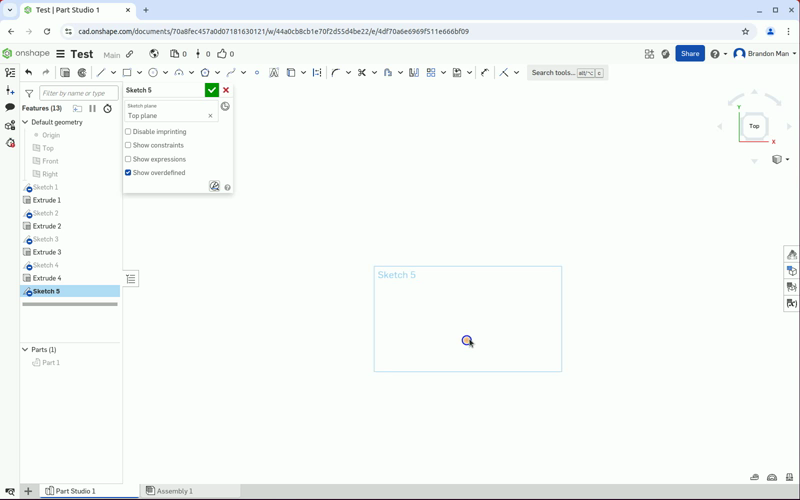
scroll(6)
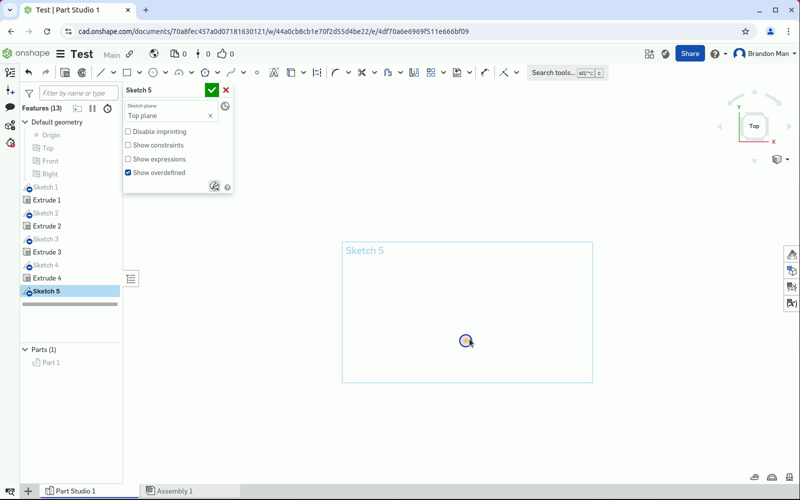
scroll(6)
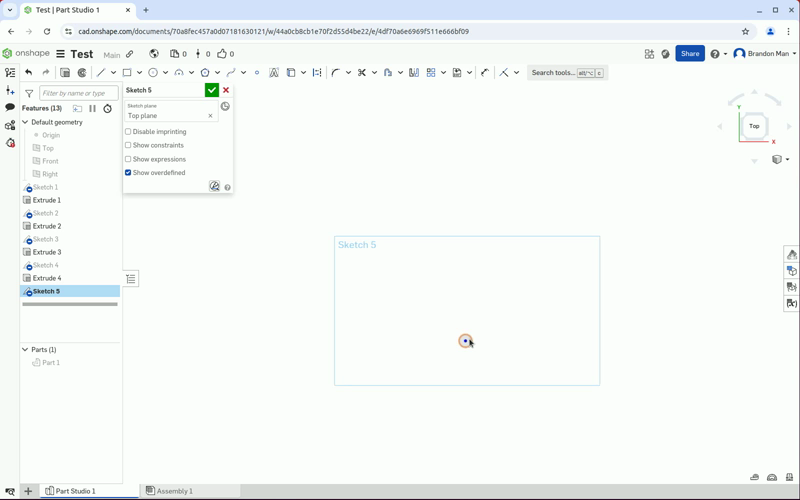
scroll(6)
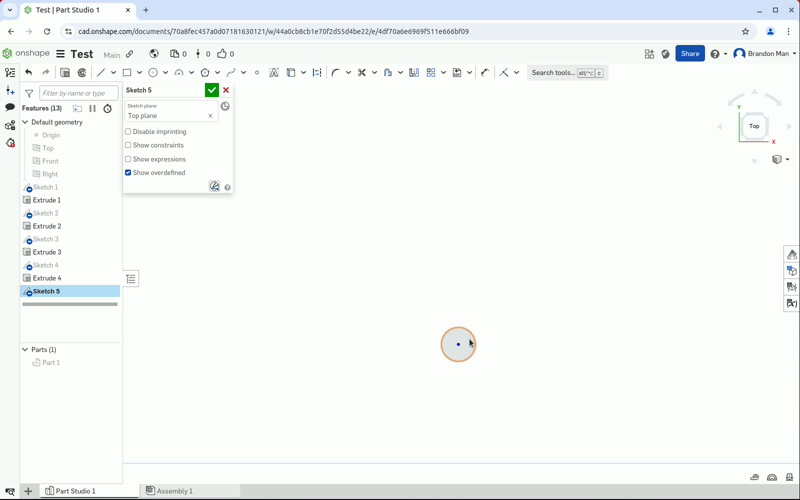
click(469, 338)
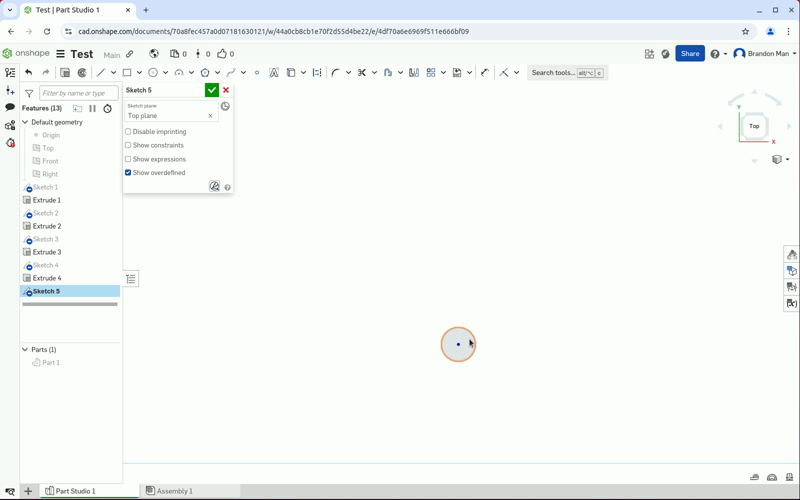
scroll(-6)
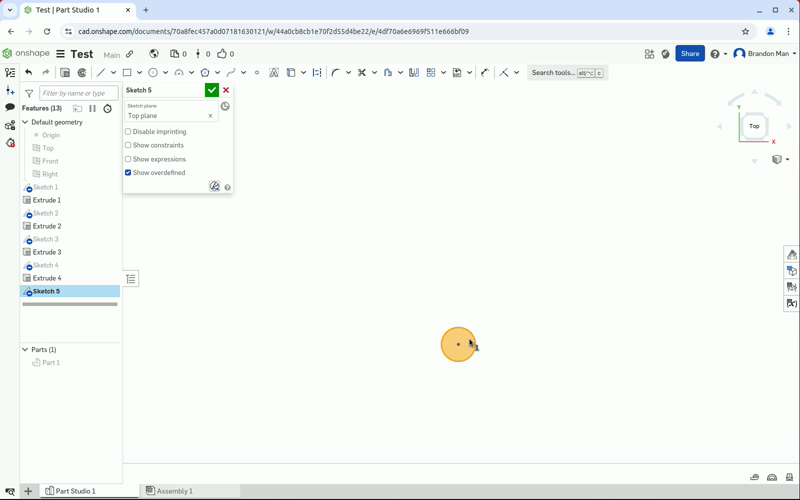
scroll(-6)
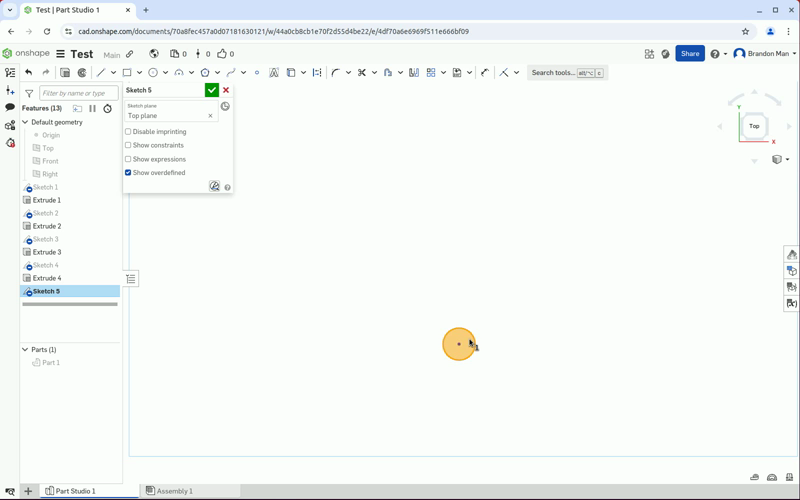
scroll(-6)
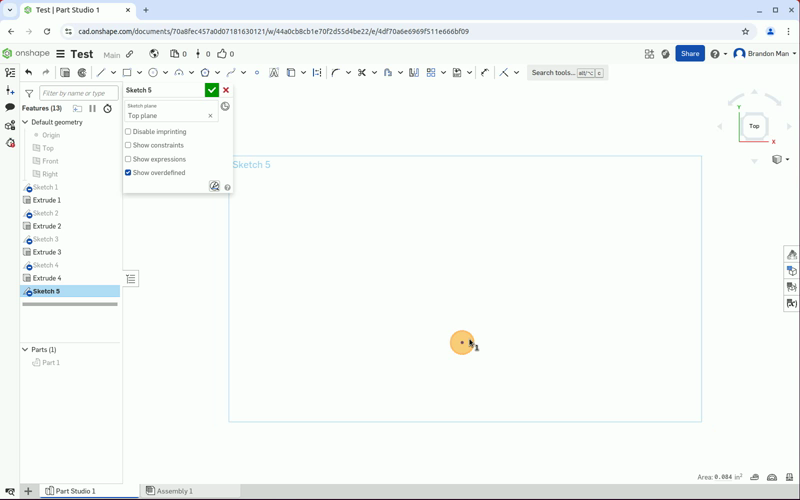
scroll(-6)
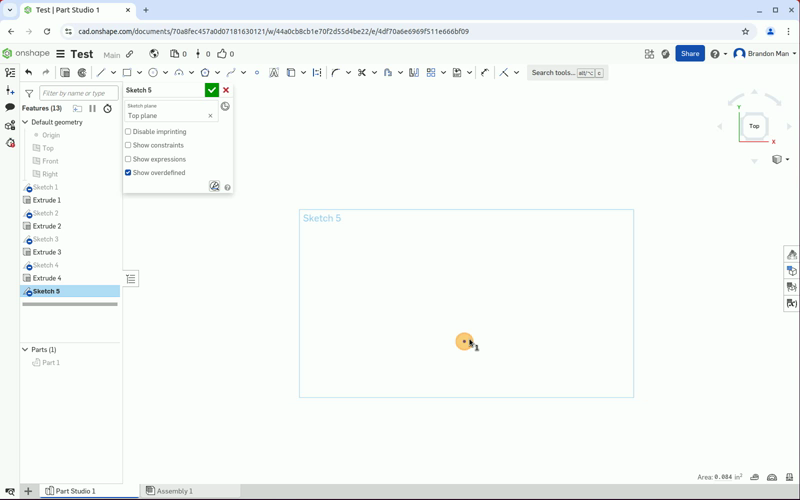
scroll(-6)
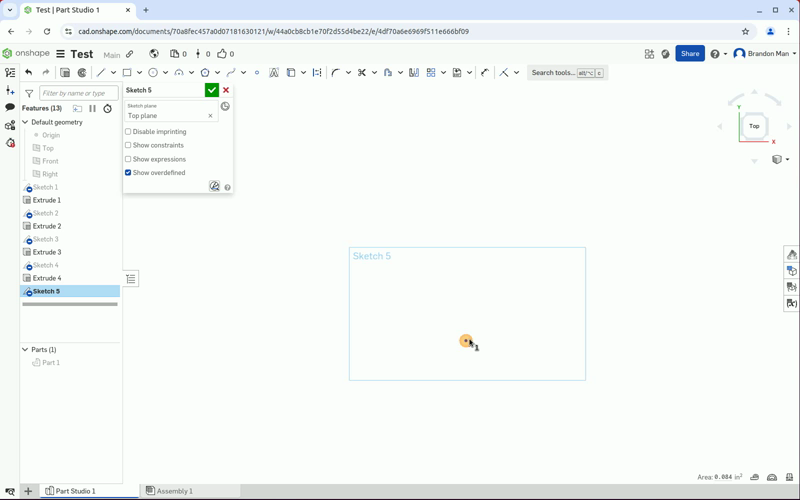
scroll(-6)
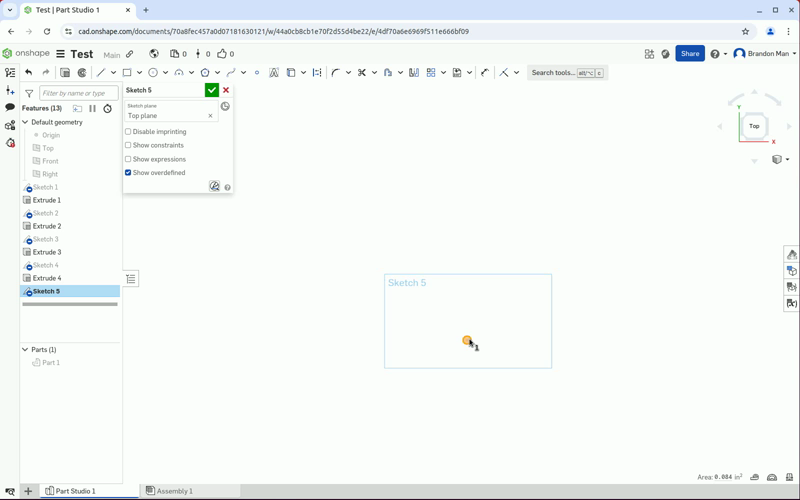
scroll(-6)
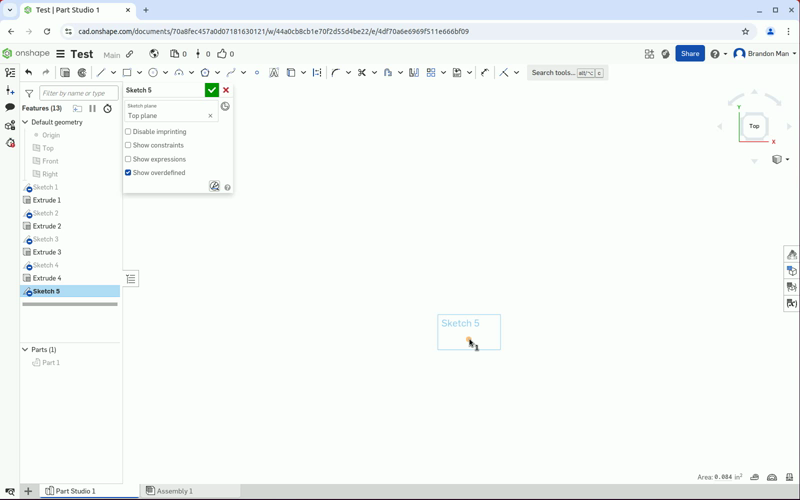
mouse_move(73, 352)
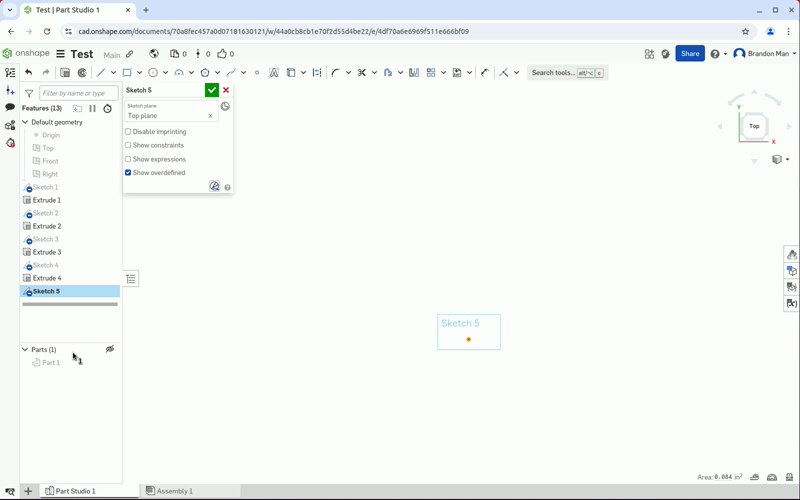
key(shift+y)
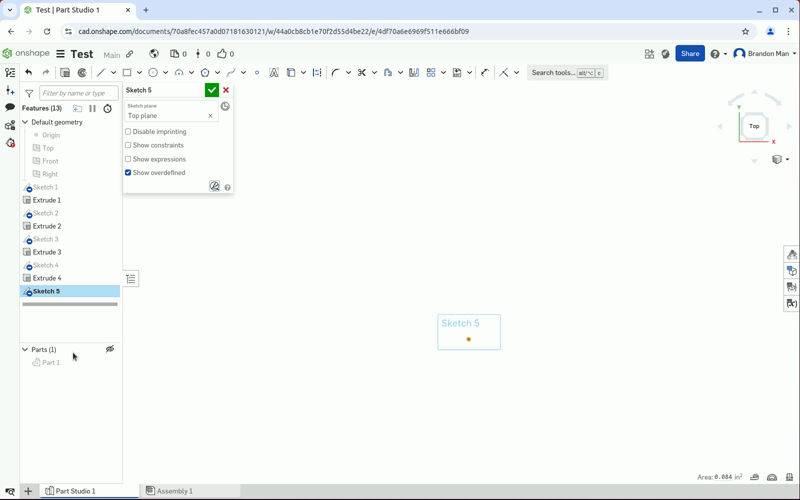
key(shift+e)
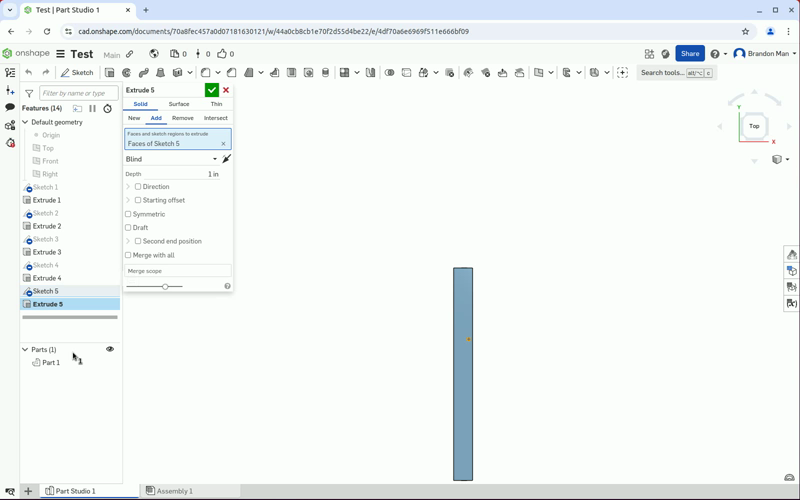
mouse_move(143, 106)
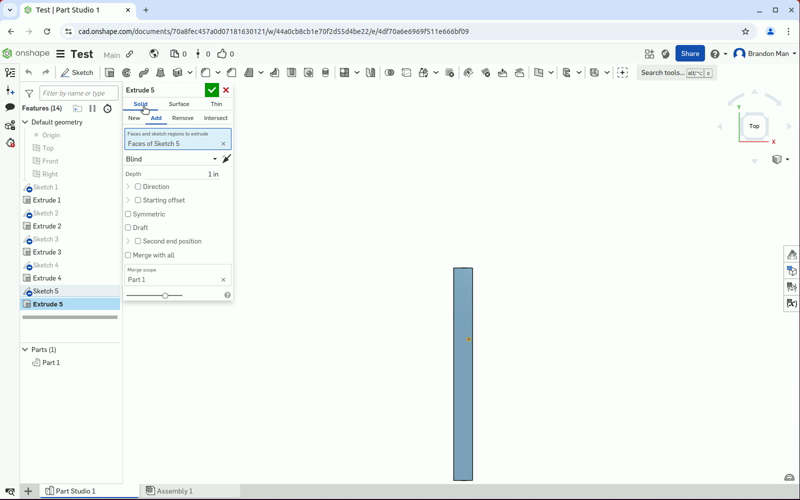
click(143, 106)
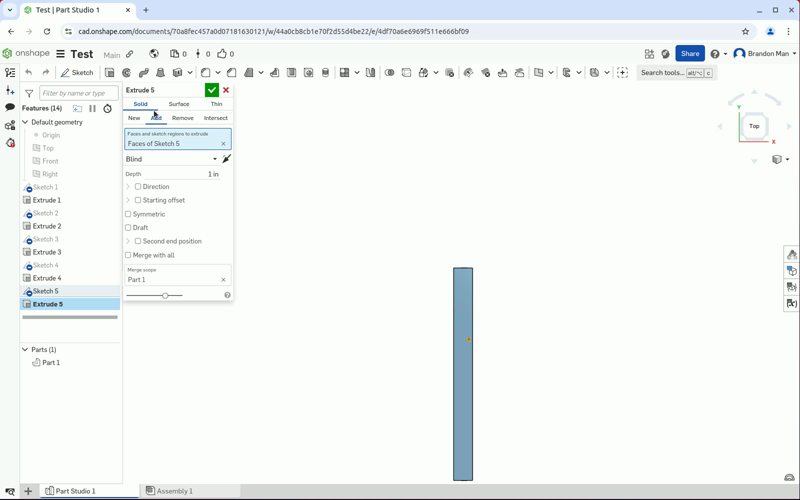
mouse_move(186, 120)
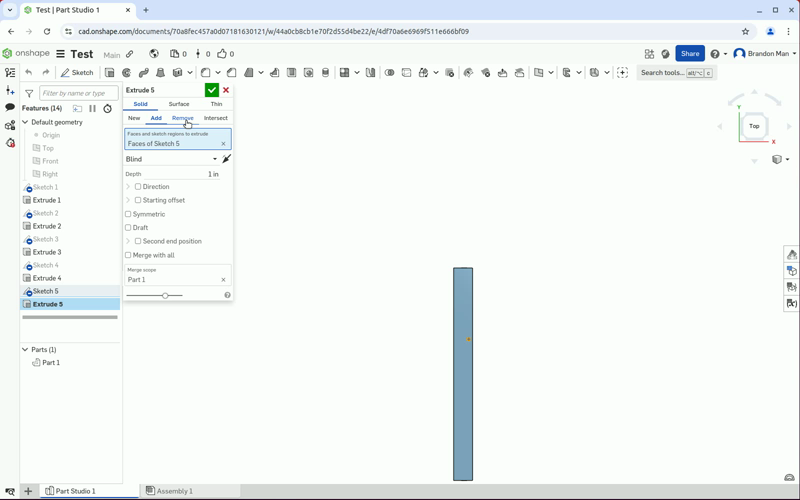
click(186, 120)
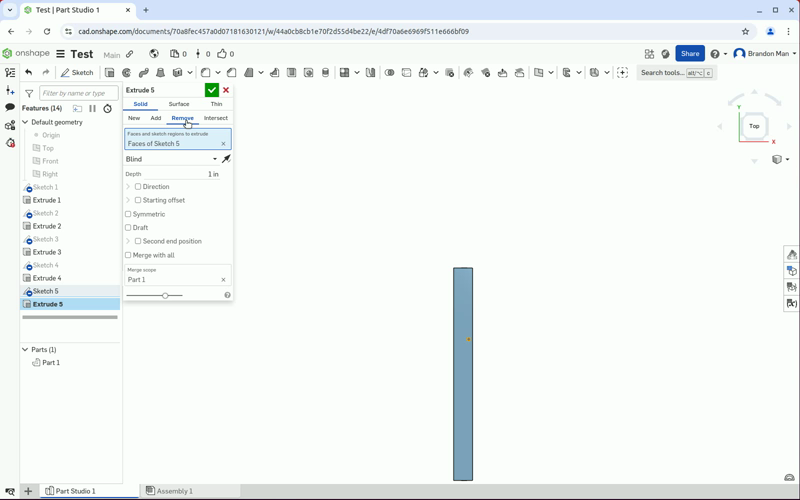
key(tab, 4)
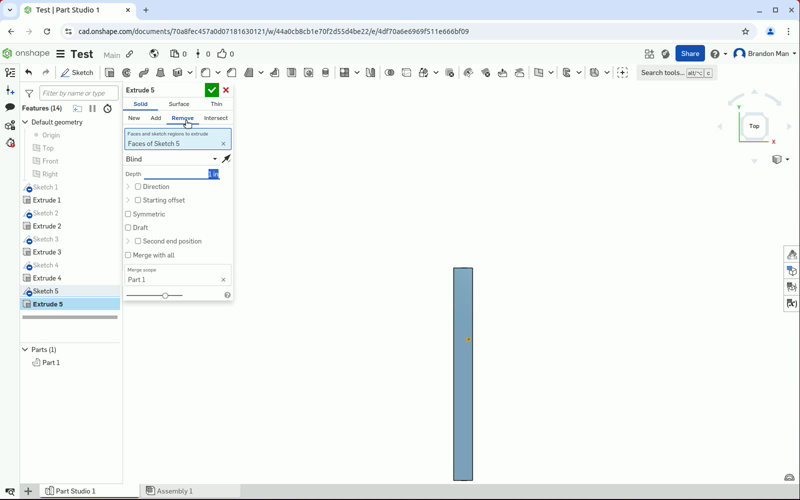
text(1.204)
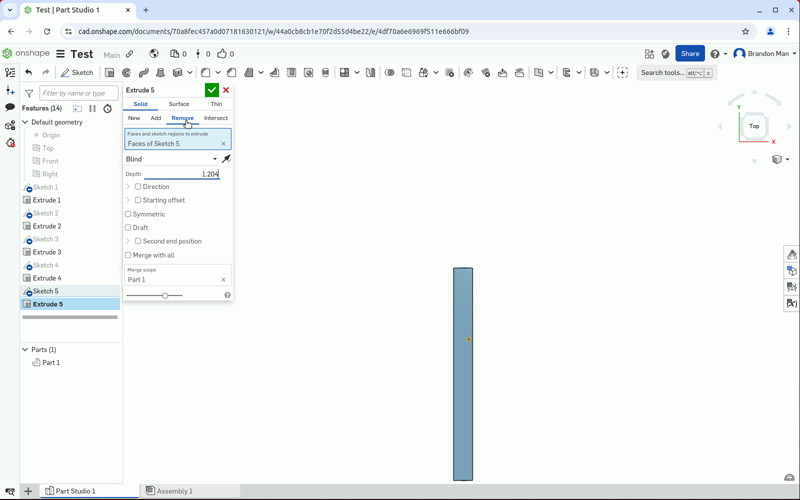
key(tab, 6)
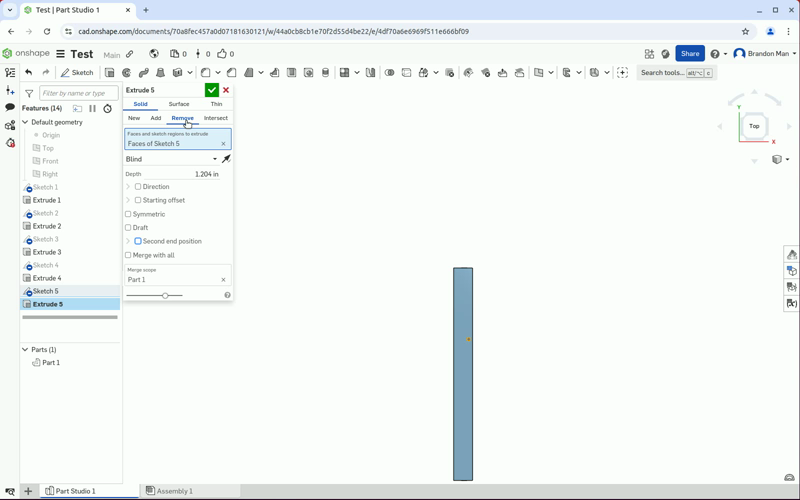
key(space)
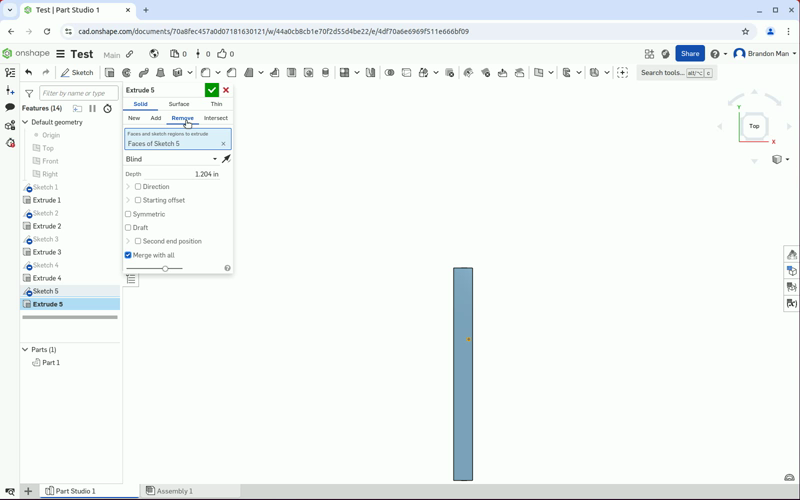
key(enter)
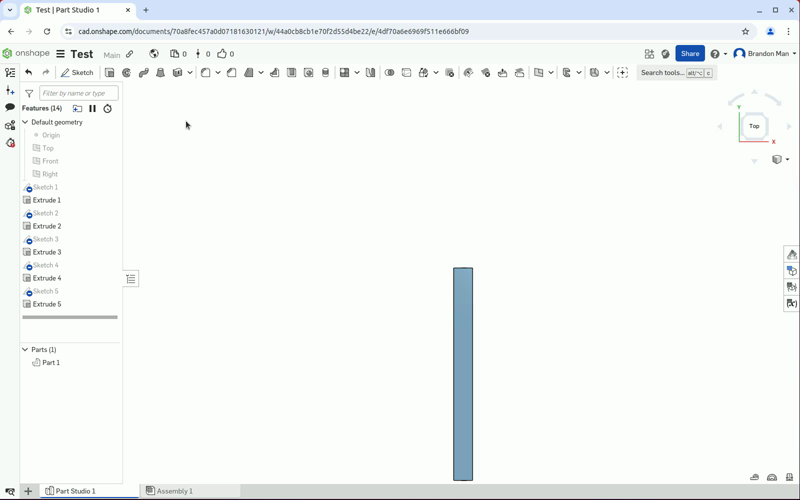
key(shift+h)
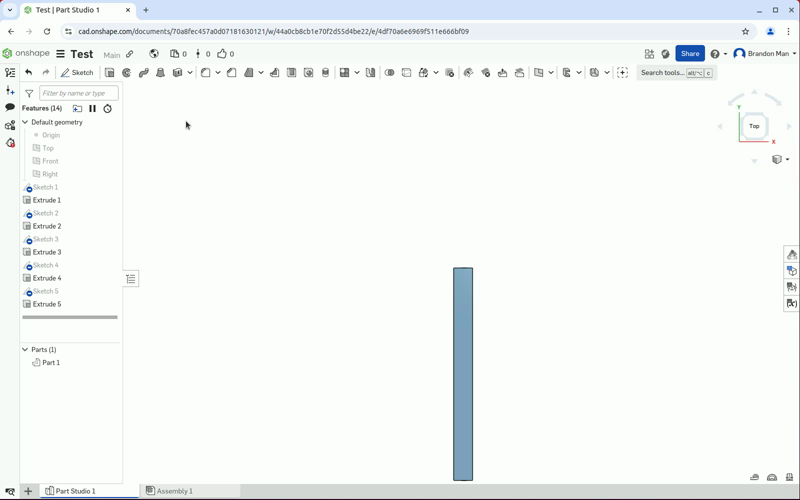
key(shift+h)
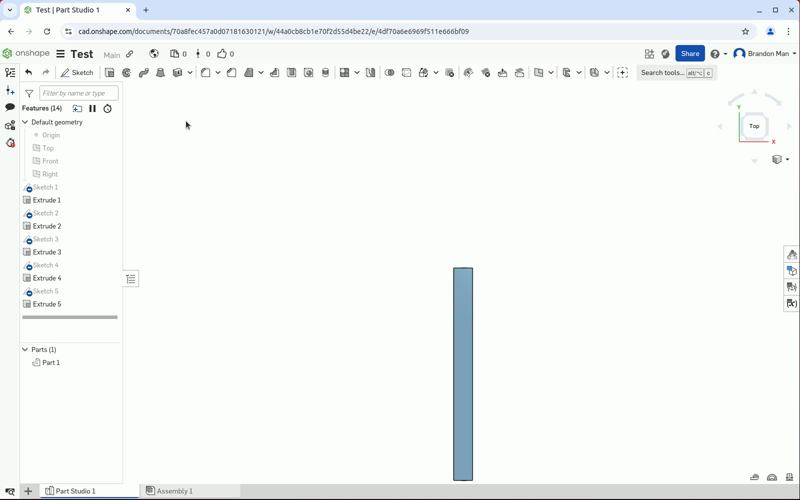
mouse_move(73, 189)
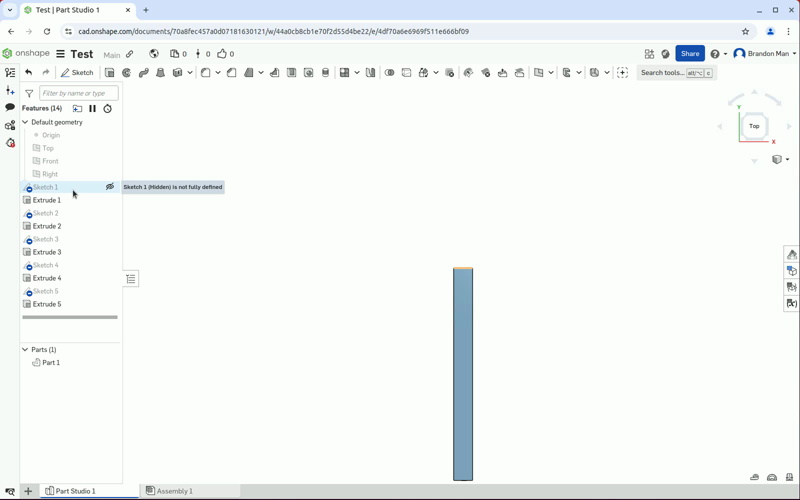
click(73, 189)
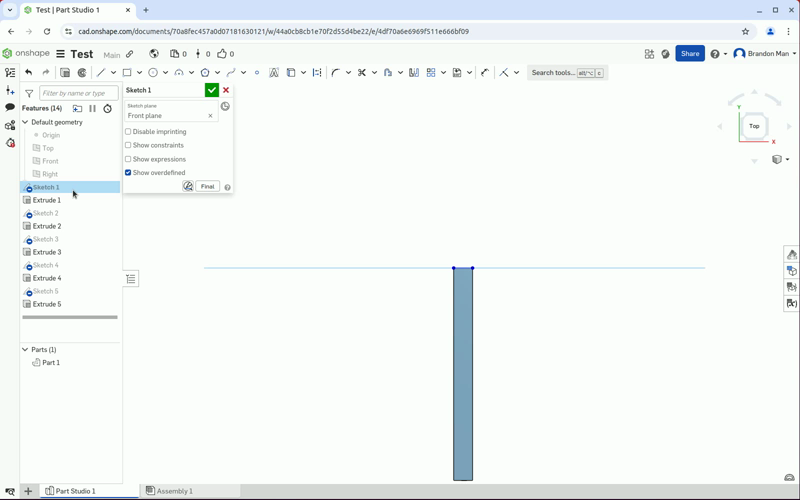
mouse_move(229, 92)
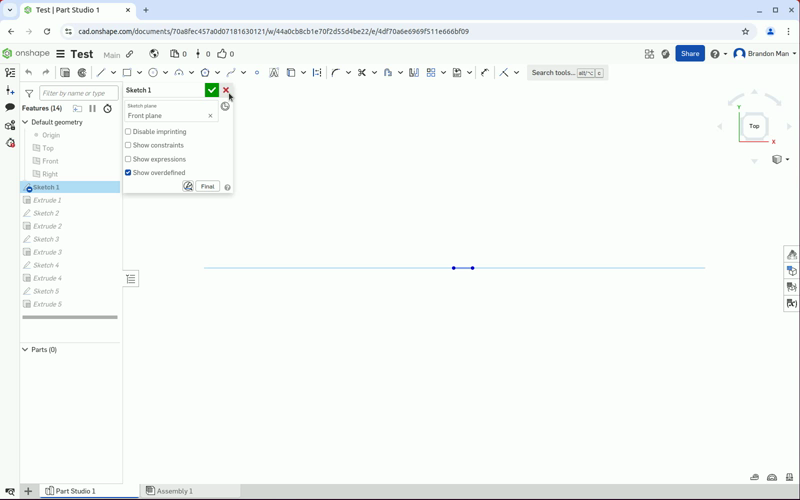
click(229, 92)
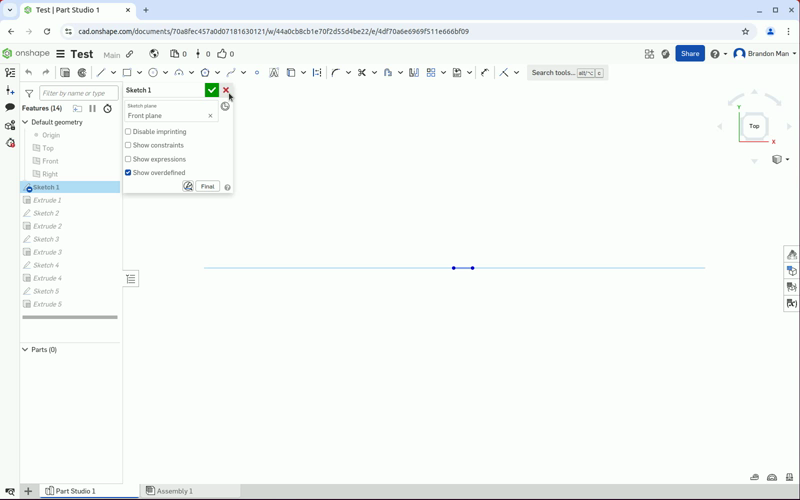
key(shift+s)
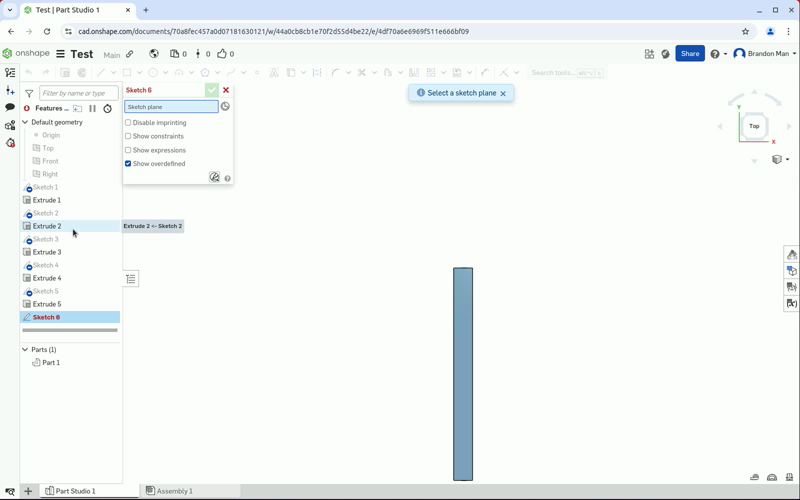
scroll(3)
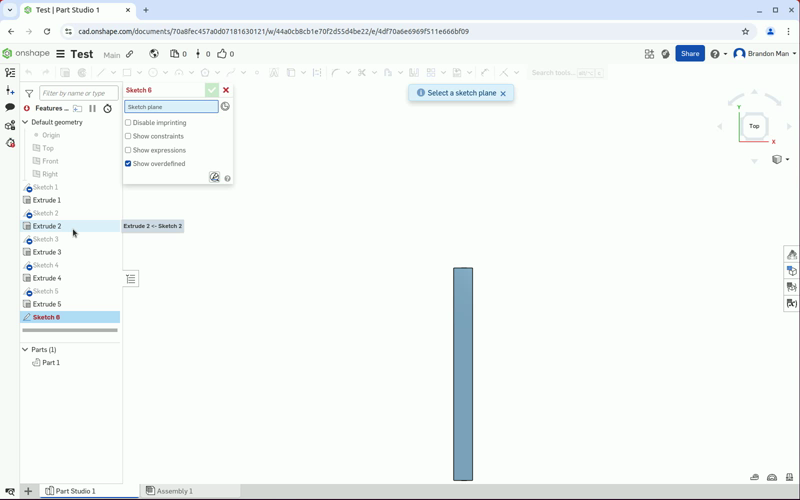
mouse_move(73, 150)
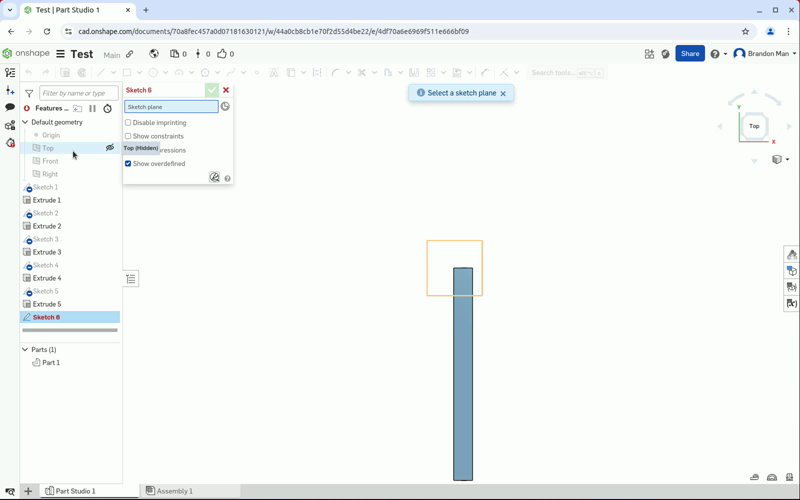
click(73, 150)
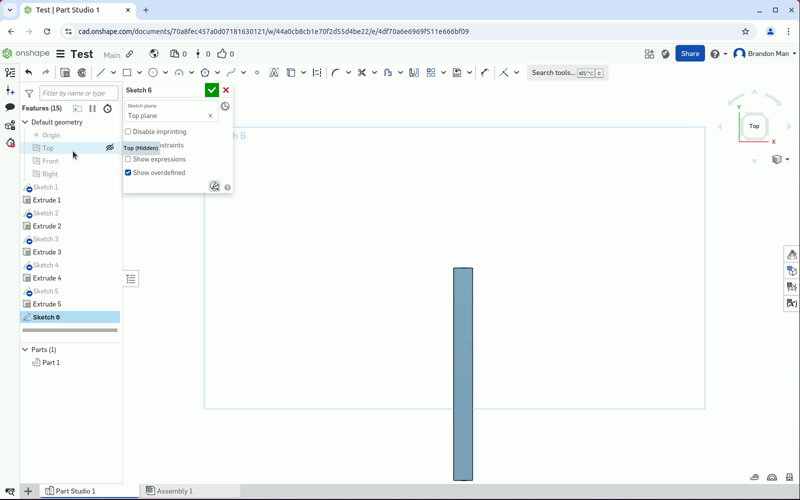
mouse_move(73, 352)
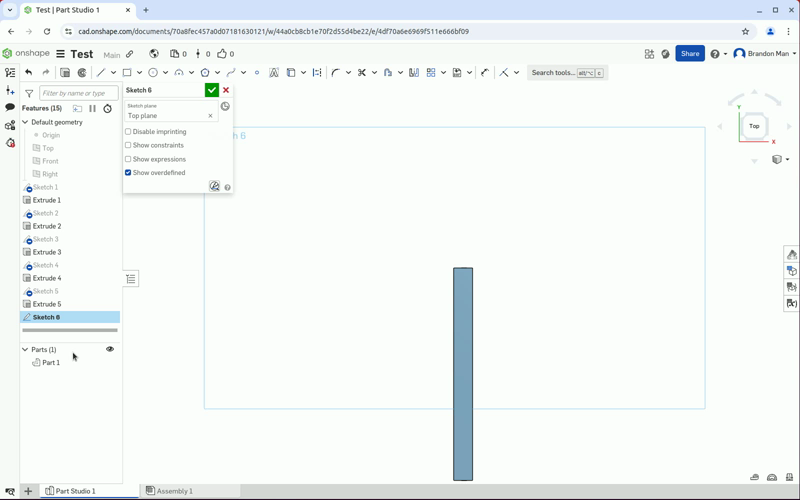
key(y)
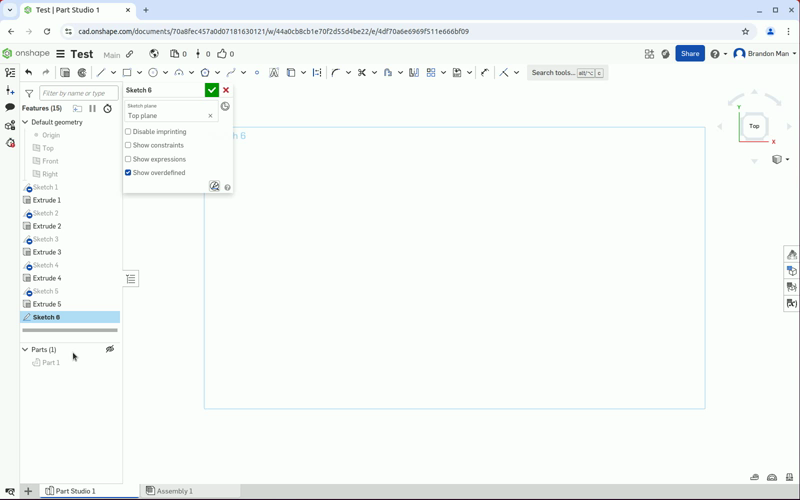
key(c)
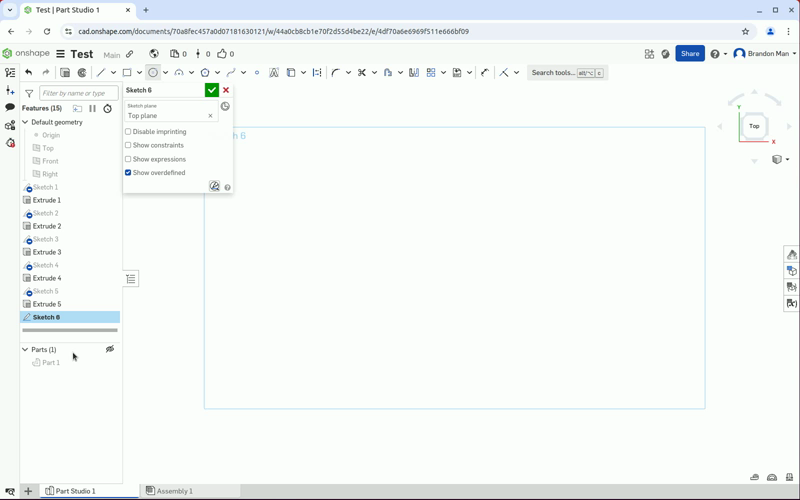
key_down(shift)
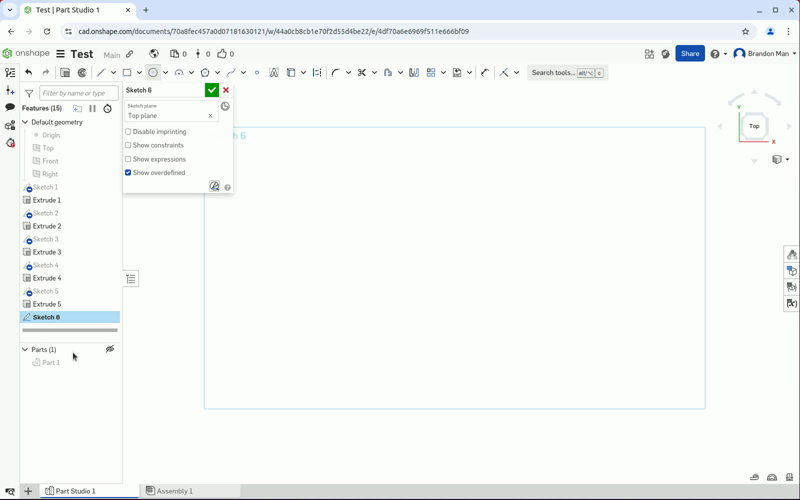
mouse_move(468, 376)
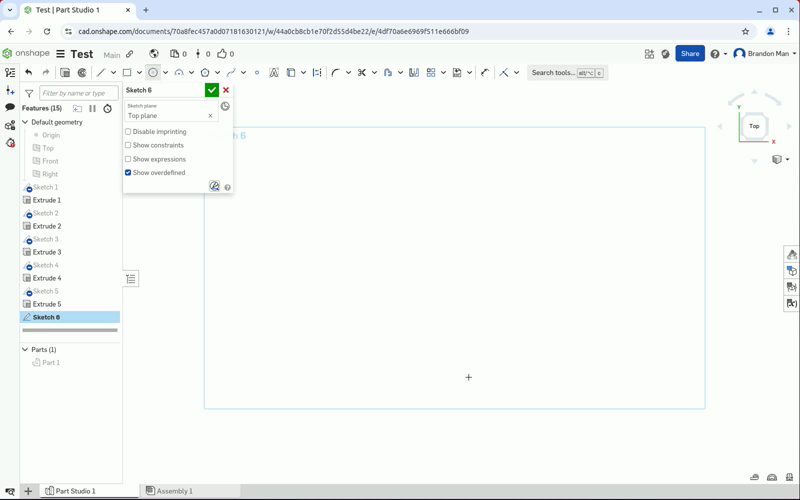
click(468, 376)
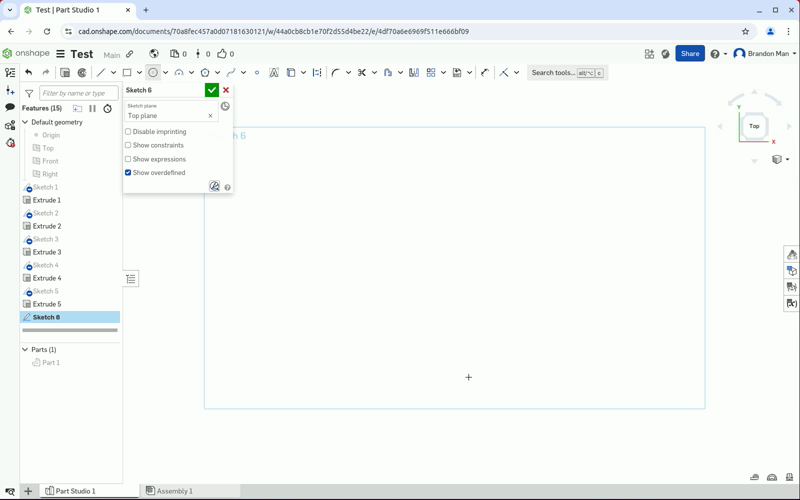
key_up(shift)
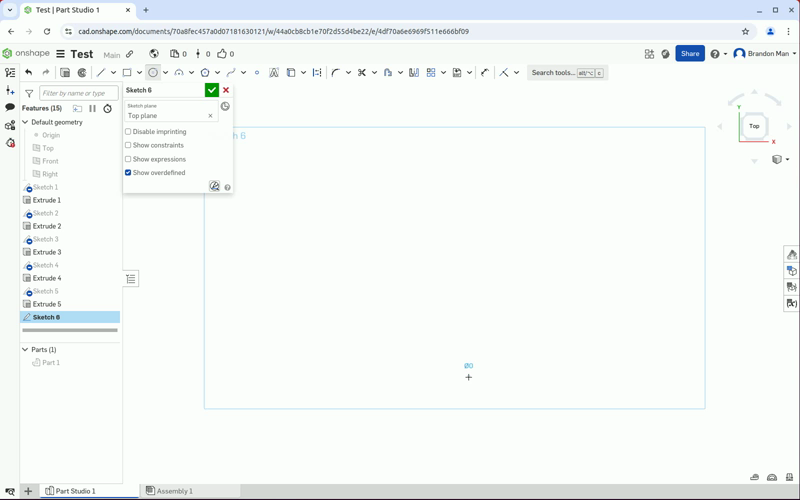
mouse_move(470, 376)
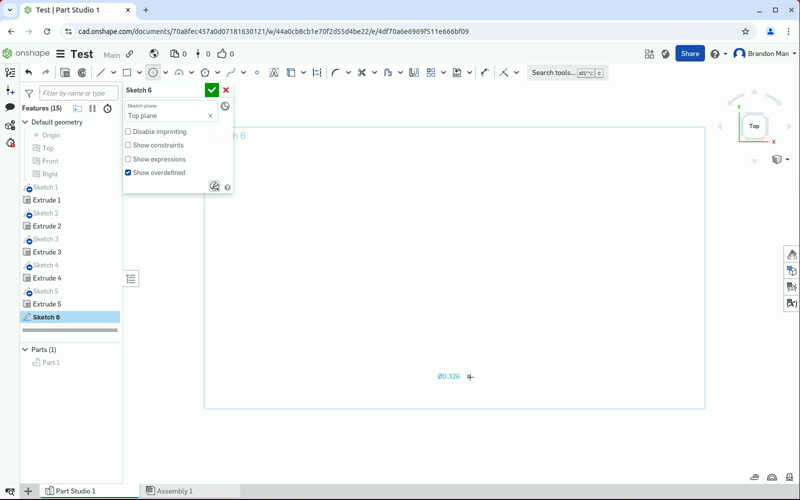
scroll(6)
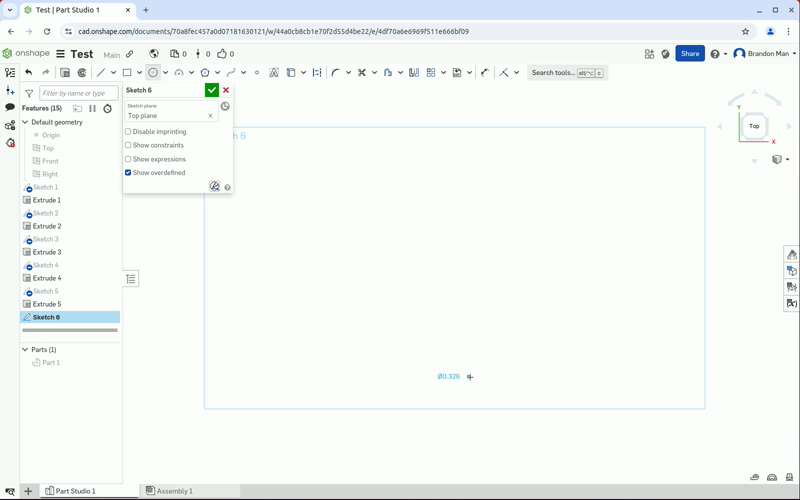
scroll(6)
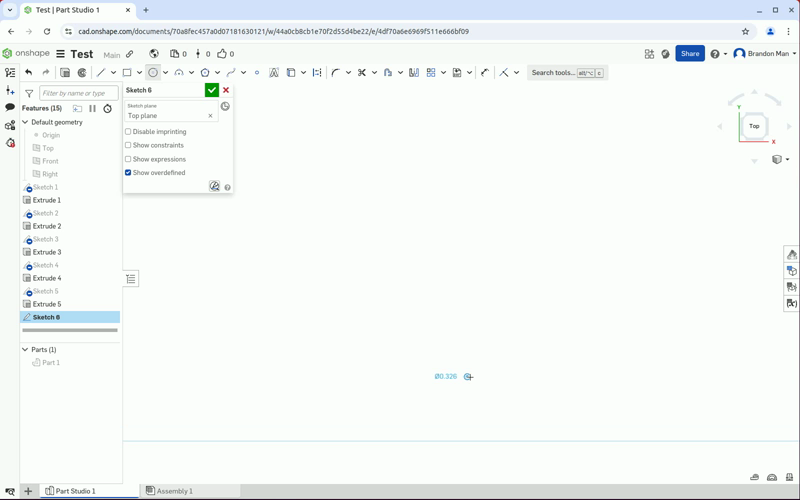
scroll(6)
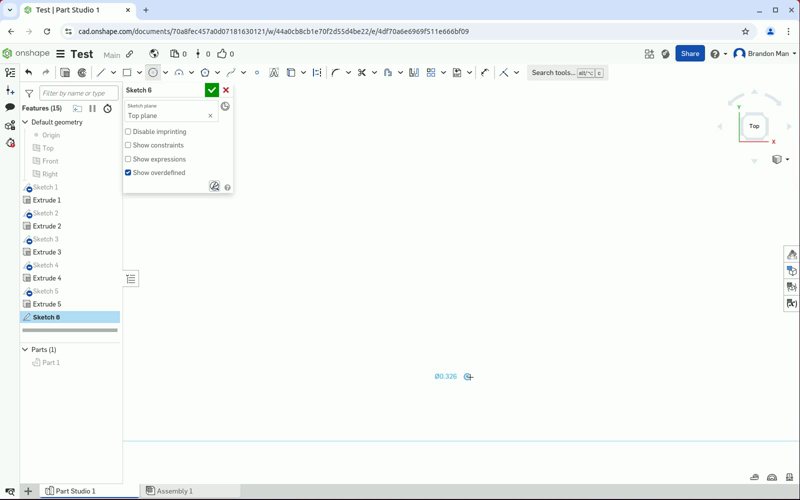
scroll(6)
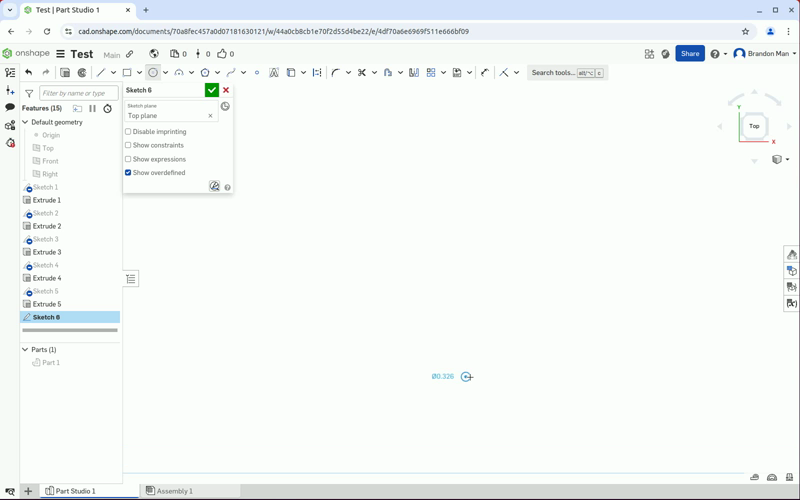
scroll(6)
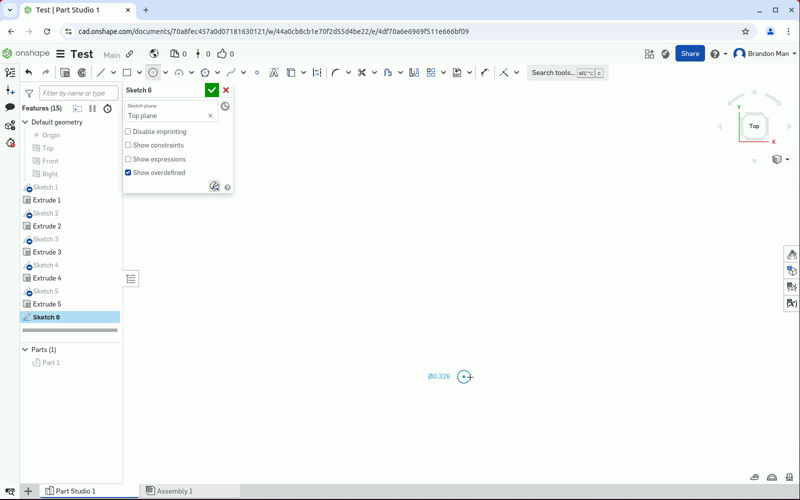
scroll(6)
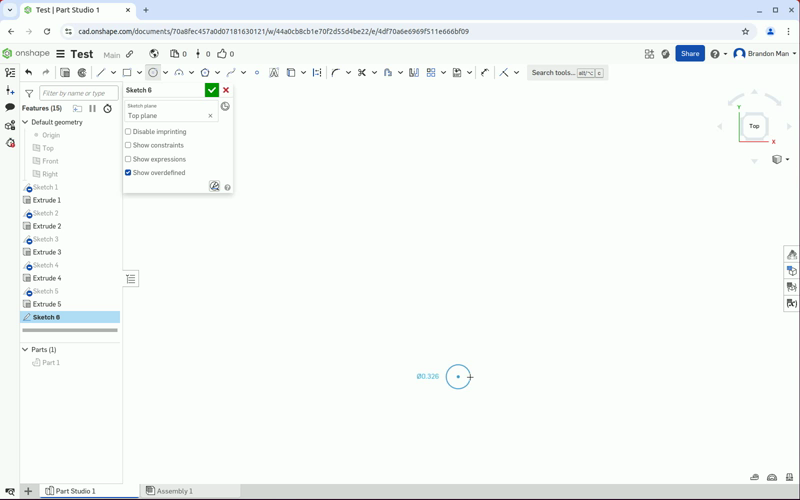
scroll(6)
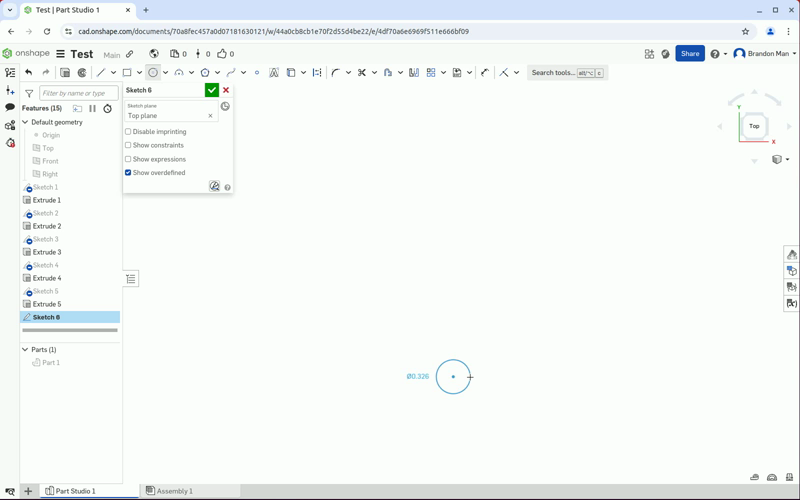
click(470, 376)
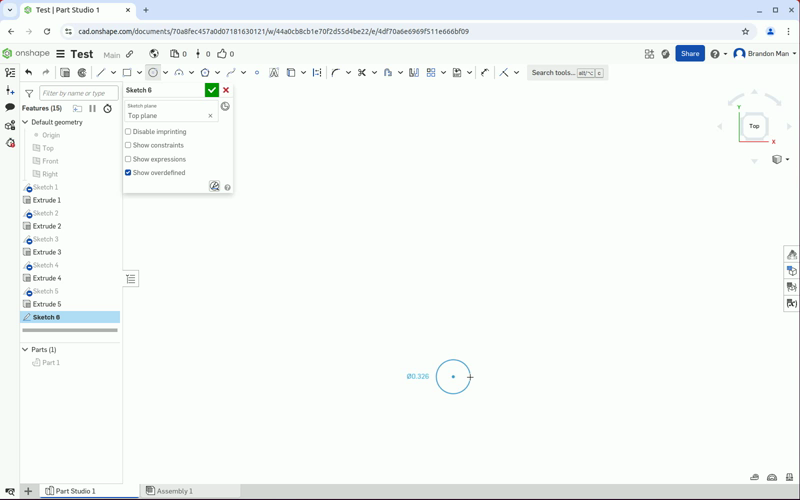
scroll(-6)
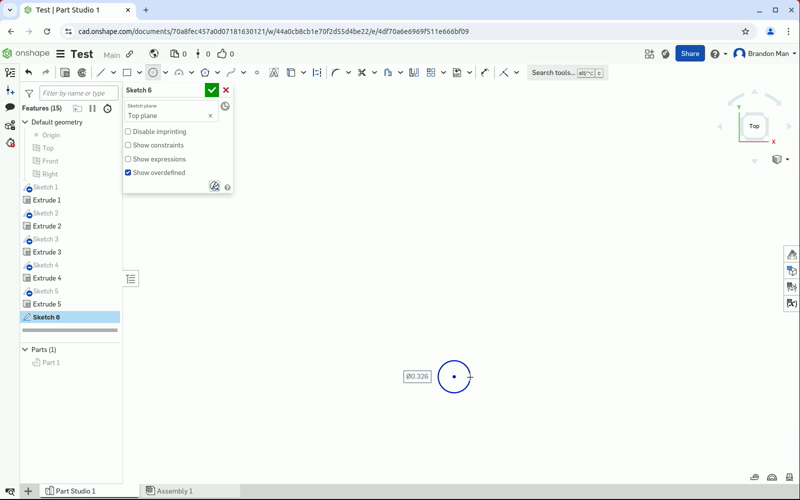
scroll(-6)
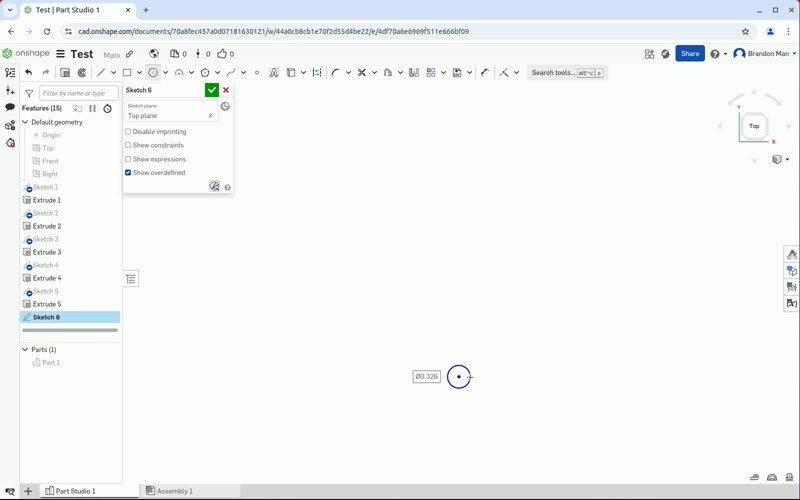
scroll(-6)
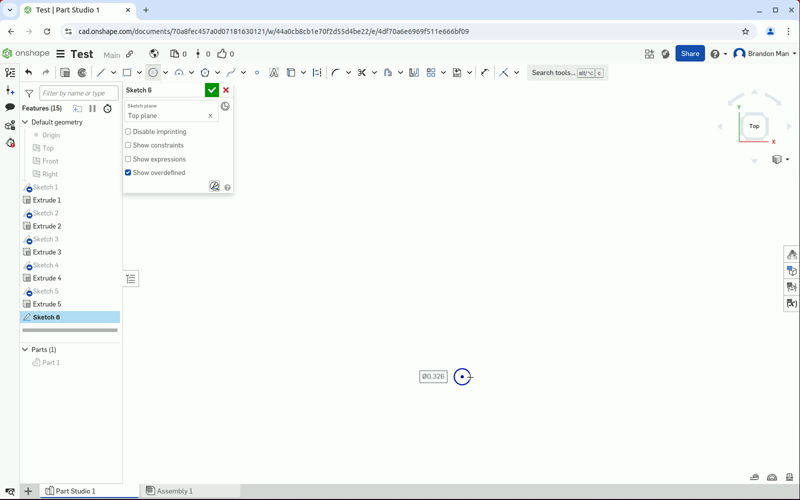
scroll(-6)
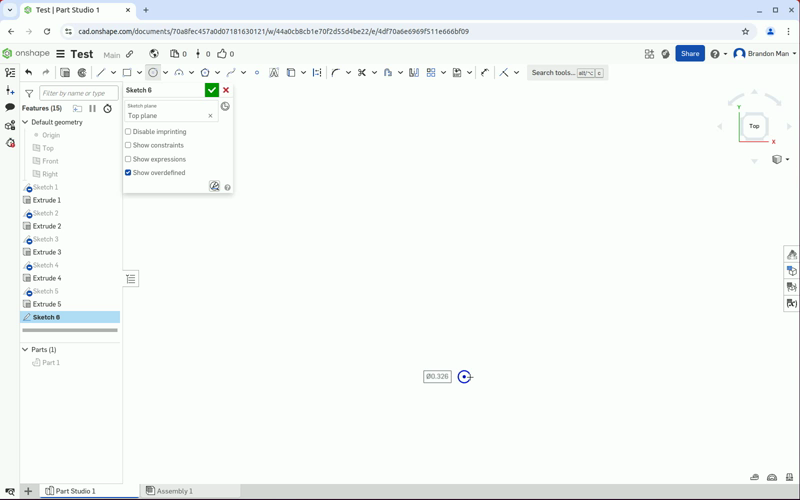
scroll(-6)
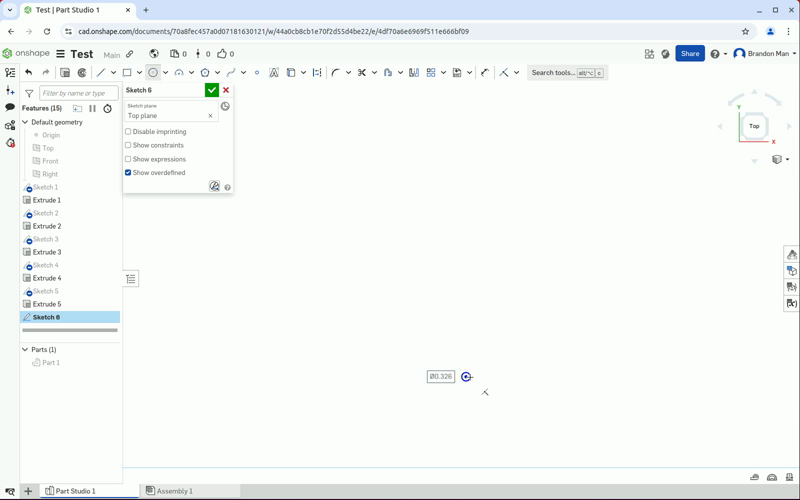
scroll(-6)
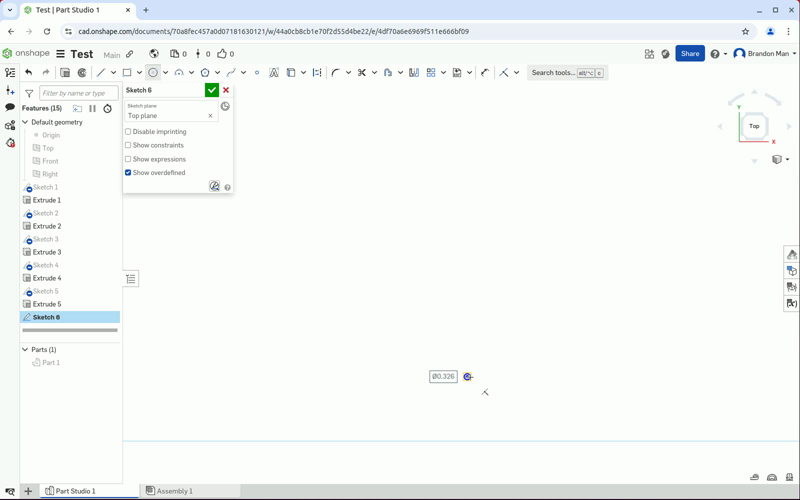
scroll(-6)
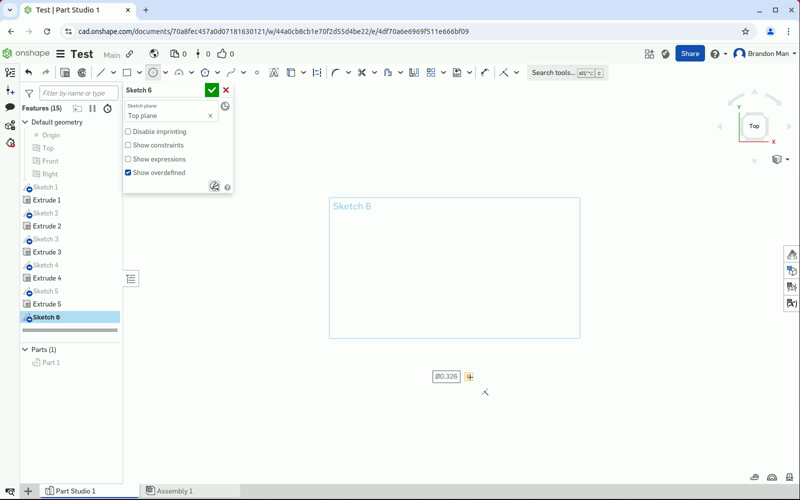
key(esc)
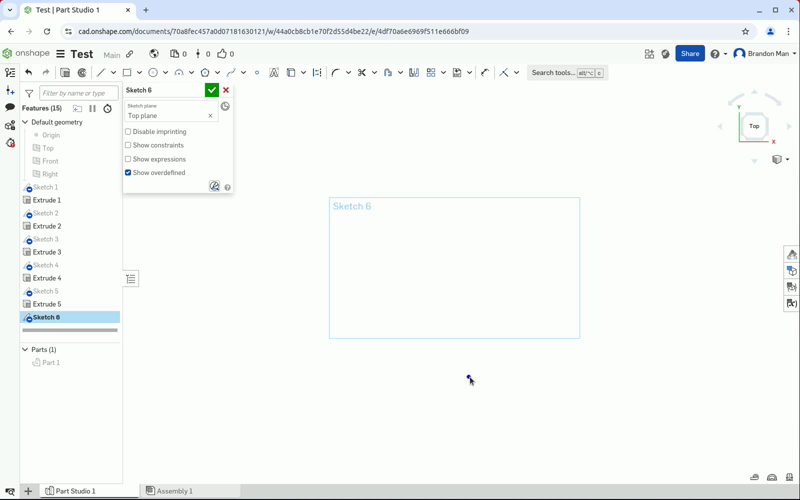
mouse_move(467, 376)
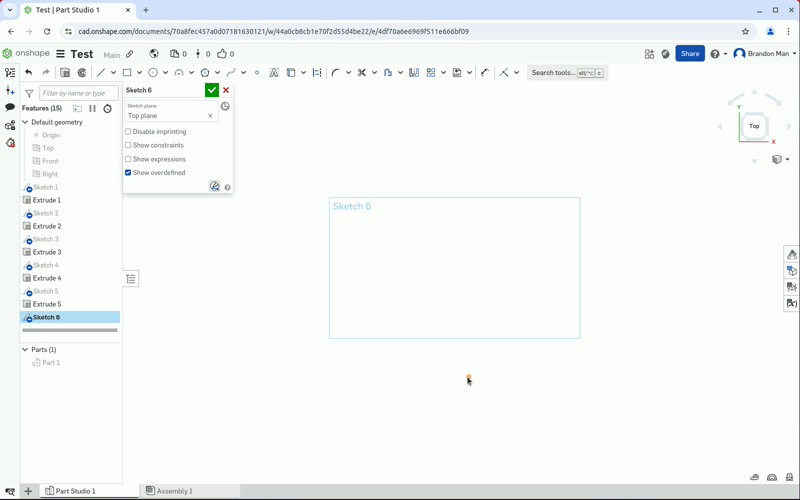
scroll(6)
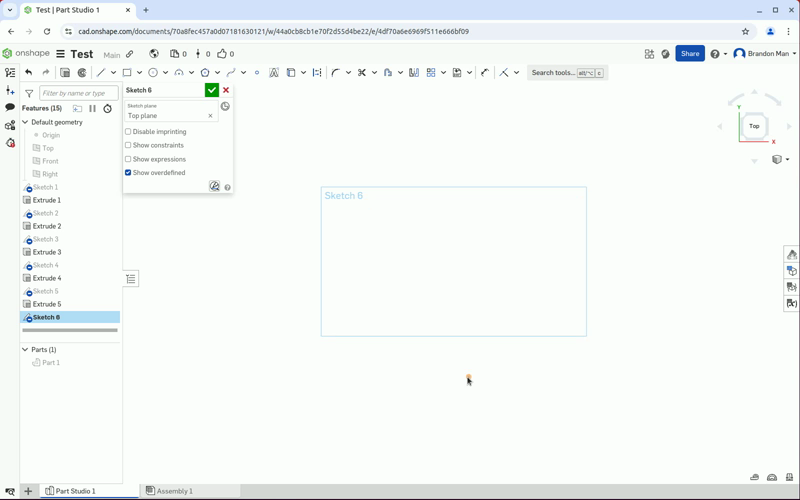
scroll(6)
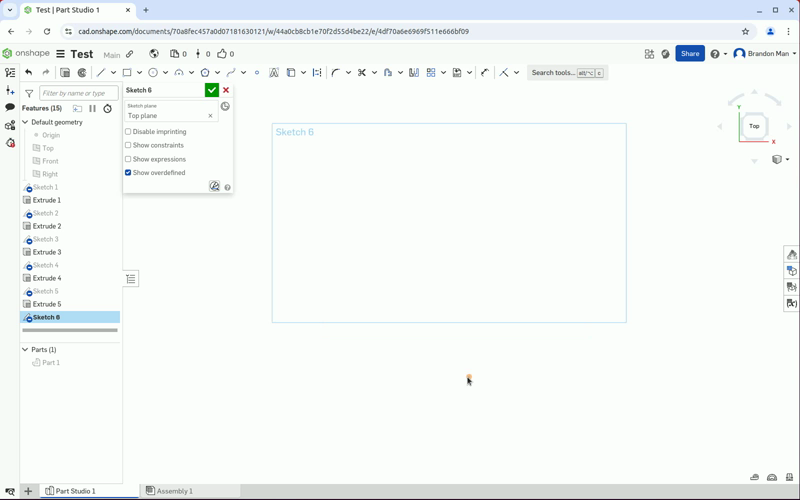
scroll(6)
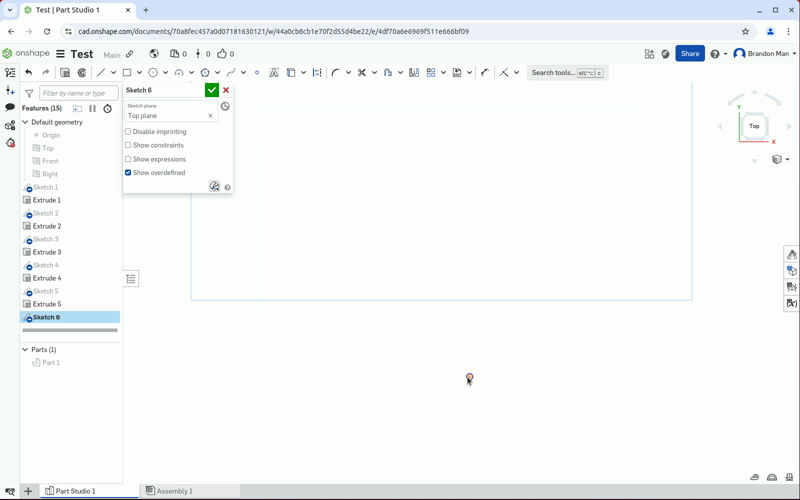
scroll(6)
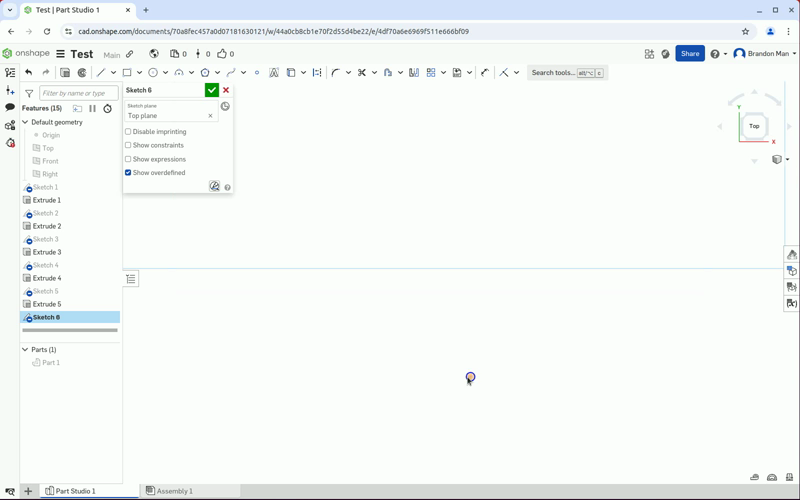
scroll(6)
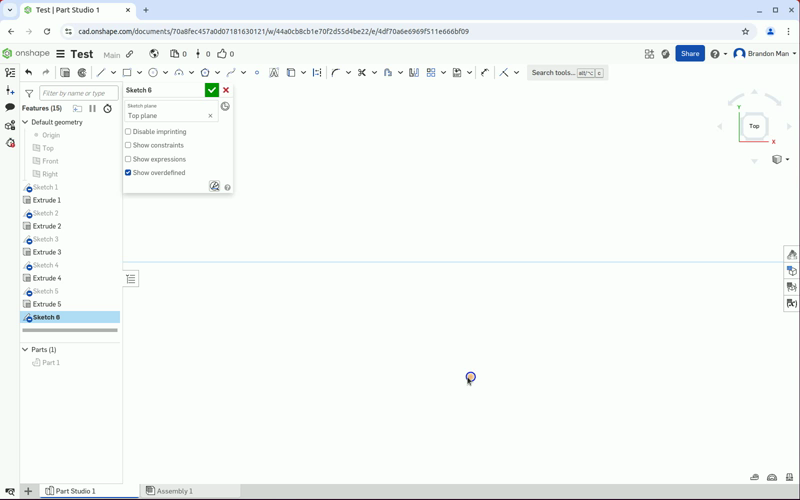
scroll(6)
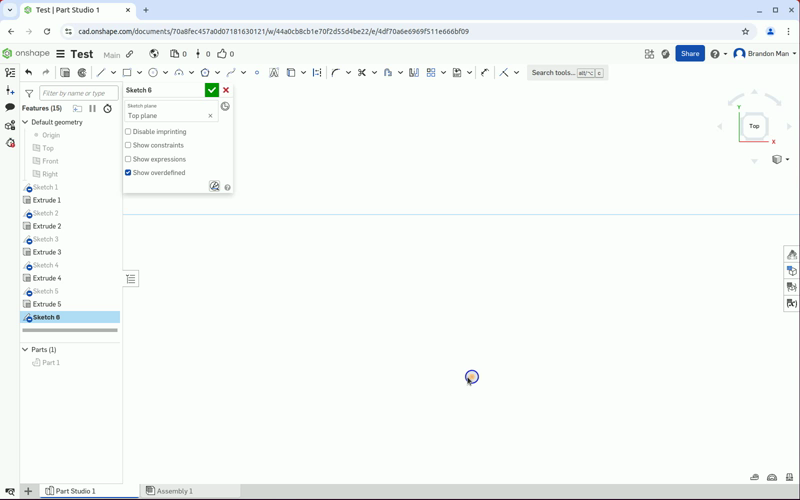
scroll(6)
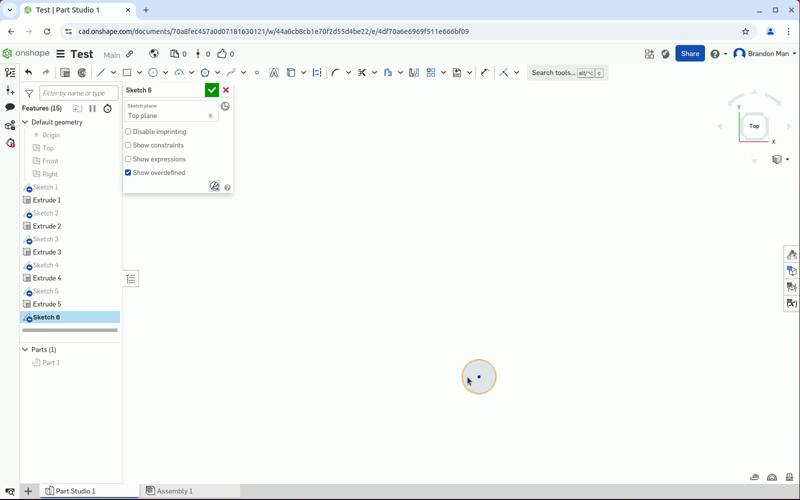
click(467, 376)
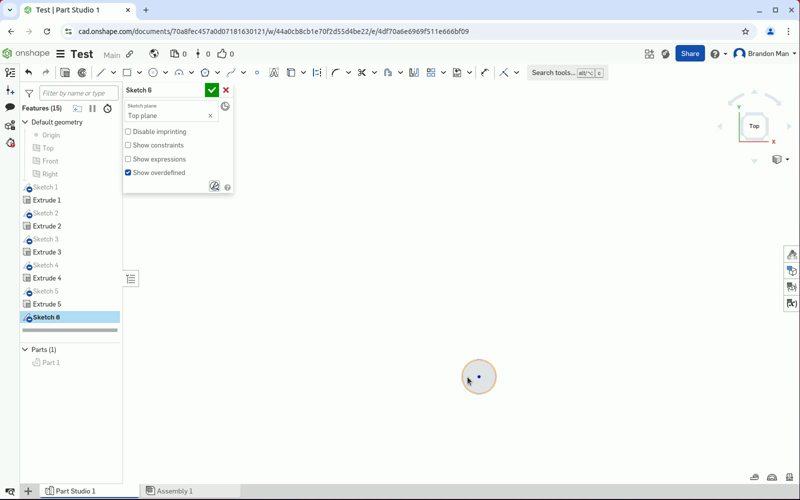
scroll(-6)
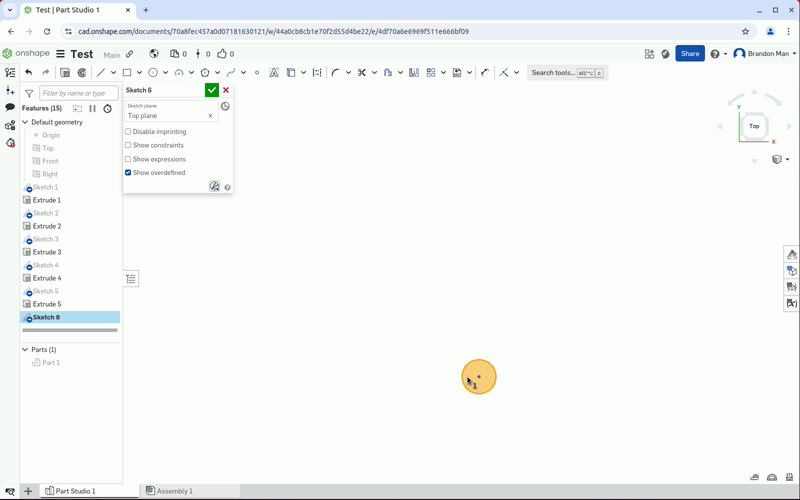
scroll(-6)
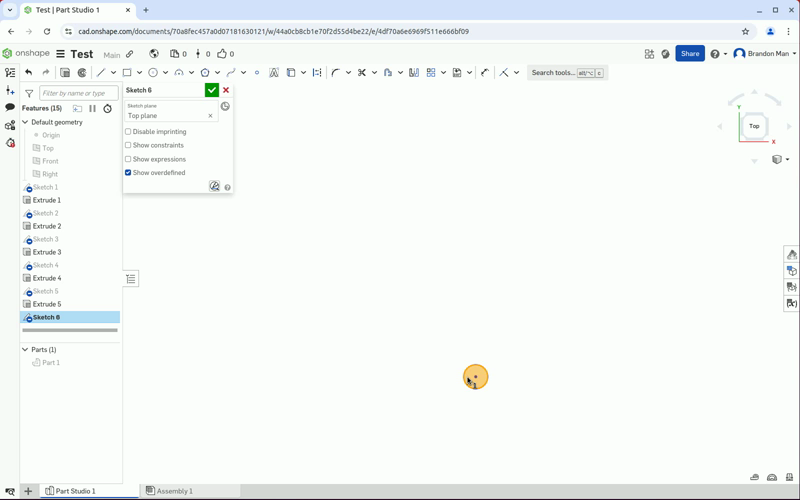
scroll(-6)
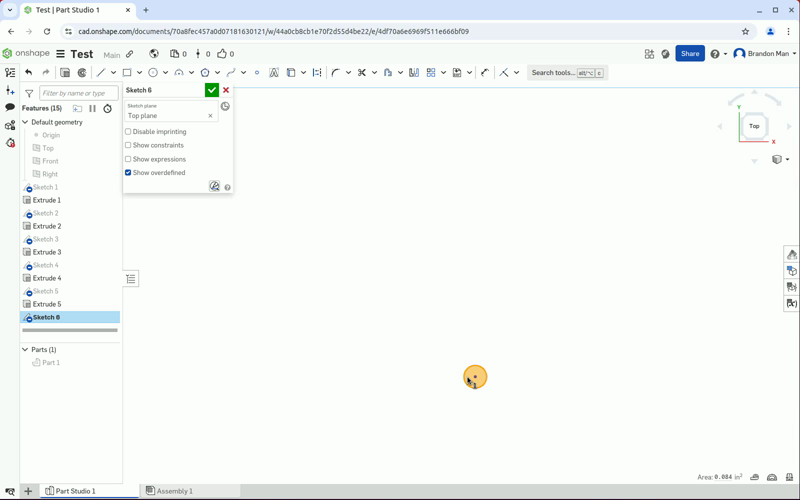
scroll(-6)
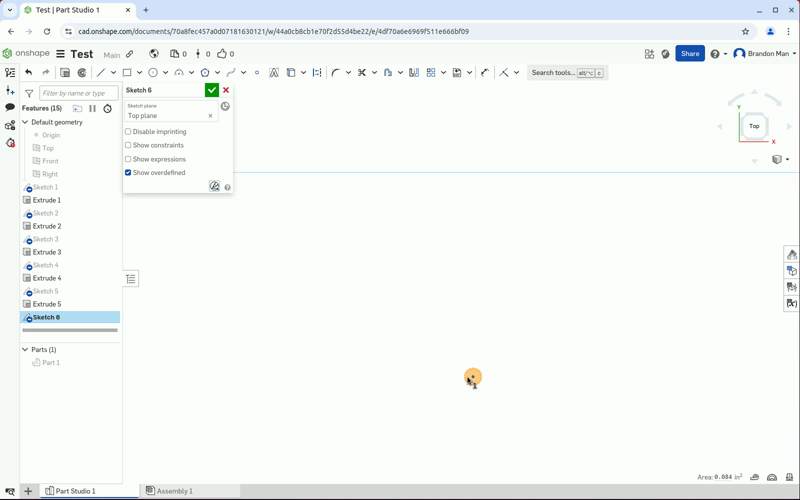
scroll(-6)
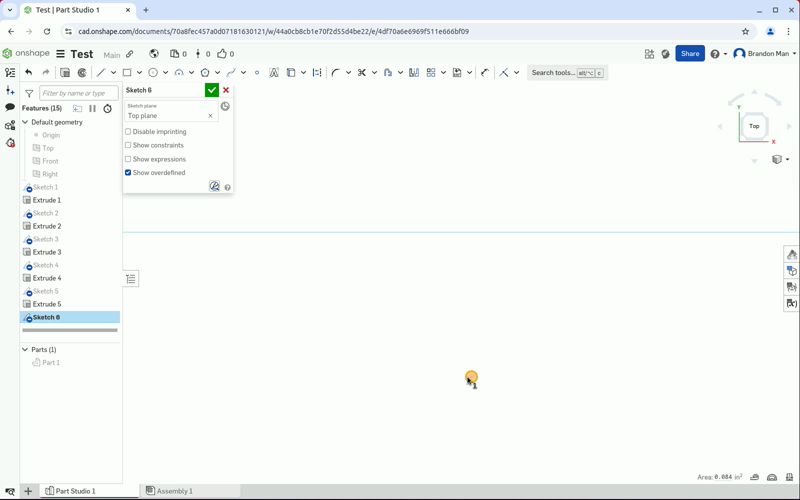
scroll(-6)
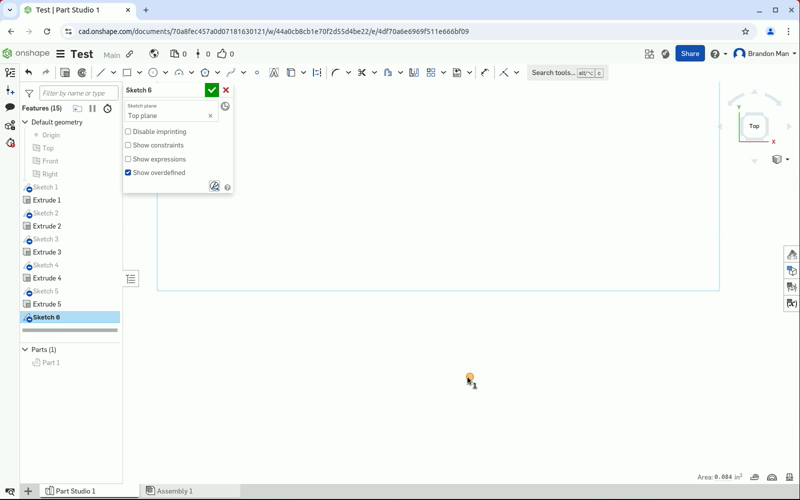
scroll(-6)
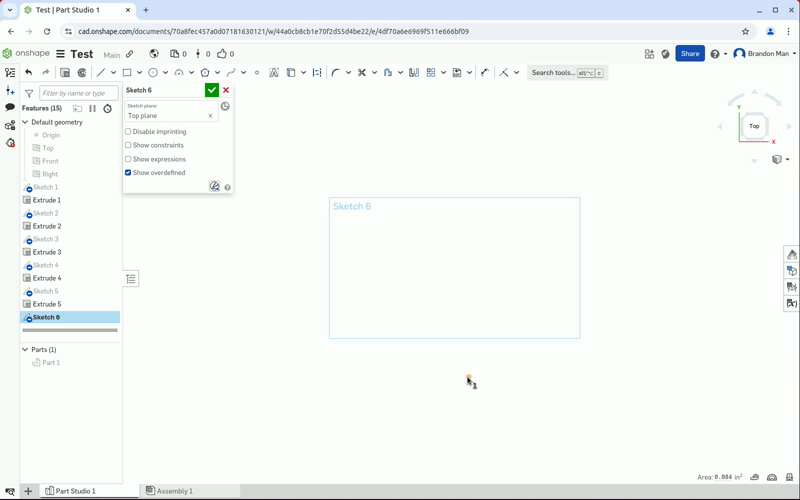
mouse_move(73, 352)
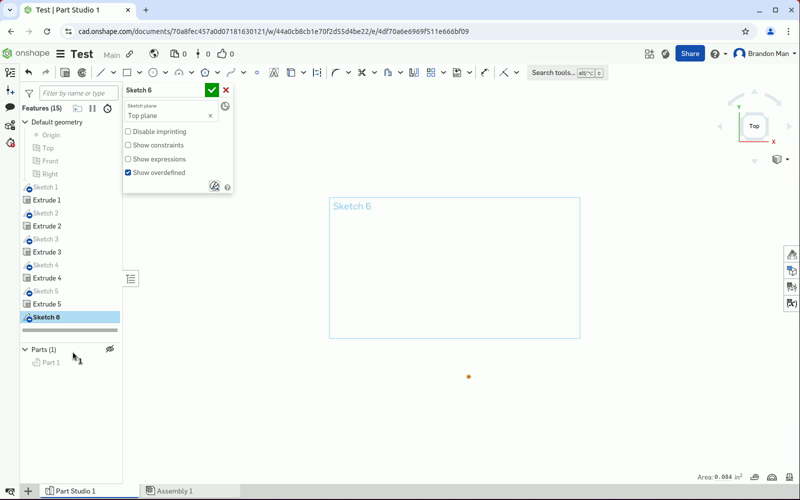
key(shift+y)
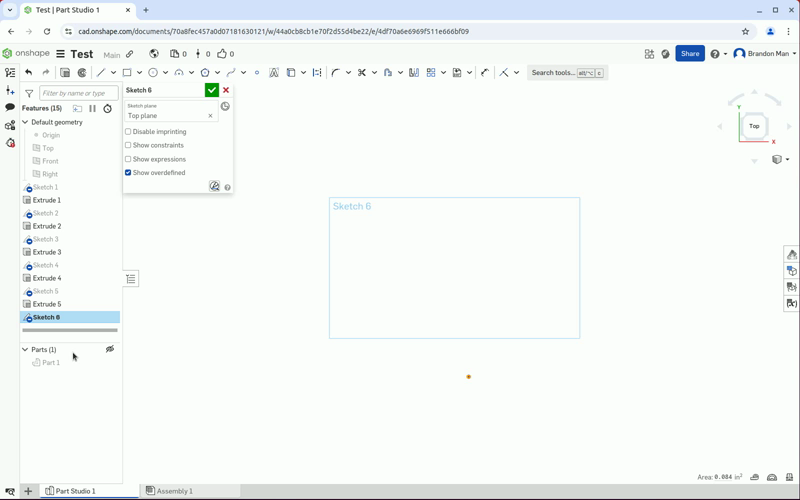
key(shift+e)
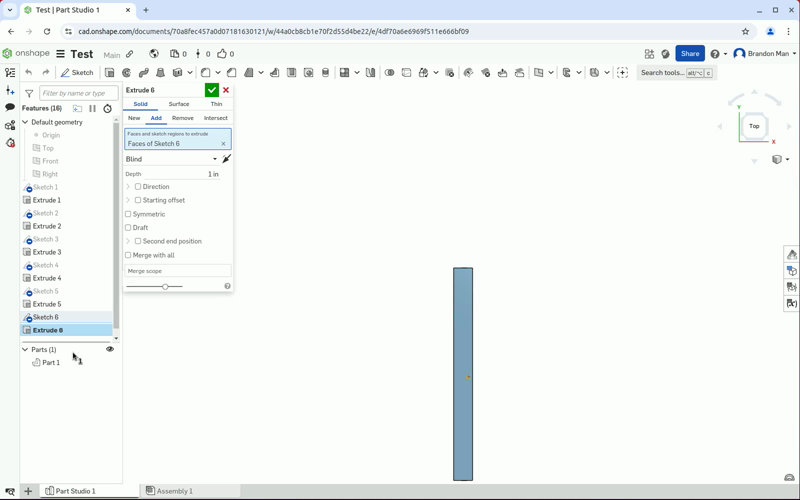
mouse_move(143, 106)
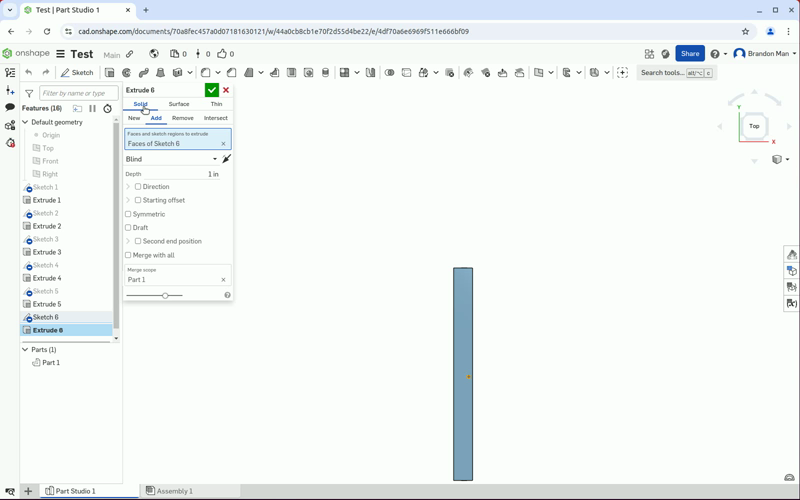
click(143, 106)
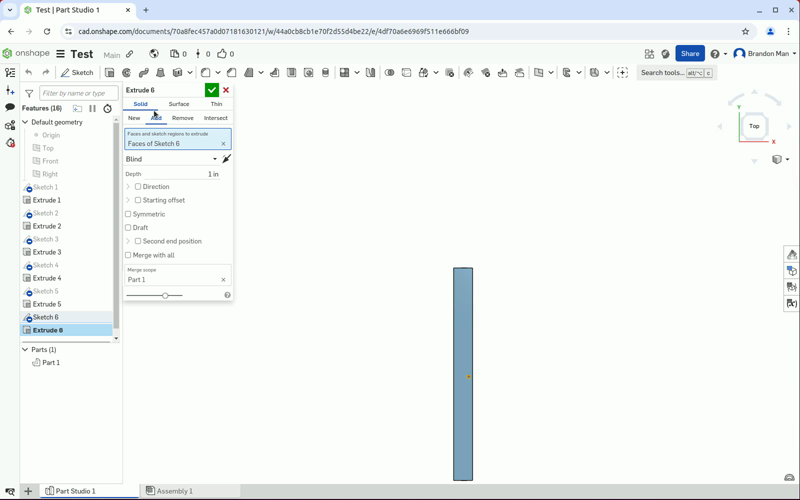
mouse_move(186, 120)
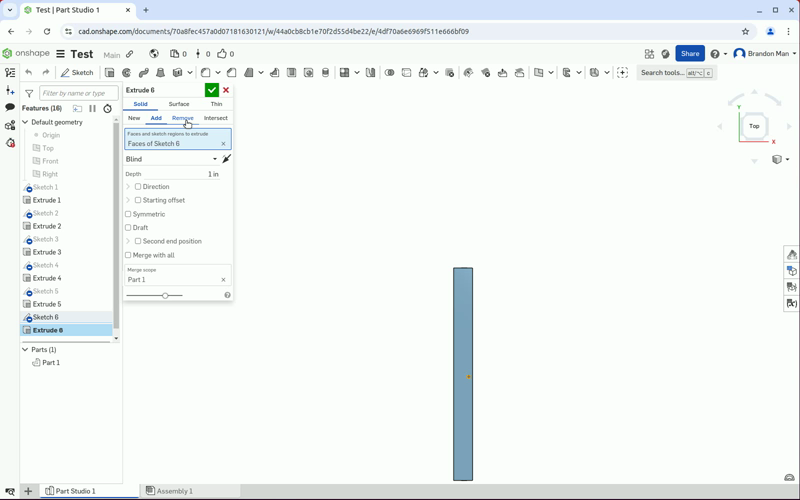
click(186, 120)
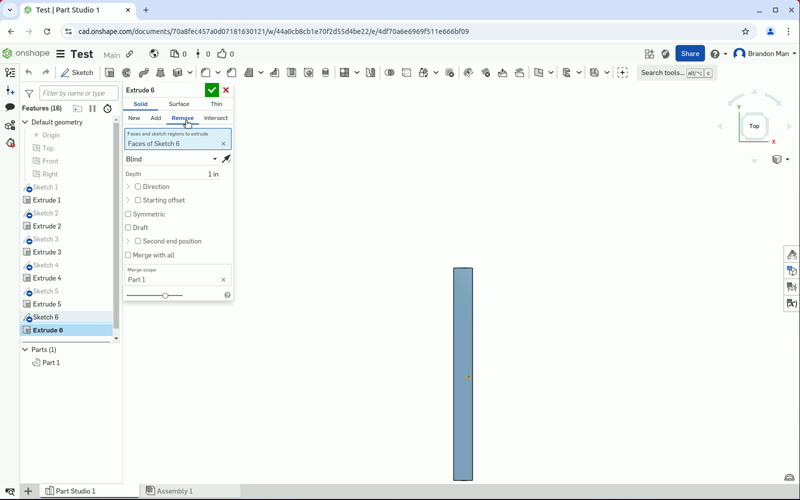
key(tab, 4)
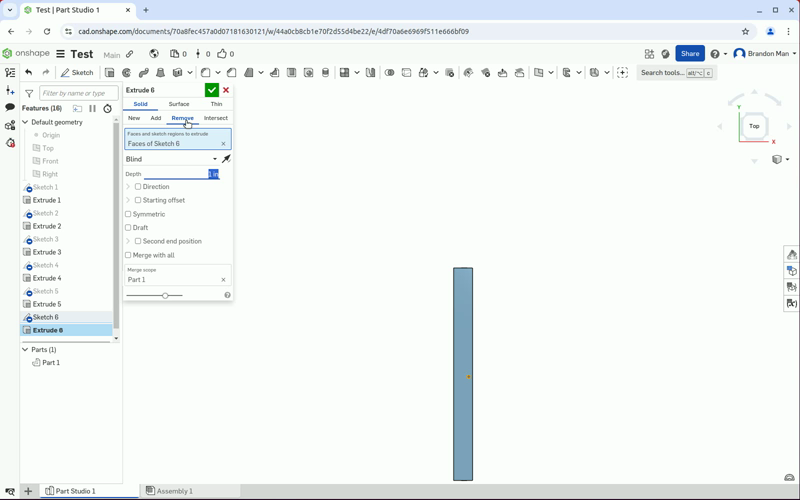
text(1.204)
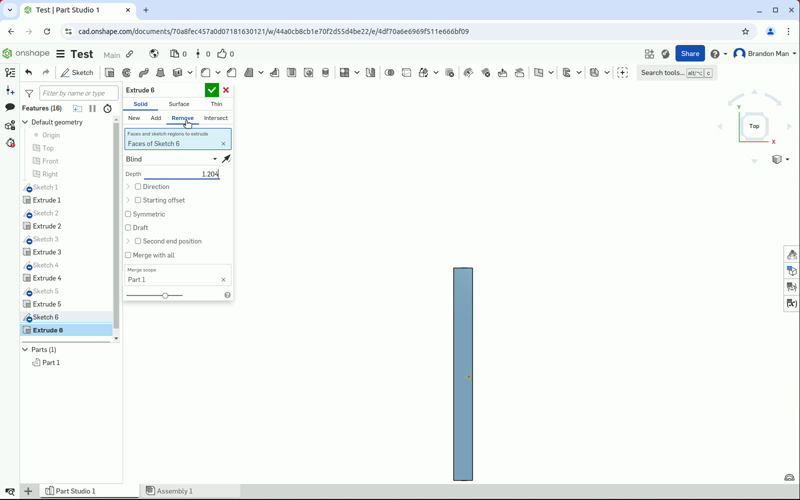
key(tab, 6)
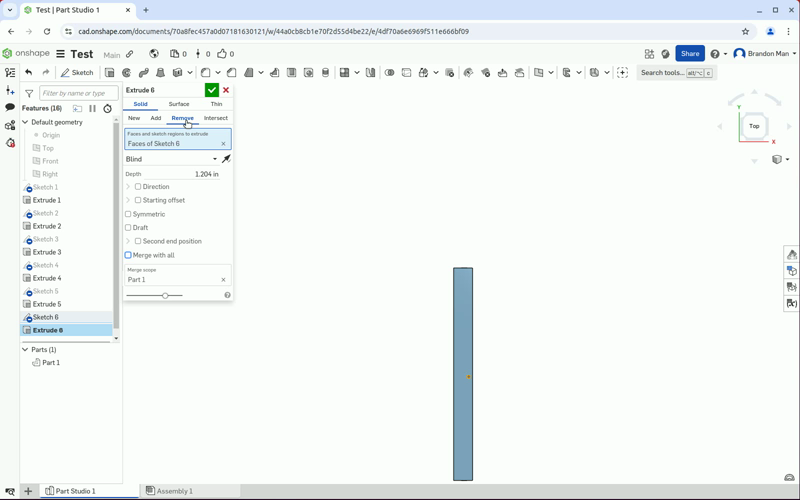
key(space)
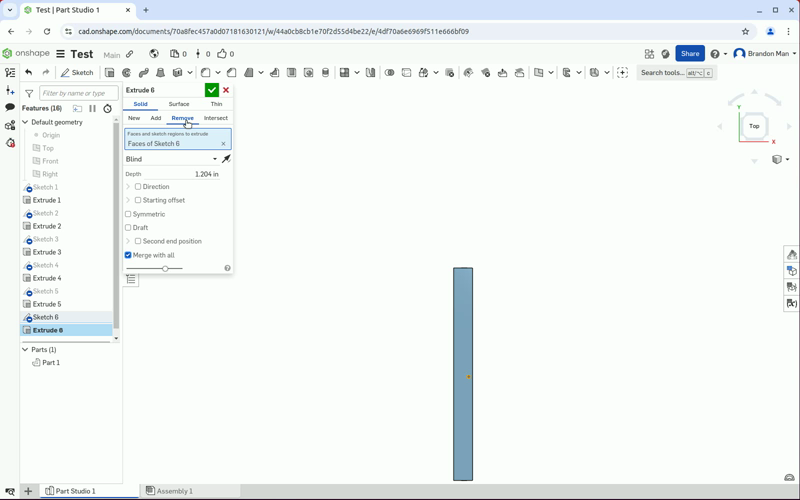
key(enter)
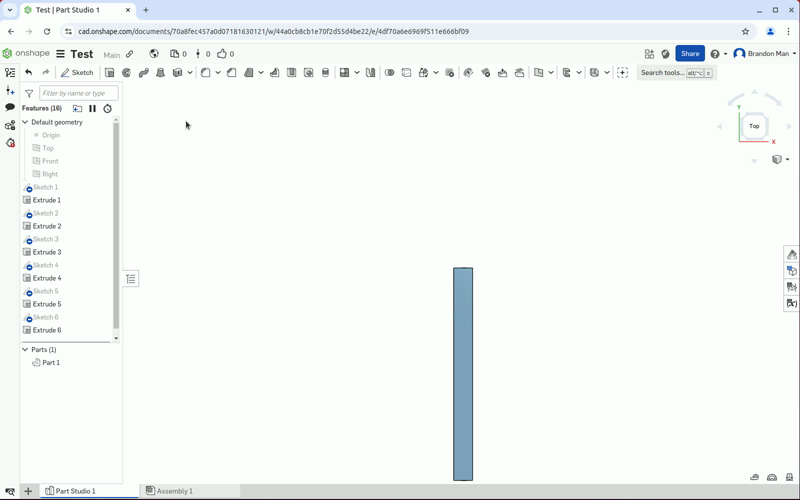
key(shift+h)
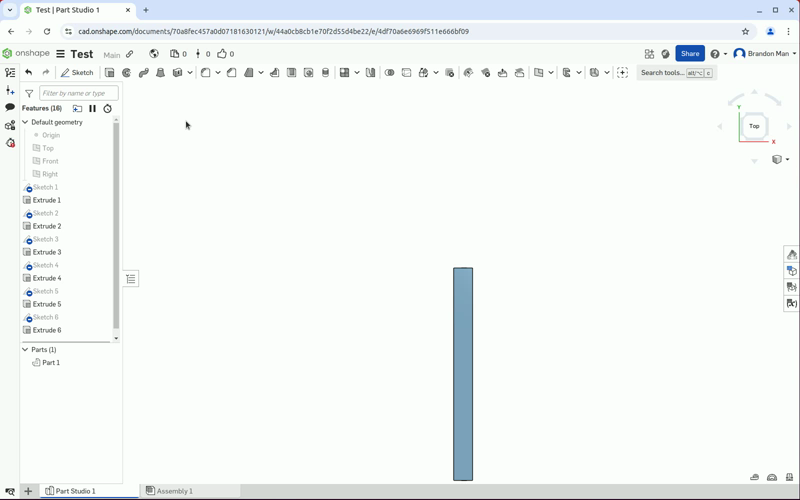
key(shift+h)
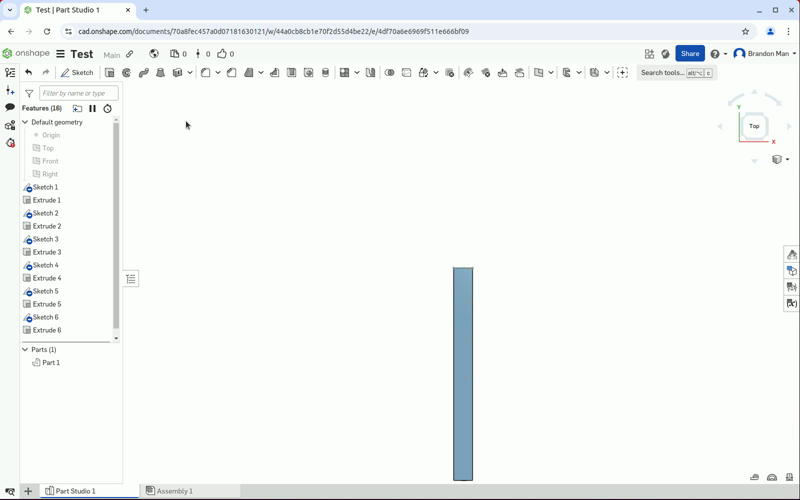
key(shift+7)
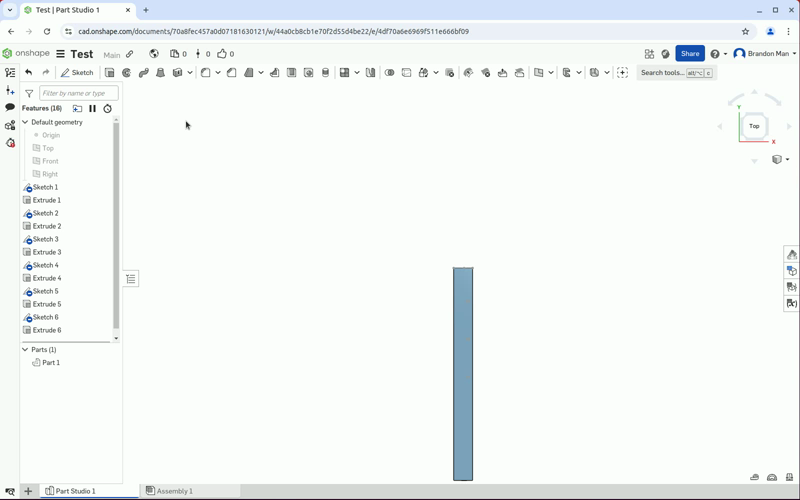
key(up, 3)
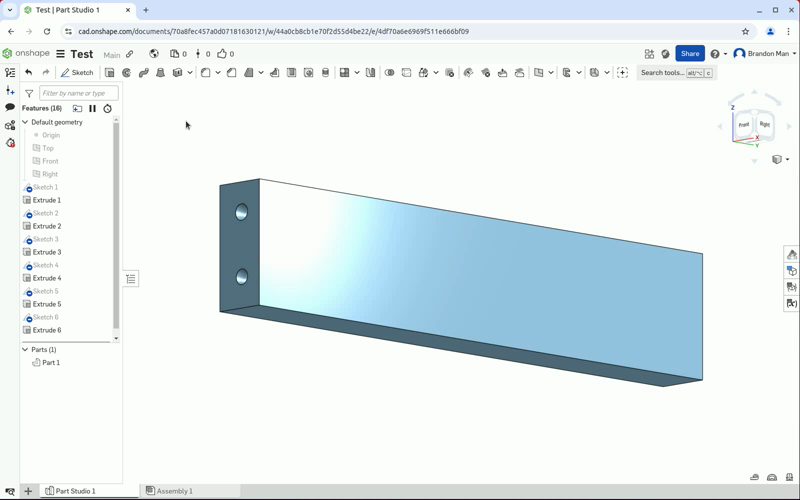
key(left, 3)
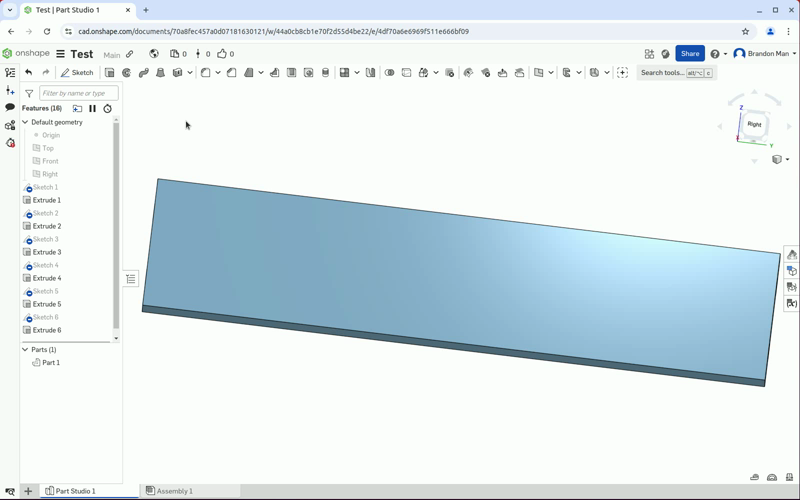
key(right, 3)
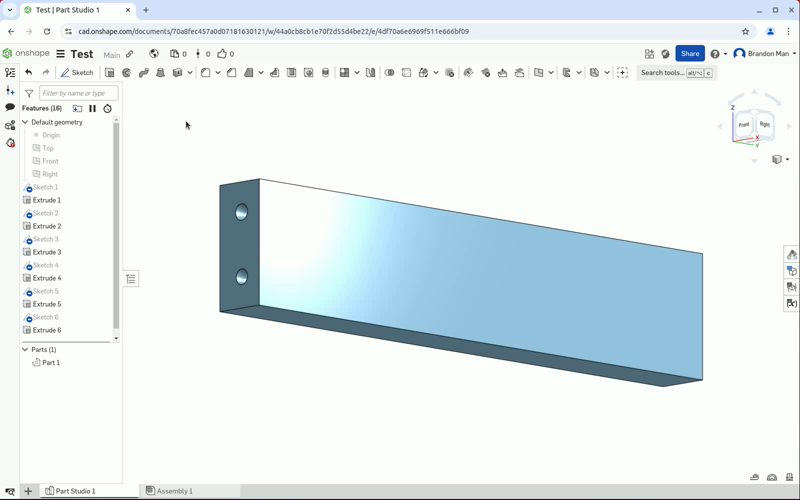
key(down, 3)
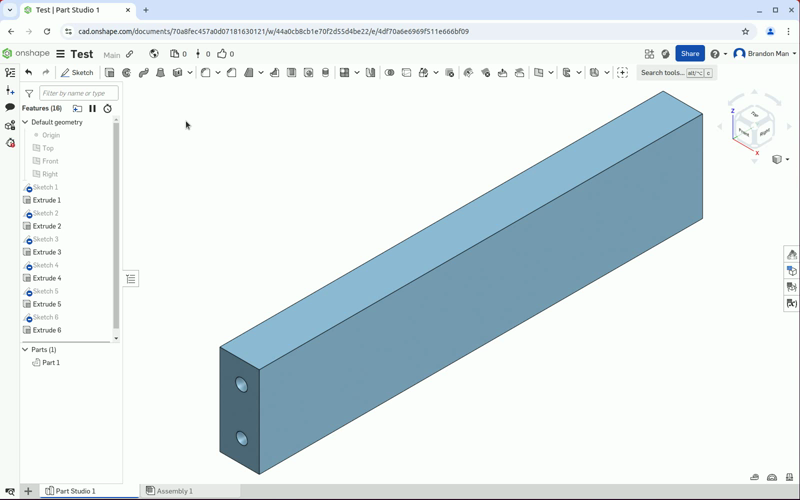
mouse_move(69, 189)
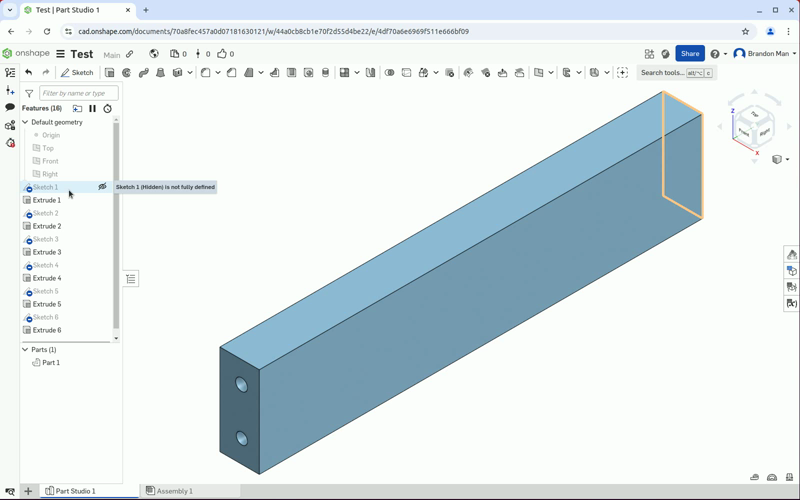
click(69, 189)